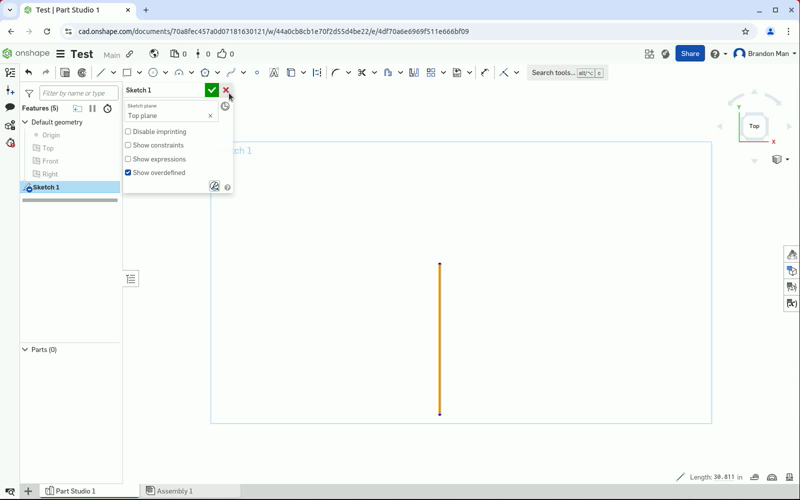
key(shift+h)
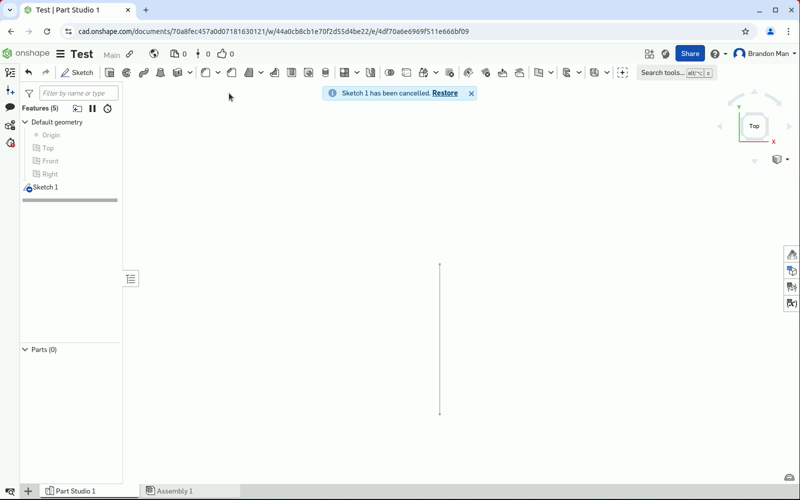
key(shift+s)
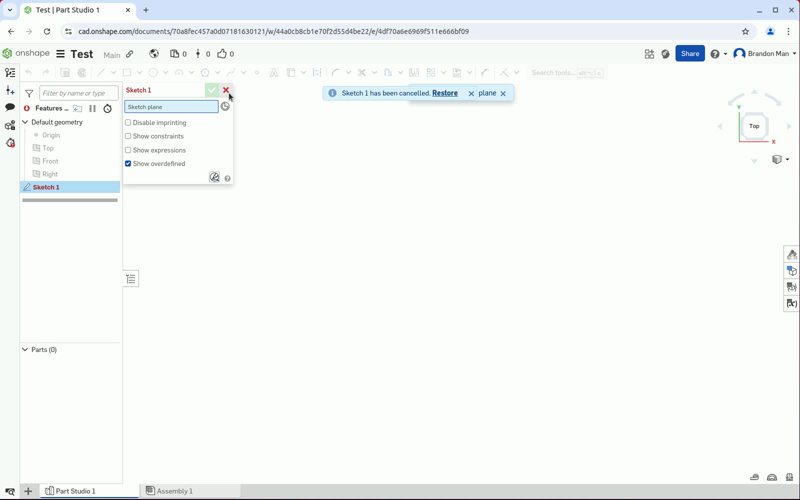
mouse_move(73, 150)
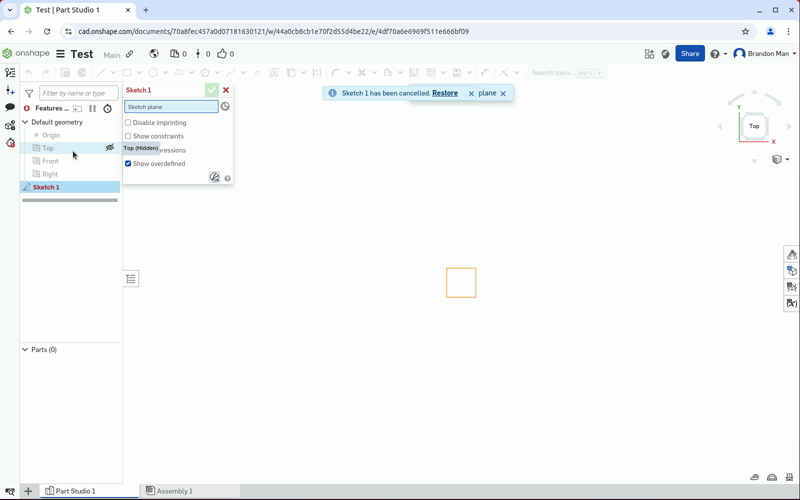
click(73, 150)
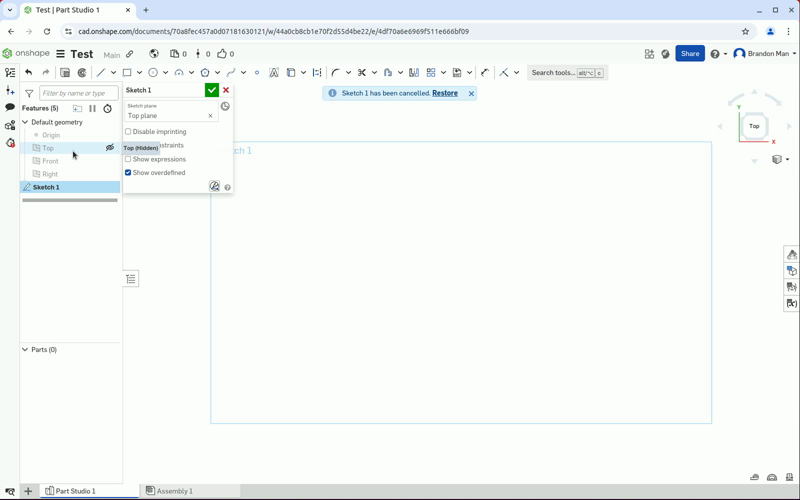
mouse_move(73, 352)
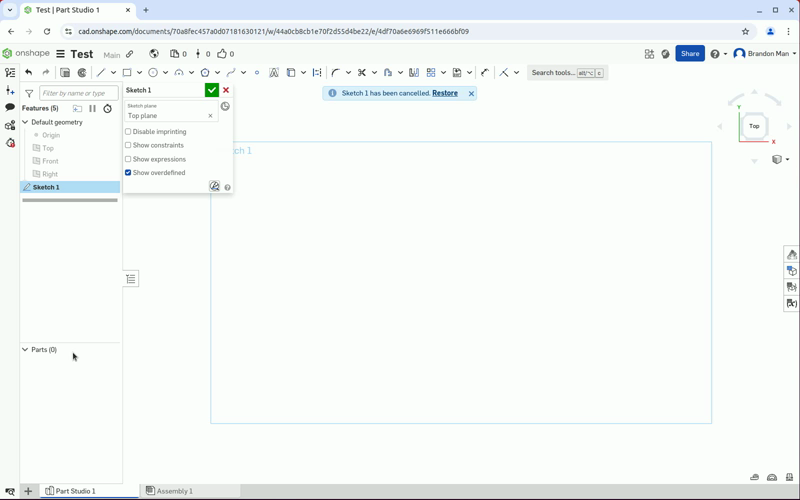
key(y)
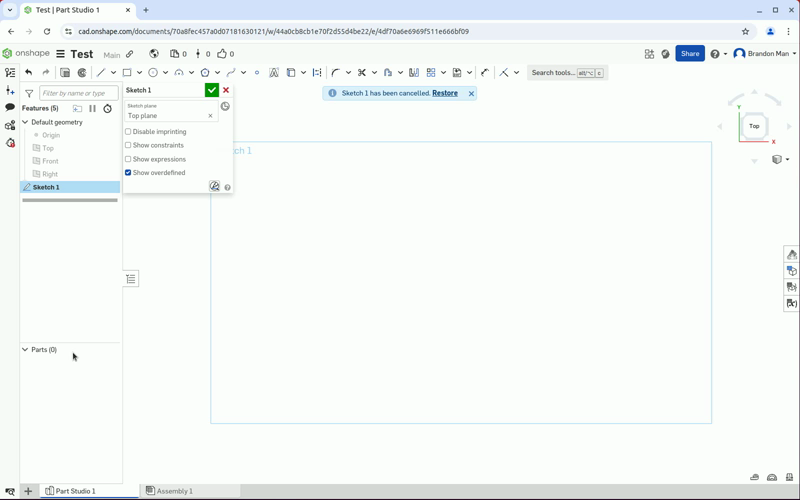
key(c)
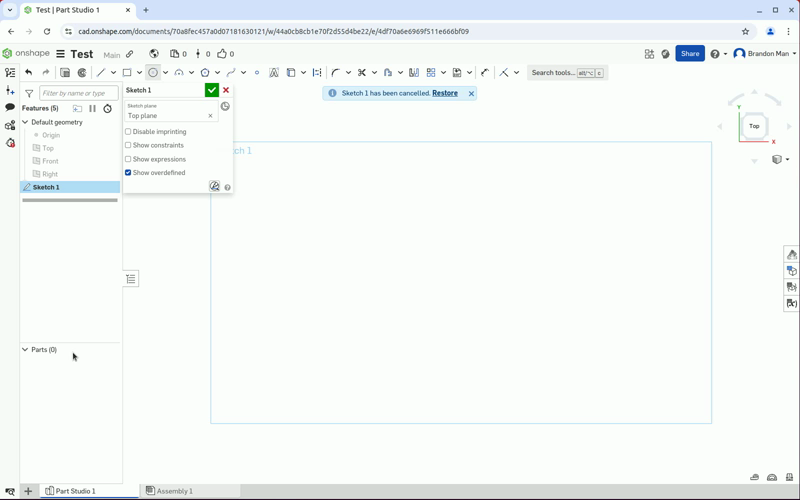
key_down(shift)
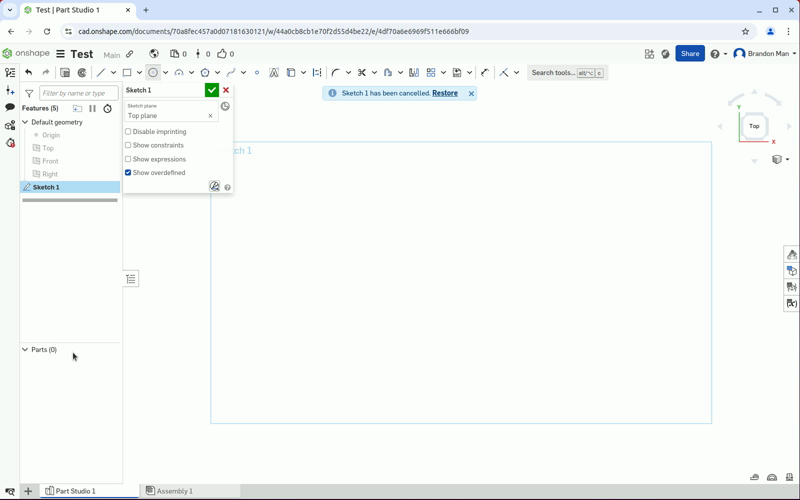
mouse_move(461, 282)
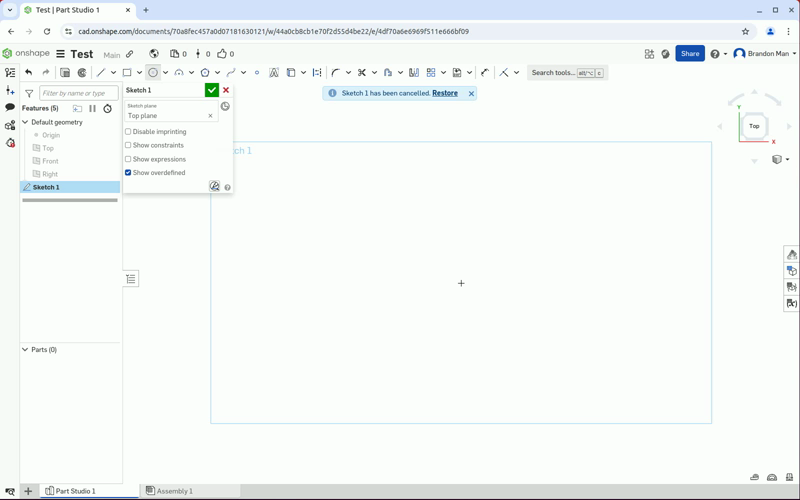
click(461, 282)
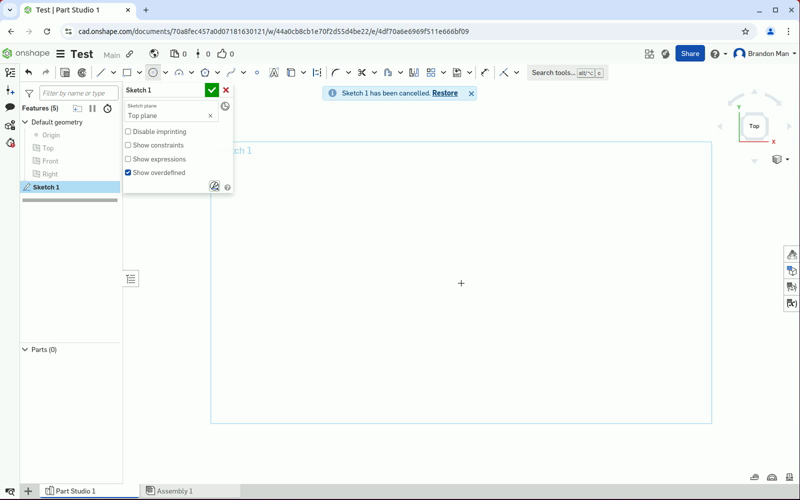
key_up(shift)
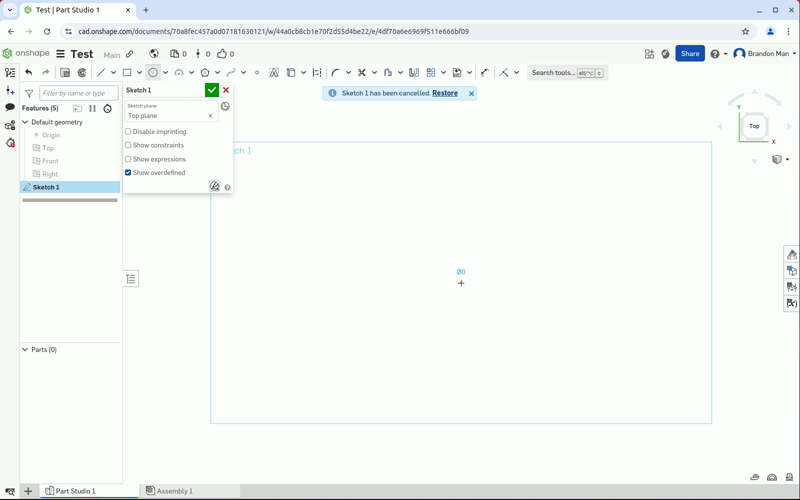
mouse_move(574, 282)
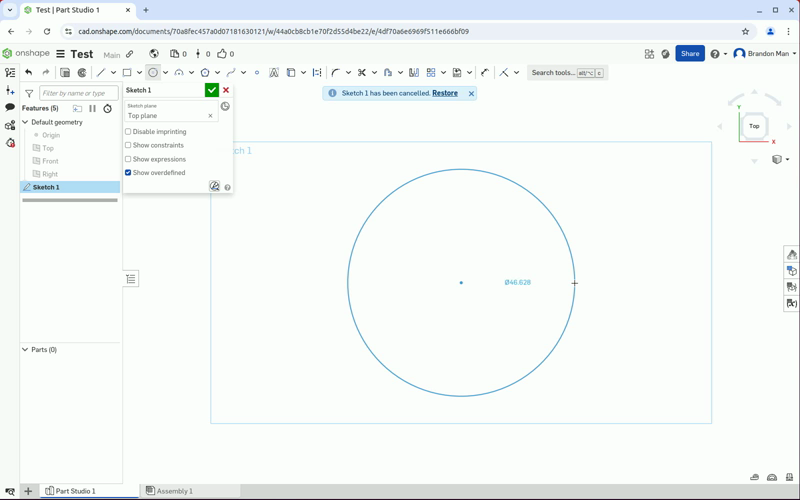
click(574, 282)
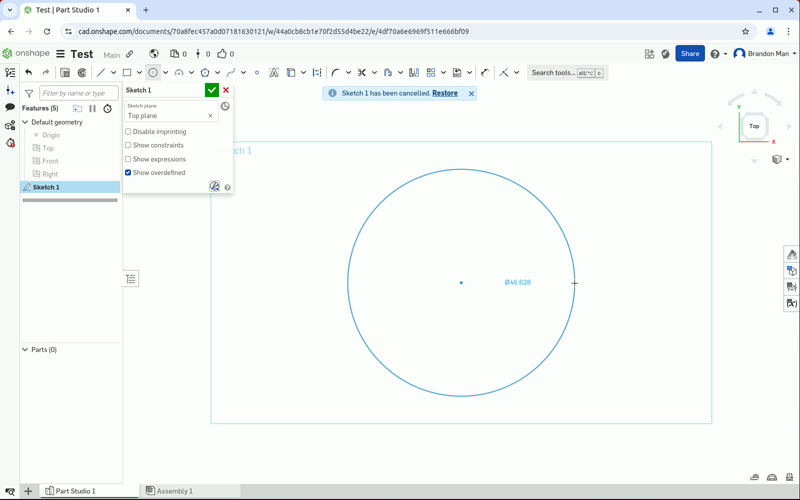
key(esc)
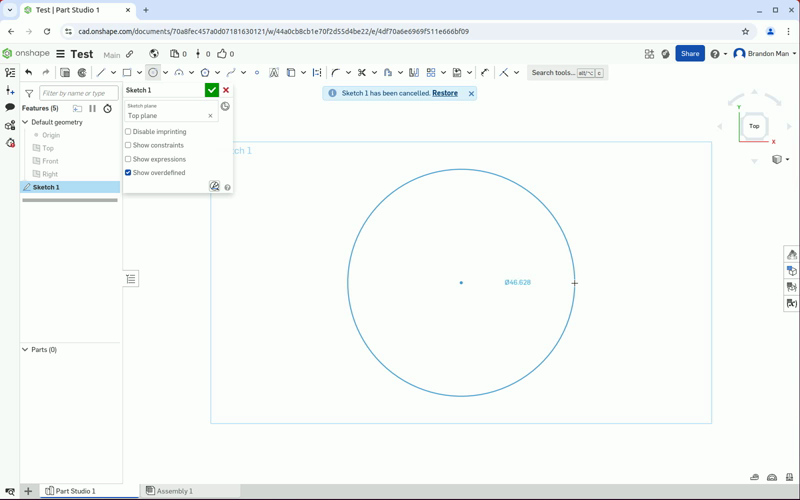
key(c)
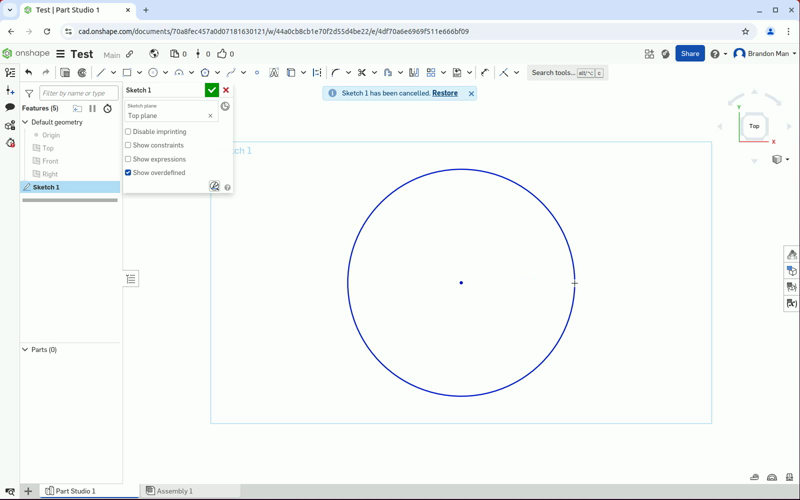
key_down(shift)
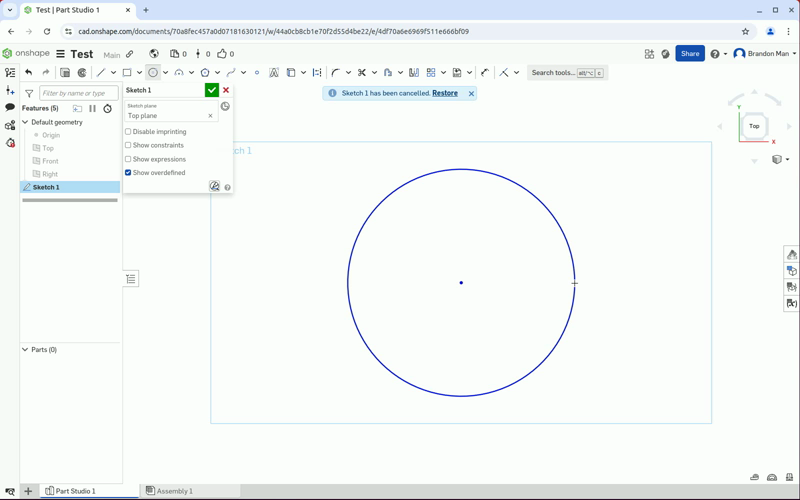
mouse_move(364, 318)
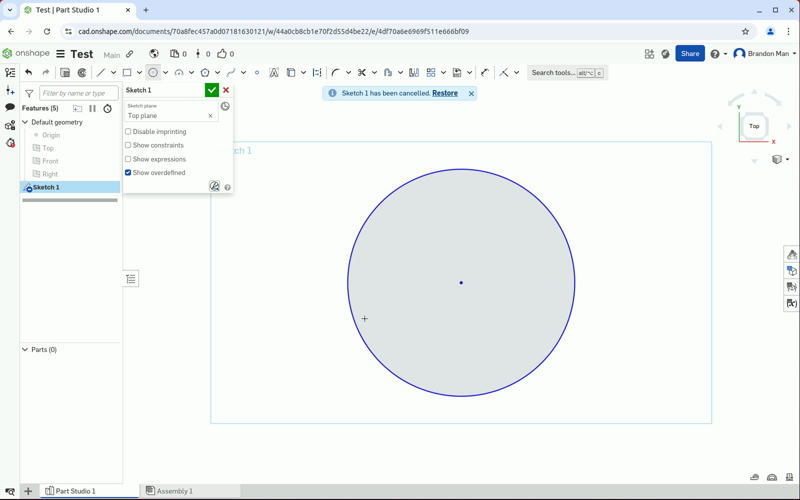
click(364, 318)
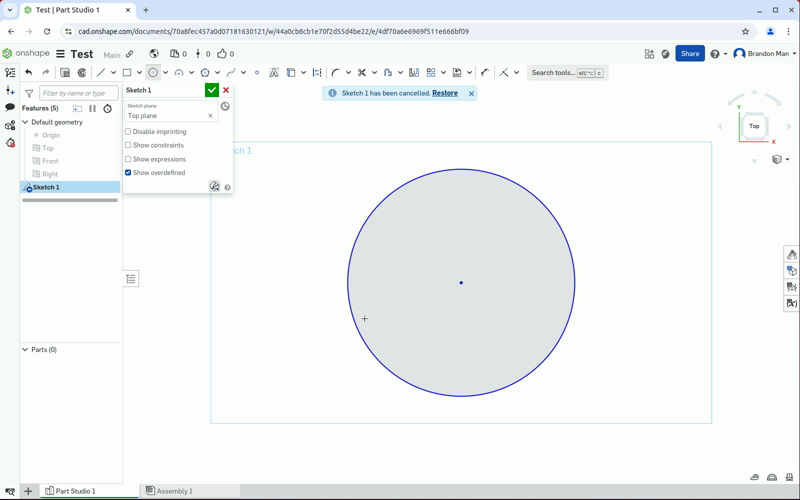
key_up(shift)
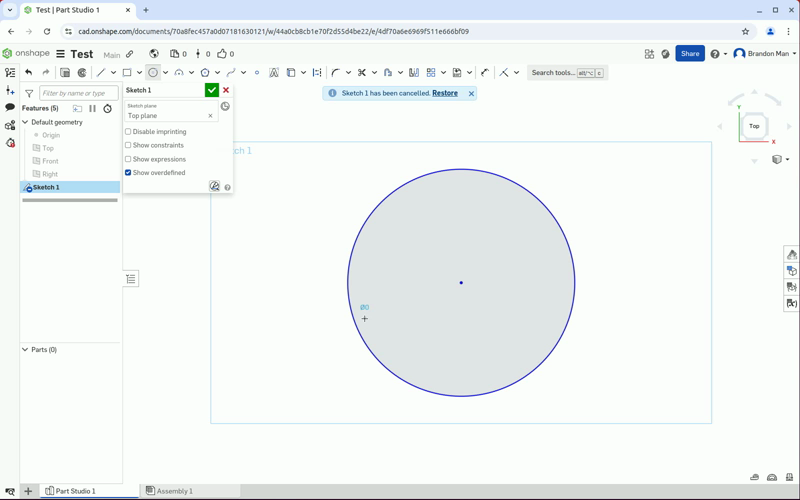
mouse_move(369, 318)
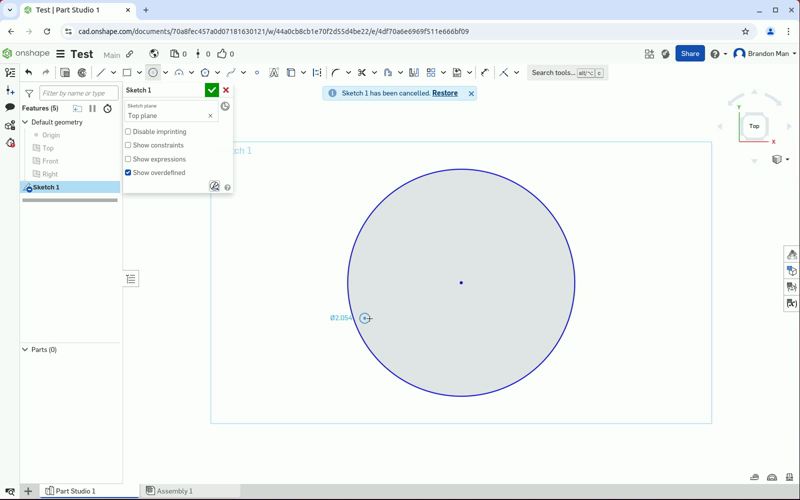
click(369, 318)
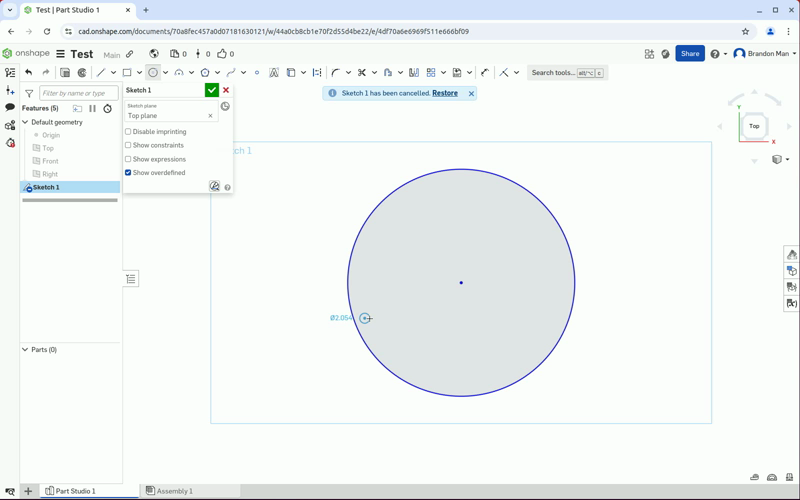
key(esc)
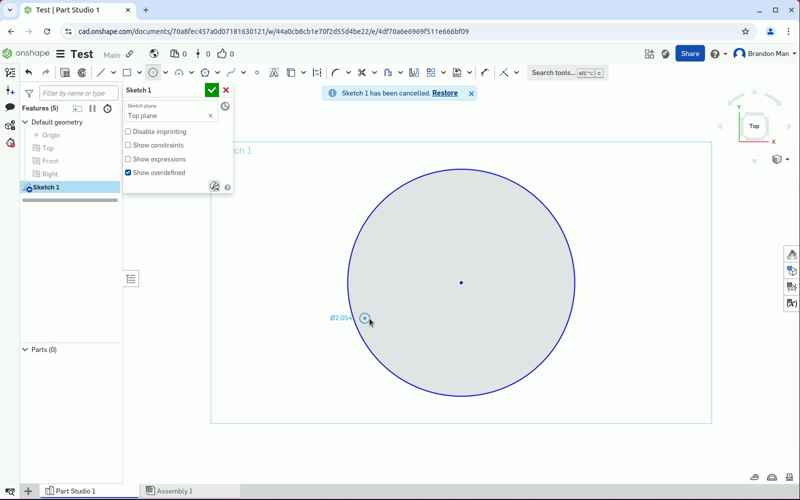
key(c)
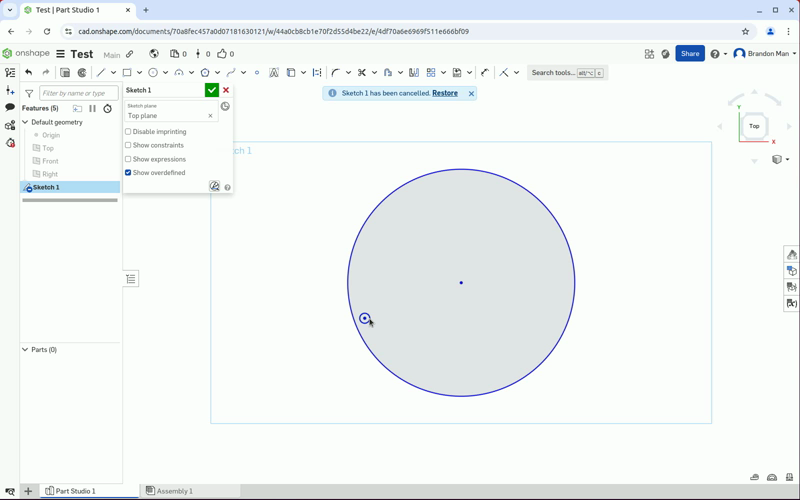
key_down(shift)
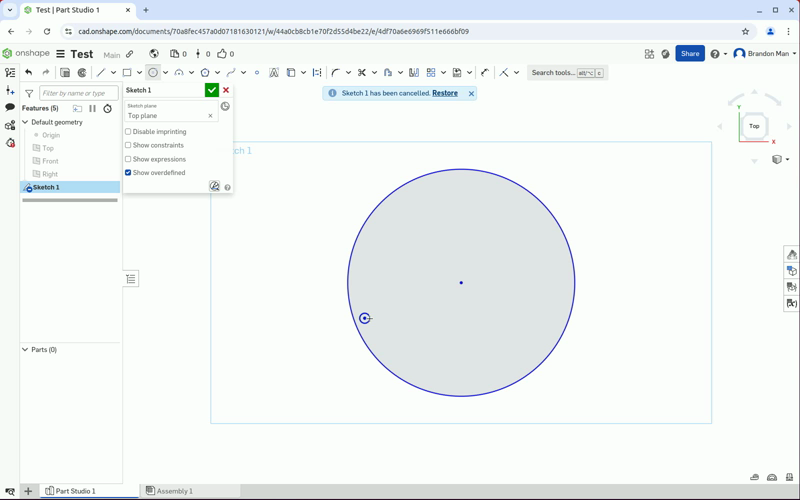
mouse_move(461, 282)
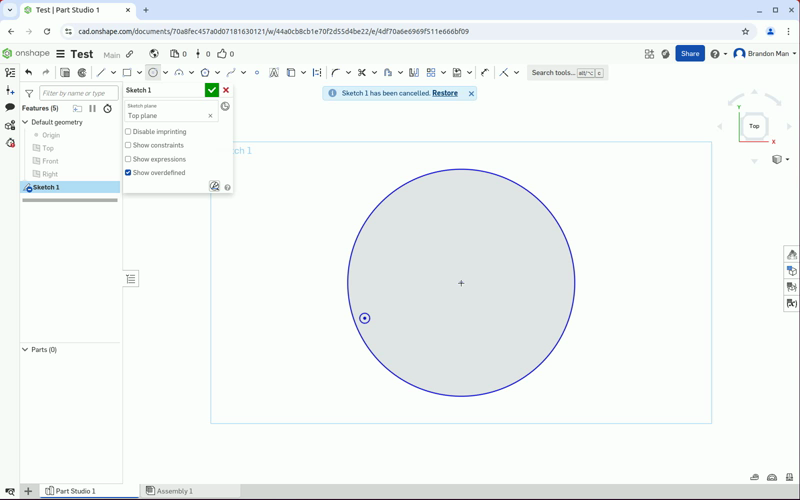
click(461, 282)
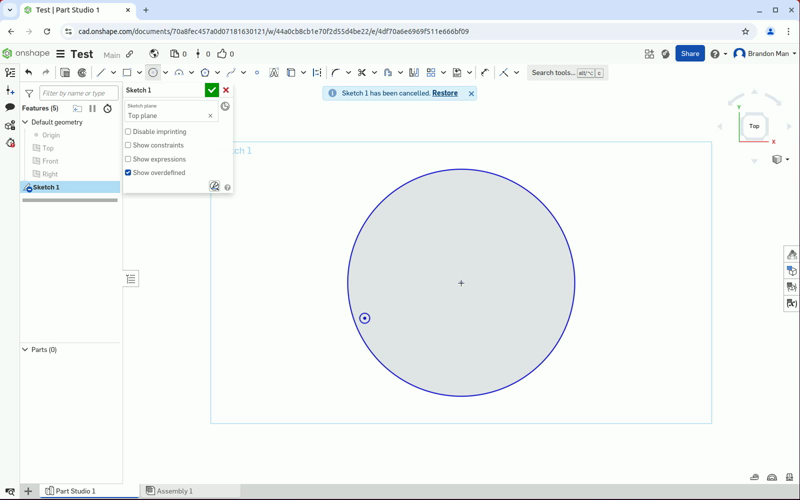
key_up(shift)
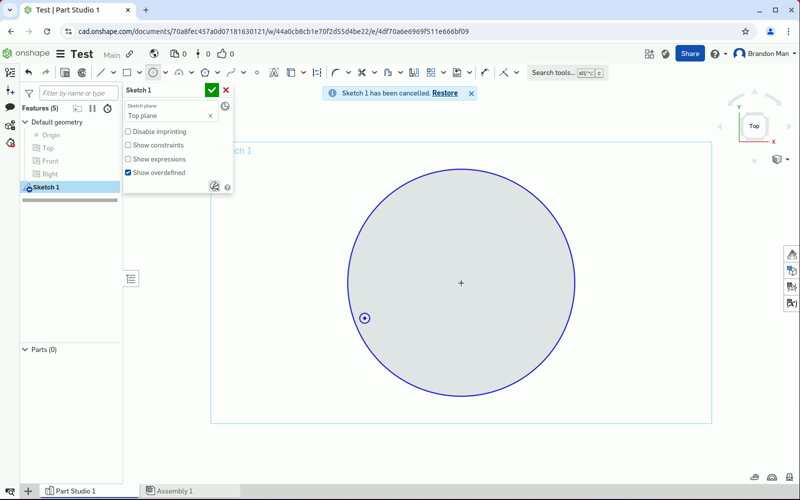
mouse_move(466, 282)
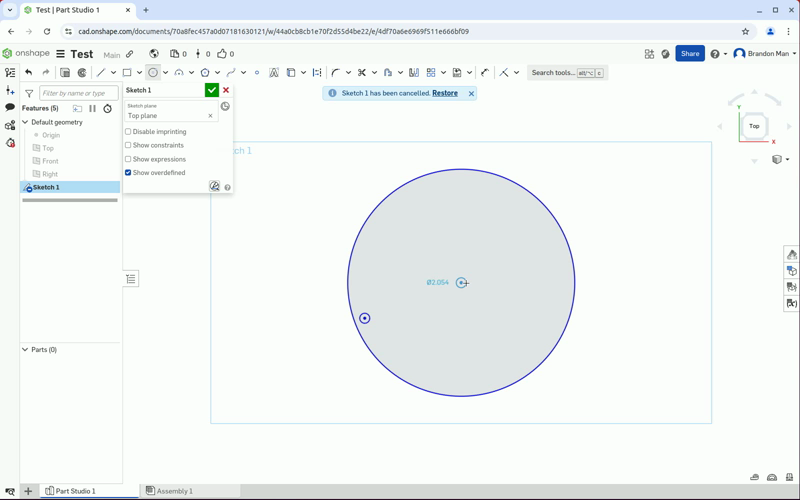
click(466, 282)
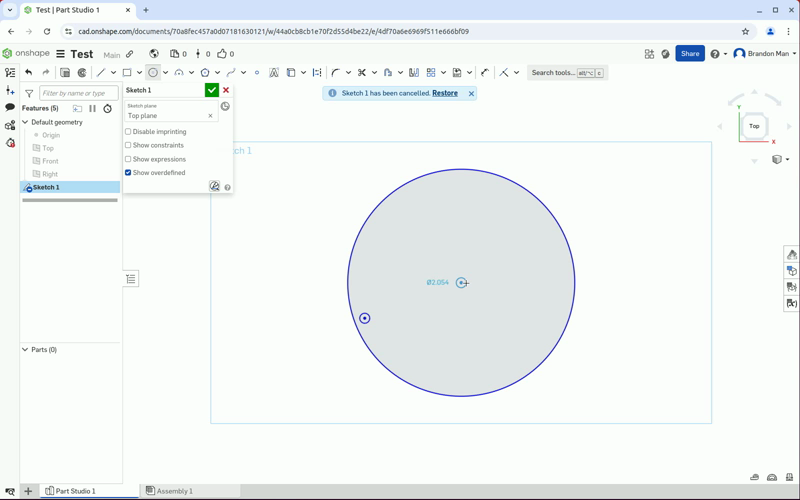
key(esc)
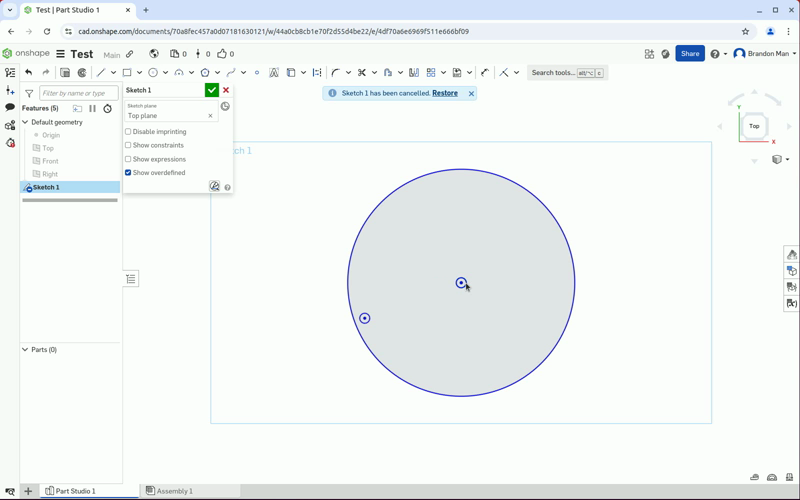
key(c)
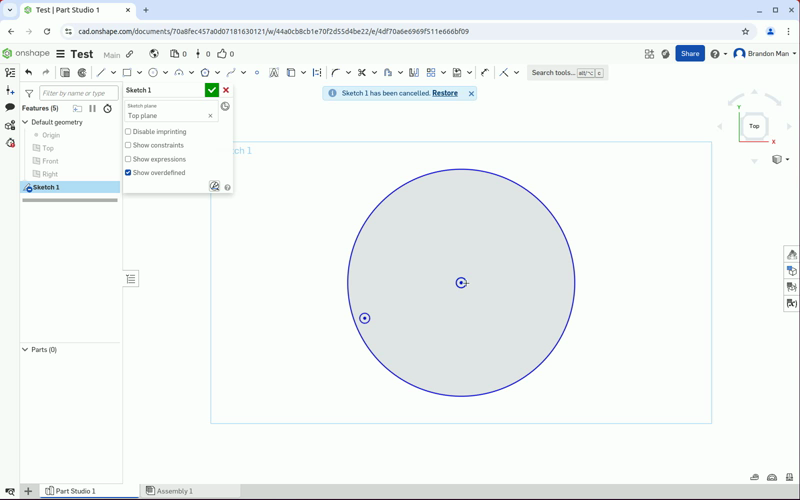
key_down(shift)
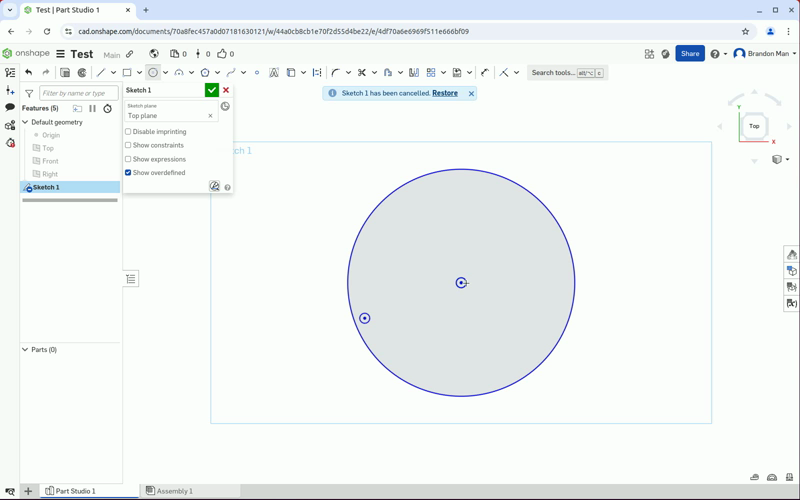
mouse_move(461, 181)
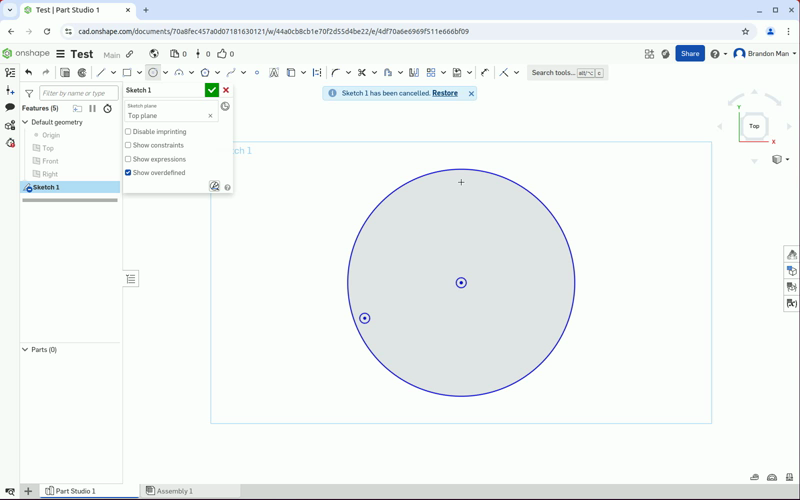
click(461, 181)
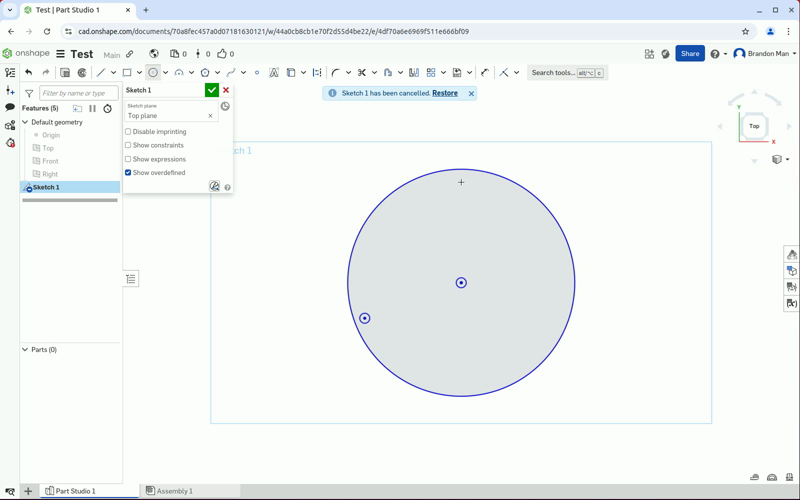
key_up(shift)
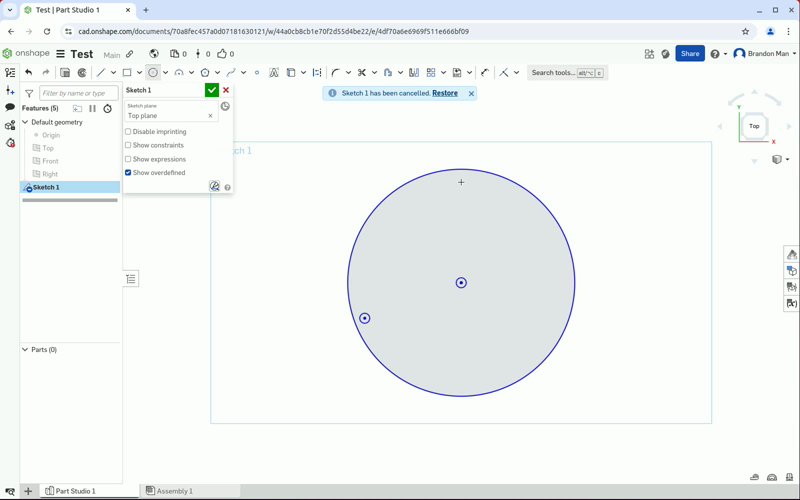
mouse_move(466, 181)
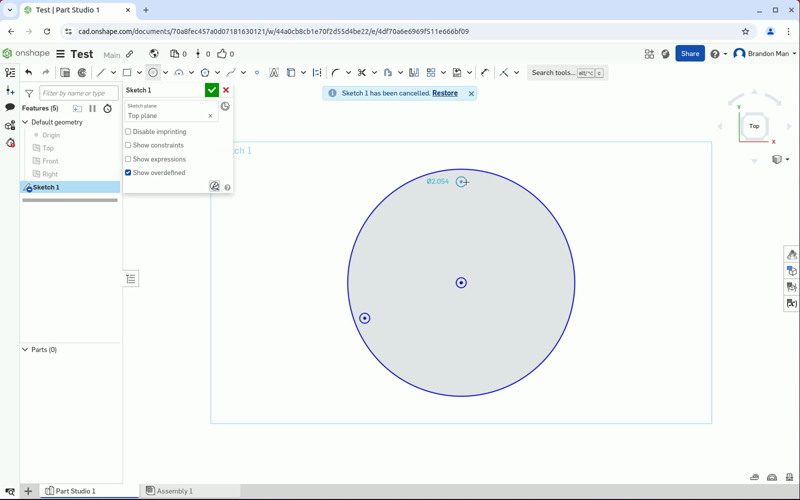
click(466, 181)
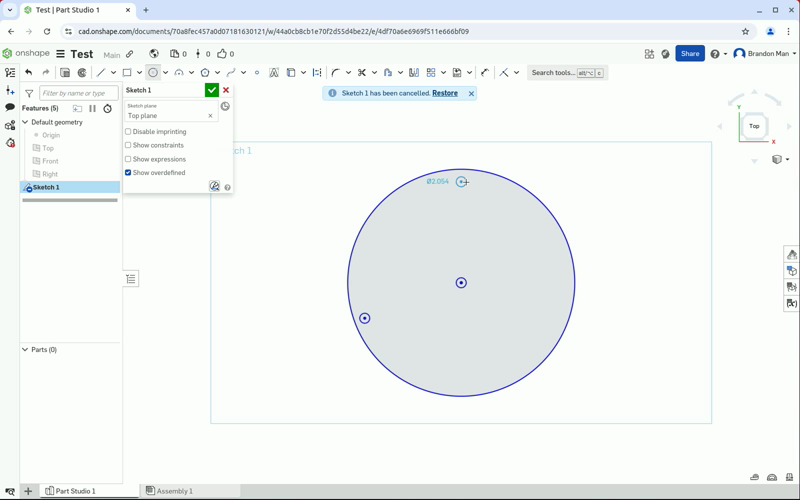
key(esc)
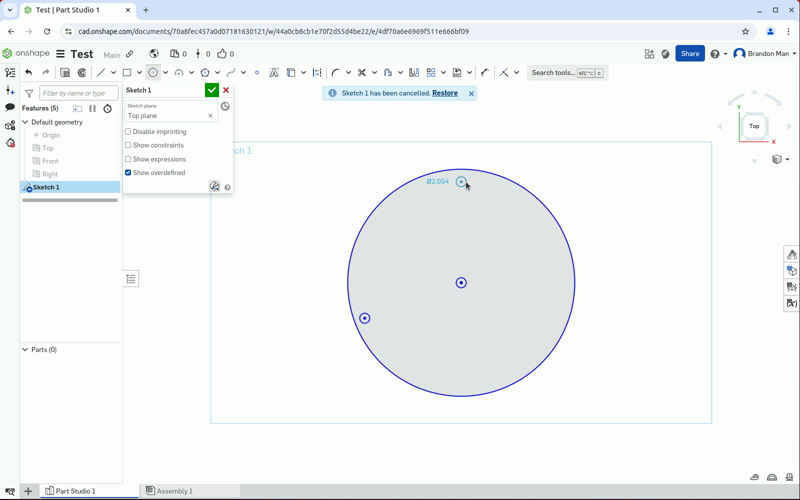
key(c)
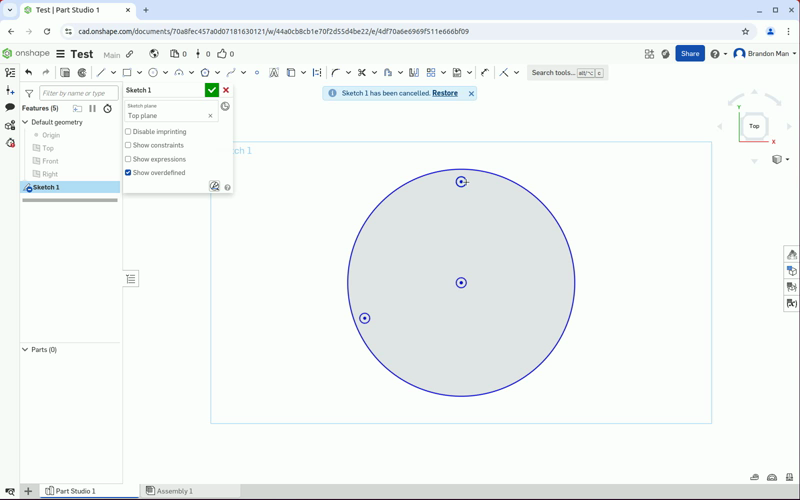
key_down(shift)
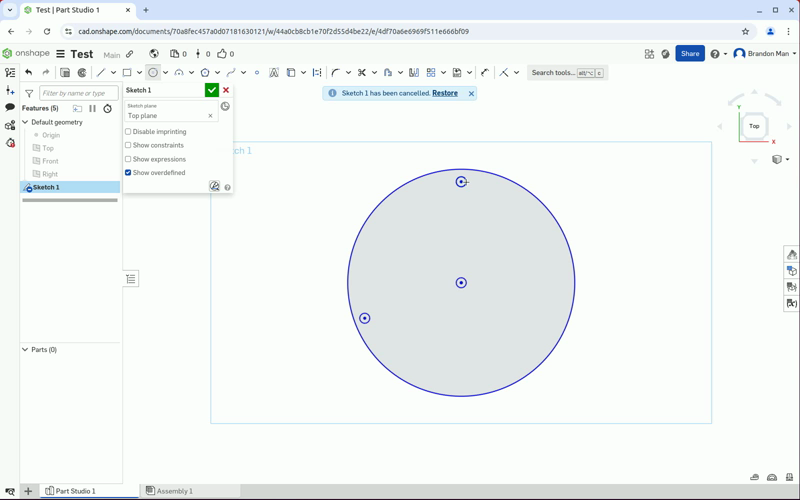
mouse_move(475, 292)
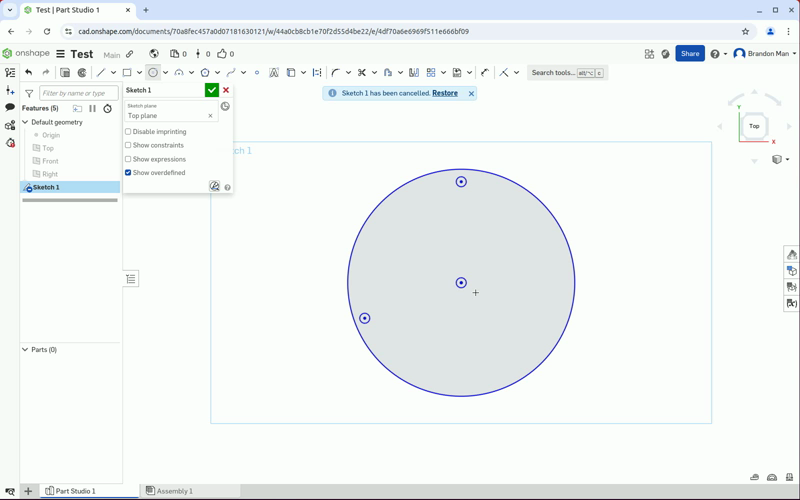
click(475, 292)
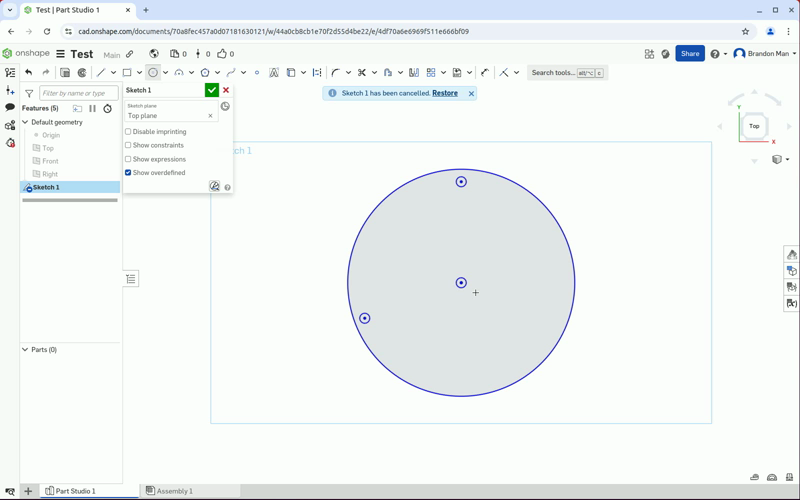
key_up(shift)
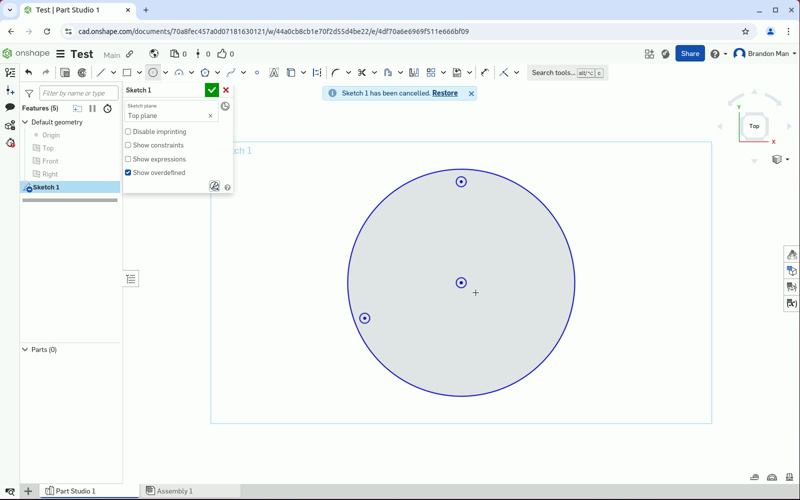
mouse_move(480, 292)
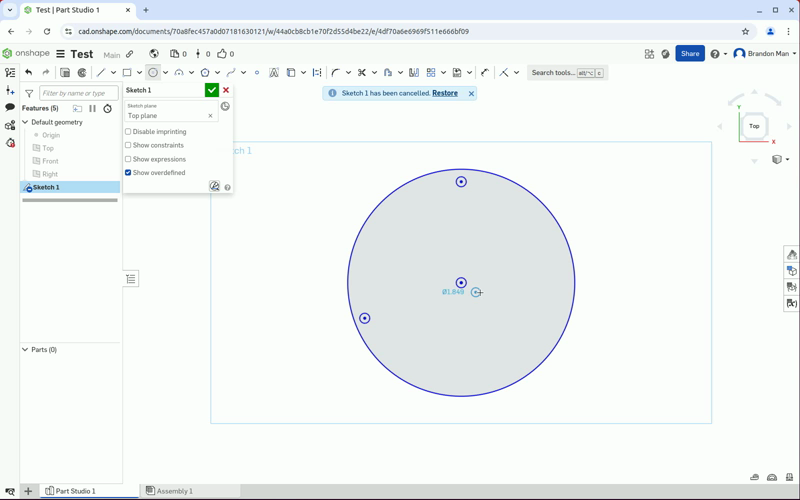
click(480, 292)
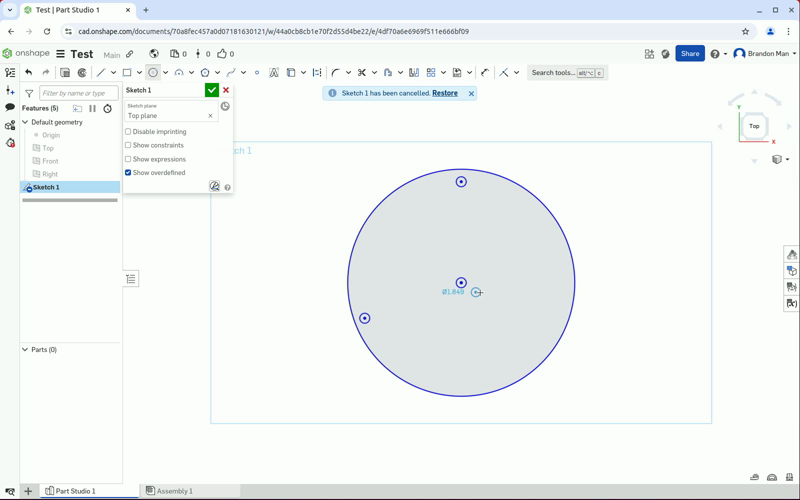
key(esc)
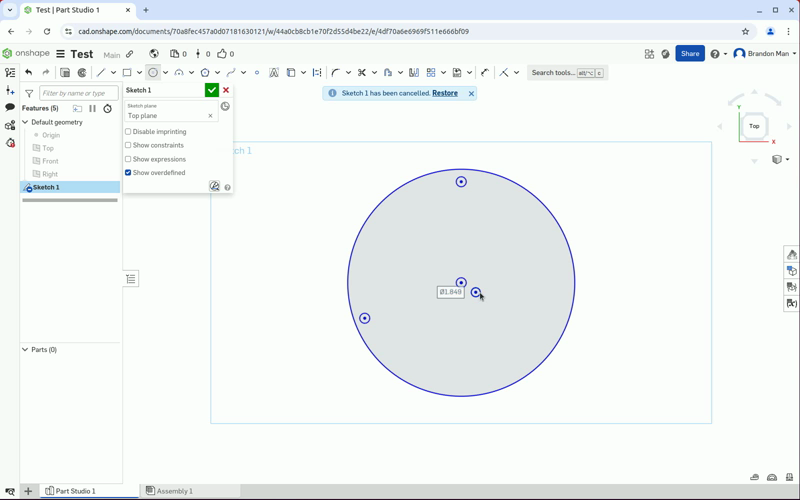
key(c)
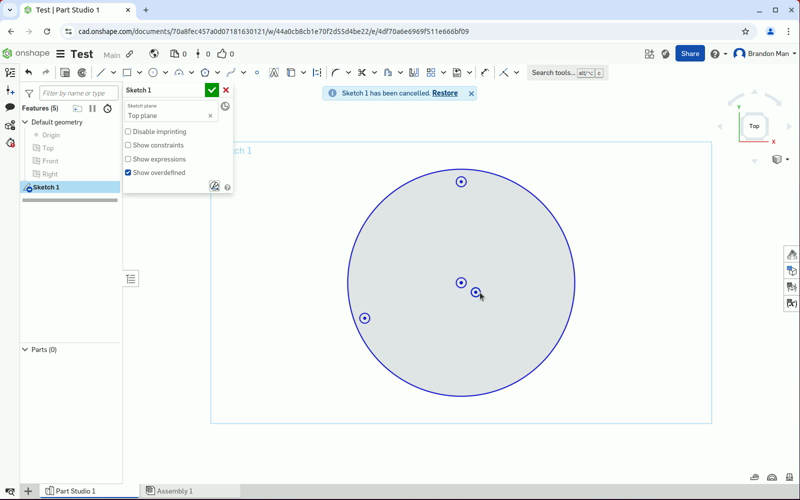
key_down(shift)
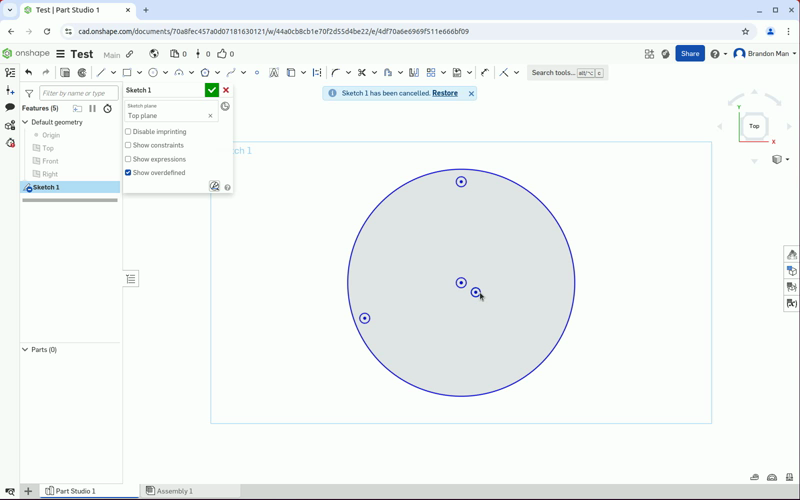
mouse_move(555, 318)
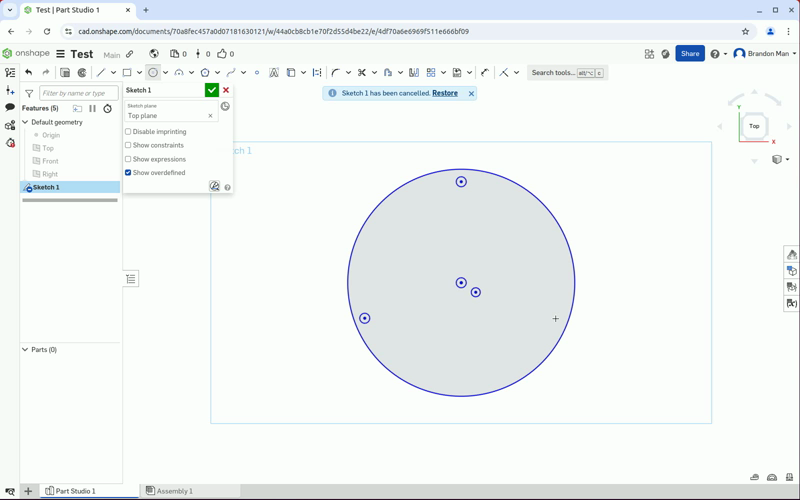
click(555, 318)
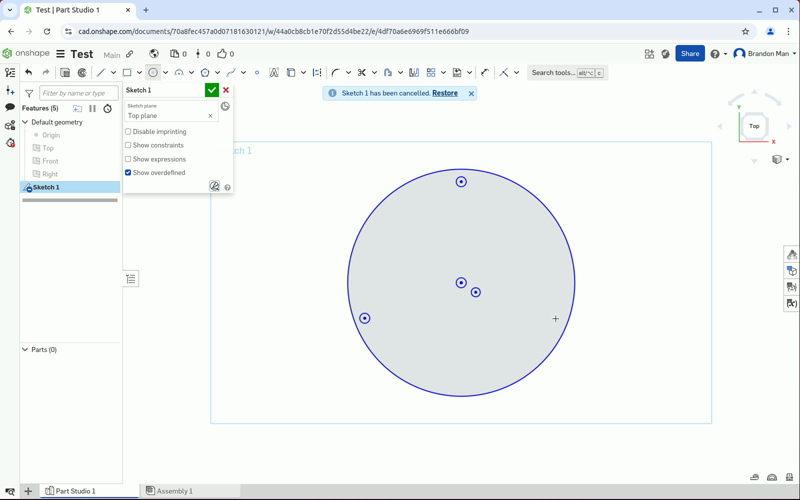
key_up(shift)
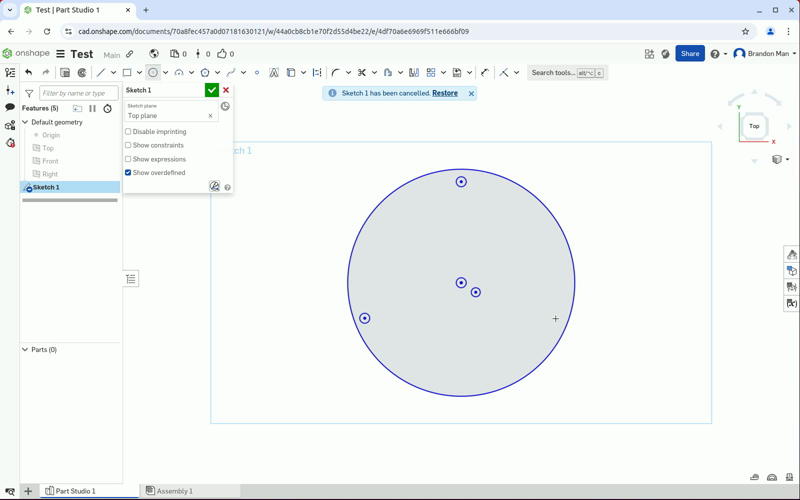
mouse_move(560, 318)
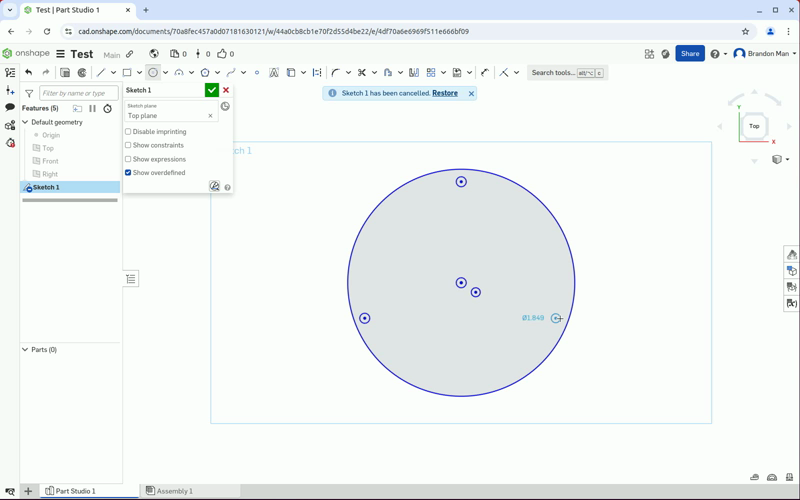
click(560, 318)
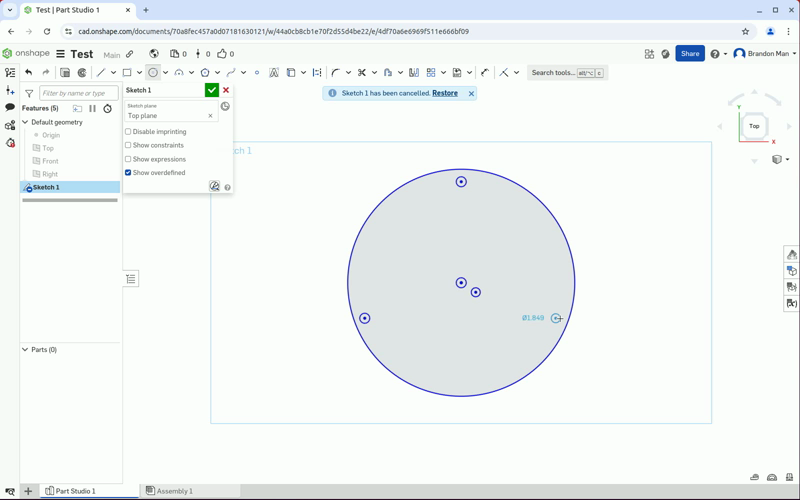
key(esc)
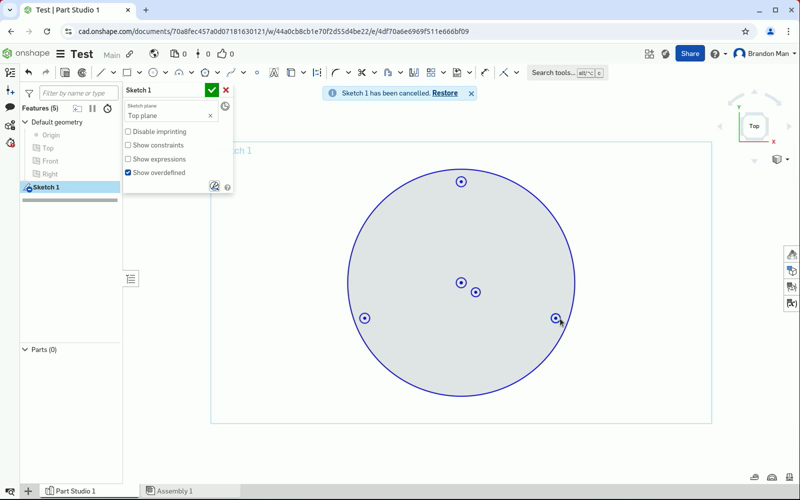
mouse_move(451, 245)
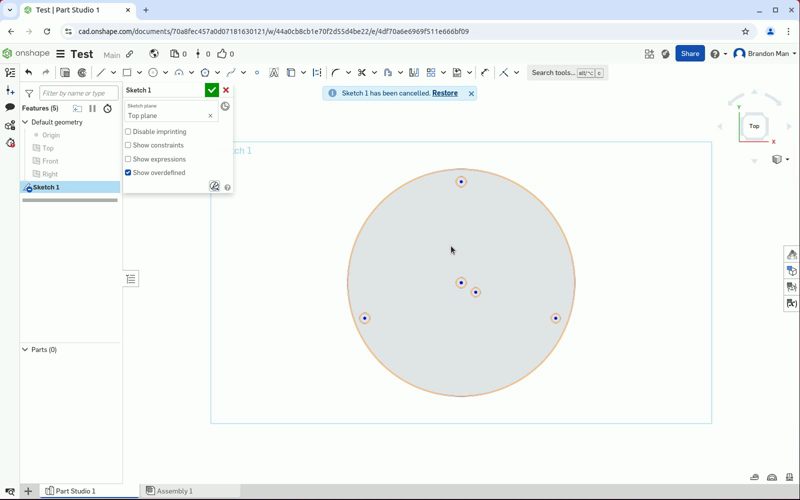
click(451, 245)
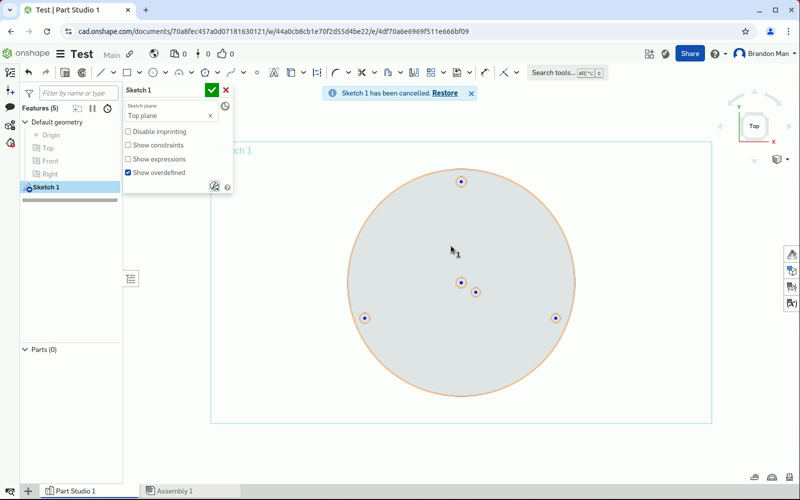
mouse_move(73, 352)
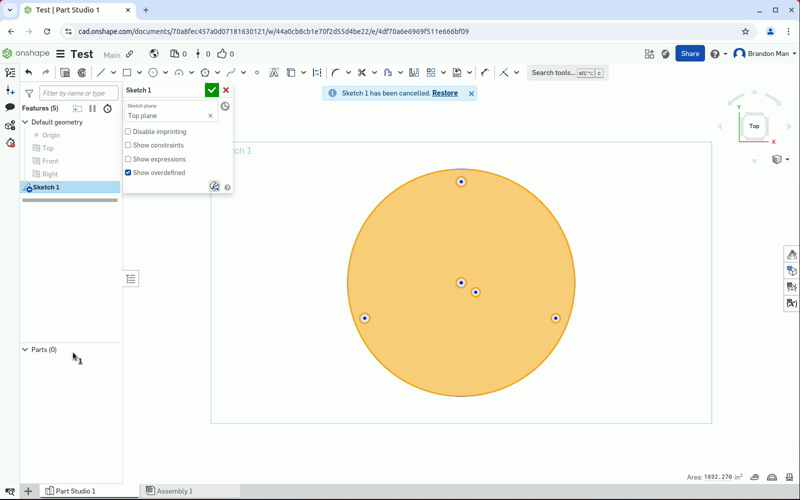
key(shift+y)
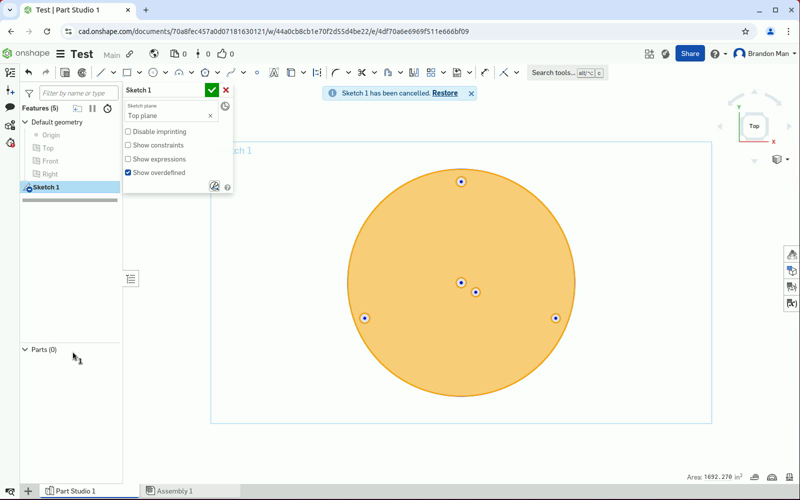
key(shift+e)
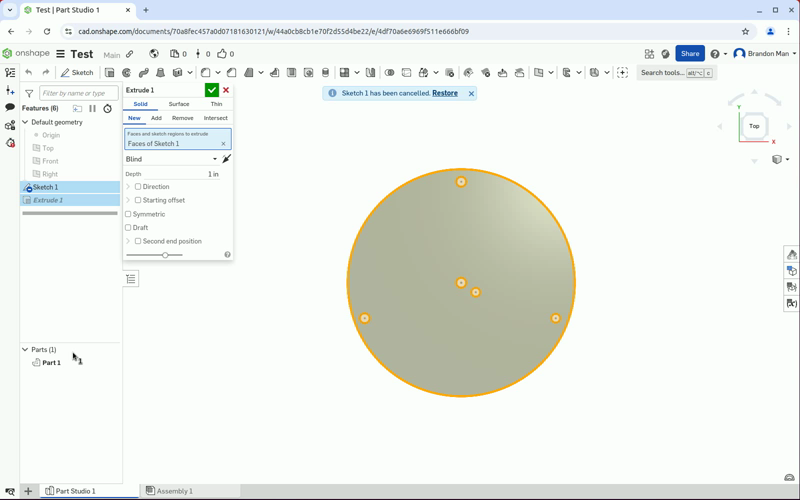
mouse_move(143, 106)
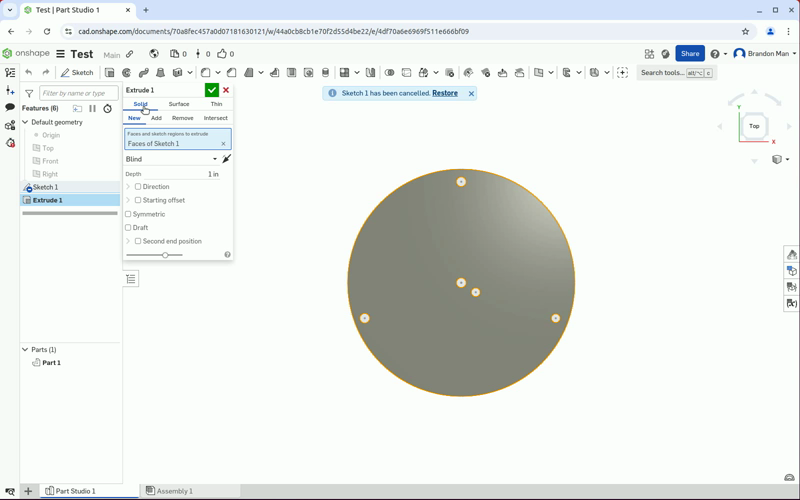
click(143, 106)
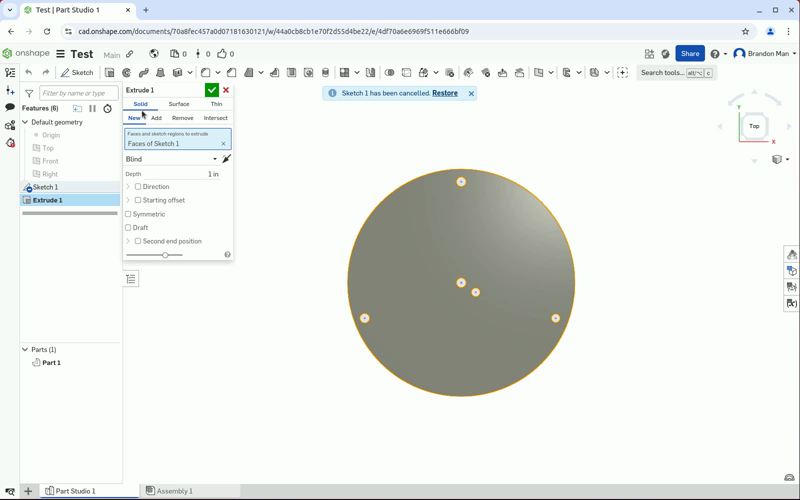
mouse_move(137, 120)
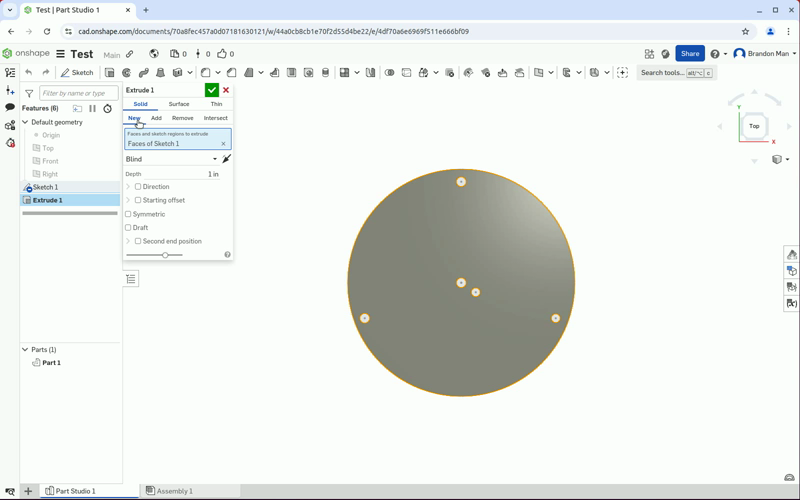
click(137, 120)
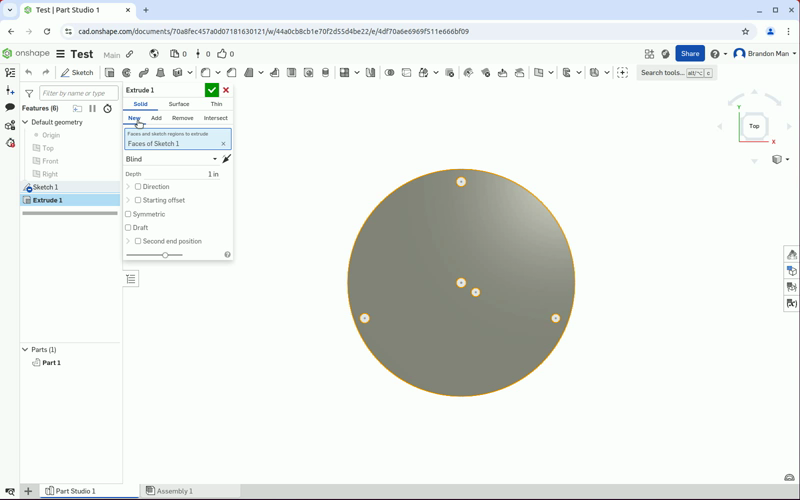
key(tab, 4)
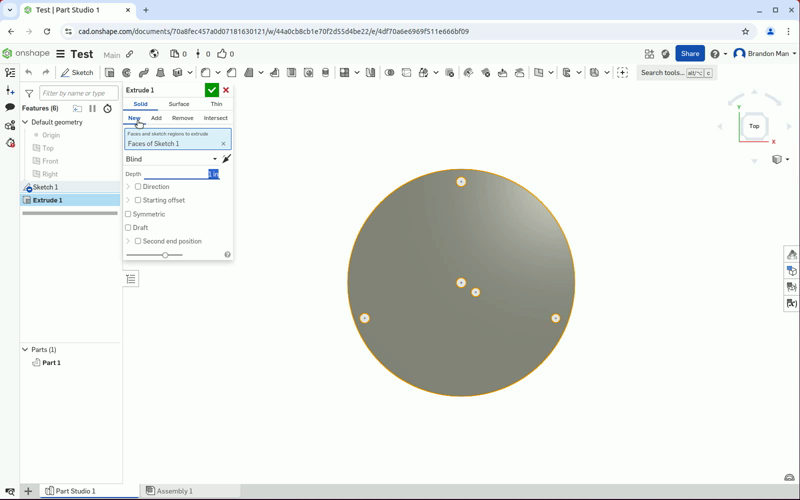
text(-4.574)
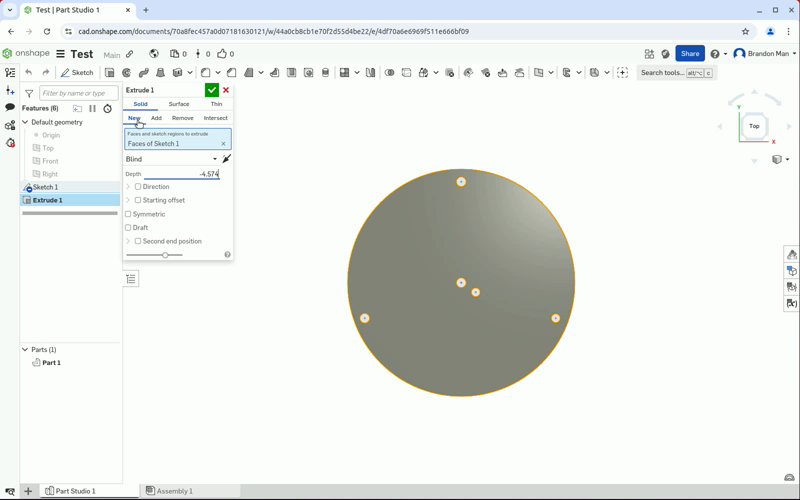
key(enter)
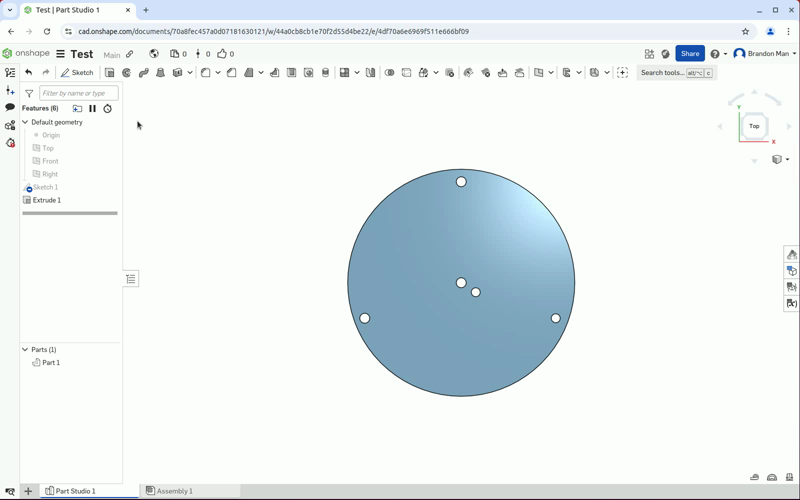
key(shift+h)
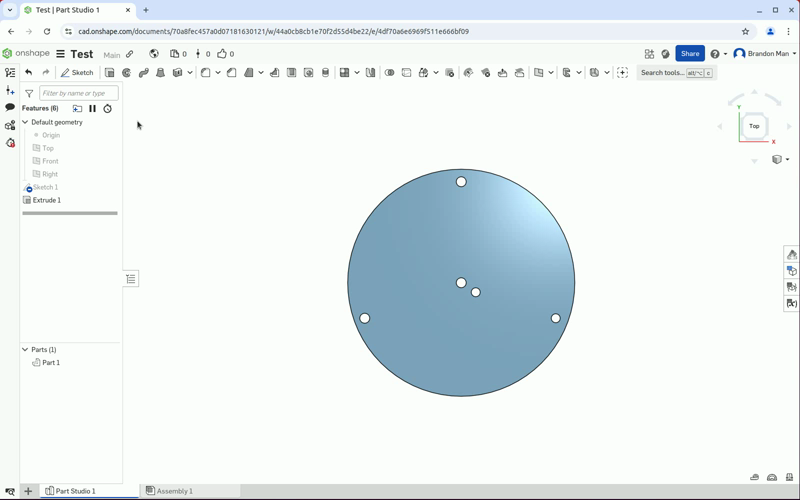
key(shift+h)
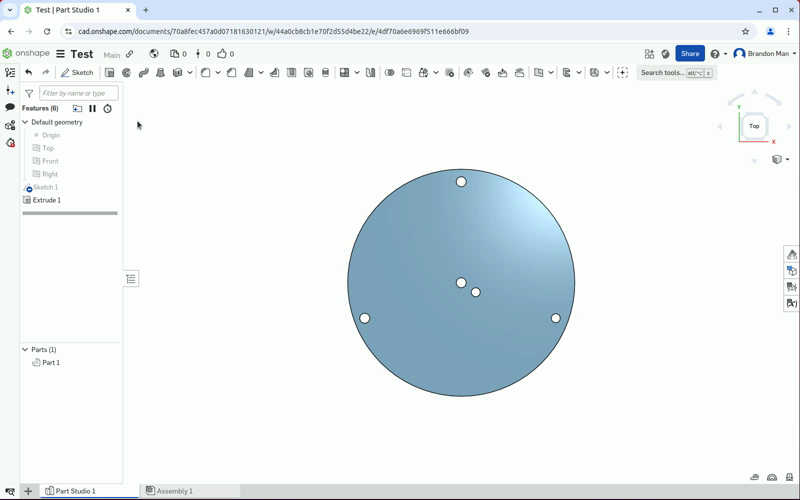
mouse_move(73, 189)
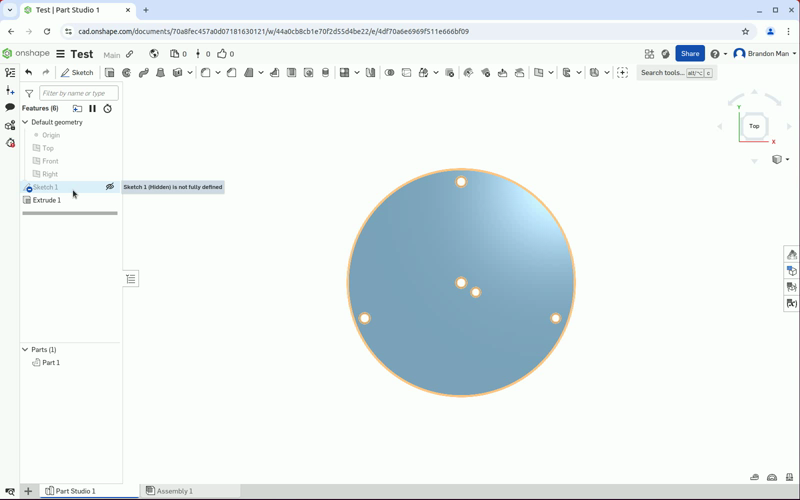
click(73, 189)
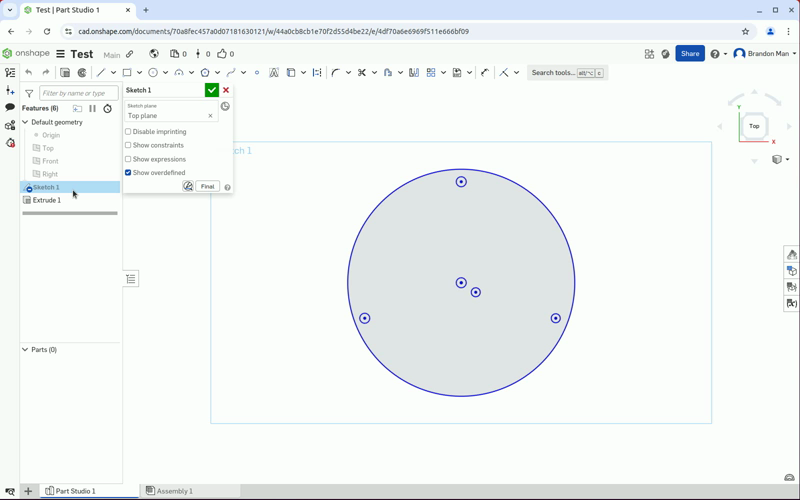
mouse_move(229, 92)
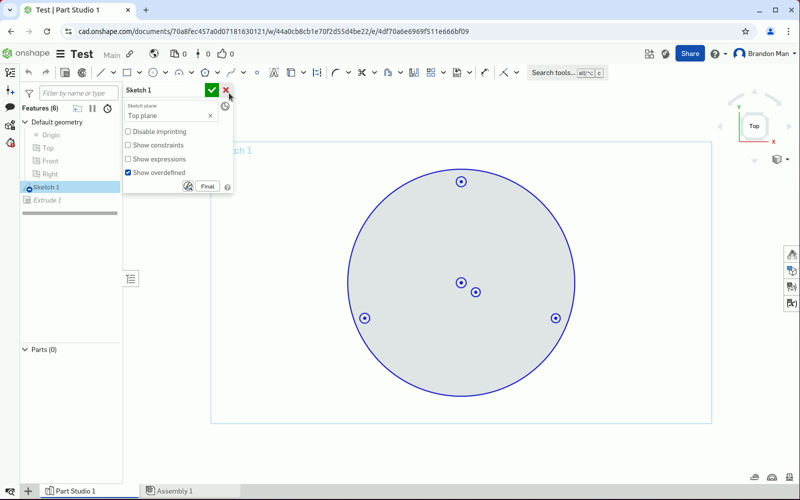
click(229, 92)
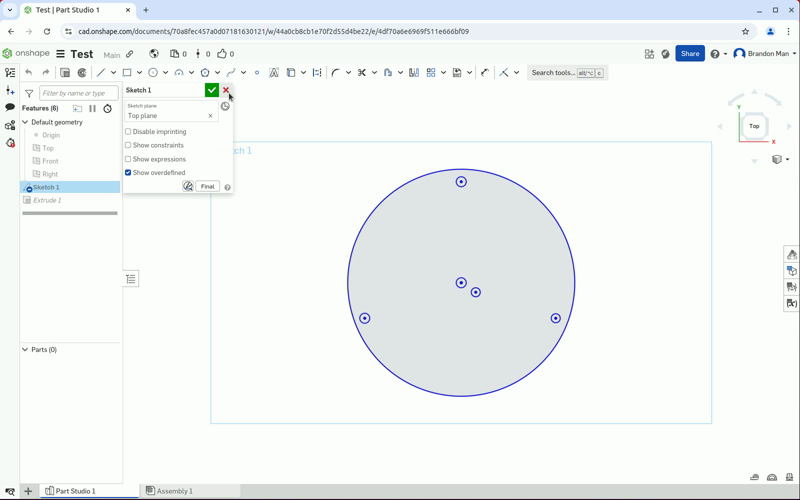
key(shift+s)
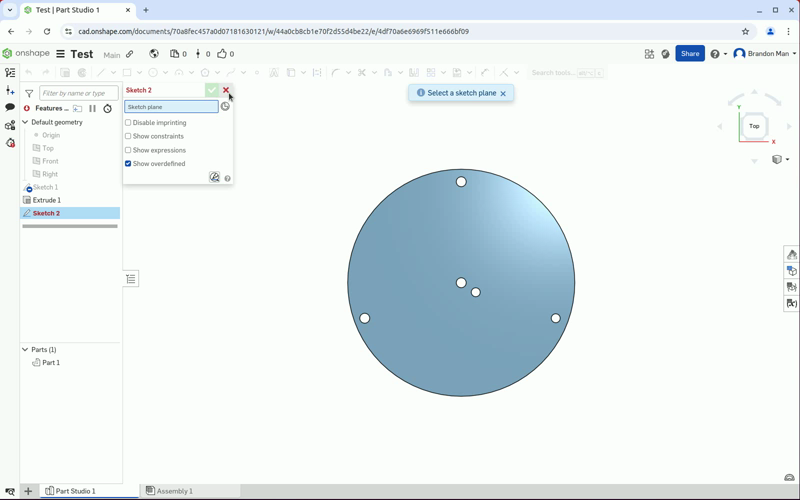
mouse_move(73, 150)
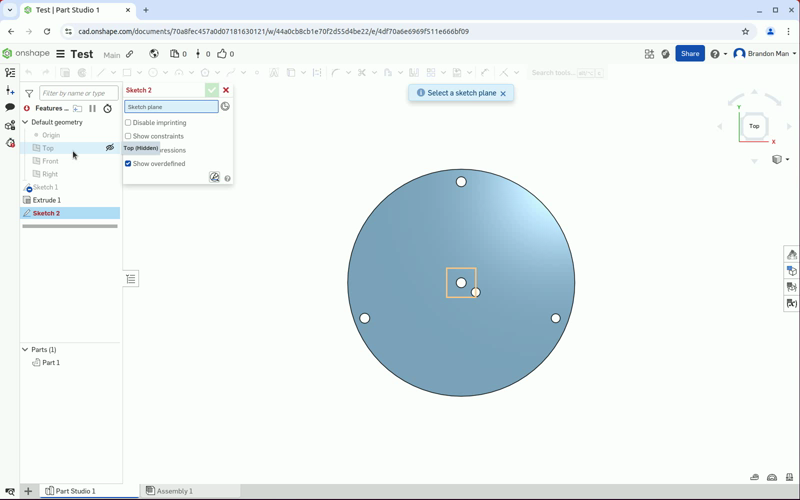
click(73, 150)
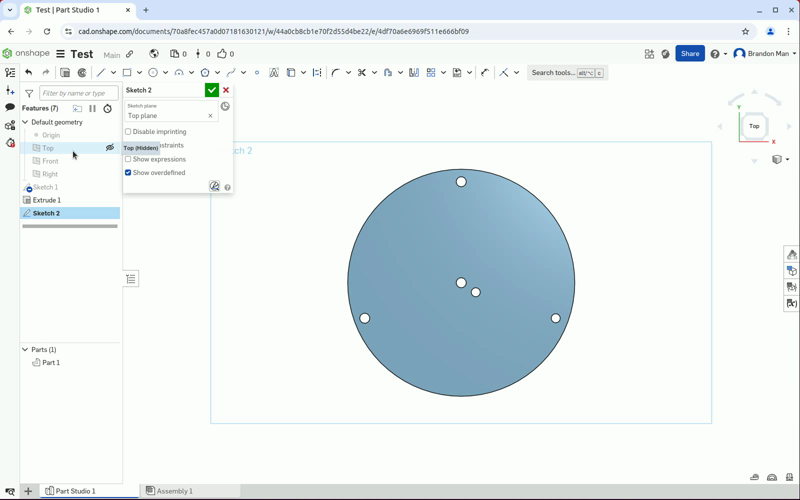
mouse_move(73, 352)
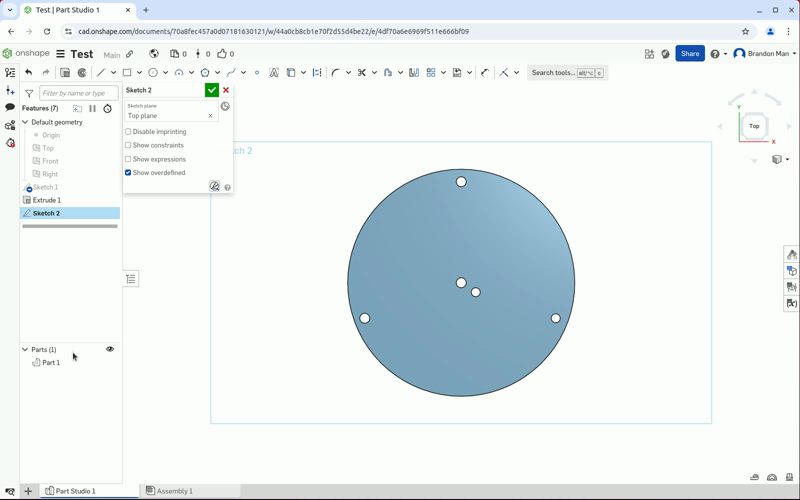
key(y)
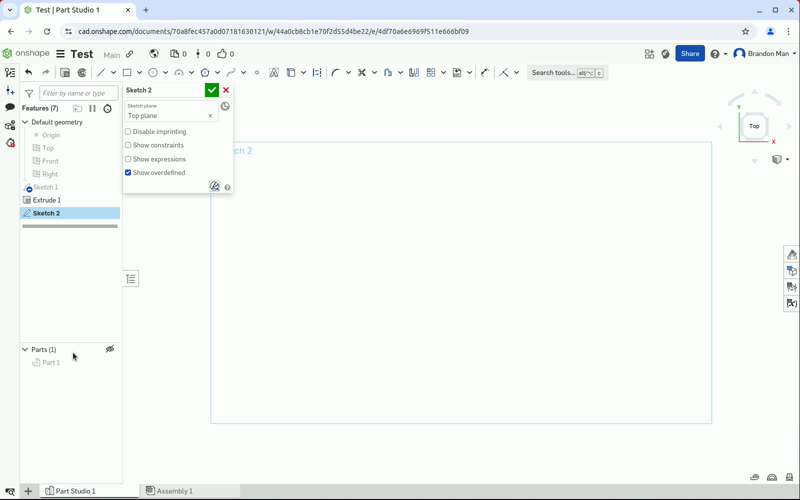
key(c)
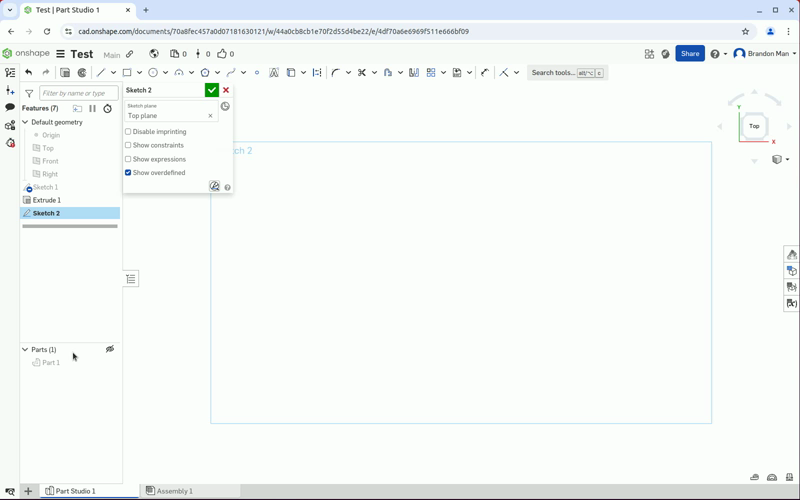
key_down(shift)
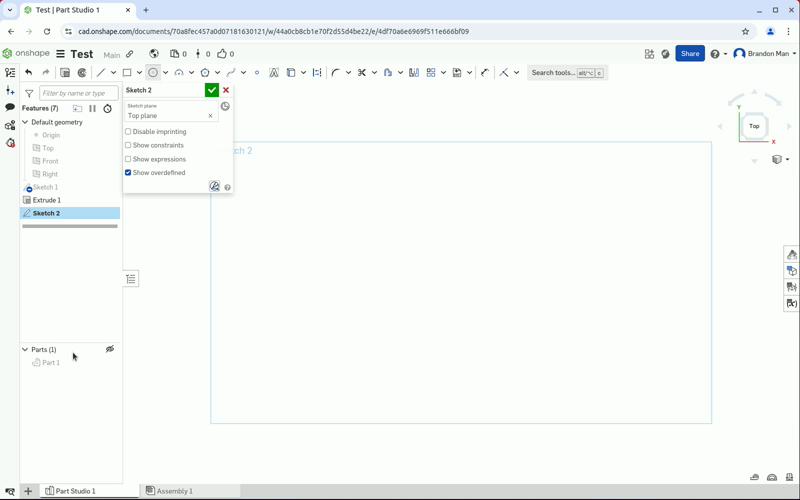
mouse_move(478, 292)
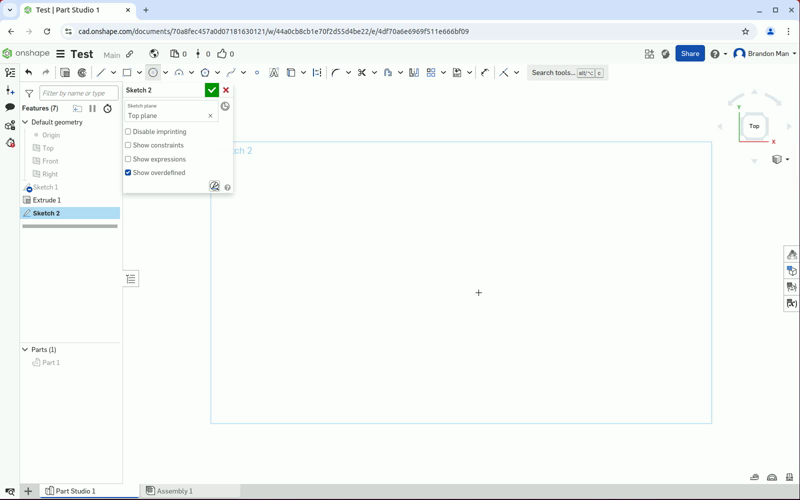
click(478, 292)
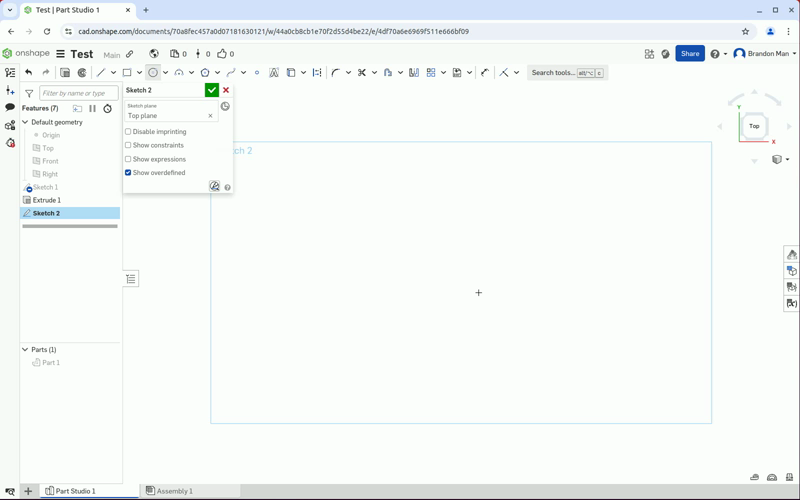
key_up(shift)
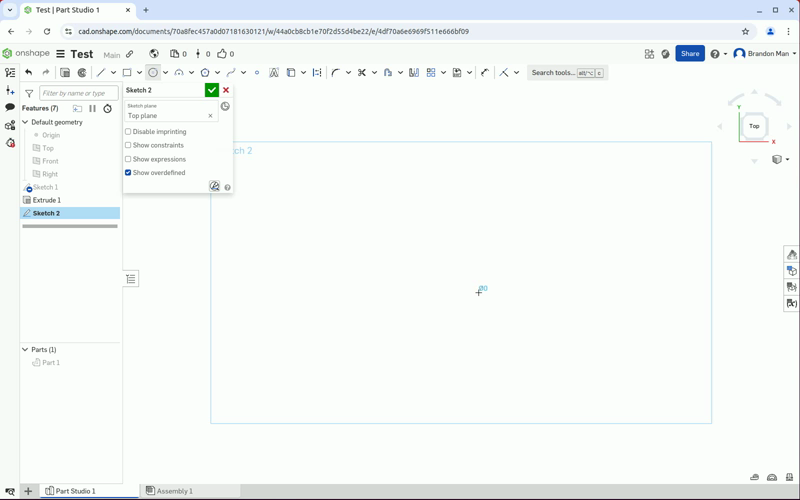
mouse_move(484, 292)
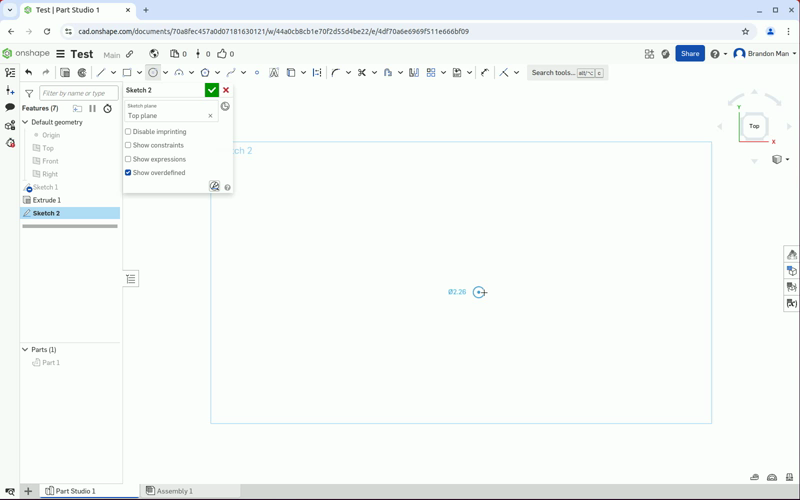
click(484, 292)
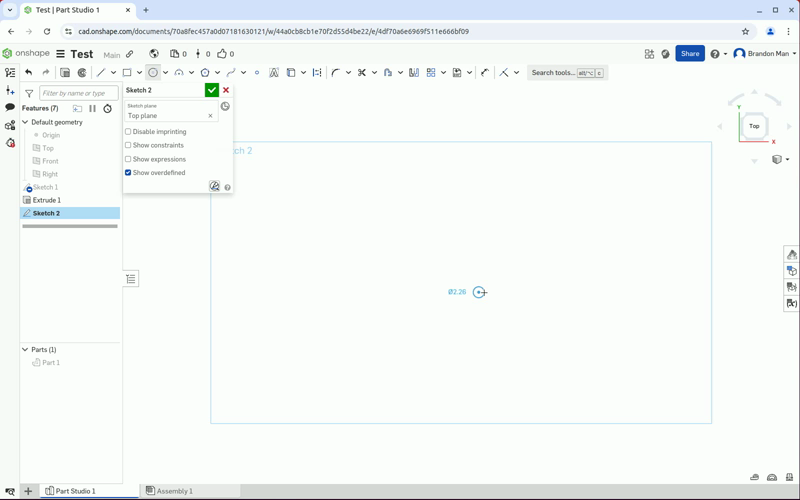
key(esc)
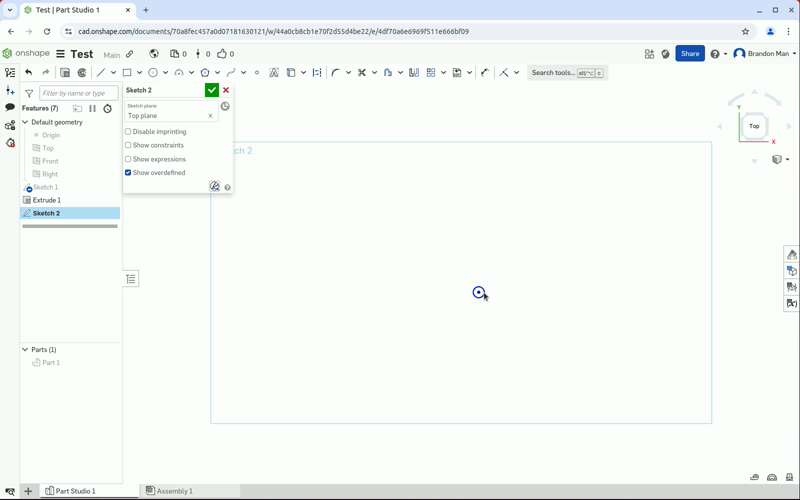
mouse_move(481, 289)
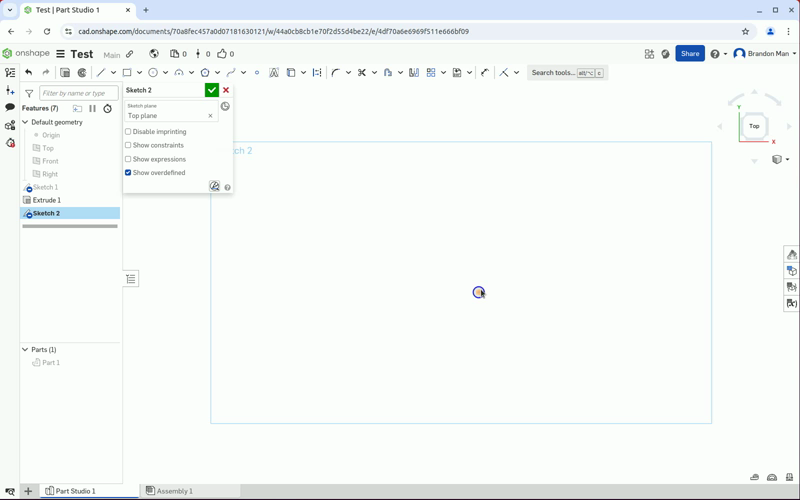
scroll(6)
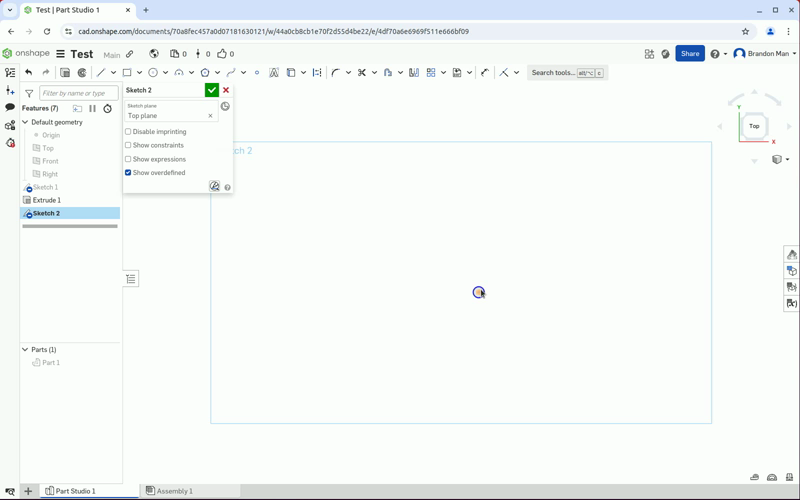
scroll(6)
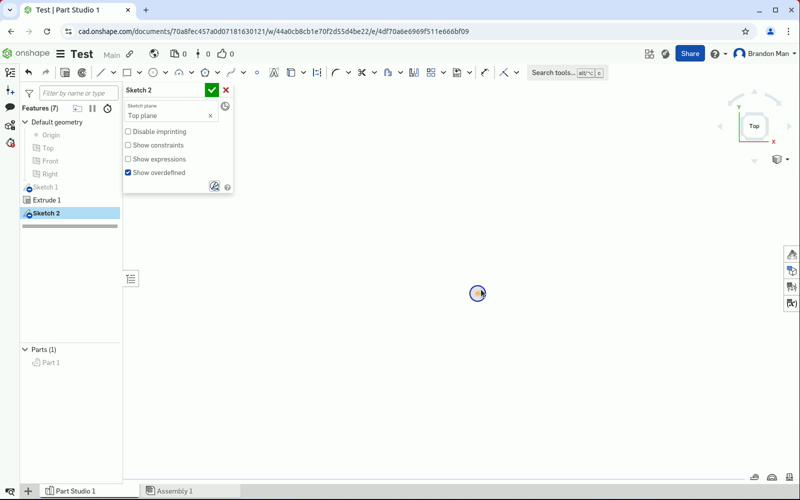
scroll(6)
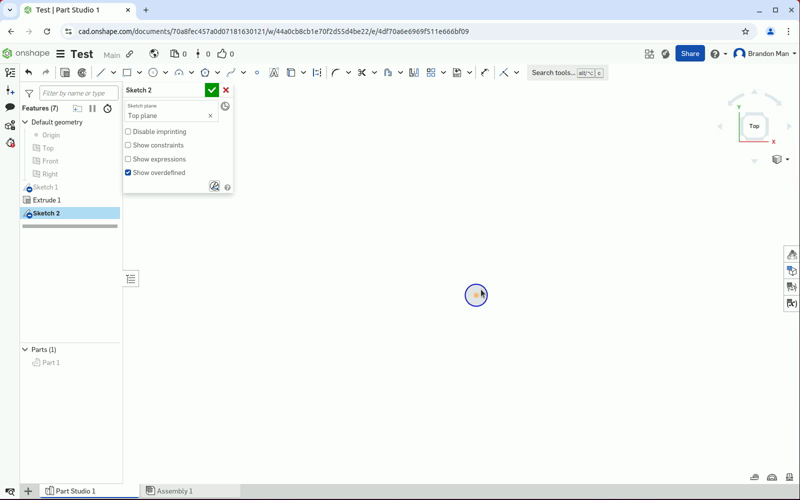
scroll(6)
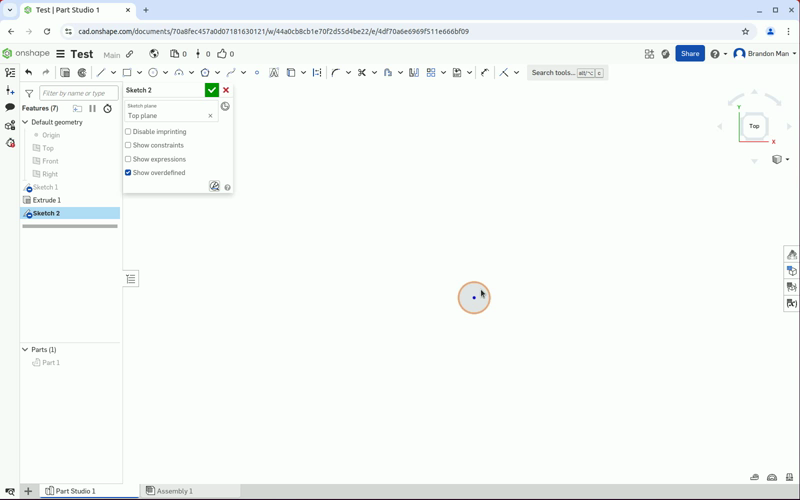
scroll(6)
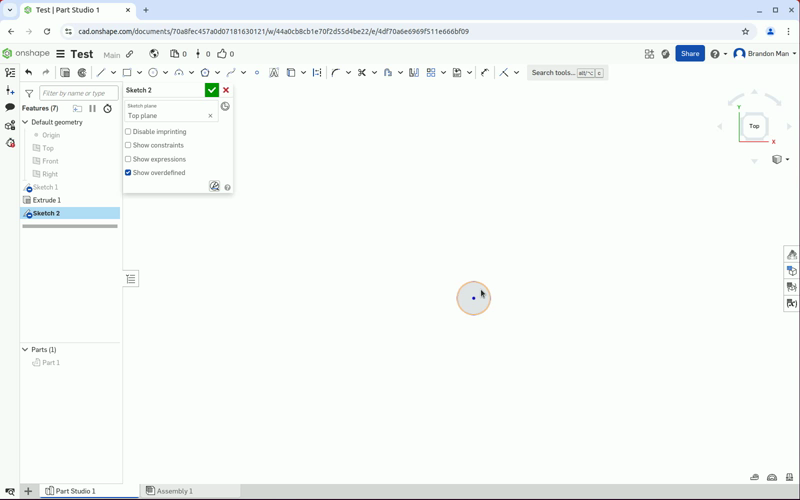
scroll(6)
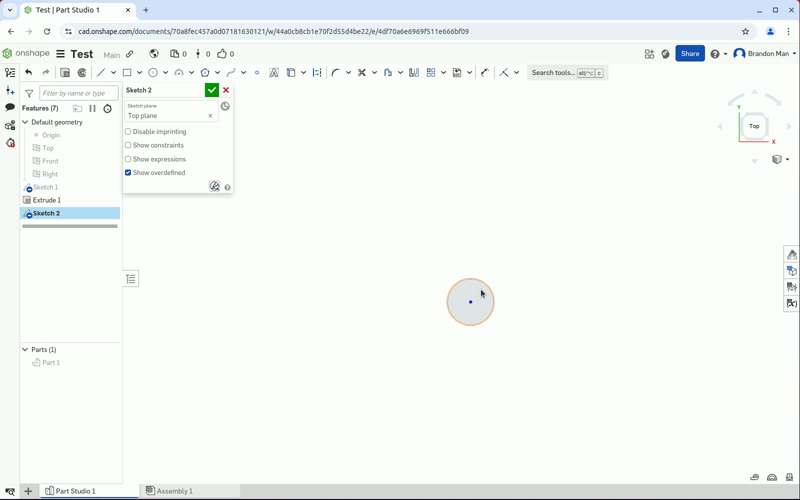
scroll(6)
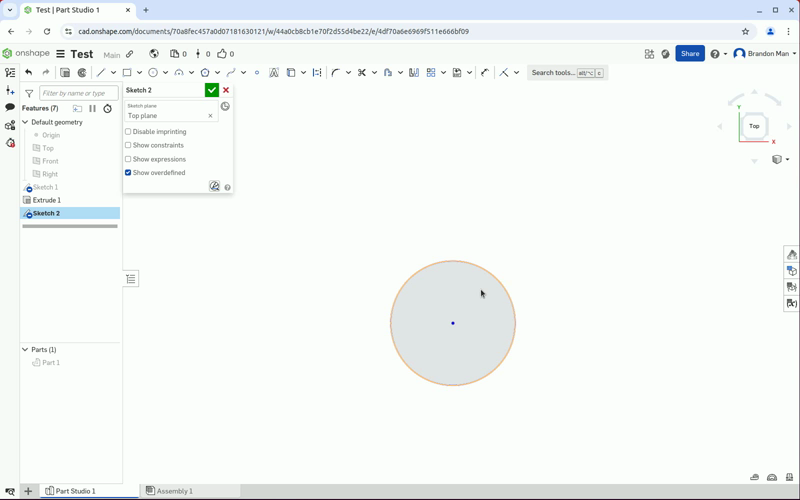
click(481, 289)
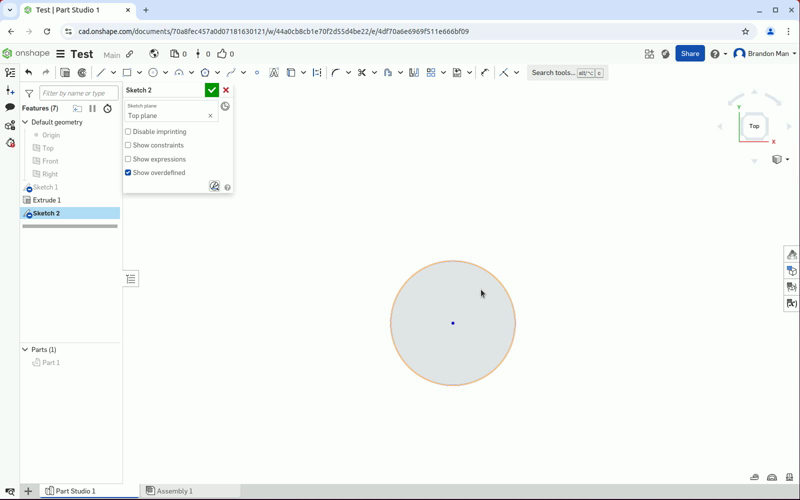
scroll(-6)
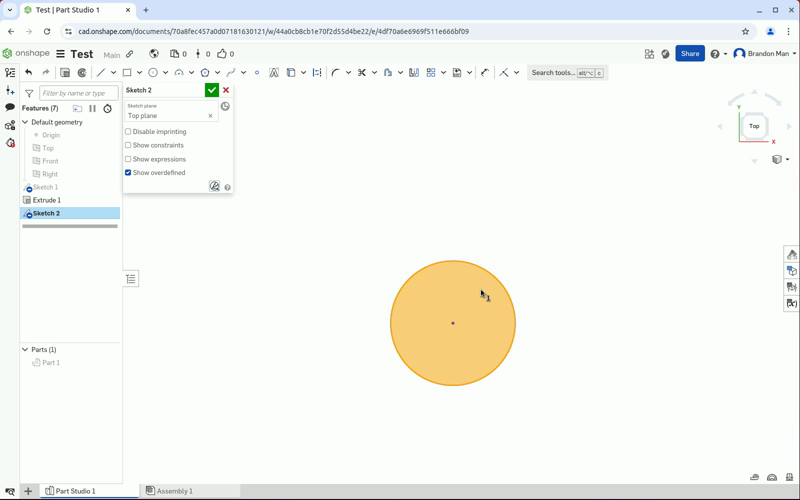
scroll(-6)
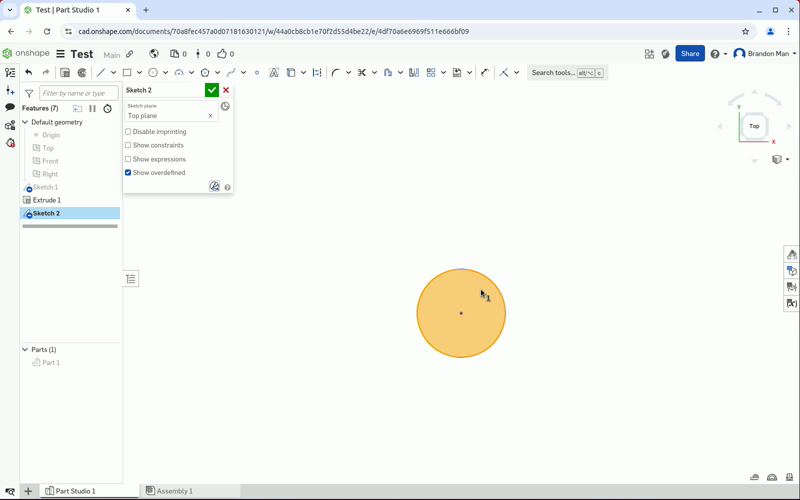
scroll(-6)
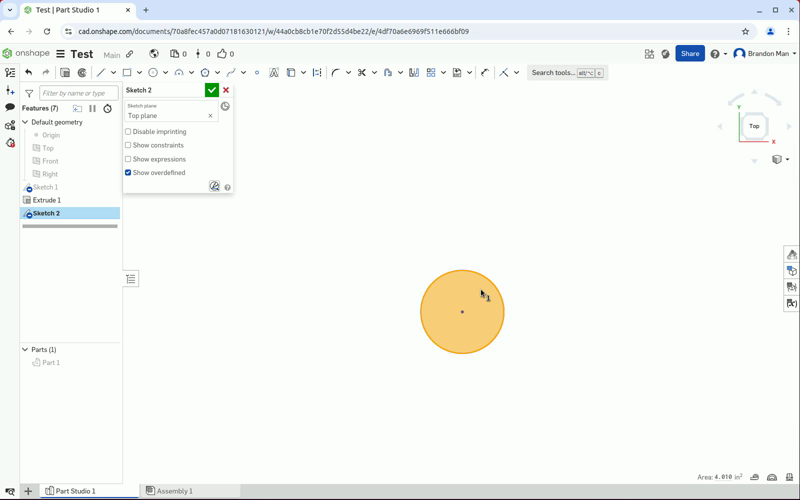
scroll(-6)
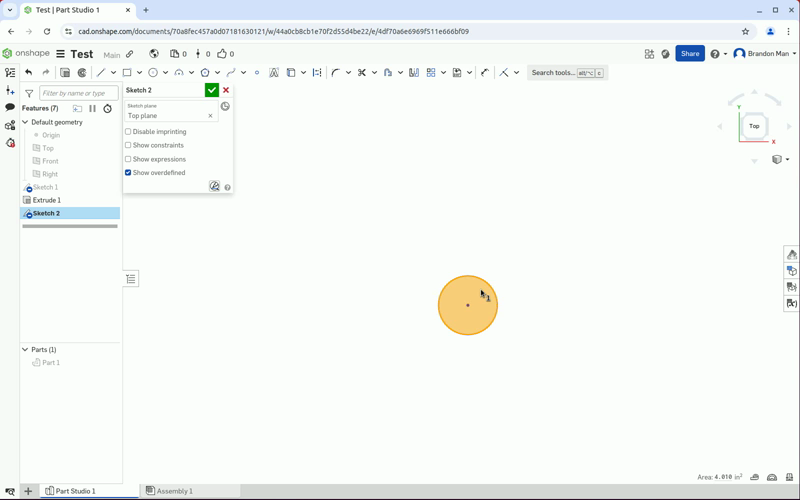
scroll(-6)
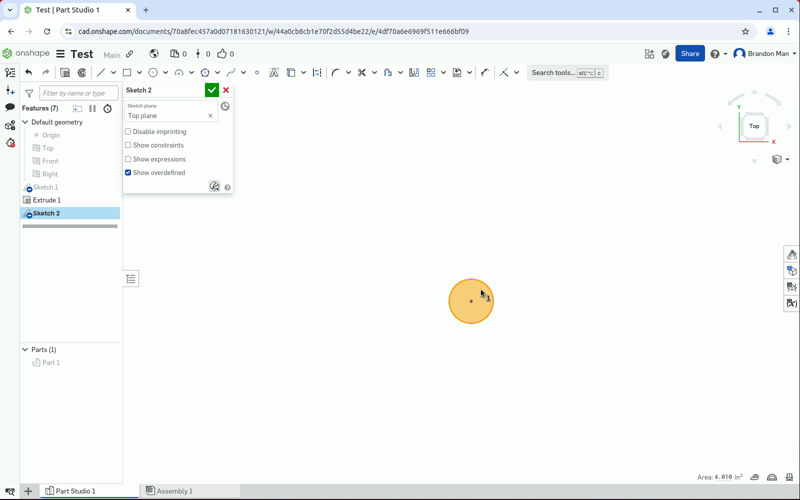
scroll(-6)
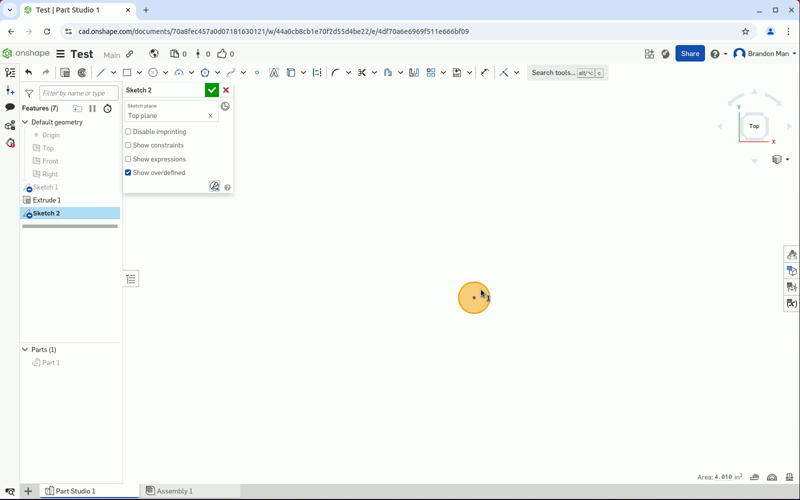
scroll(-6)
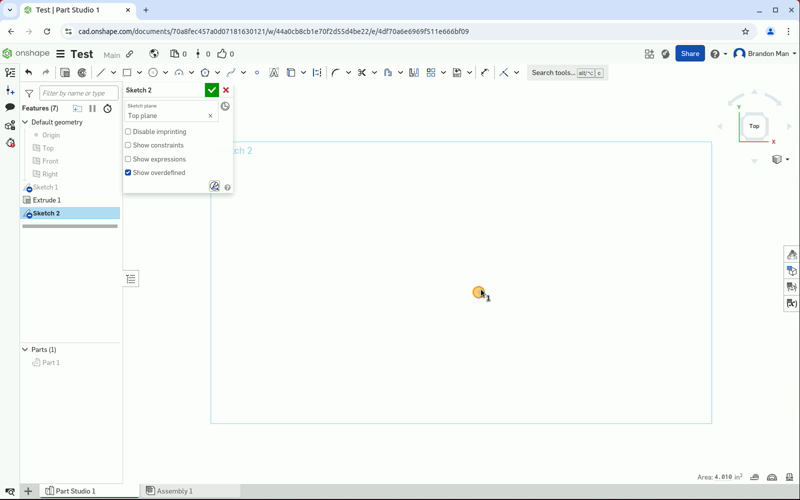
mouse_move(73, 352)
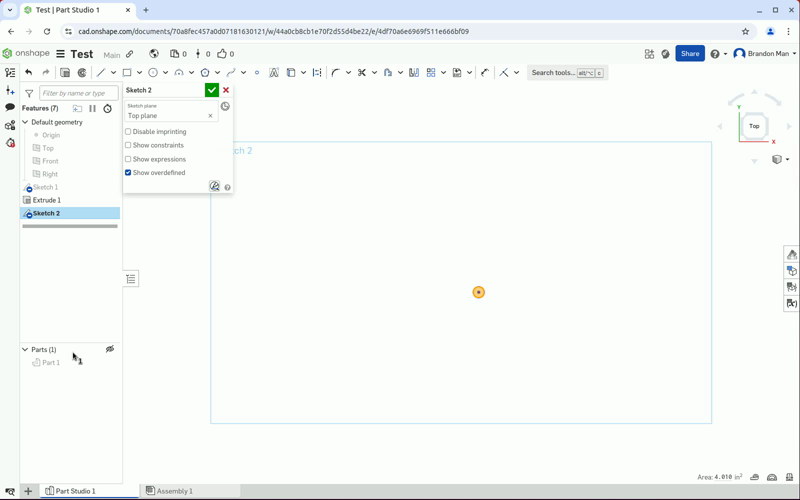
key(shift+y)
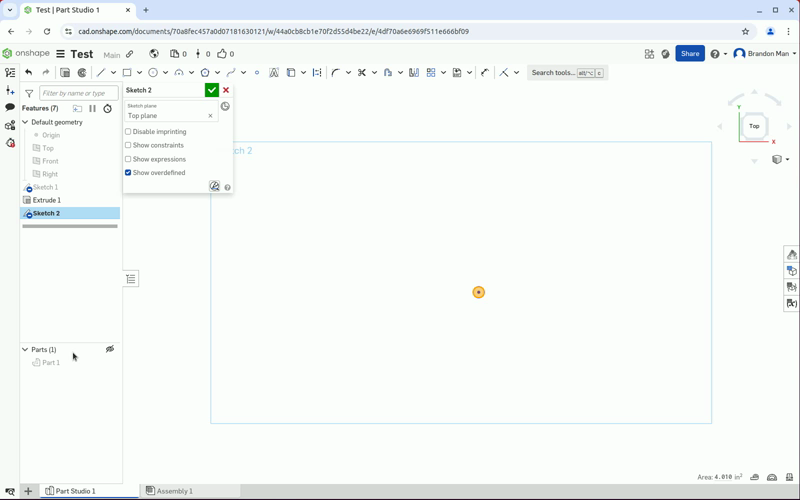
key(shift+e)
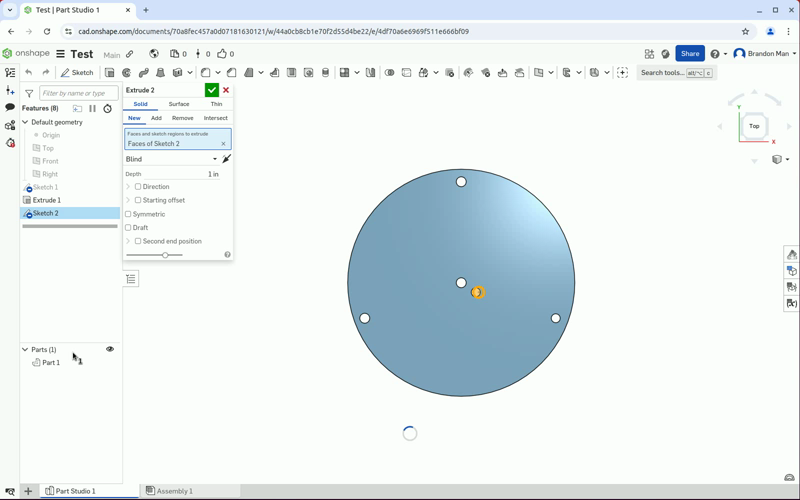
mouse_move(143, 106)
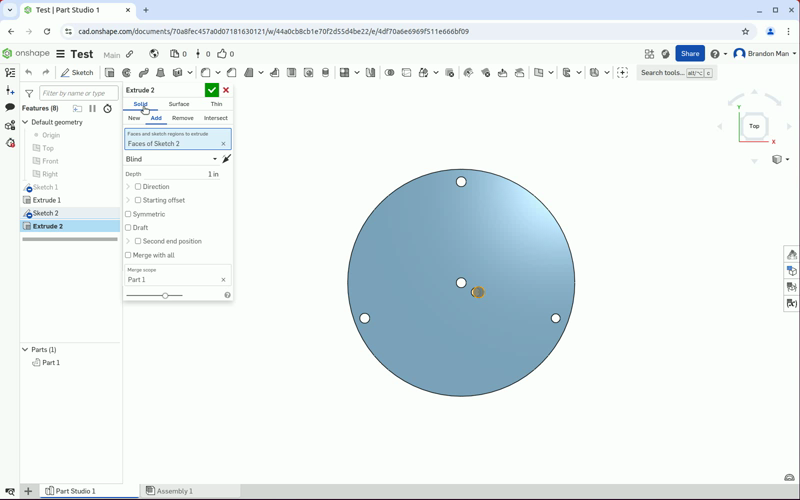
click(143, 106)
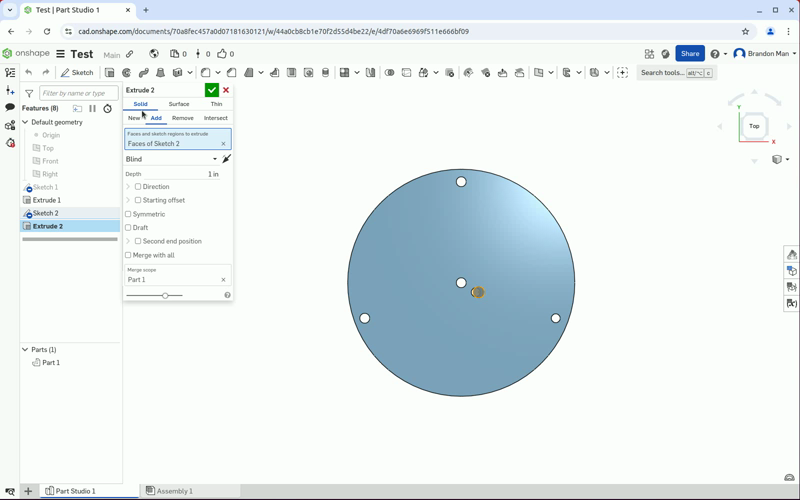
mouse_move(137, 120)
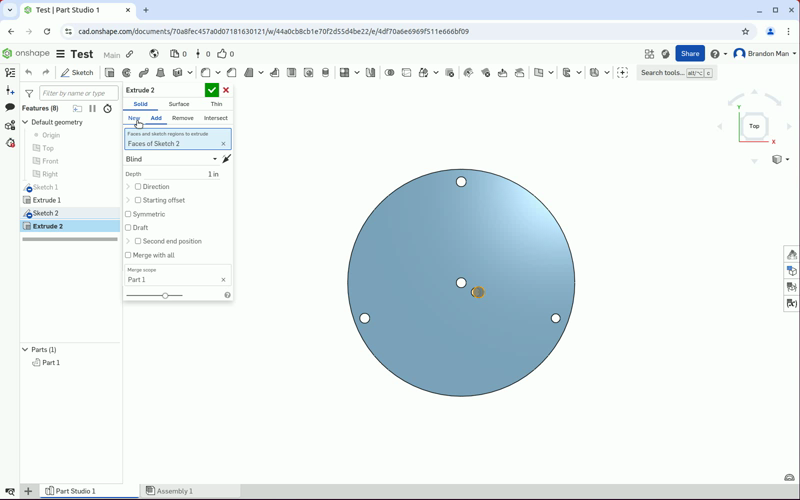
click(137, 120)
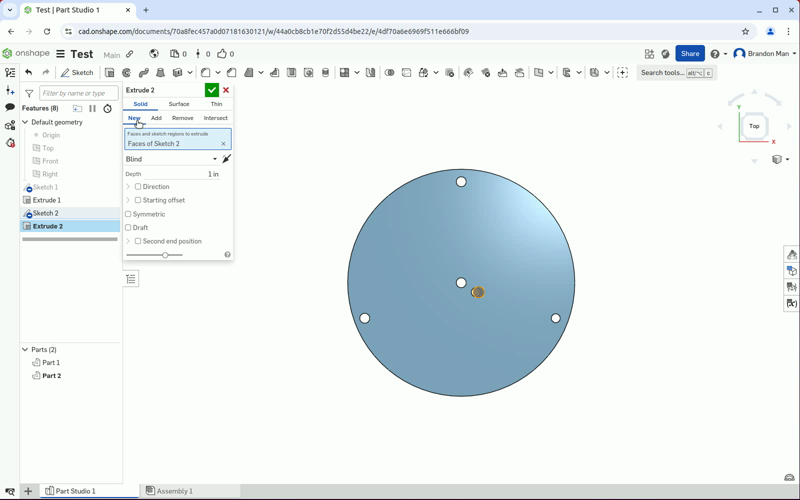
key(tab, 4)
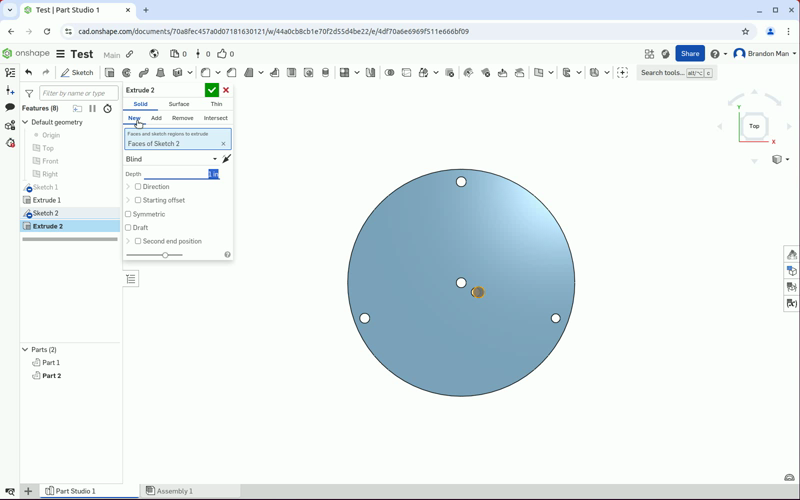
text(-4.574)
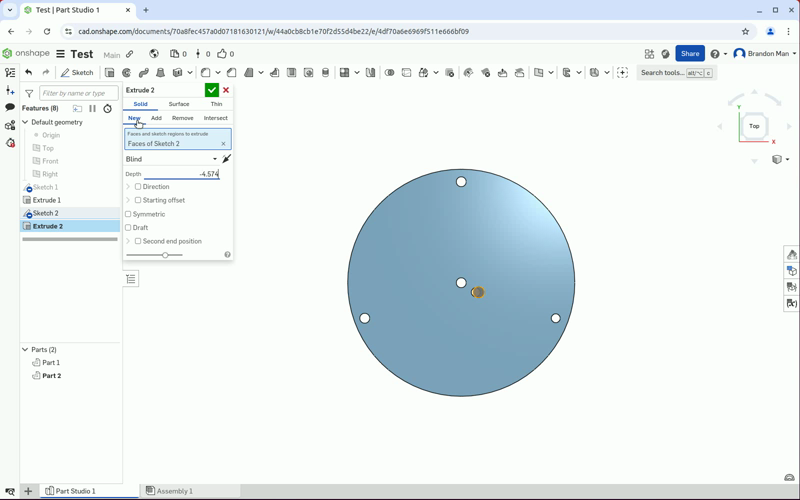
key(enter)
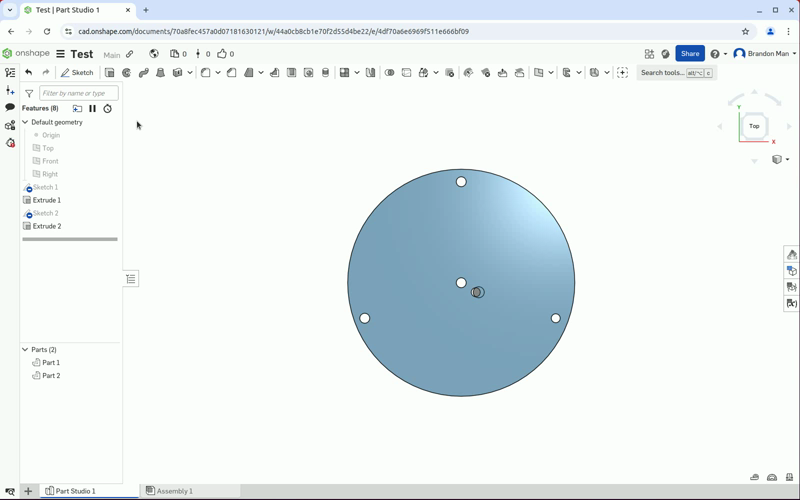
key(shift+h)
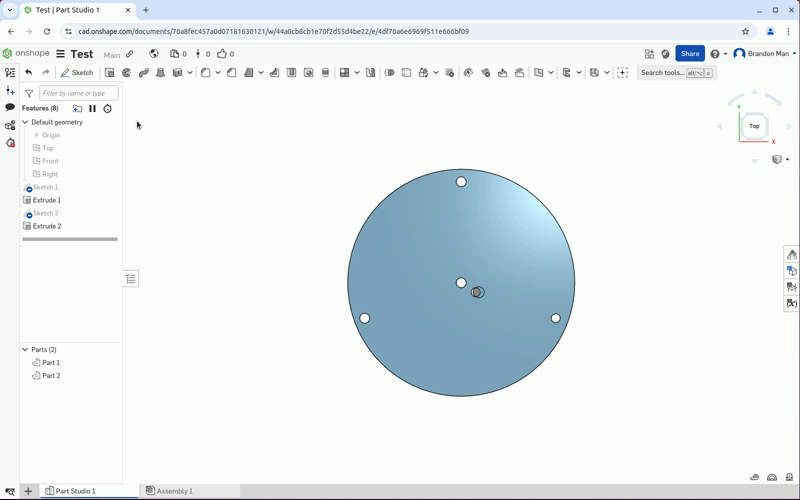
key(shift+h)
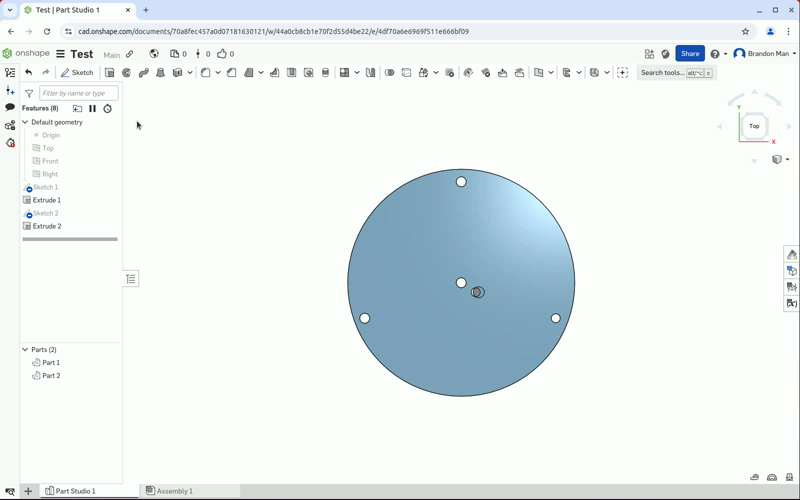
mouse_move(73, 189)
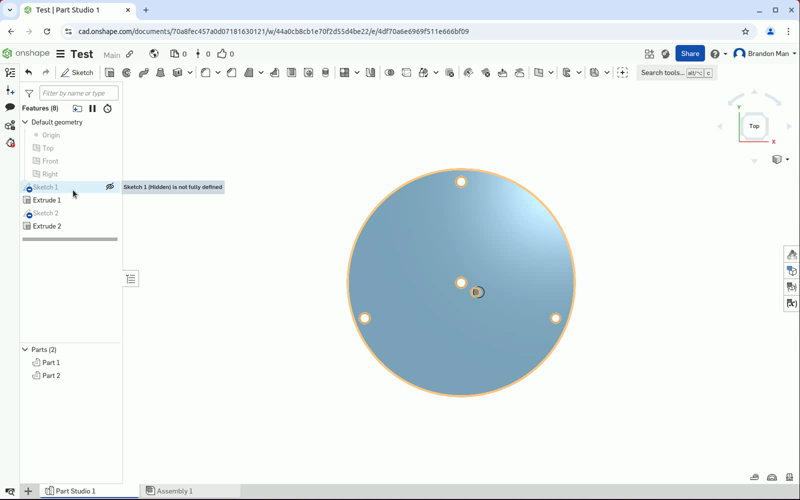
click(73, 189)
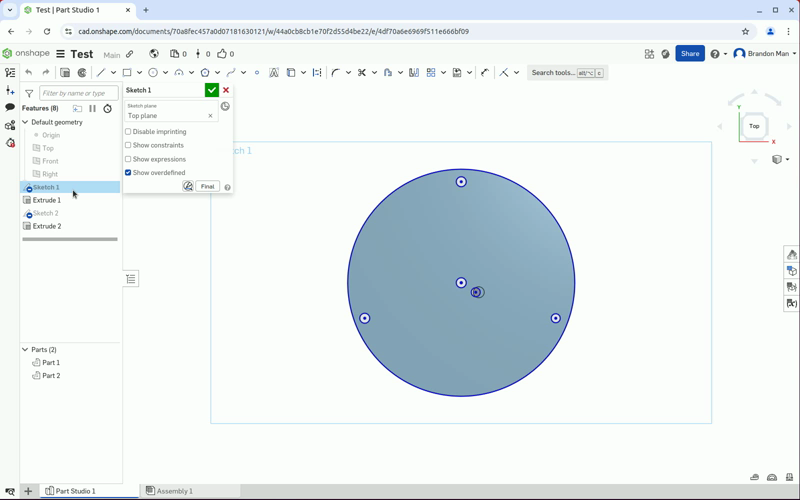
mouse_move(229, 92)
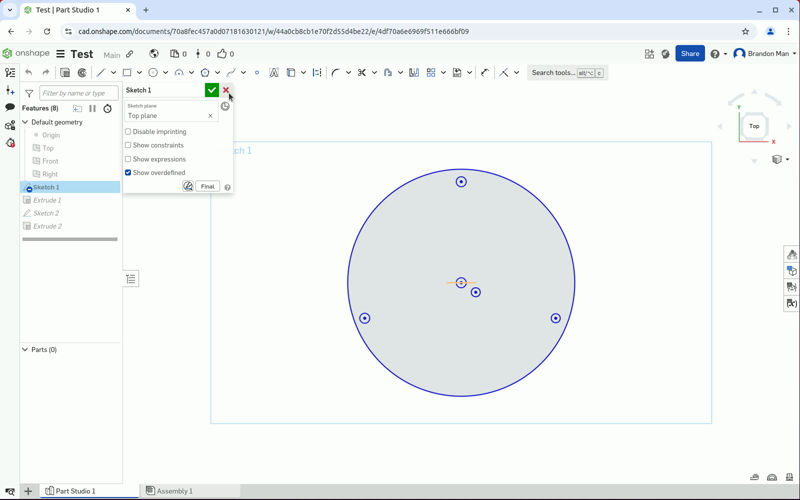
click(229, 92)
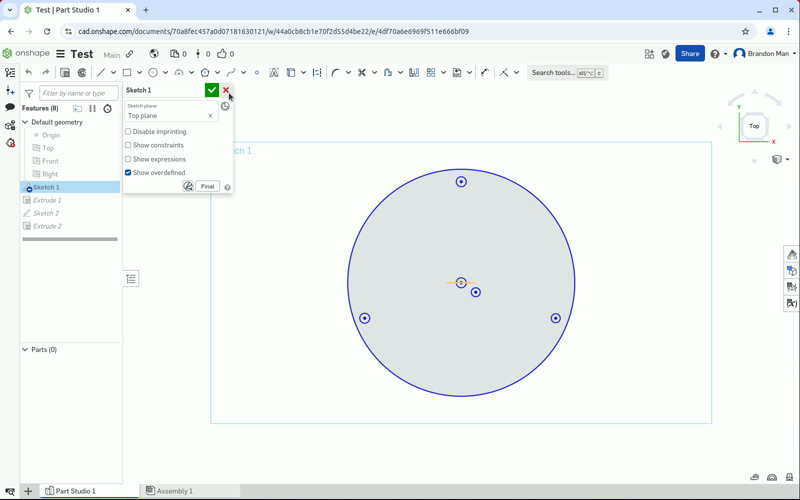
key(shift+s)
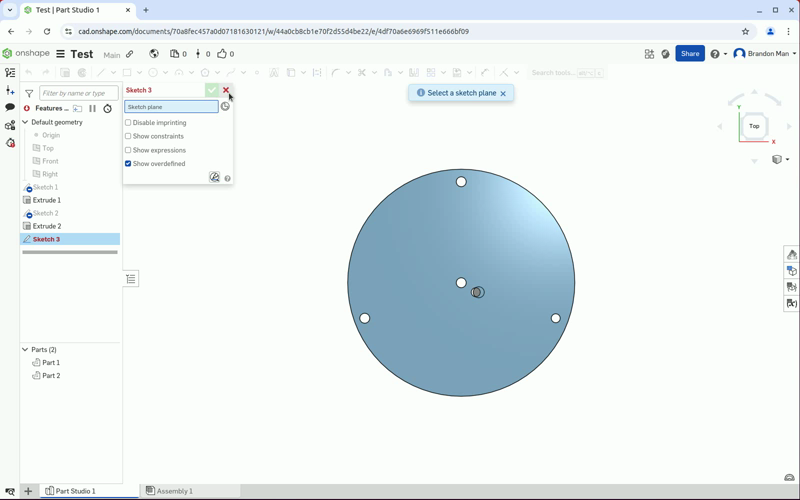
mouse_move(73, 150)
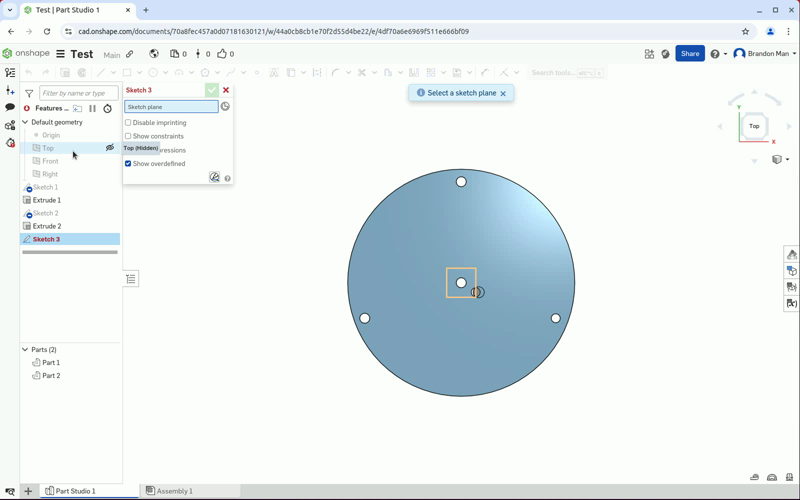
click(73, 150)
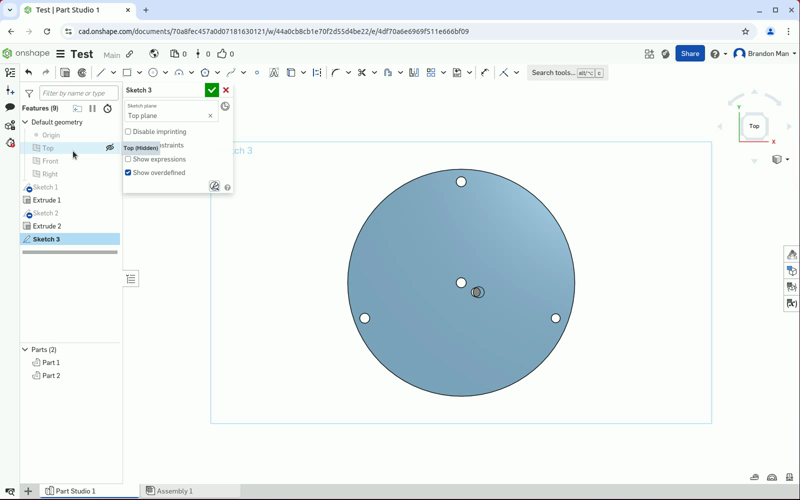
mouse_move(73, 352)
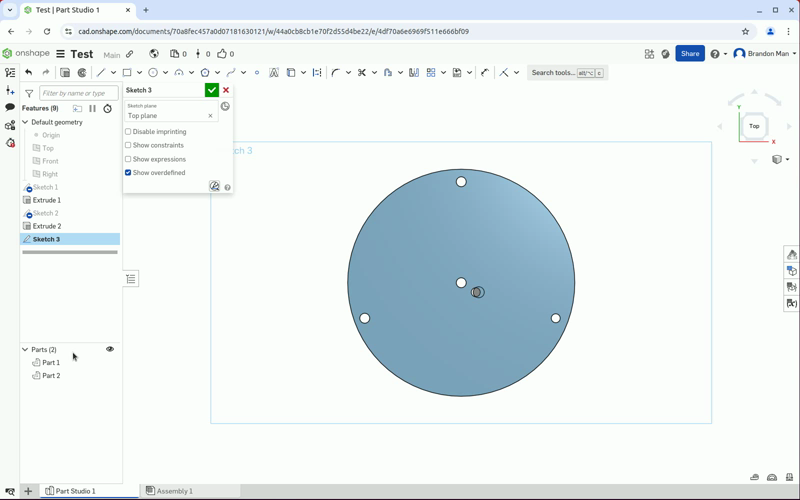
key(y)
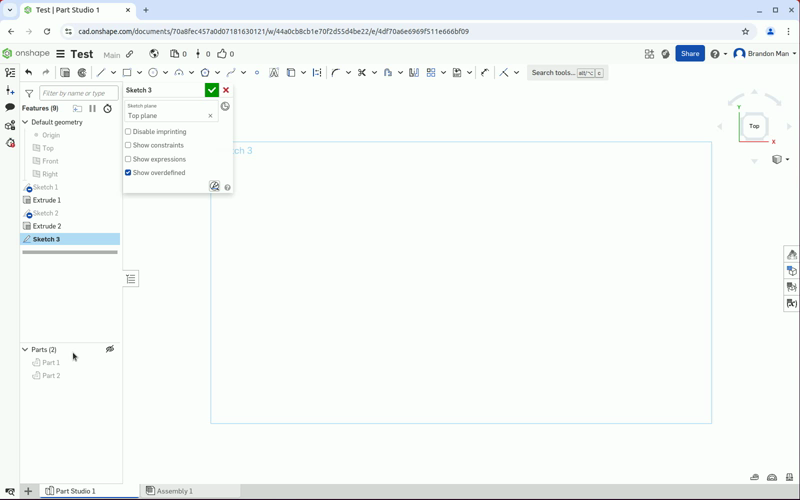
key(c)
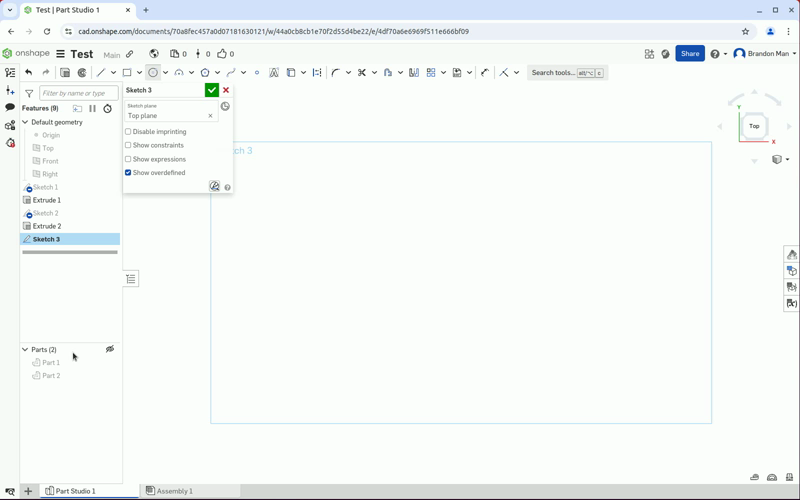
key_down(shift)
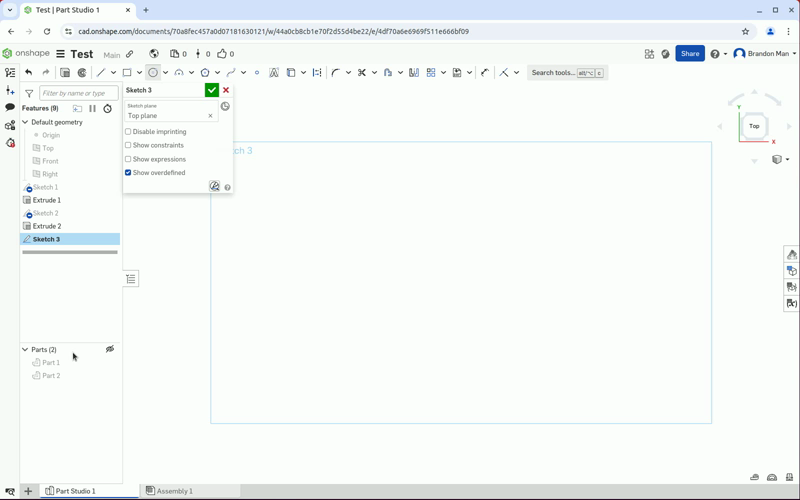
mouse_move(461, 282)
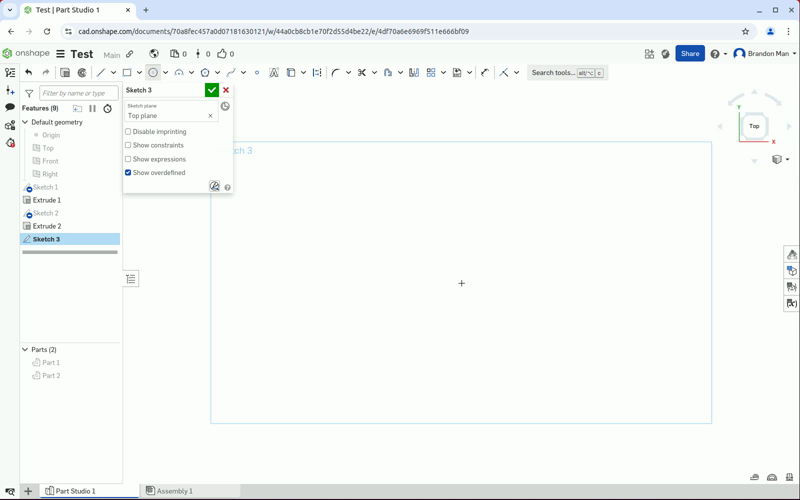
click(461, 282)
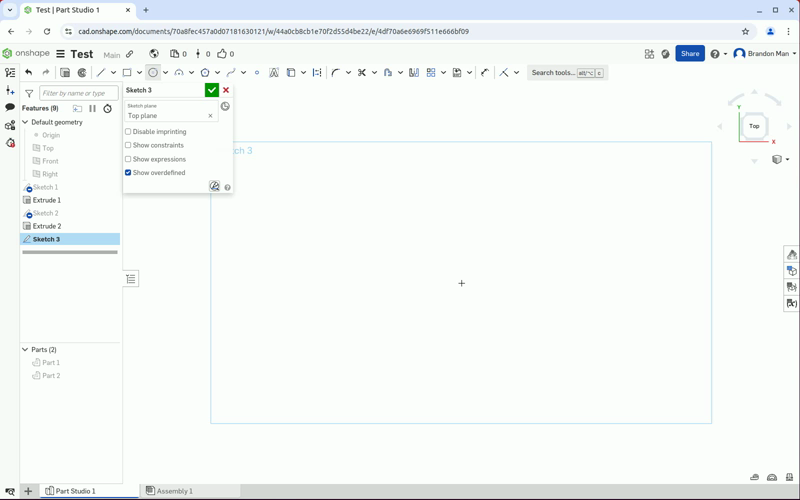
key_up(shift)
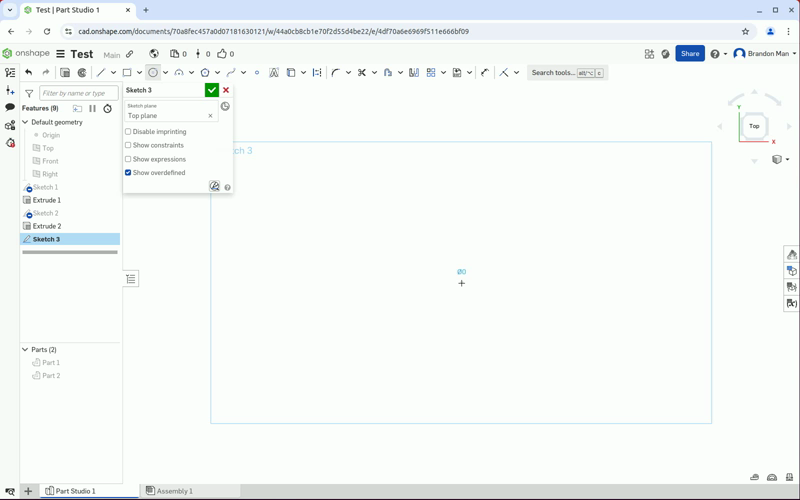
mouse_move(467, 282)
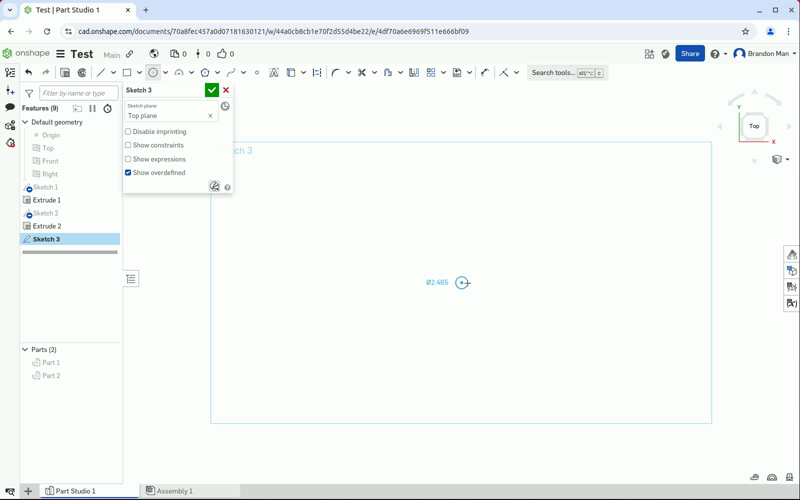
click(467, 282)
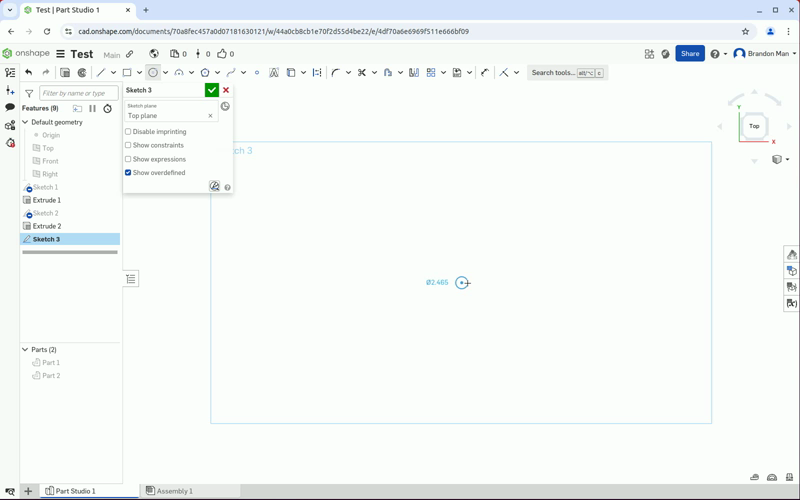
key(esc)
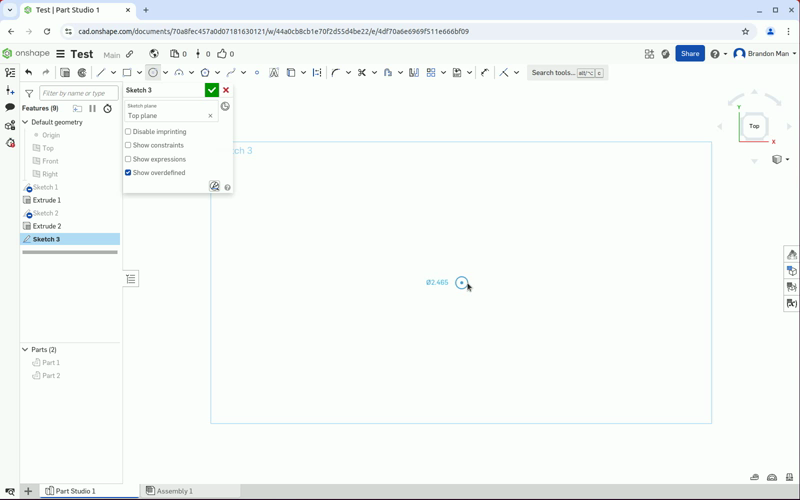
mouse_move(457, 282)
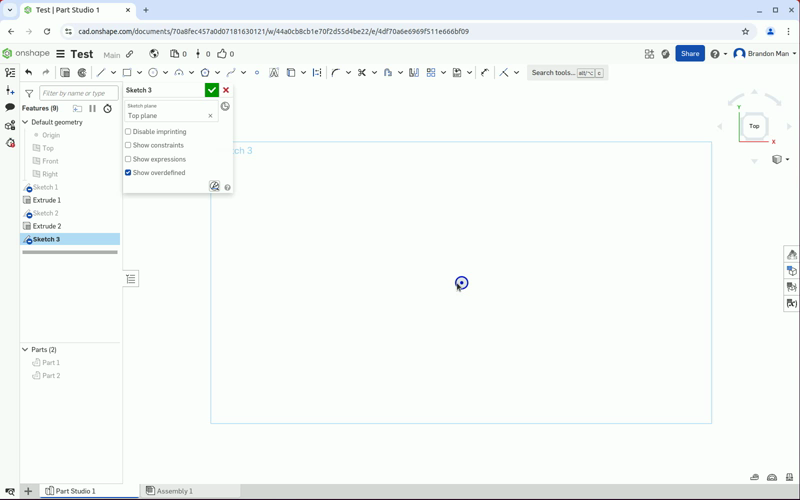
scroll(6)
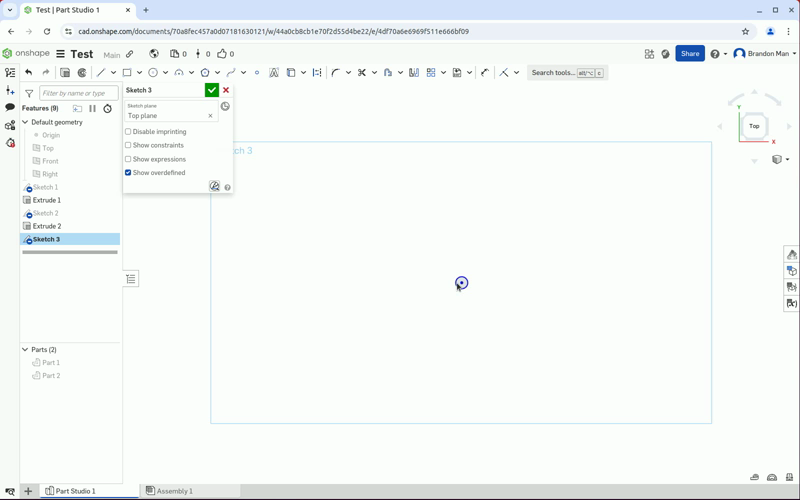
scroll(6)
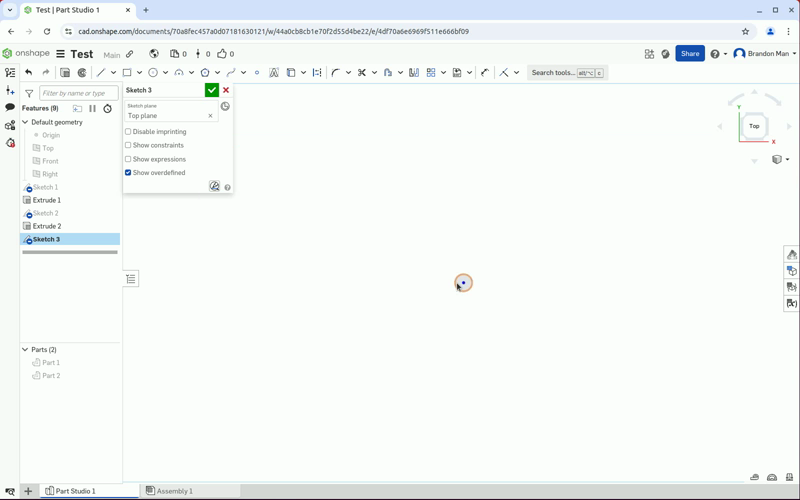
scroll(6)
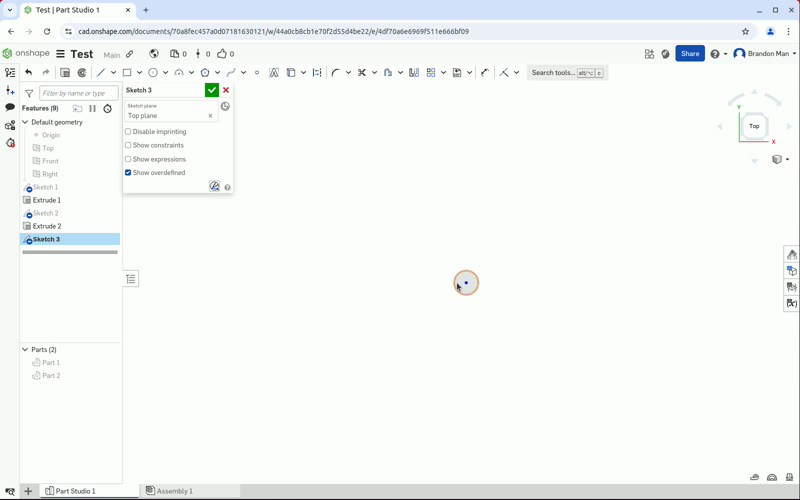
scroll(6)
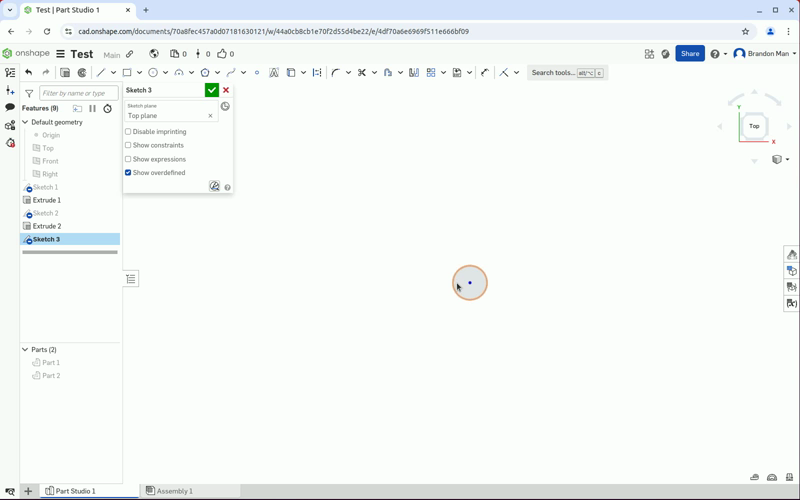
scroll(6)
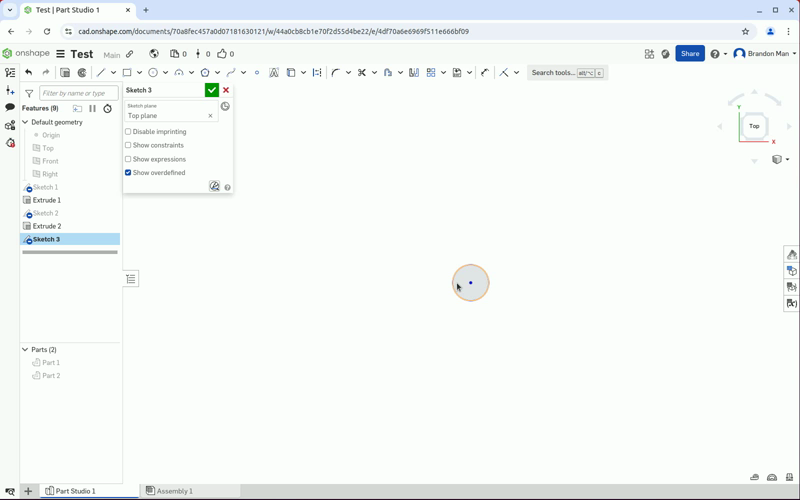
scroll(6)
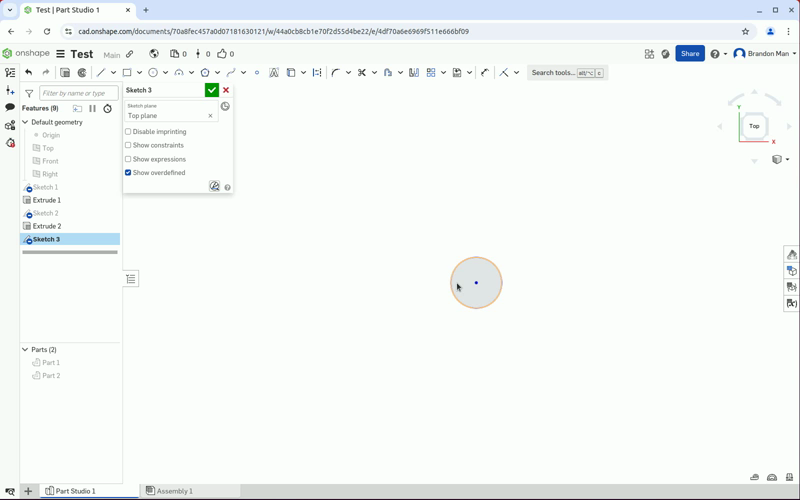
scroll(6)
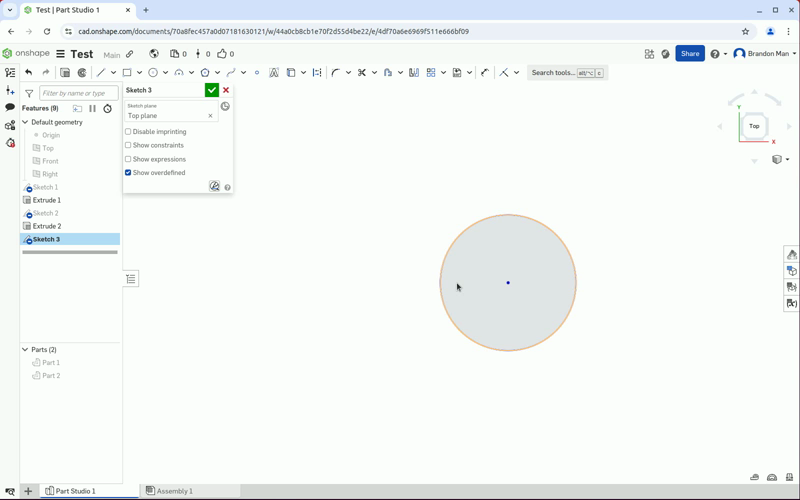
click(457, 282)
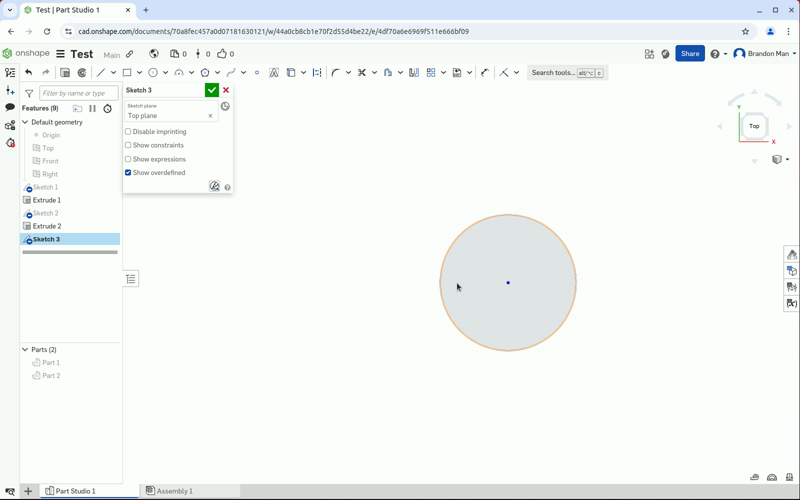
scroll(-6)
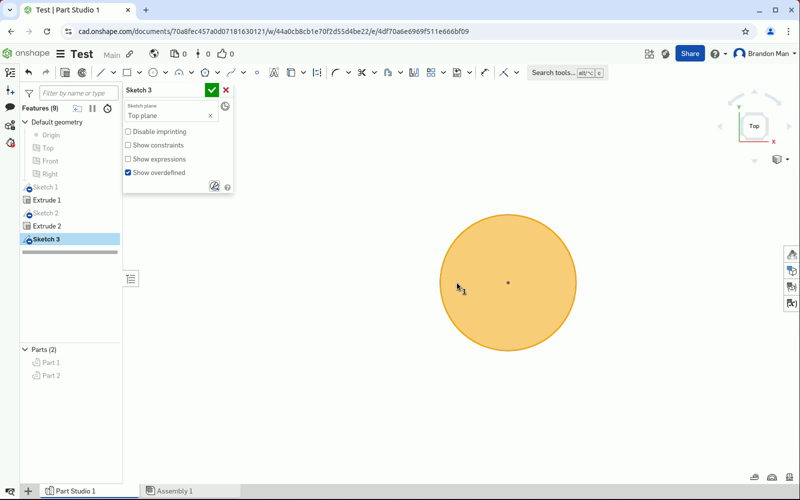
scroll(-6)
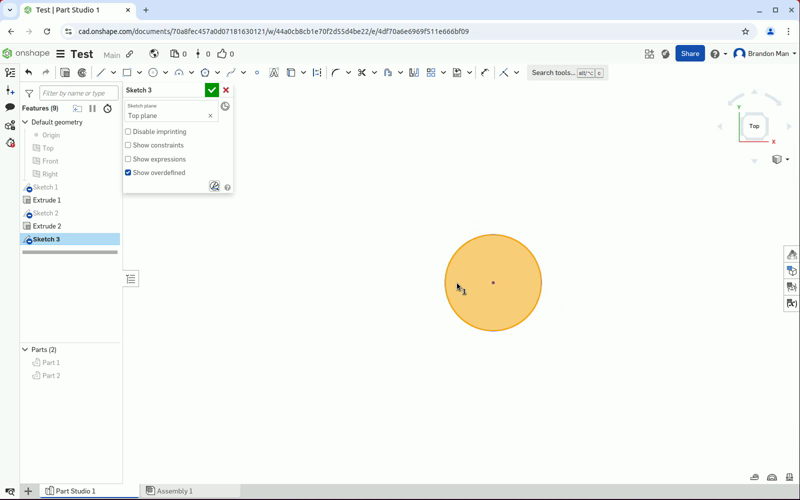
scroll(-6)
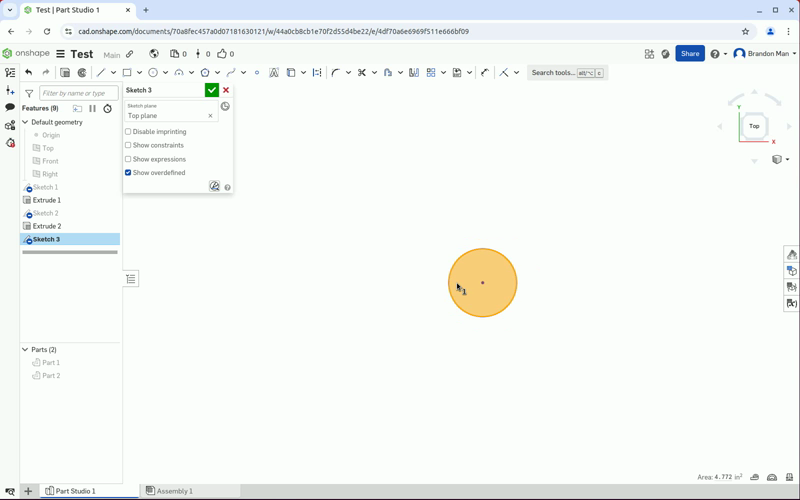
scroll(-6)
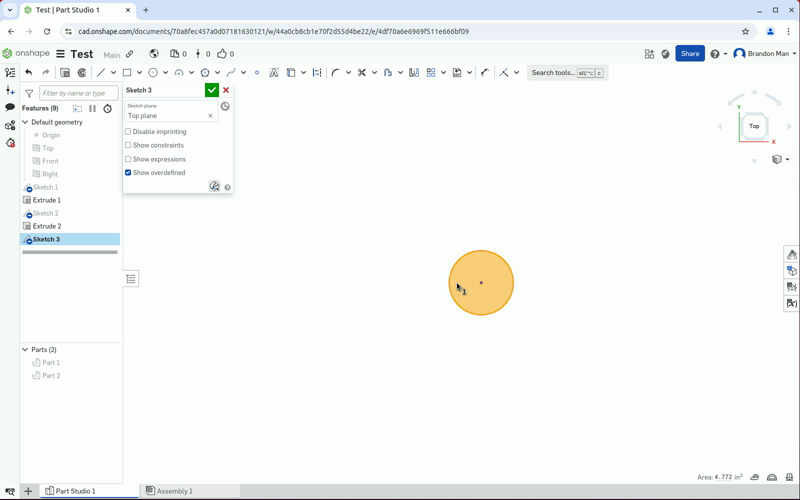
scroll(-6)
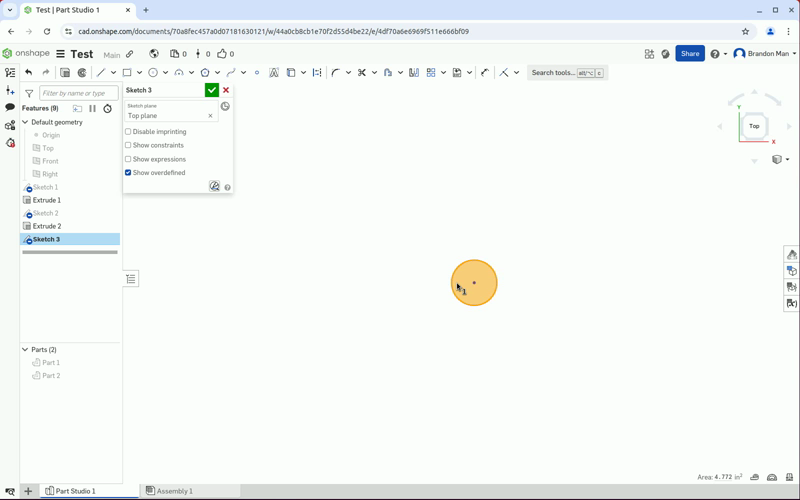
scroll(-6)
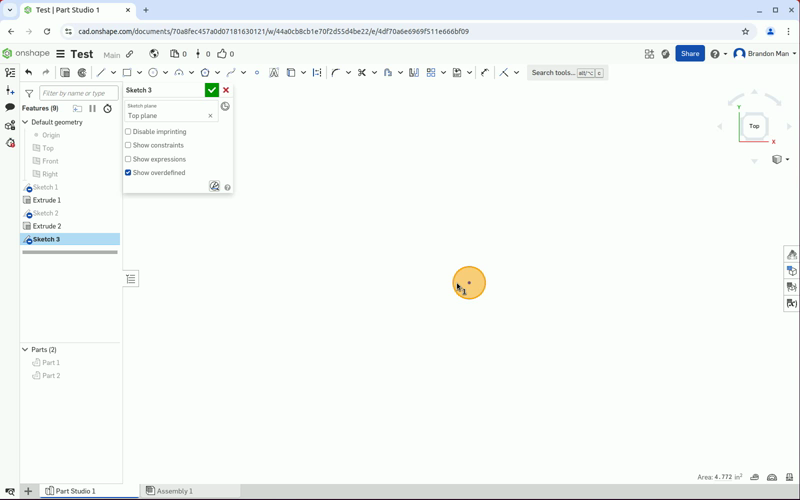
scroll(-6)
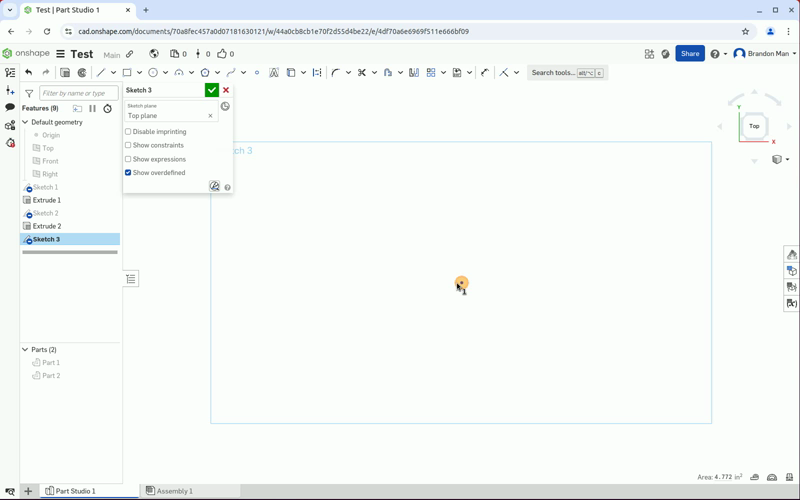
mouse_move(73, 352)
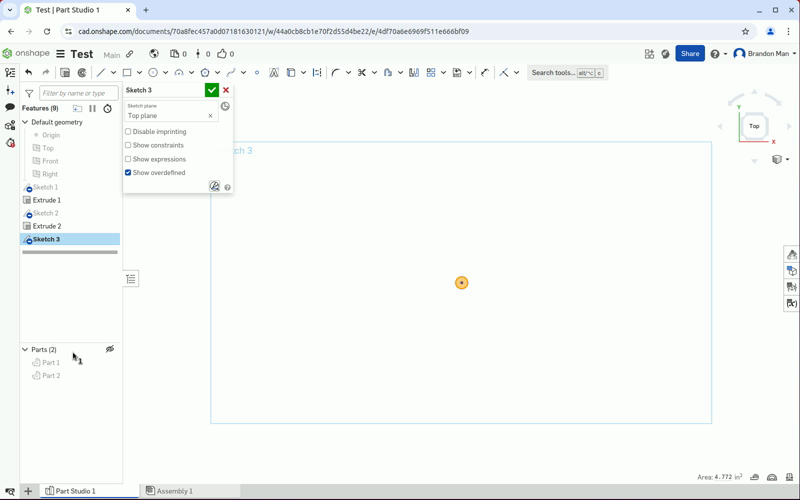
key(shift+y)
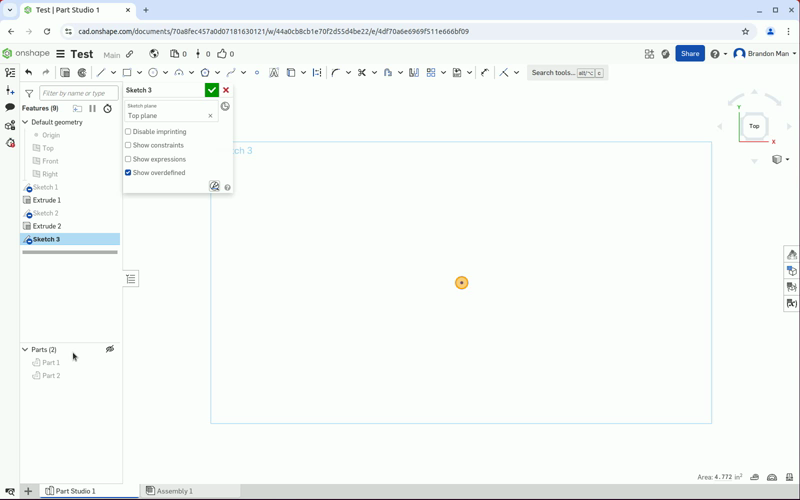
key(shift+e)
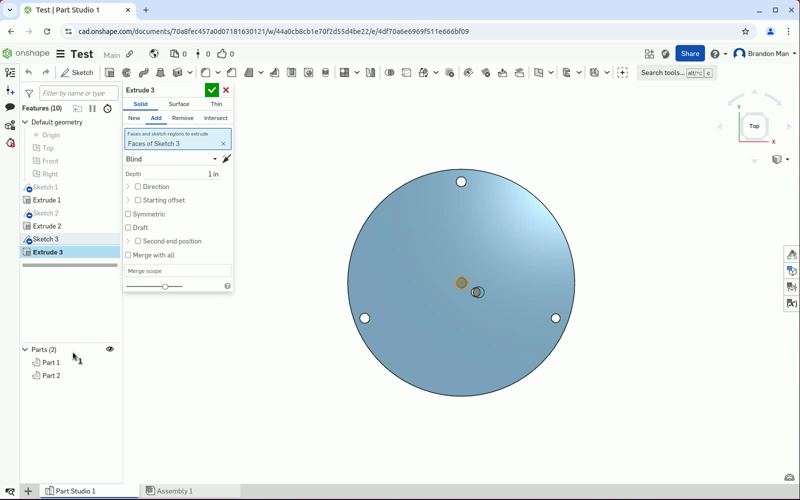
mouse_move(143, 106)
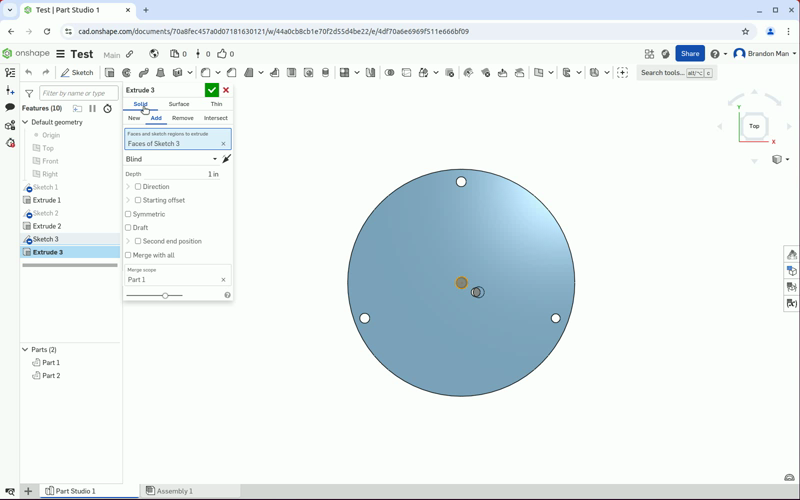
click(143, 106)
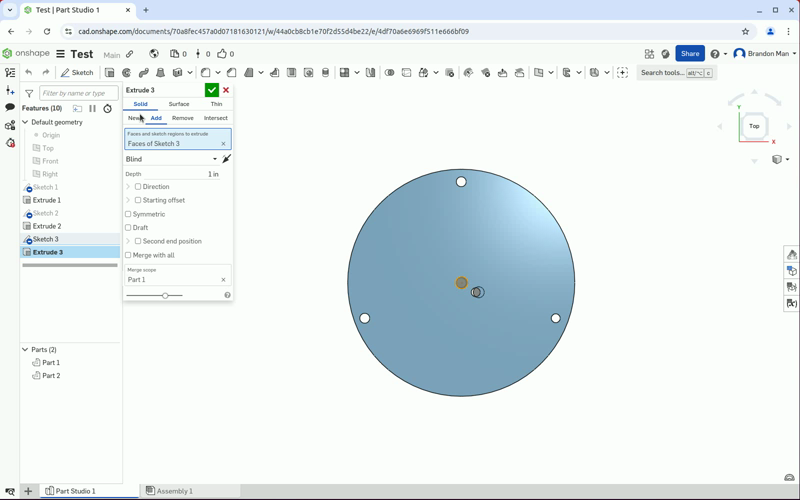
mouse_move(137, 120)
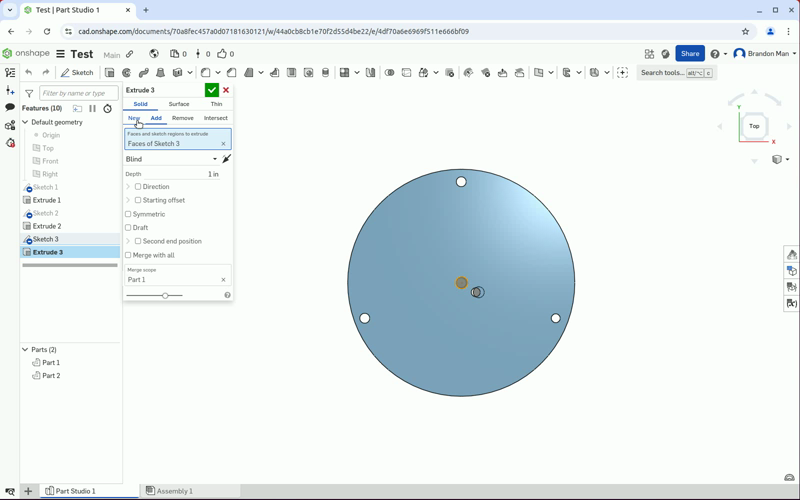
click(137, 120)
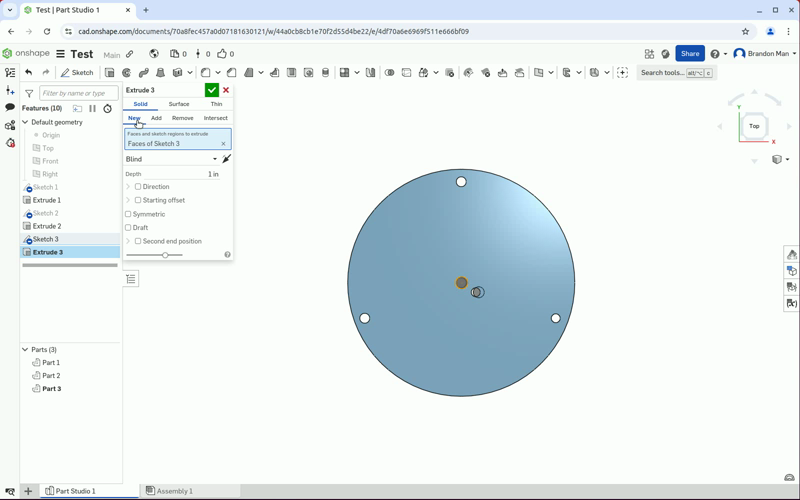
key(tab, 4)
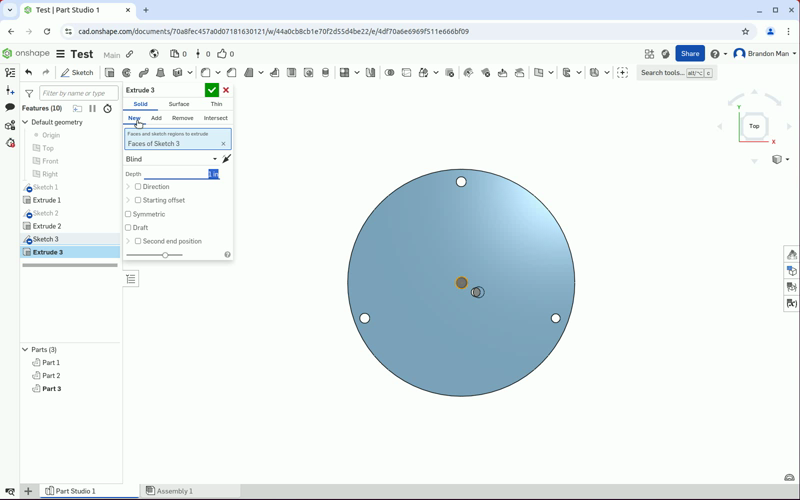
text(-3.611)
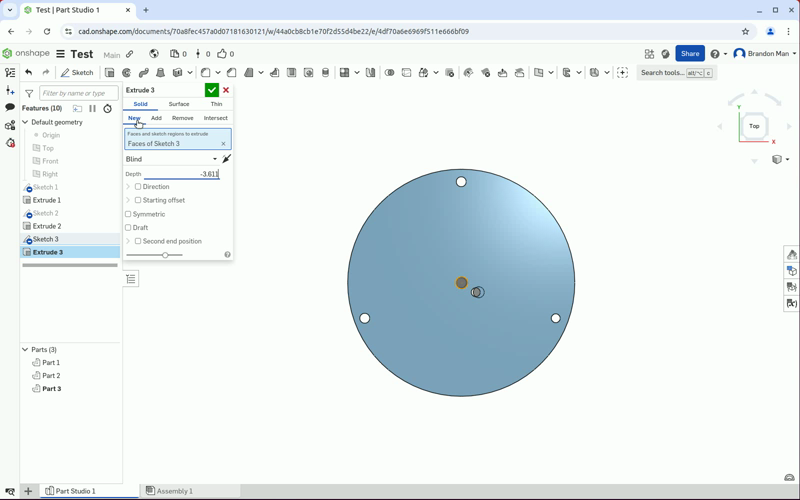
key(enter)
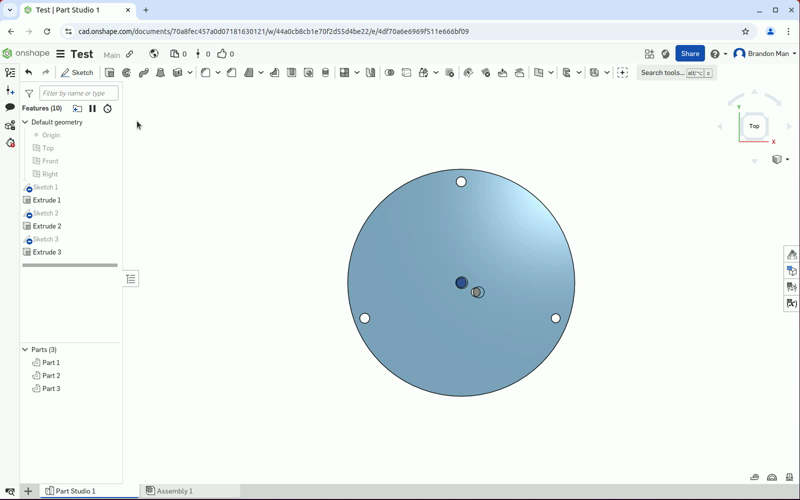
key(shift+h)
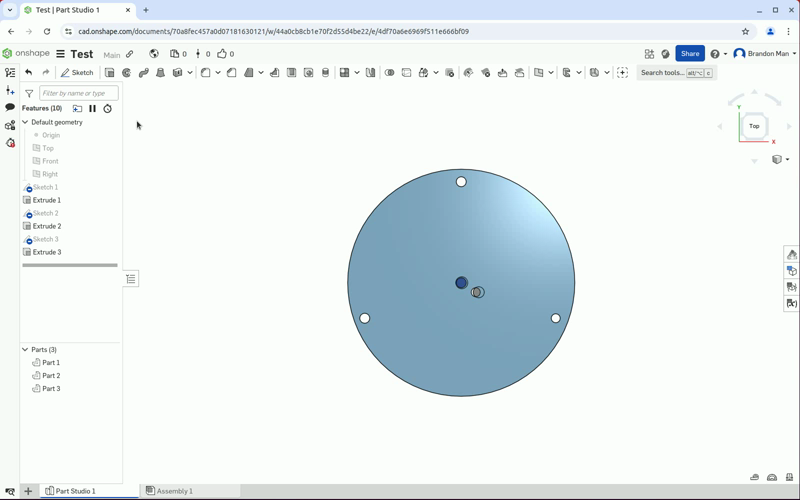
key(shift+h)
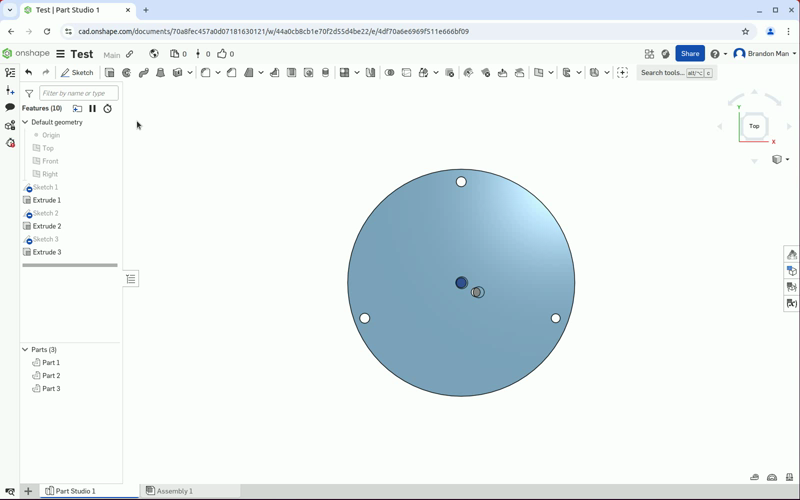
mouse_move(73, 189)
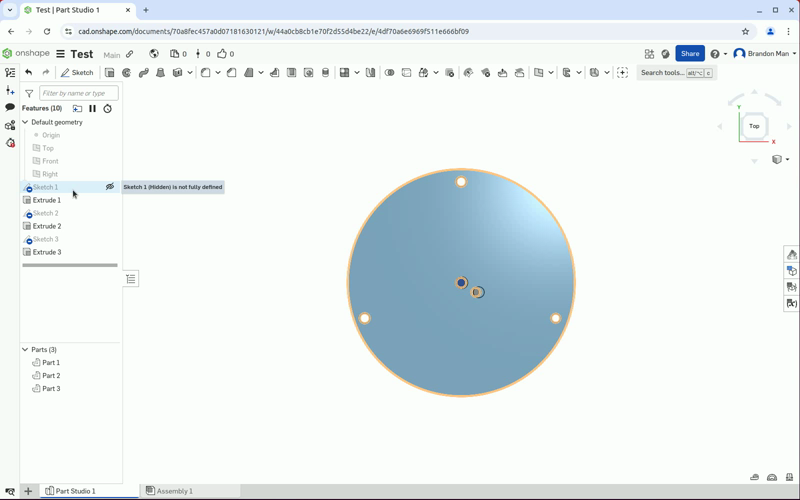
click(73, 189)
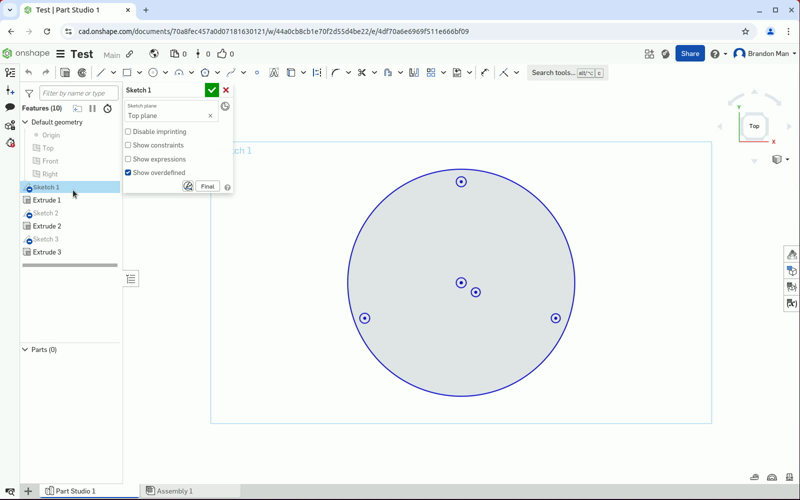
mouse_move(229, 92)
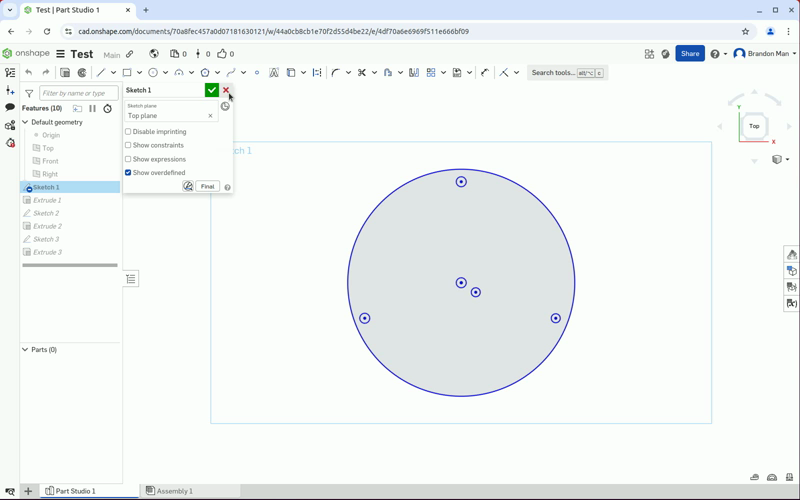
click(229, 92)
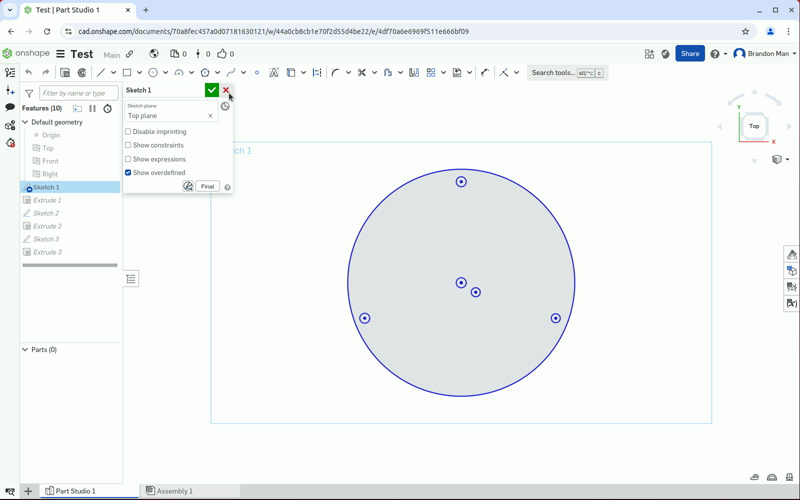
key(shift+s)
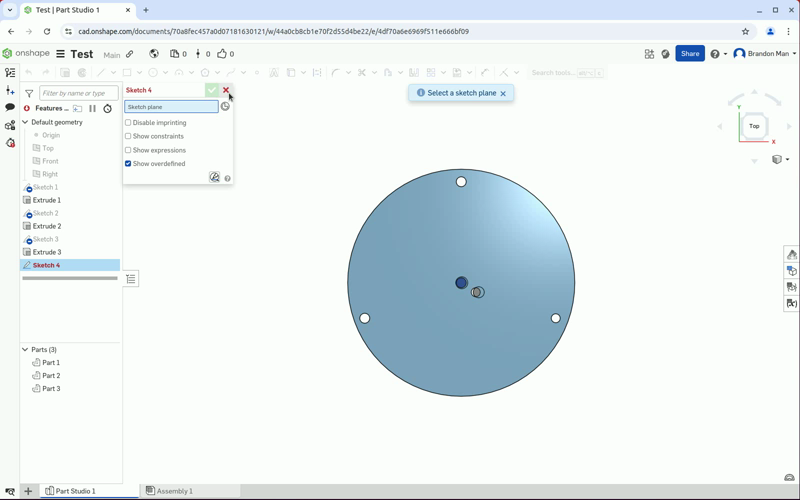
mouse_move(73, 150)
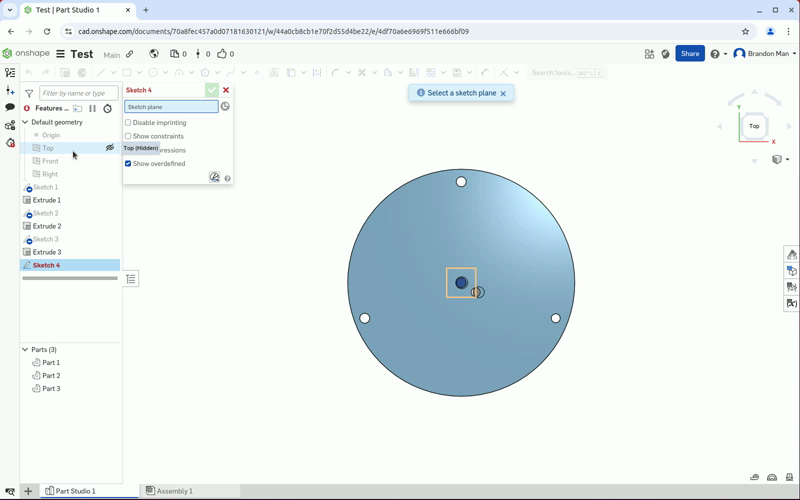
click(73, 150)
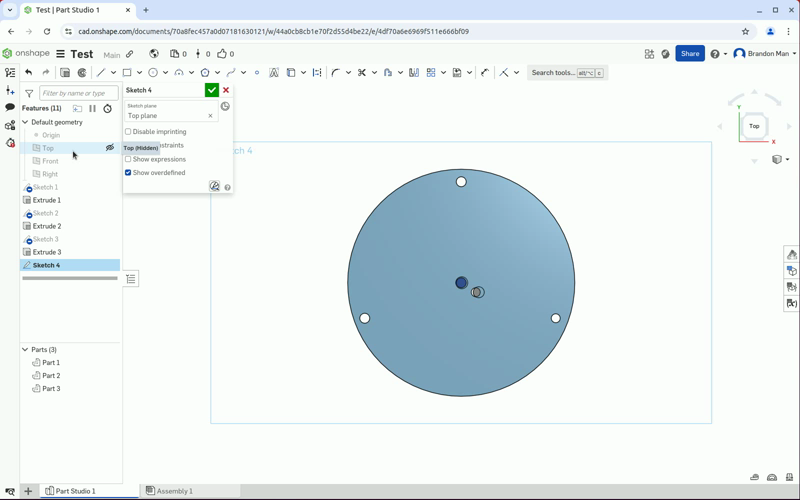
mouse_move(73, 352)
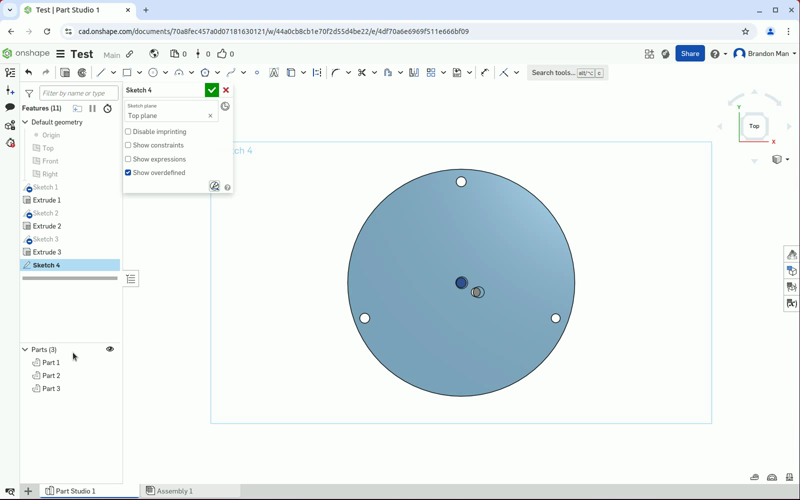
key(y)
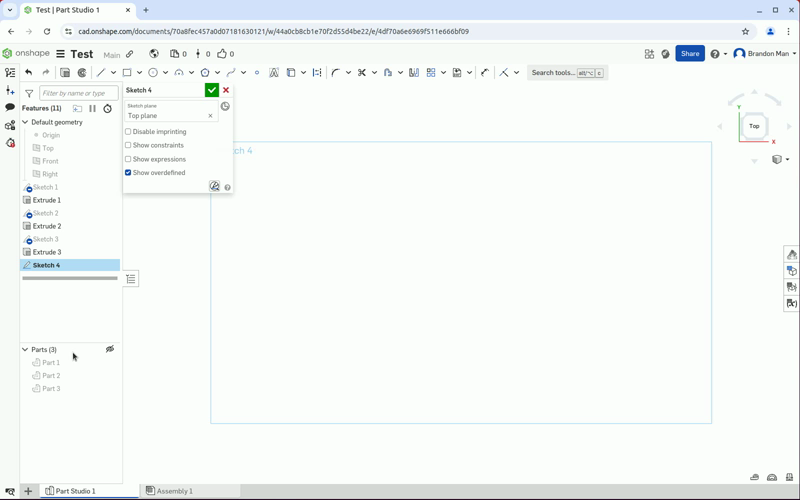
key(c)
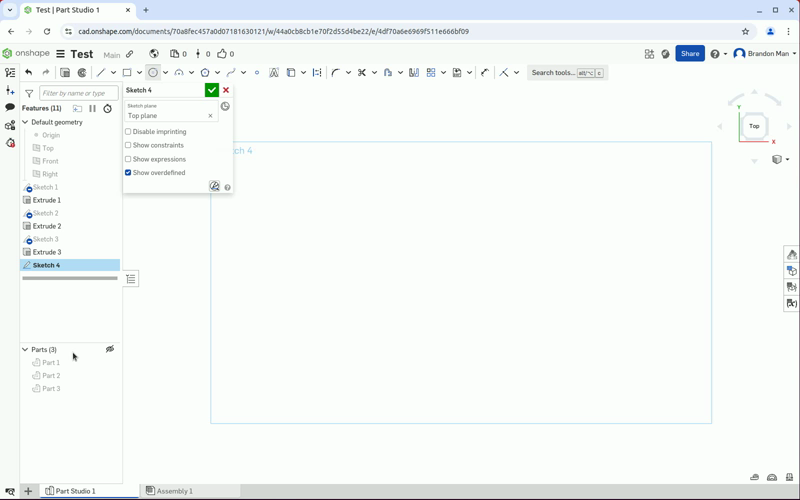
key_down(shift)
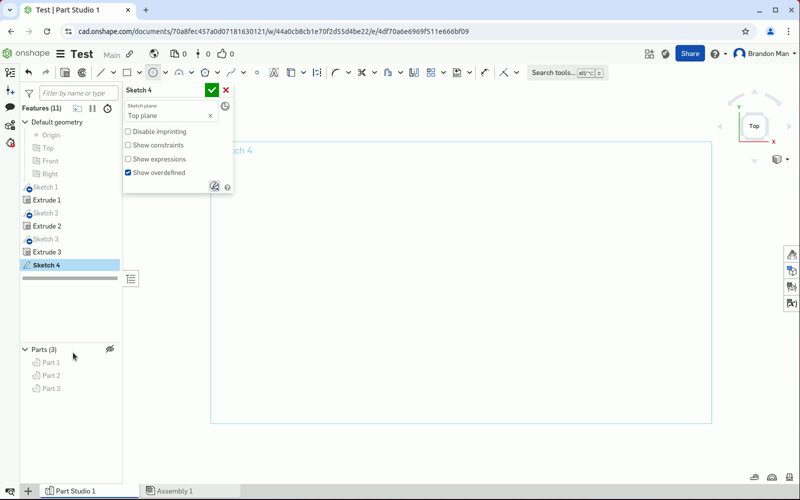
mouse_move(461, 180)
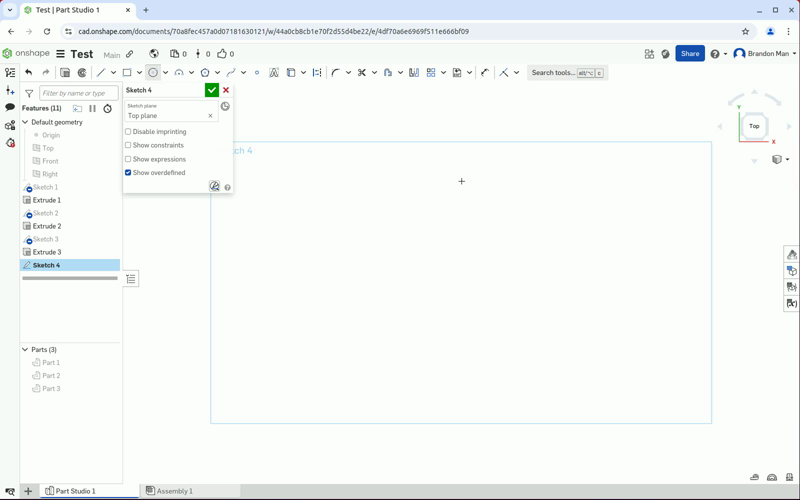
click(461, 180)
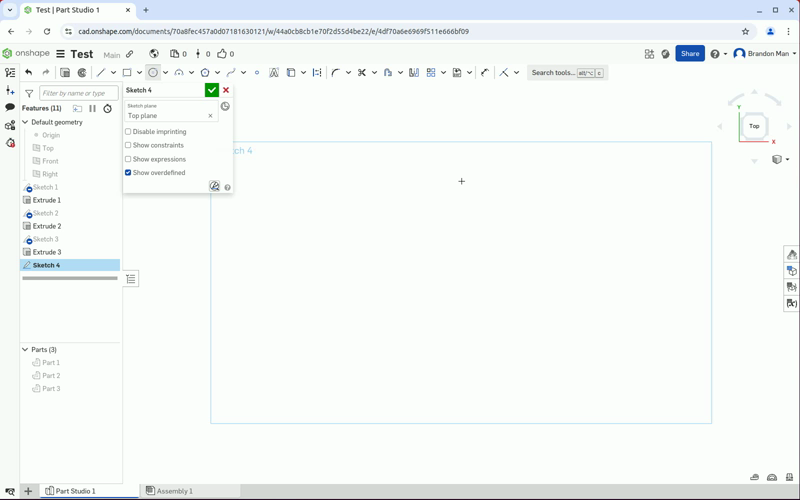
key_up(shift)
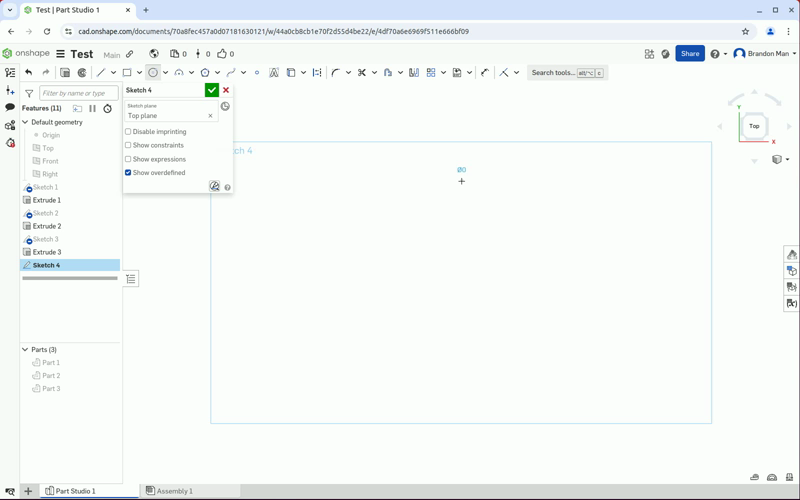
mouse_move(467, 180)
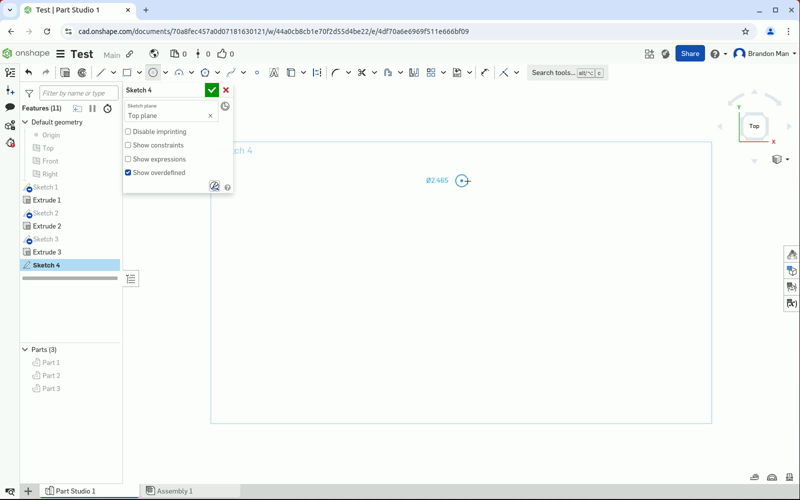
click(467, 180)
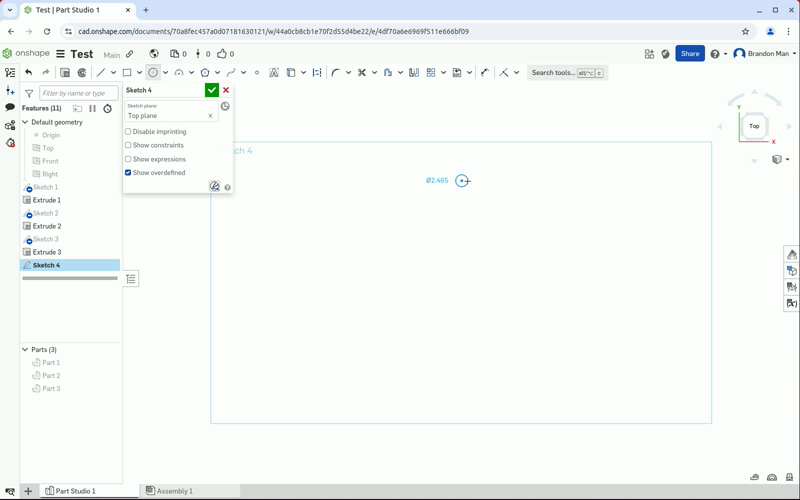
key(esc)
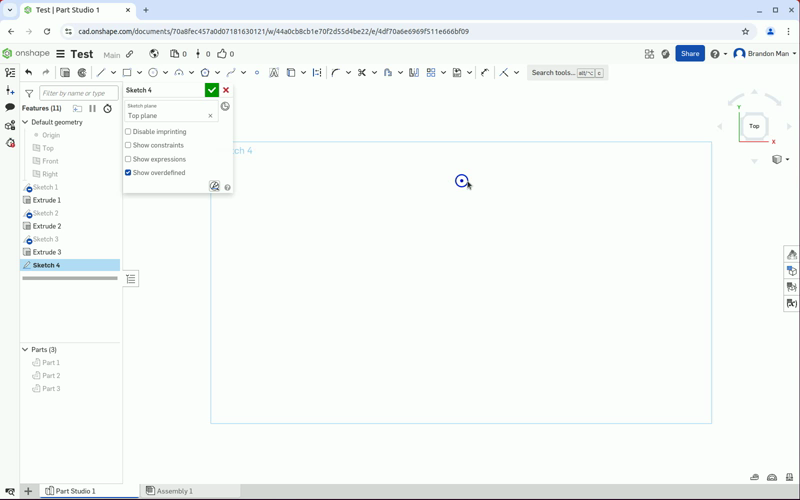
mouse_move(466, 181)
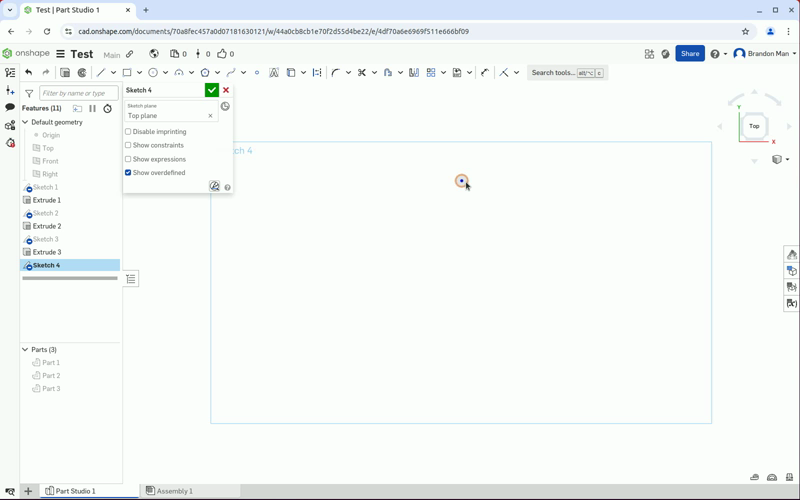
scroll(6)
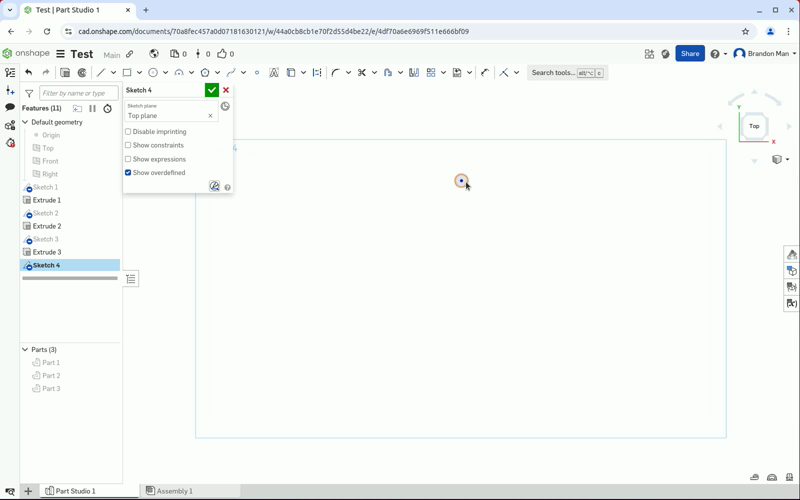
scroll(6)
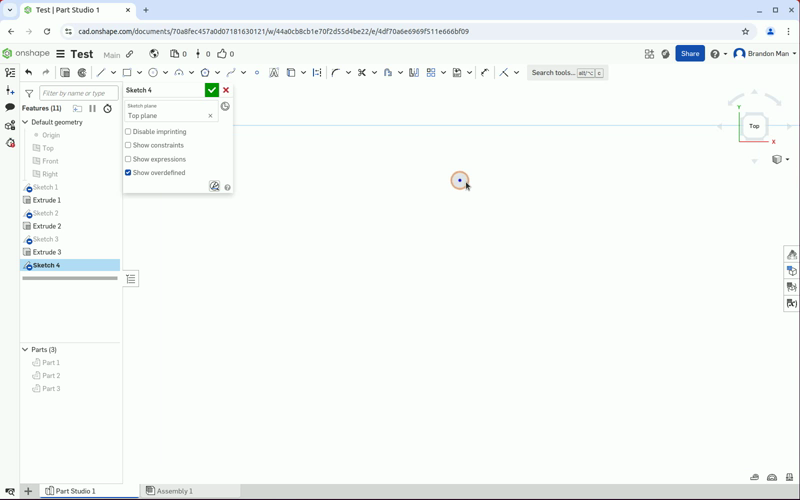
scroll(6)
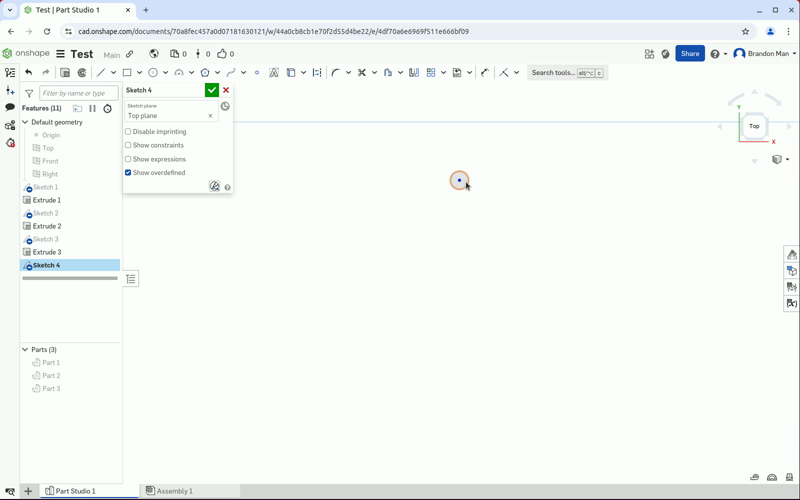
scroll(6)
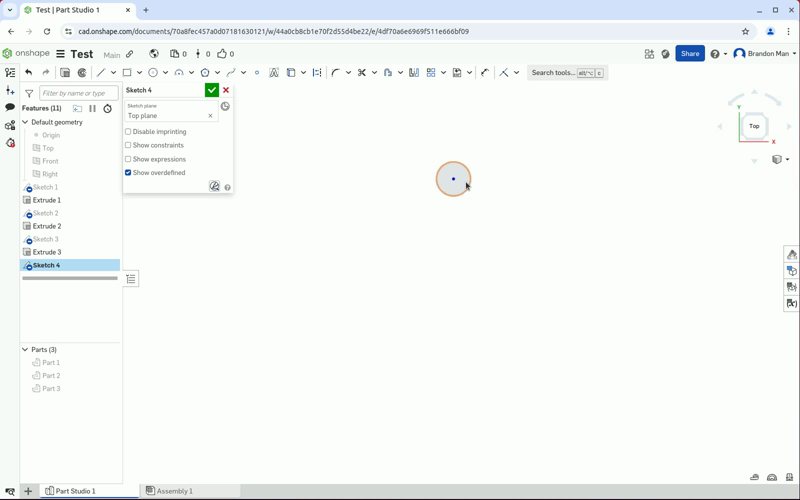
scroll(6)
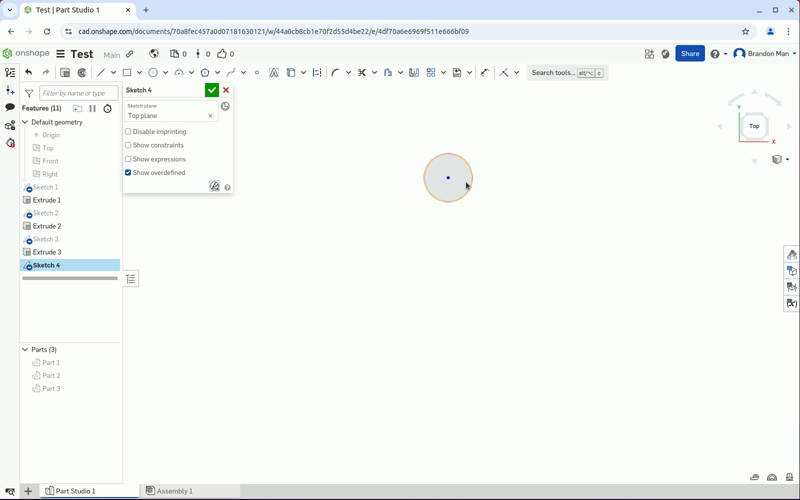
scroll(6)
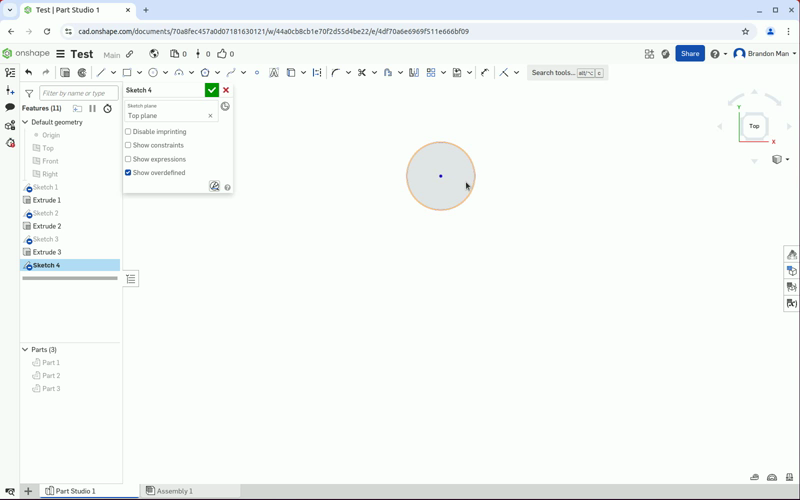
scroll(6)
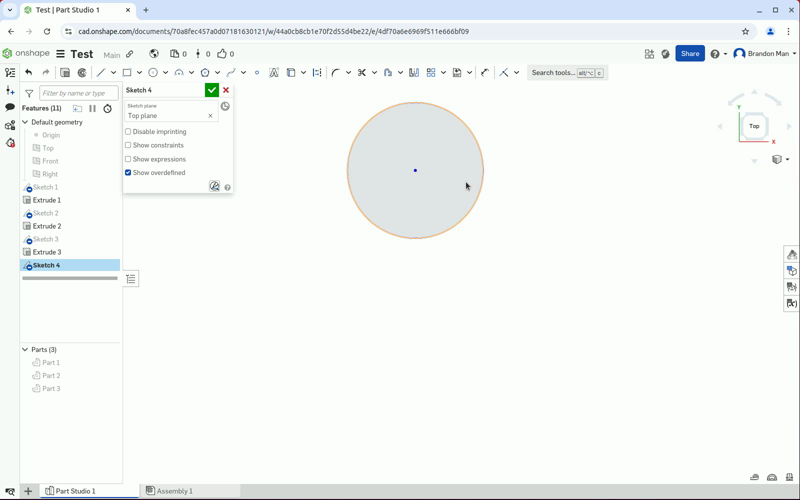
click(466, 181)
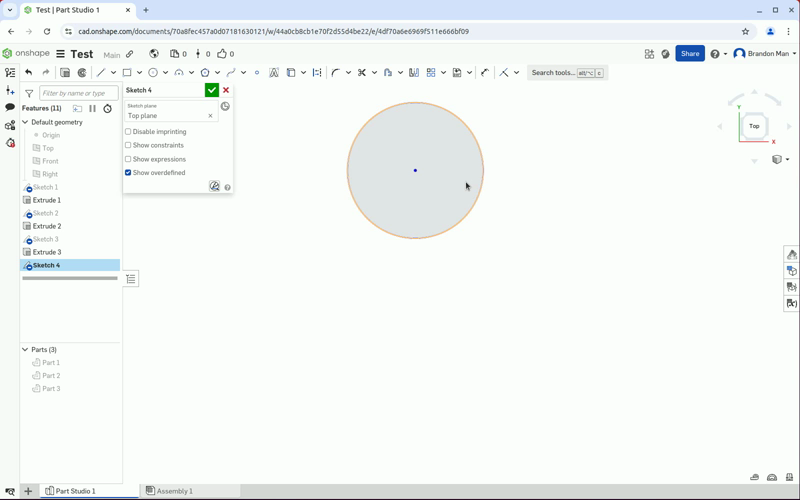
scroll(-6)
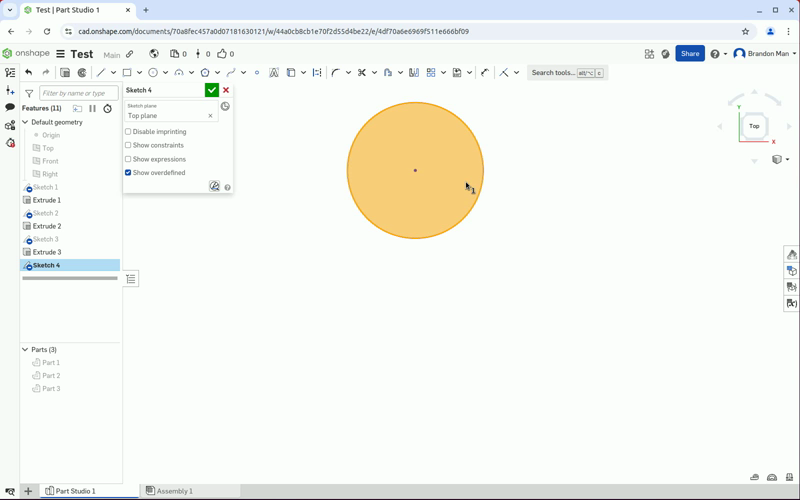
scroll(-6)
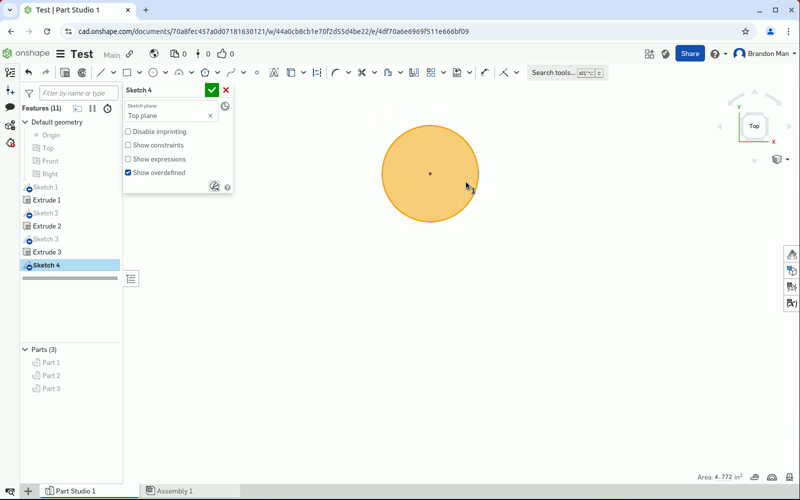
scroll(-6)
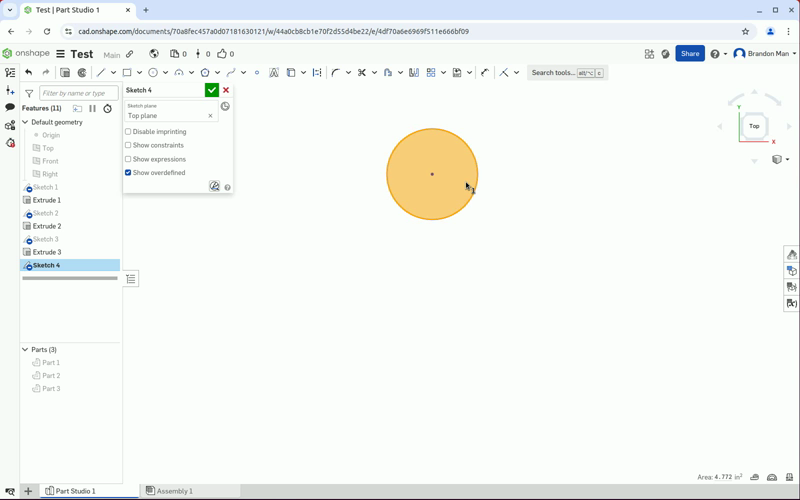
scroll(-6)
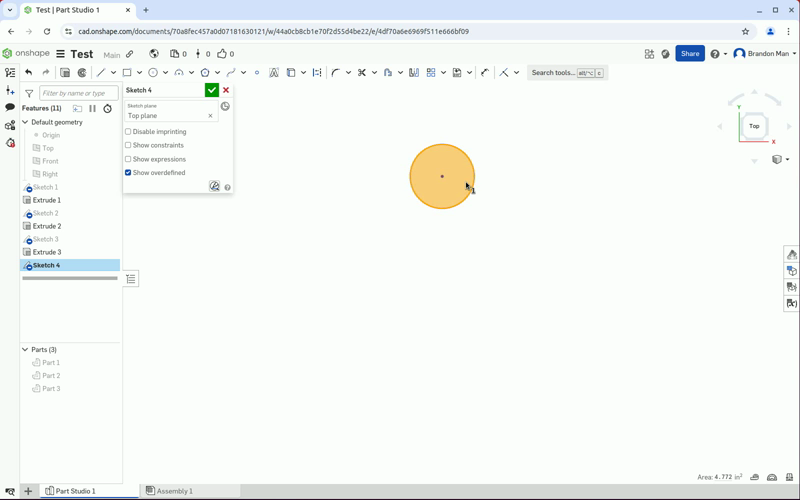
scroll(-6)
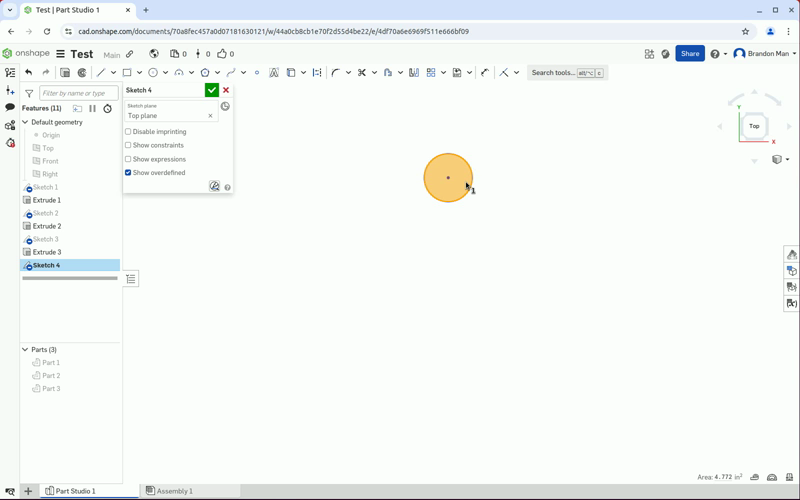
scroll(-6)
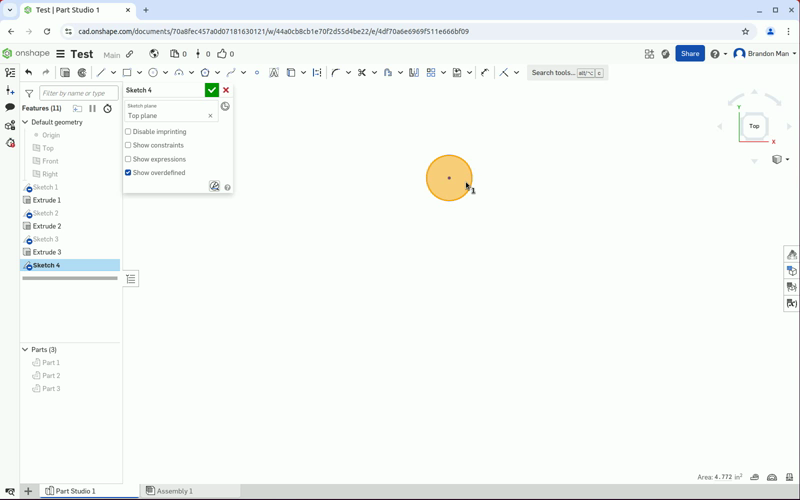
scroll(-6)
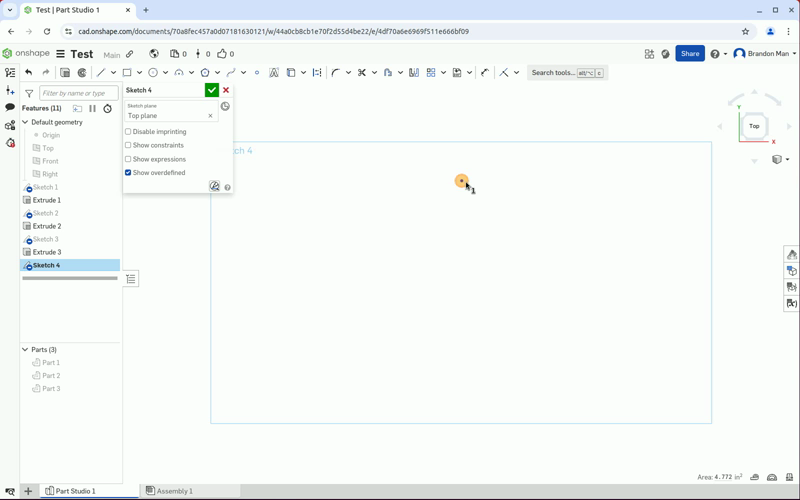
mouse_move(73, 352)
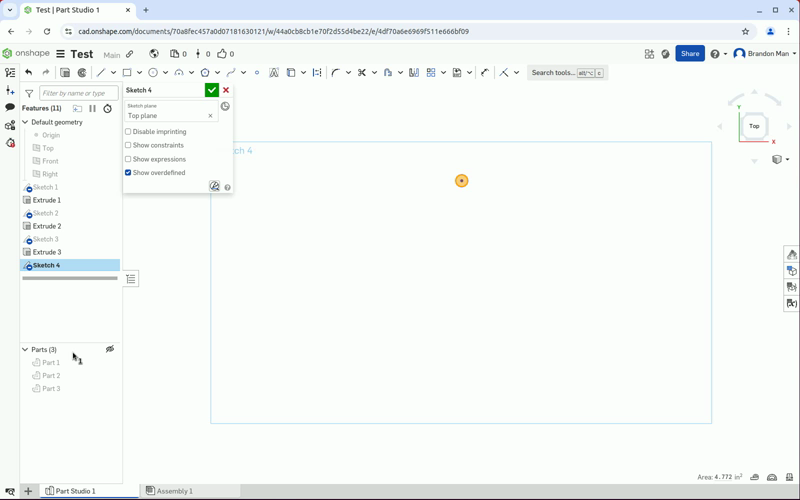
key(shift+y)
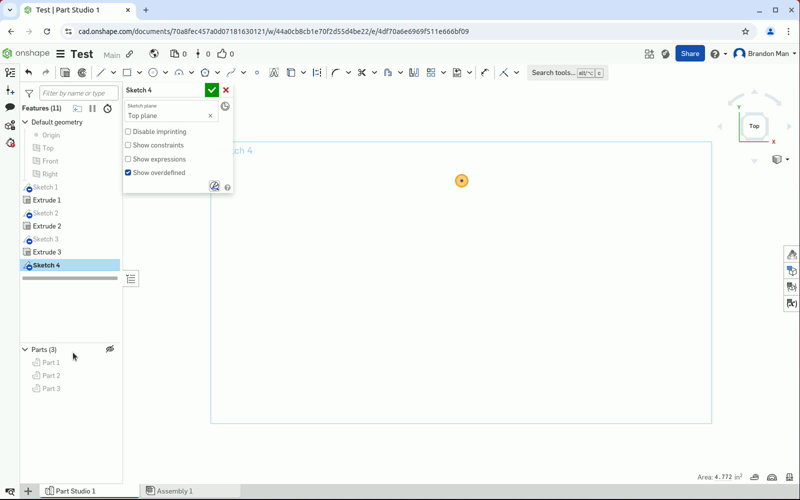
key(shift+e)
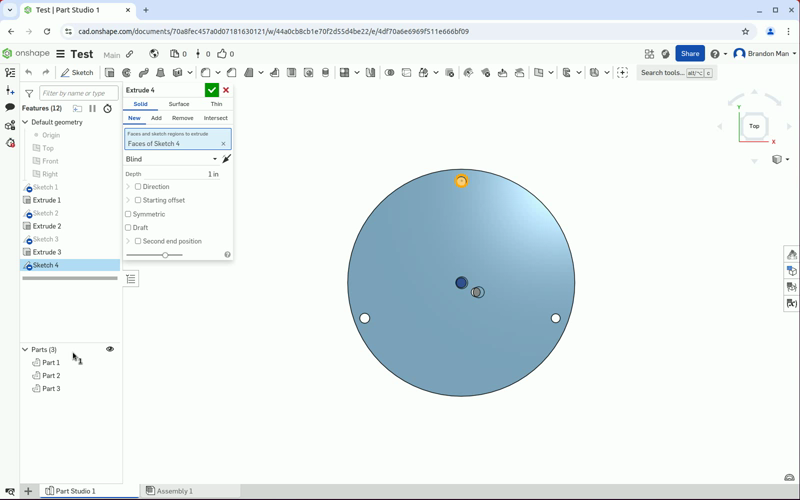
mouse_move(143, 106)
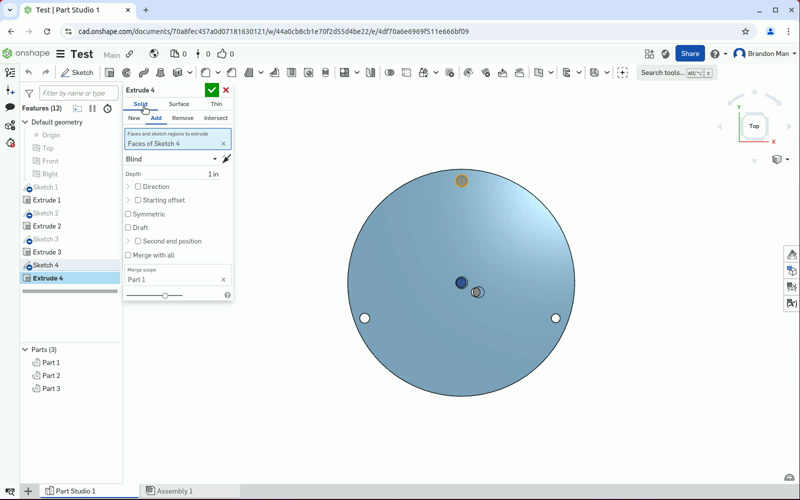
click(143, 106)
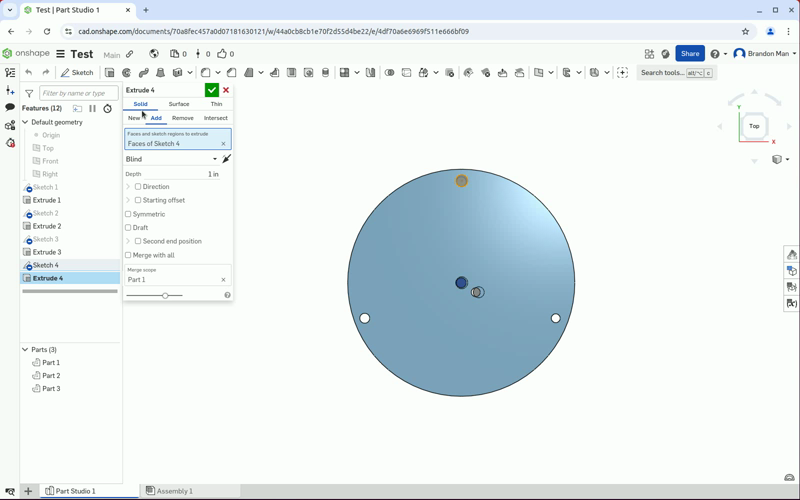
mouse_move(137, 120)
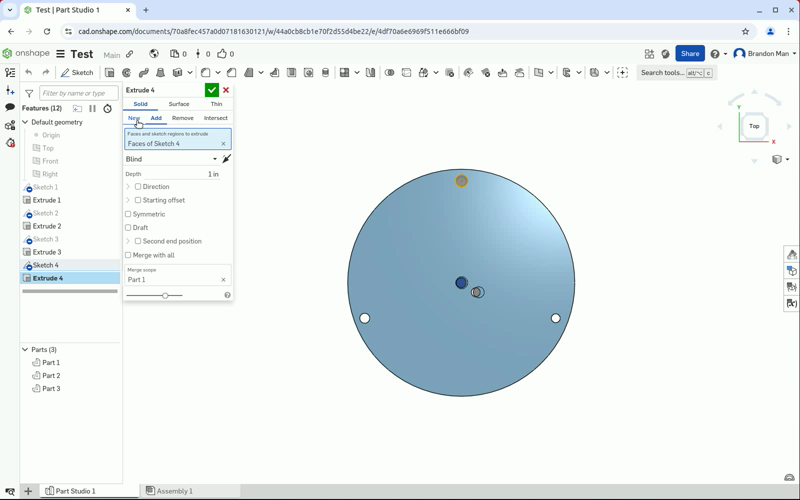
click(137, 120)
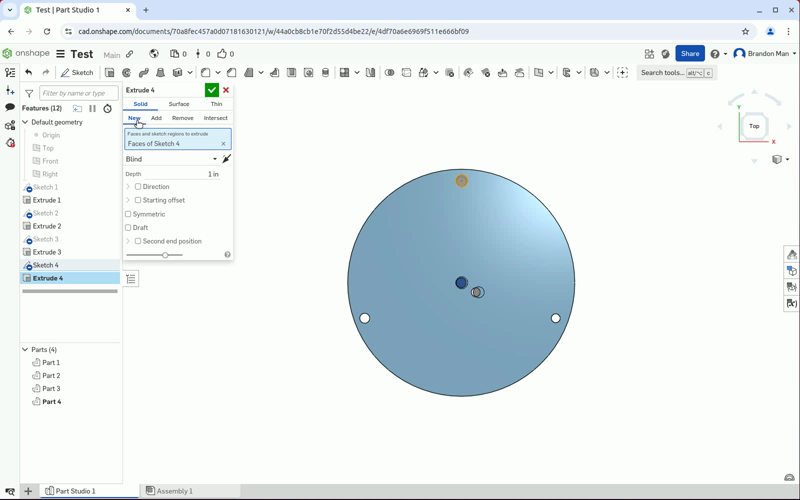
key(tab, 4)
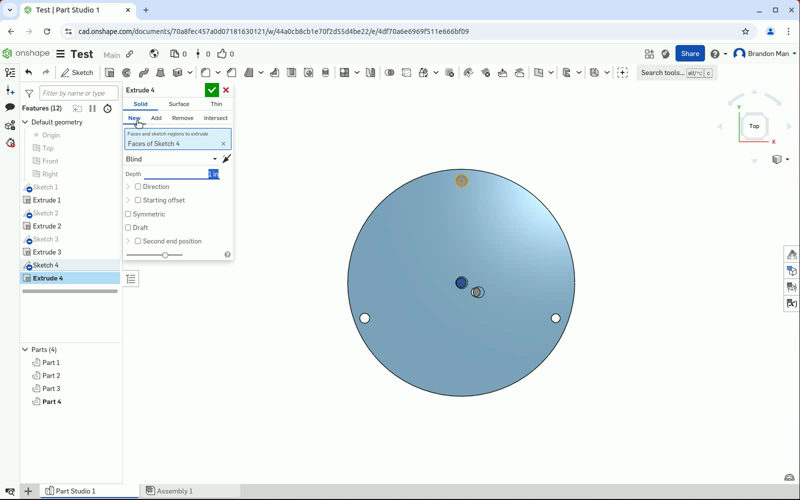
text(-3.611)
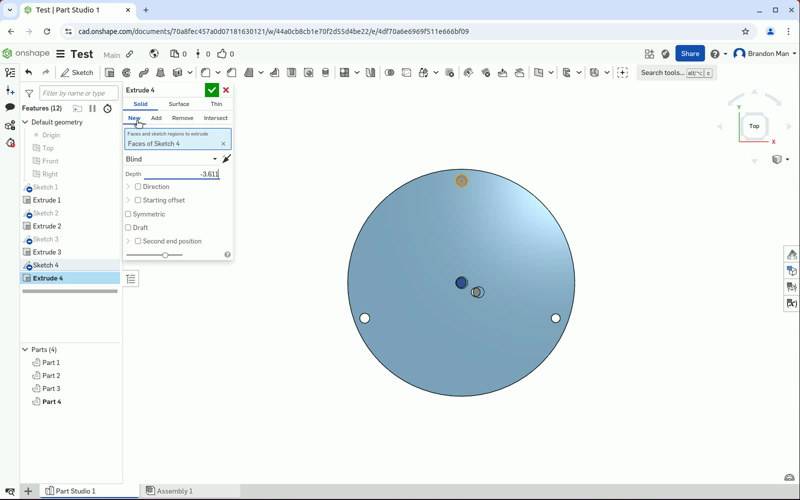
key(enter)
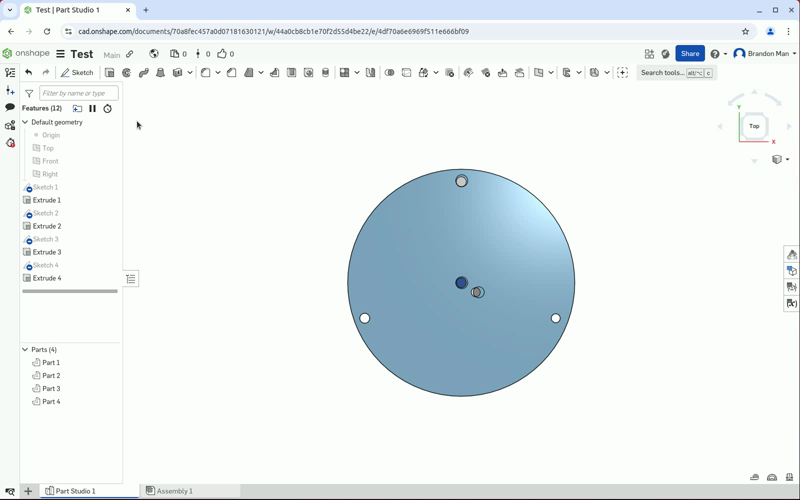
key(shift+h)
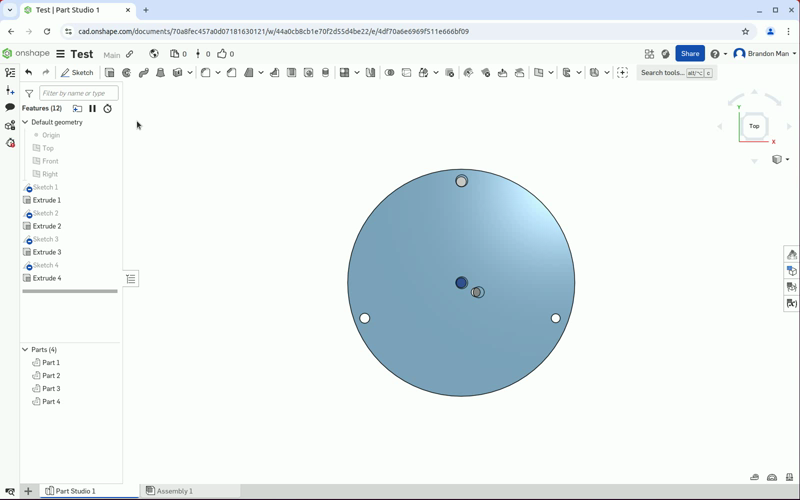
key(shift+h)
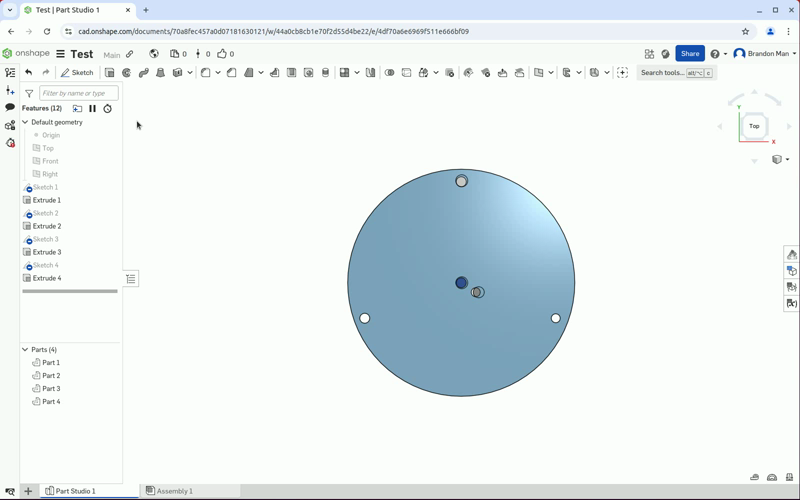
mouse_move(73, 189)
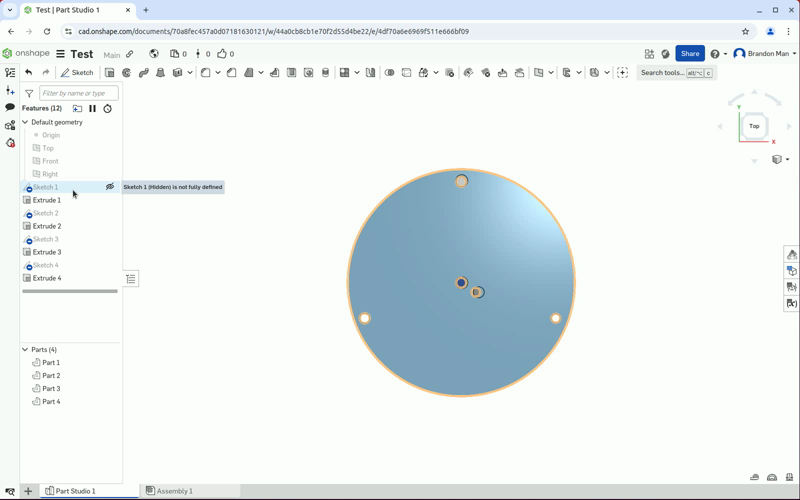
click(73, 189)
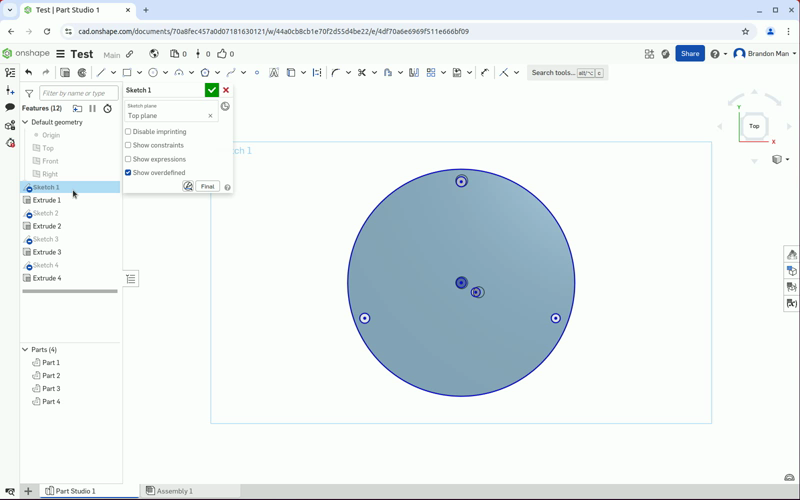
mouse_move(229, 92)
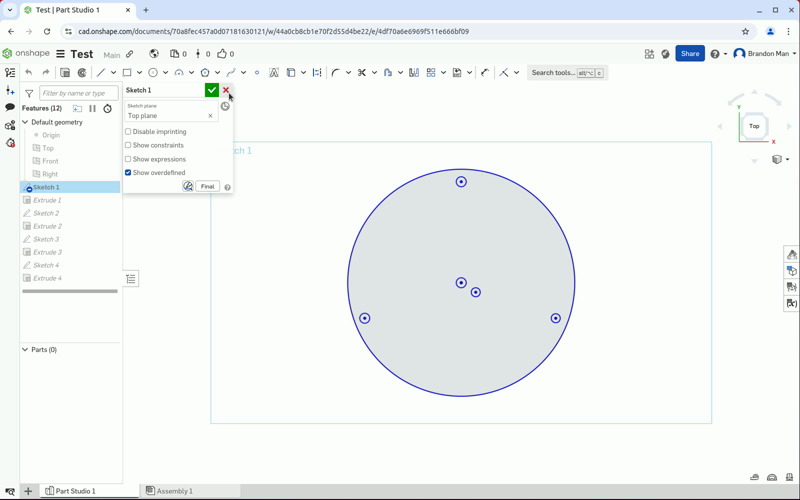
click(229, 92)
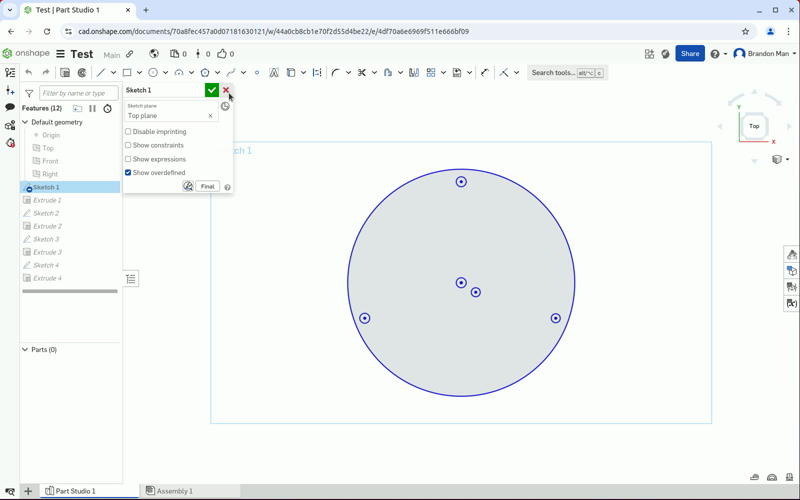
key(shift+s)
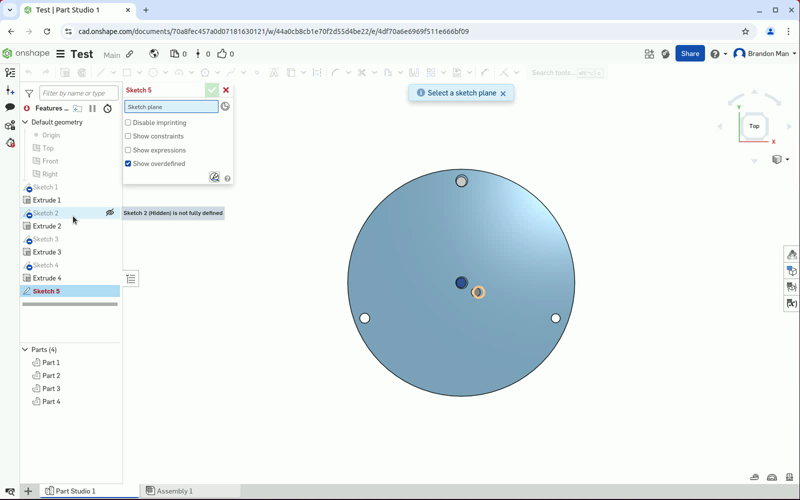
scroll(3)
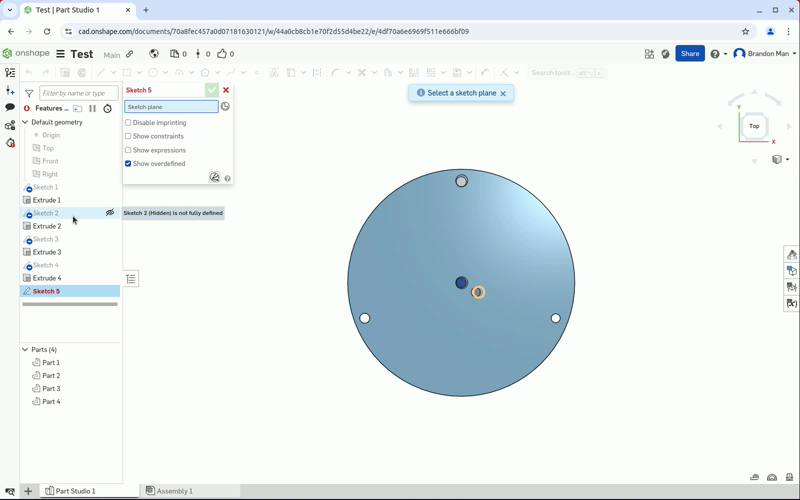
mouse_move(73, 150)
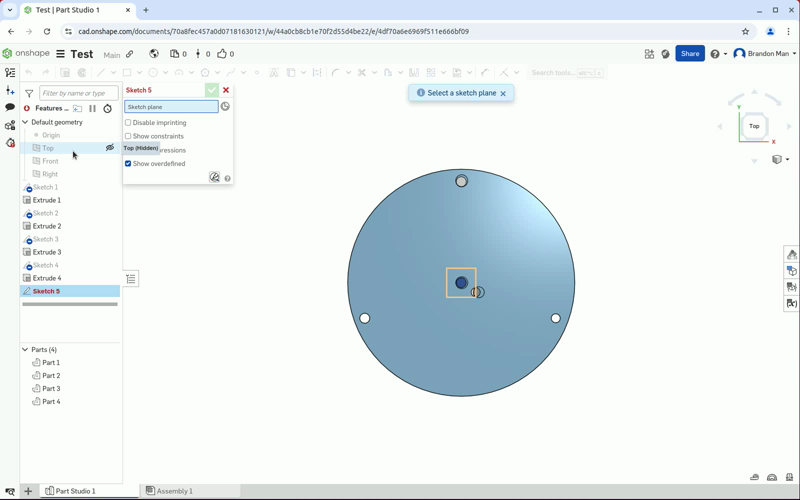
click(73, 150)
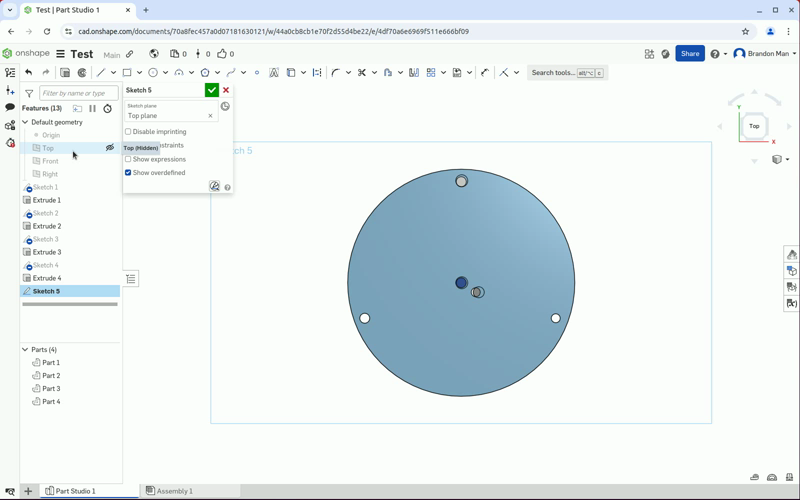
mouse_move(73, 352)
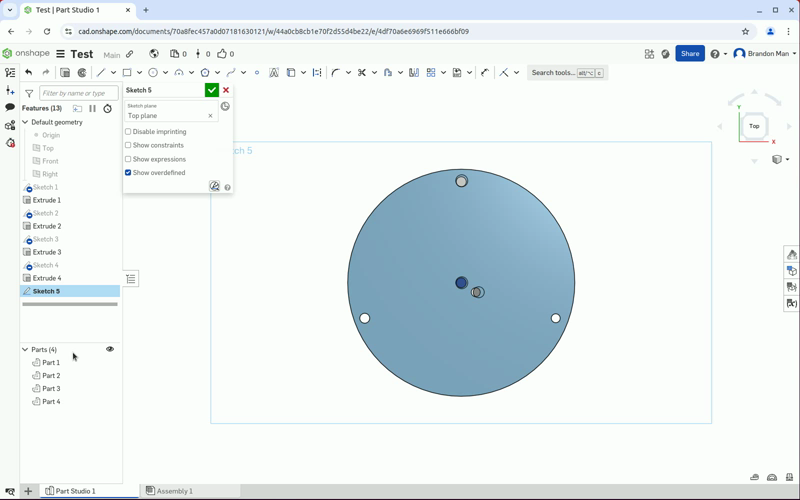
key(y)
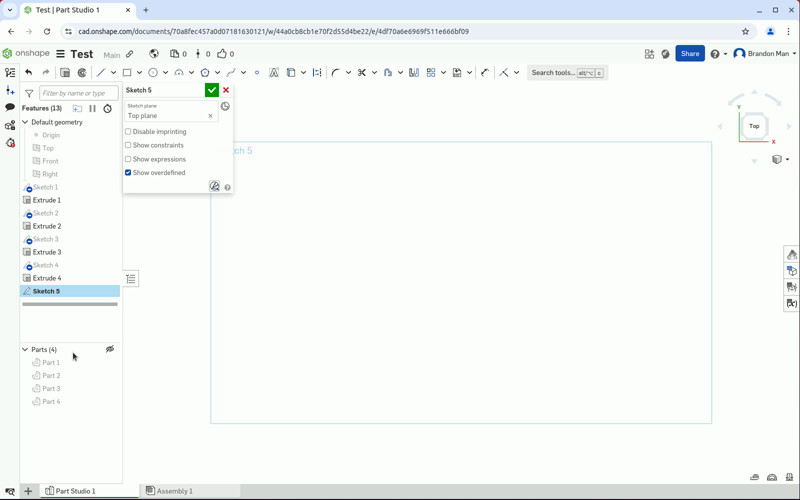
key(c)
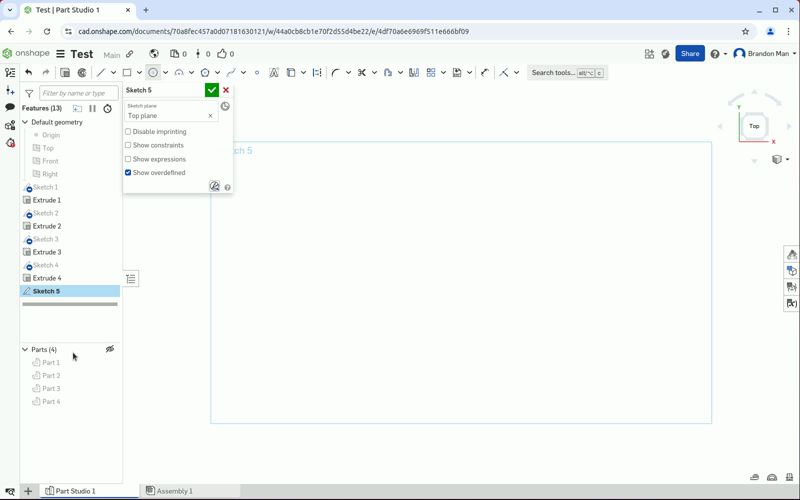
key_down(shift)
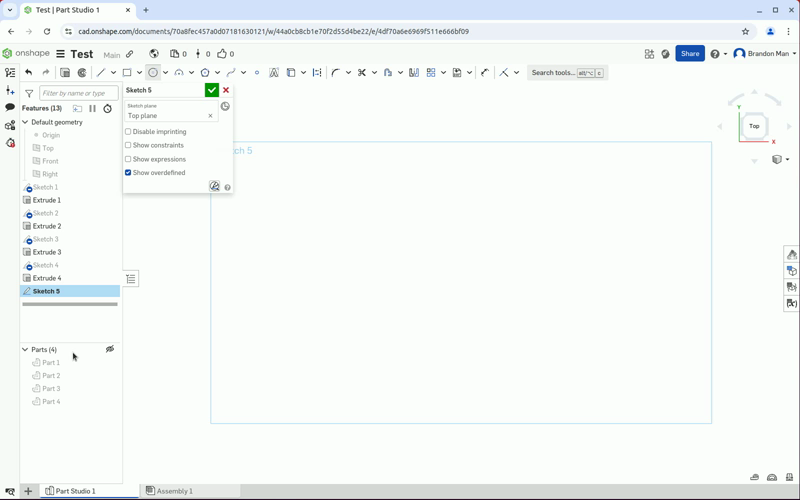
mouse_move(558, 319)
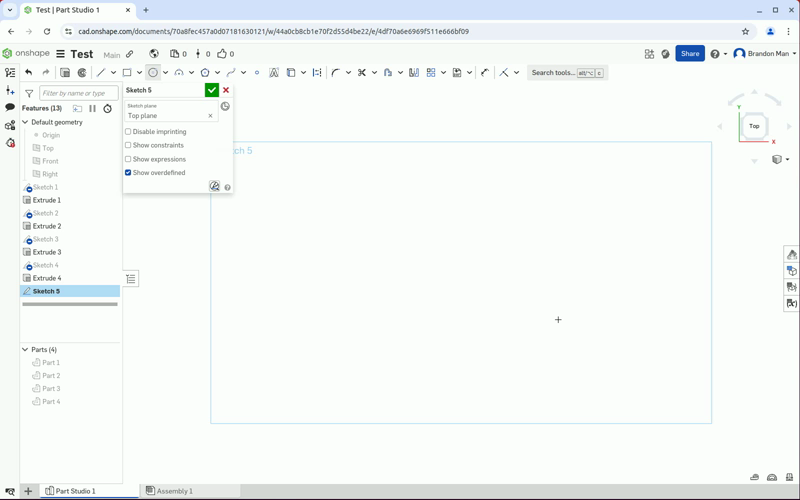
click(558, 319)
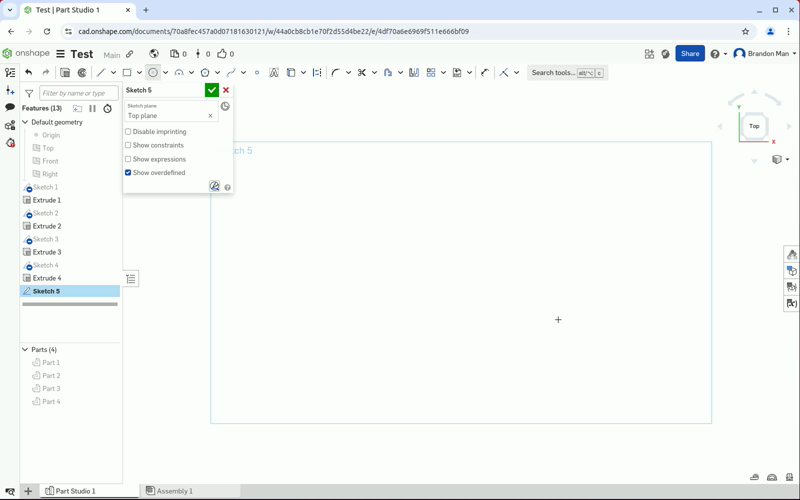
key_up(shift)
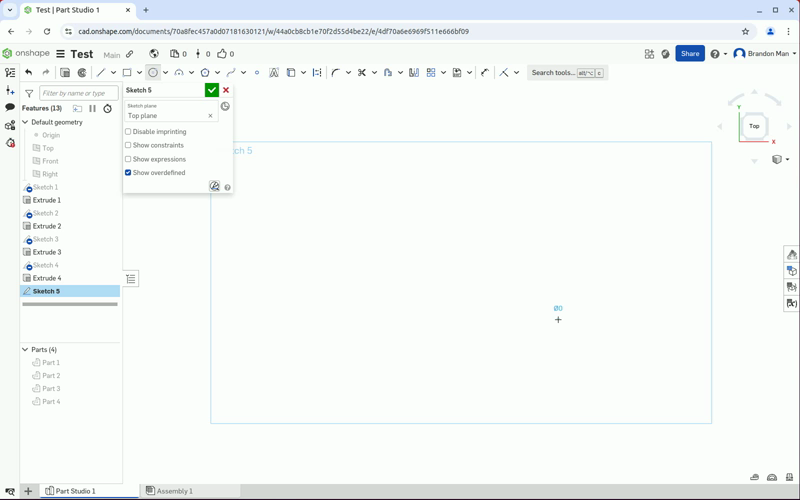
mouse_move(563, 319)
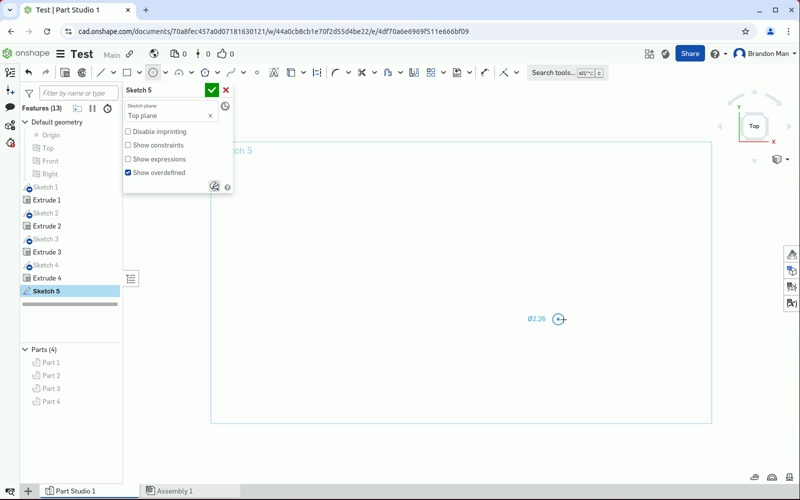
click(563, 319)
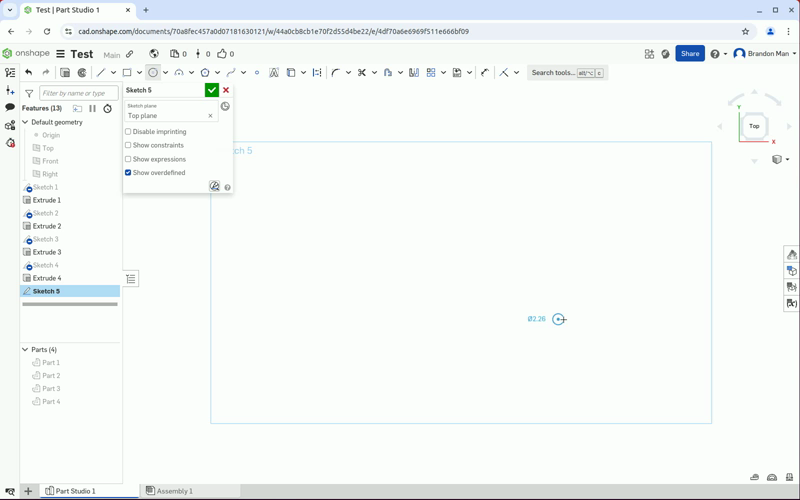
key(esc)
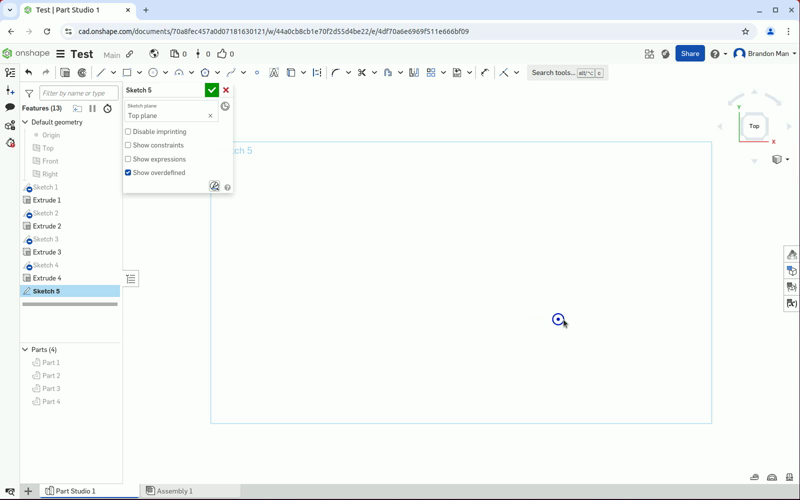
mouse_move(554, 321)
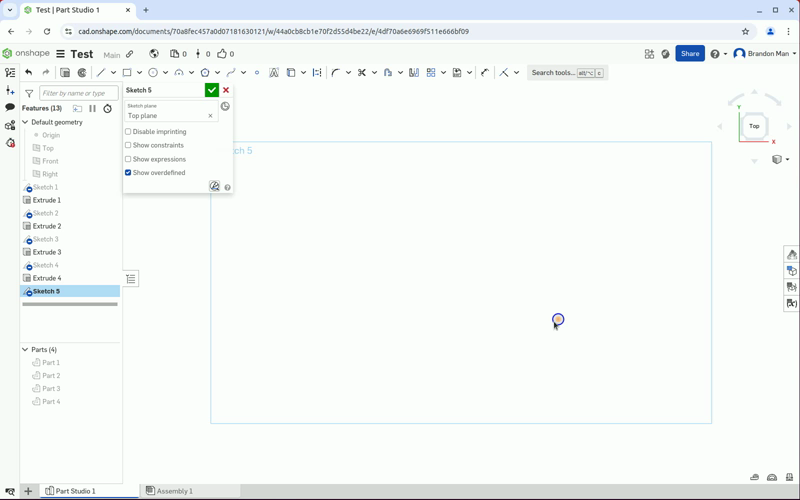
scroll(6)
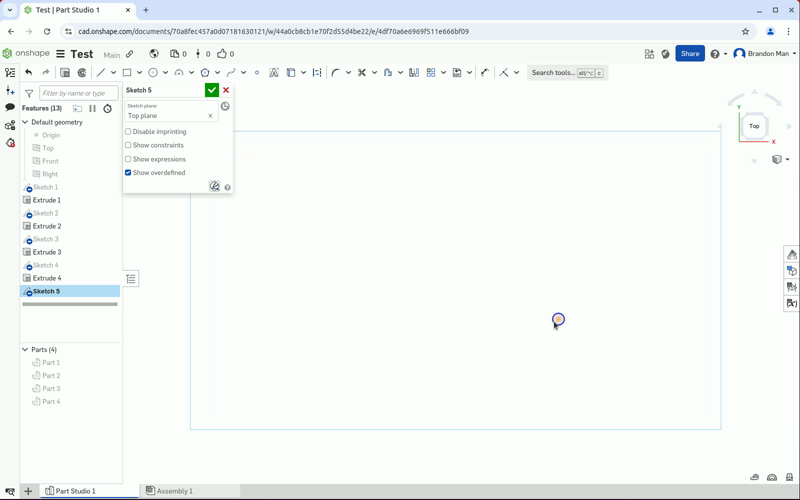
scroll(6)
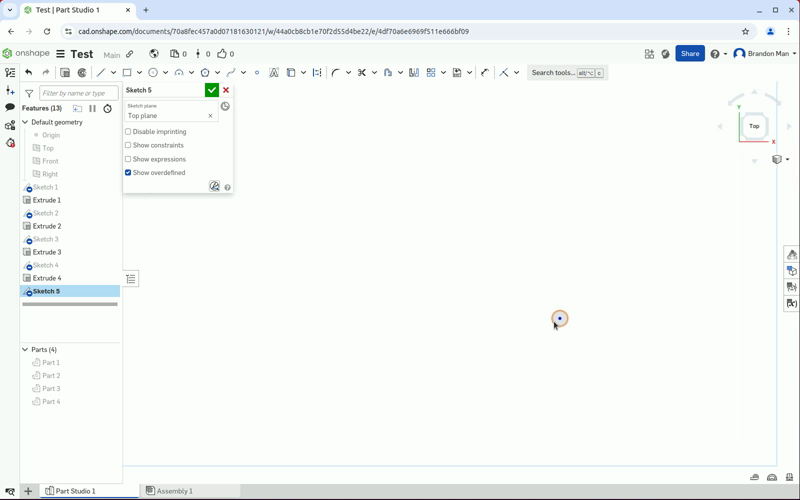
scroll(6)
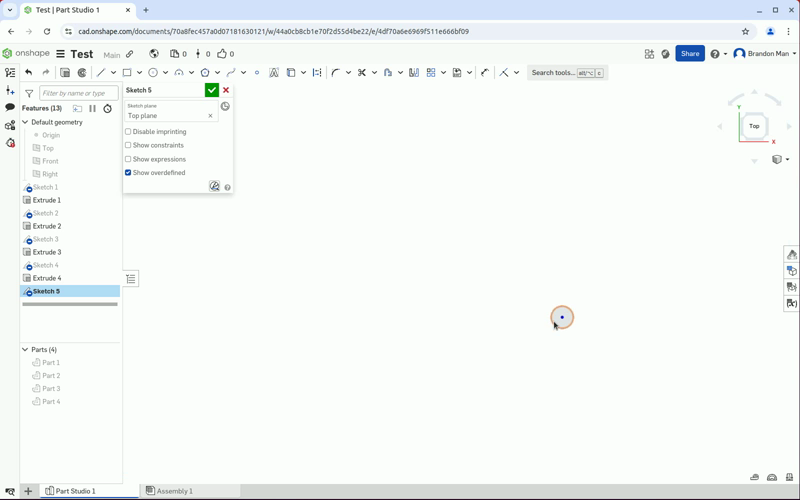
scroll(6)
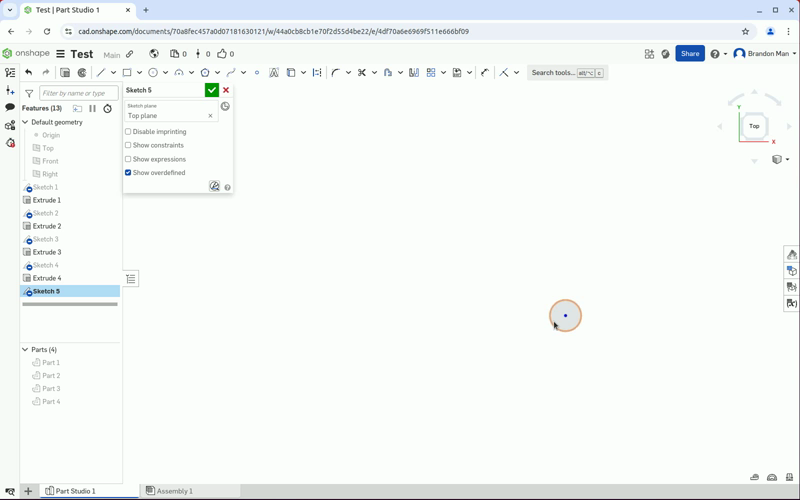
scroll(6)
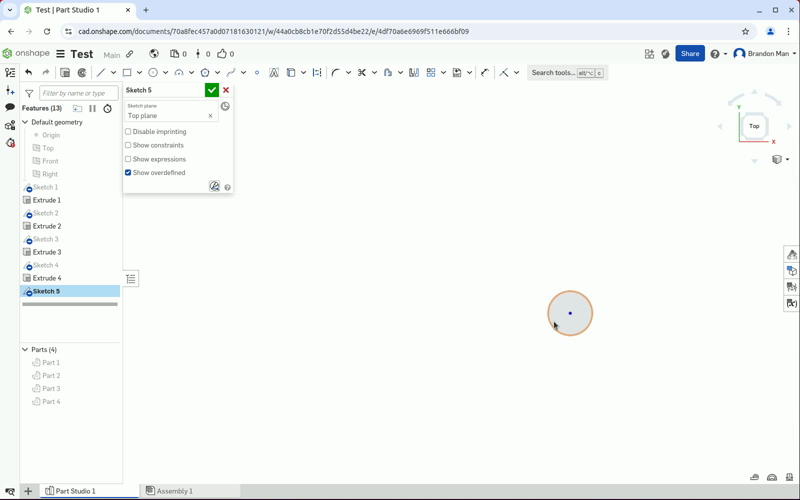
scroll(6)
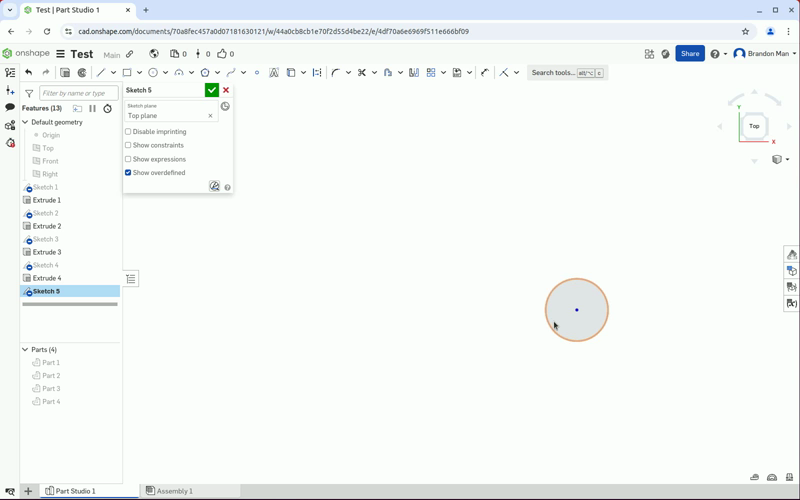
scroll(6)
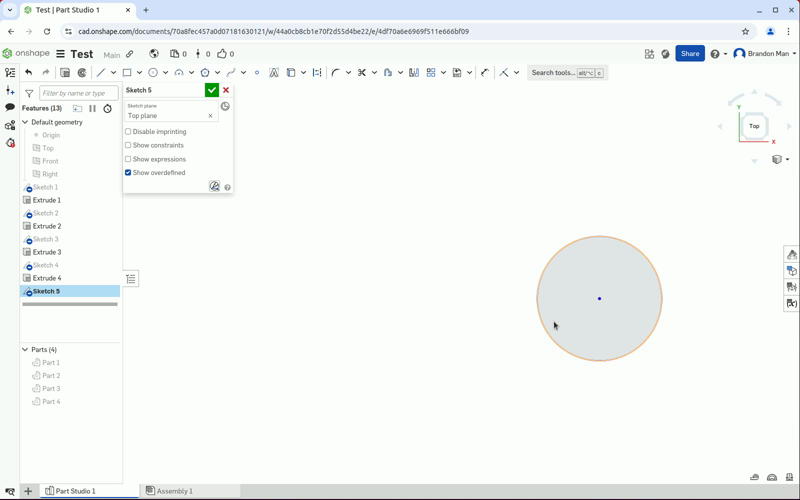
click(554, 321)
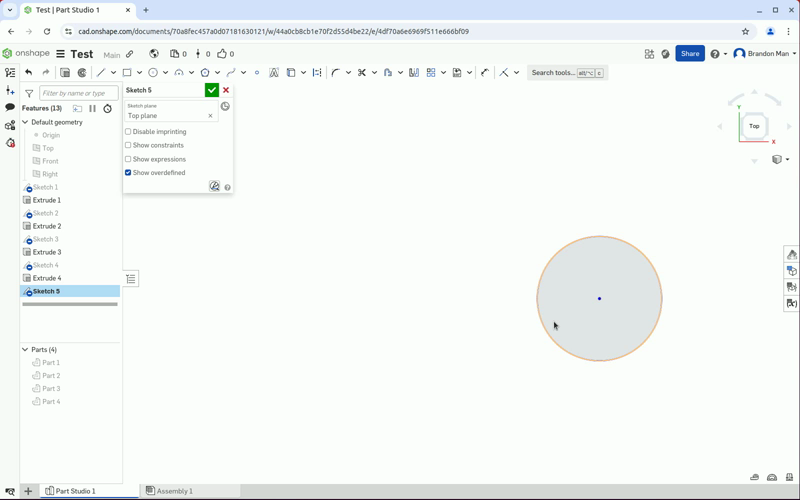
scroll(-6)
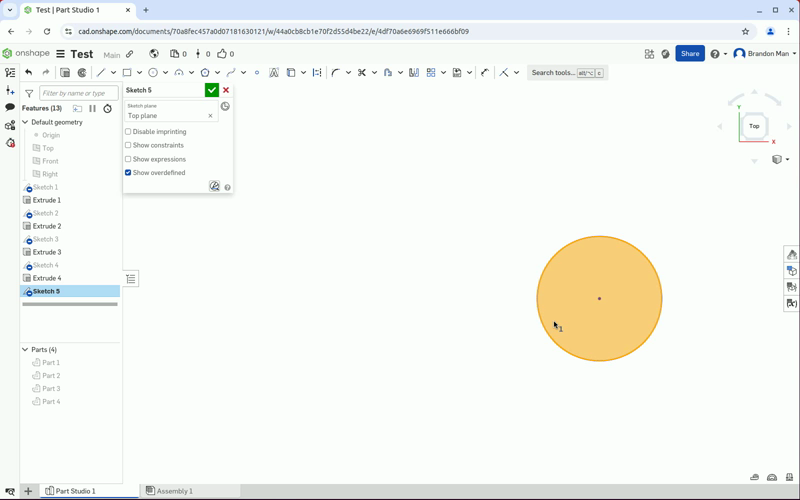
scroll(-6)
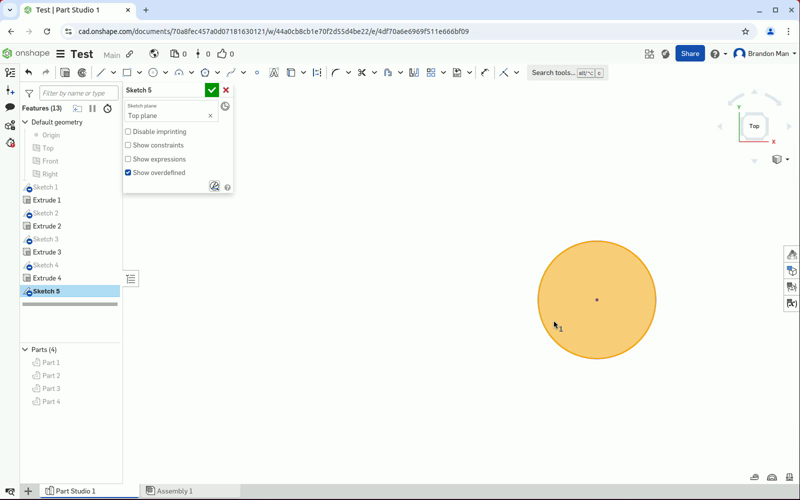
scroll(-6)
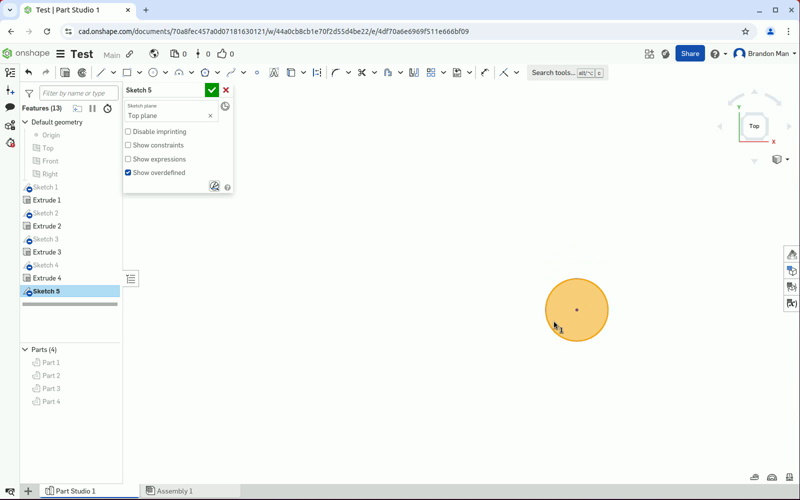
scroll(-6)
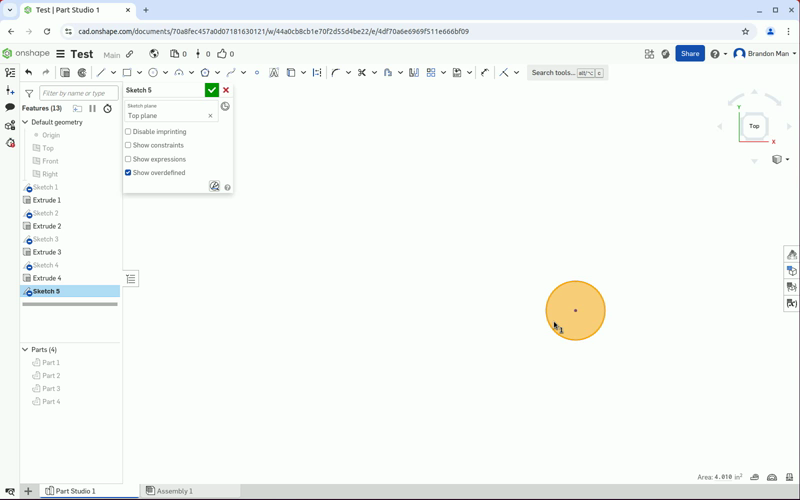
scroll(-6)
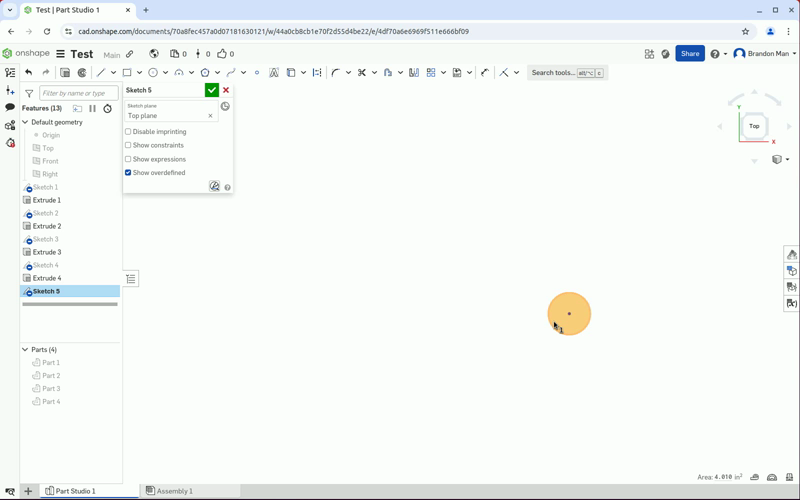
scroll(-6)
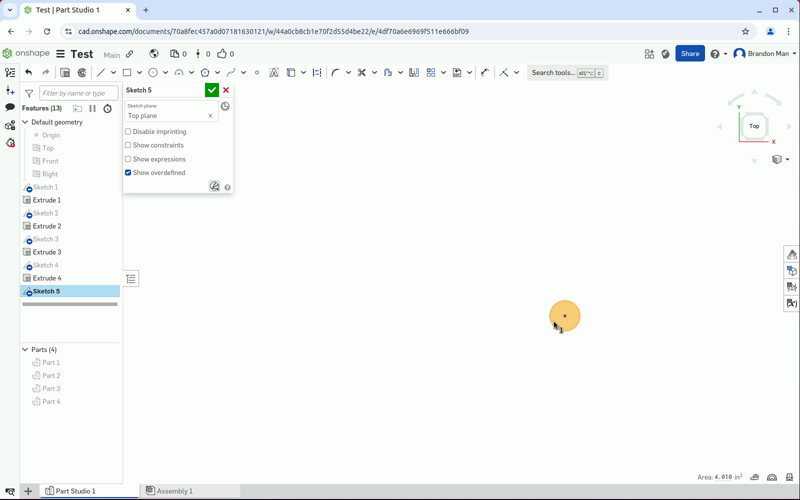
scroll(-6)
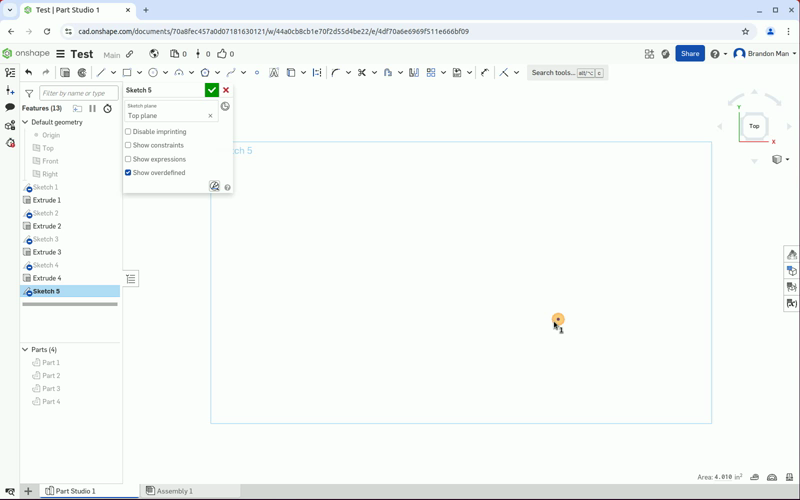
mouse_move(73, 352)
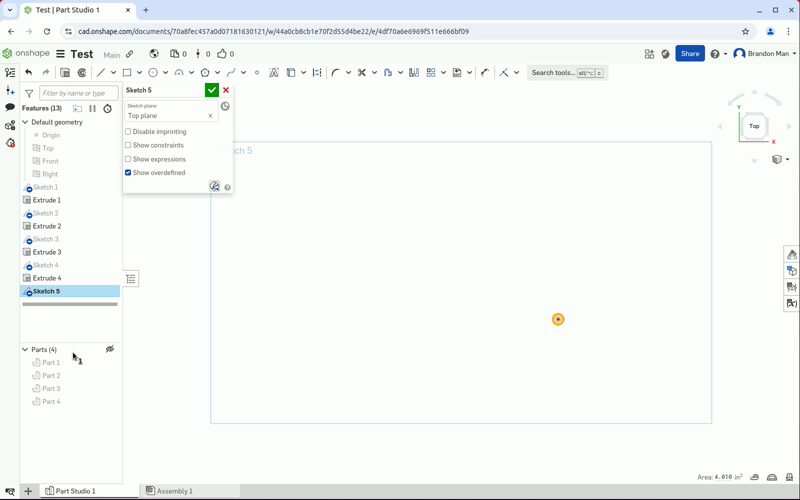
key(shift+y)
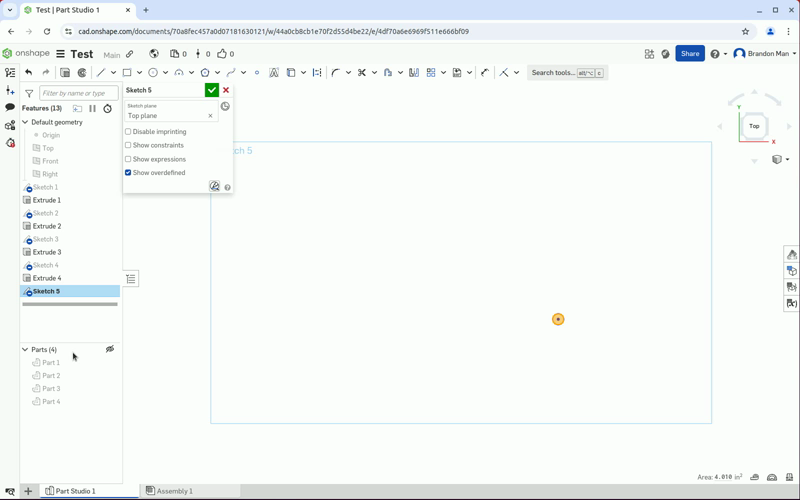
key(shift+e)
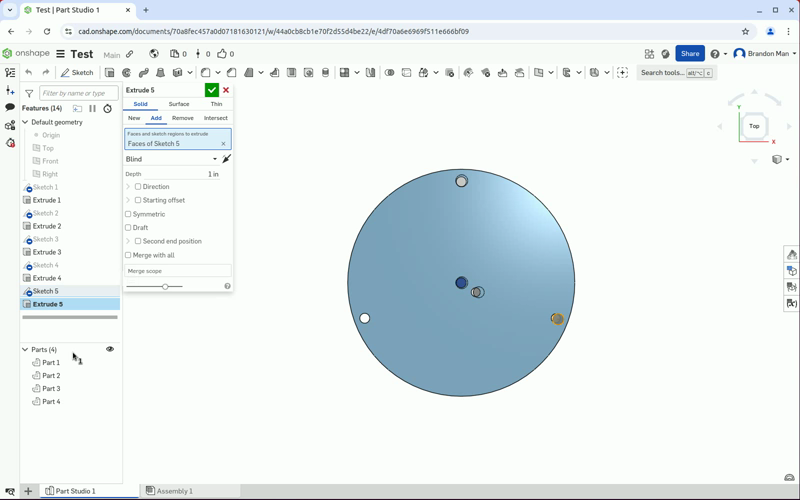
mouse_move(143, 106)
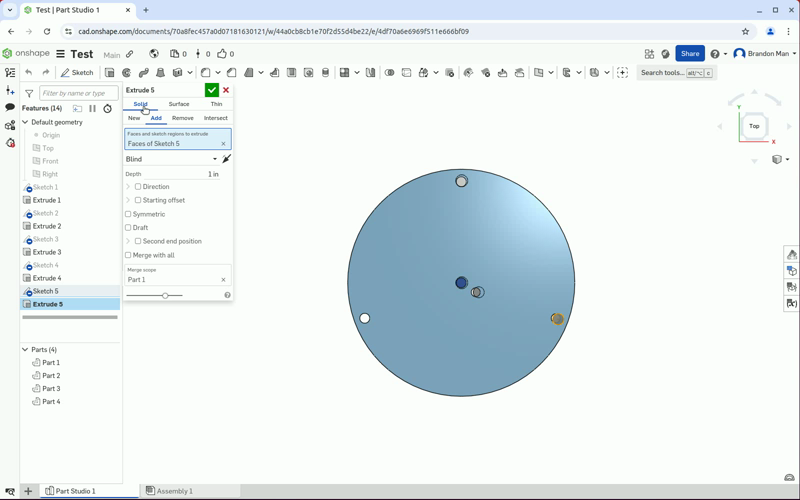
click(143, 106)
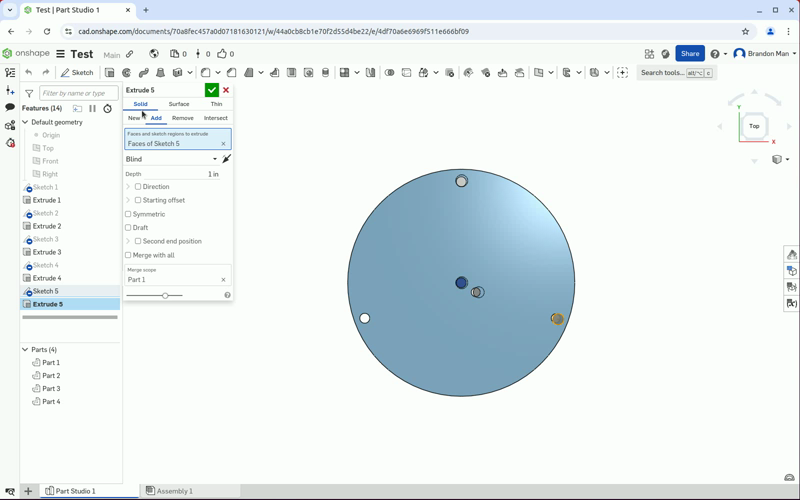
mouse_move(137, 120)
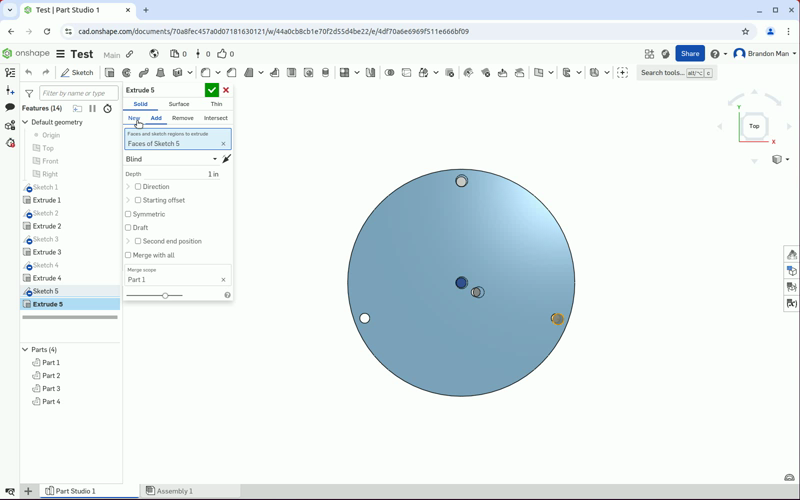
click(137, 120)
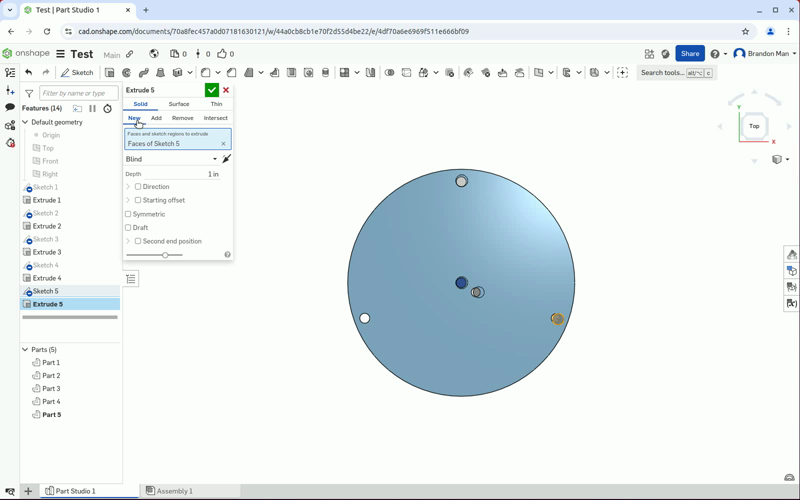
key(tab, 4)
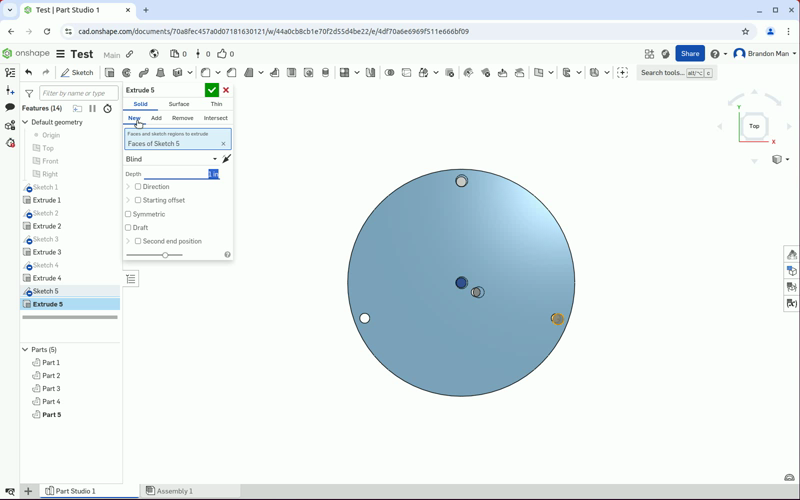
text(-3.611)
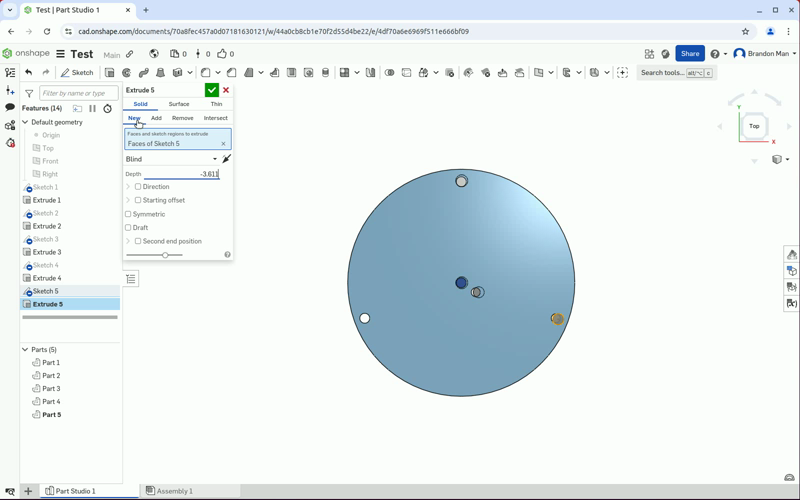
key(enter)
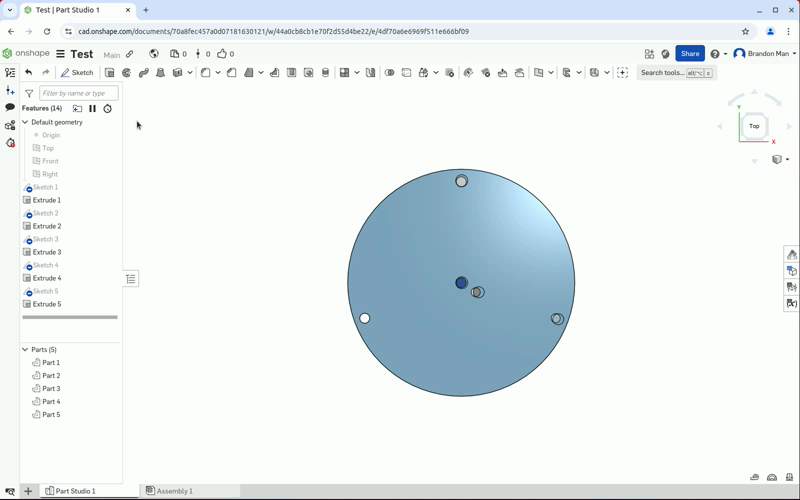
key(shift+h)
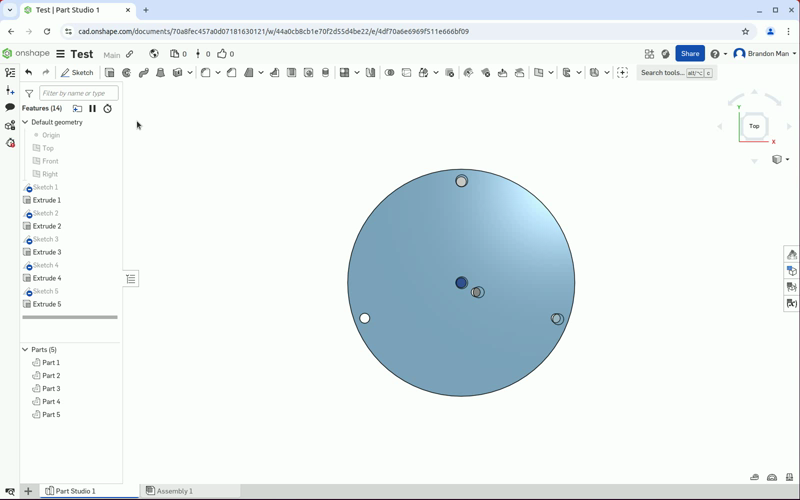
key(shift+h)
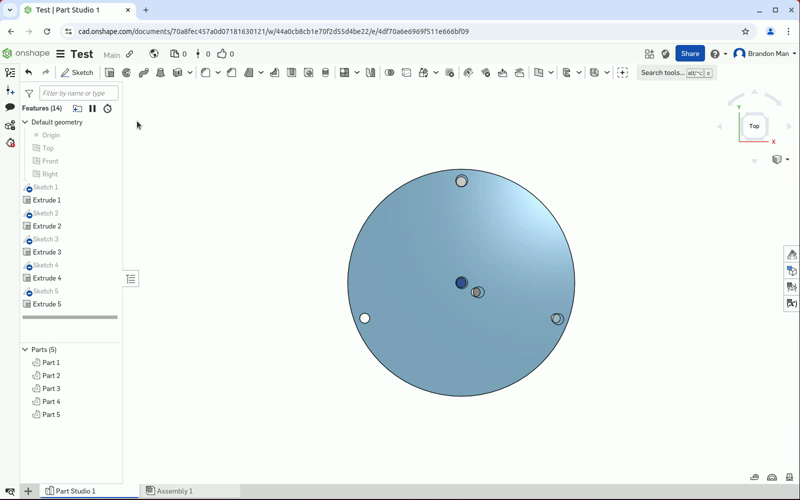
mouse_move(73, 189)
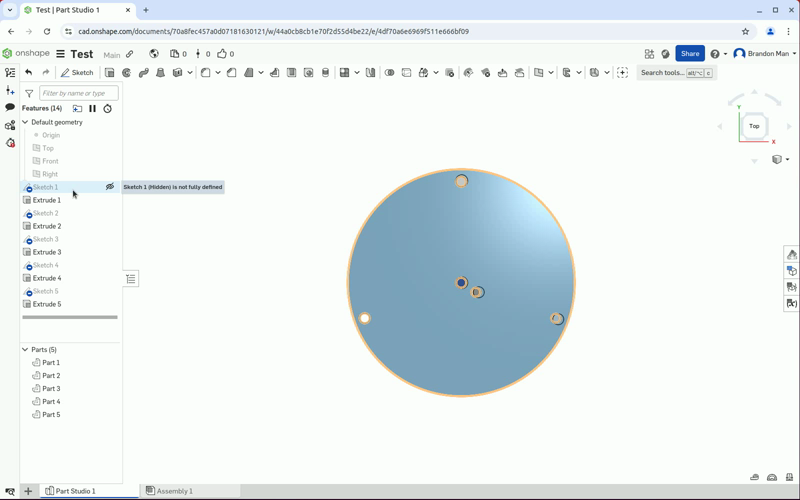
click(73, 189)
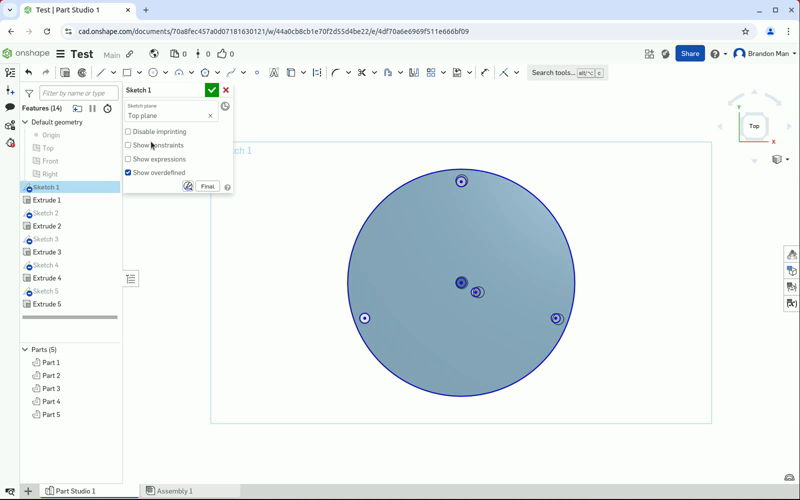
mouse_move(229, 92)
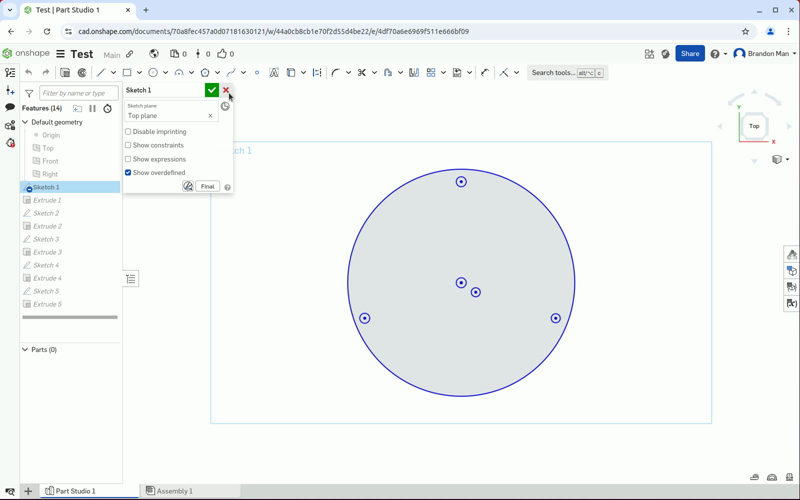
click(229, 92)
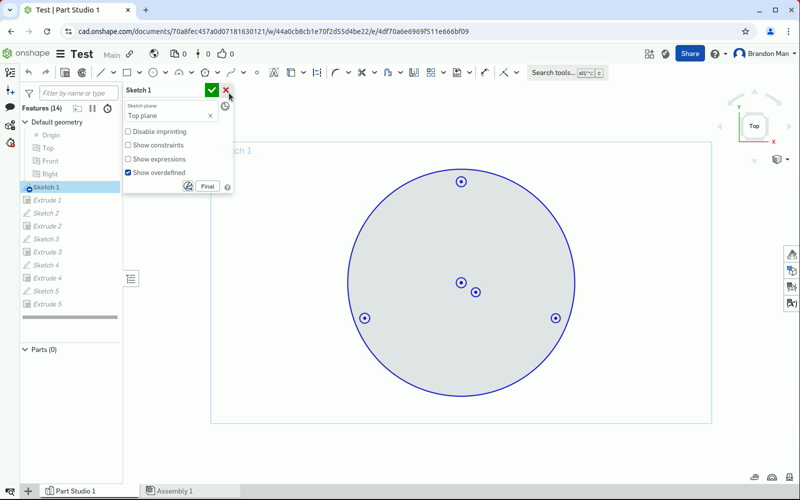
key(shift+s)
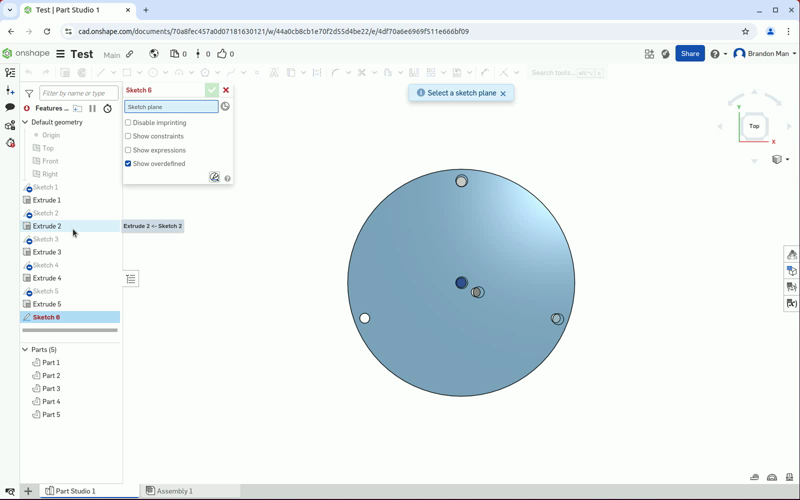
scroll(3)
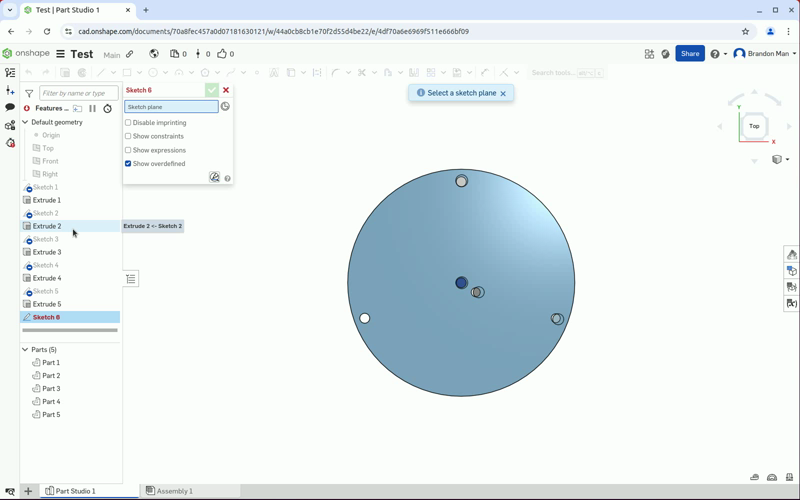
mouse_move(73, 150)
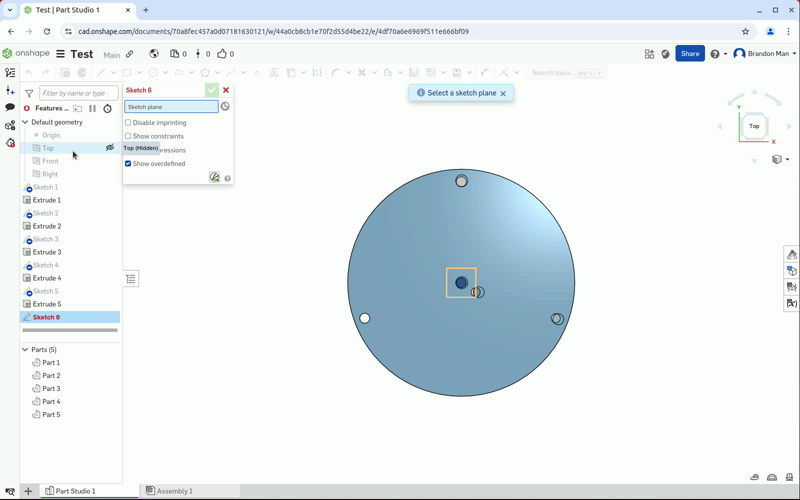
click(73, 150)
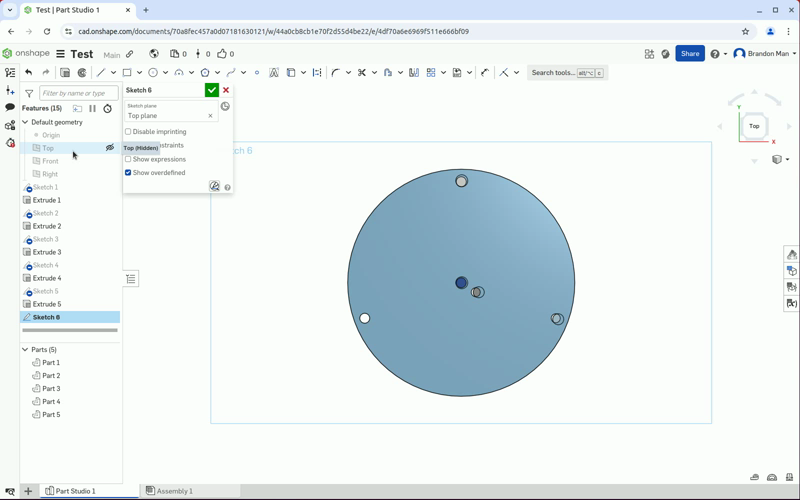
mouse_move(73, 352)
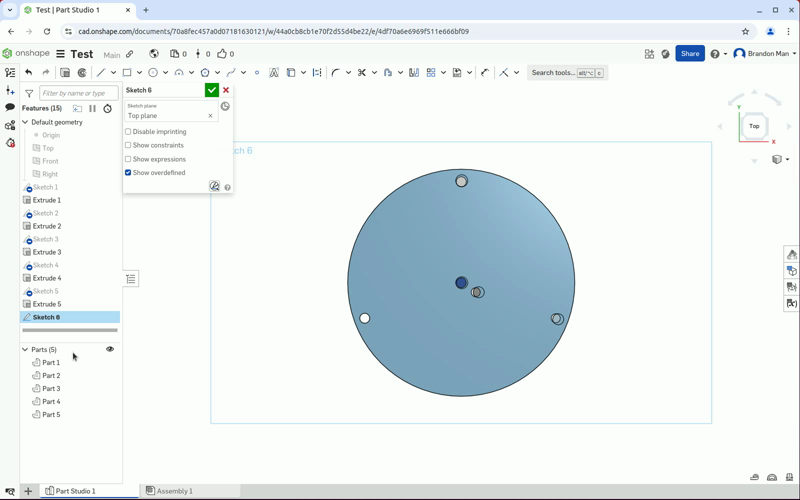
key(y)
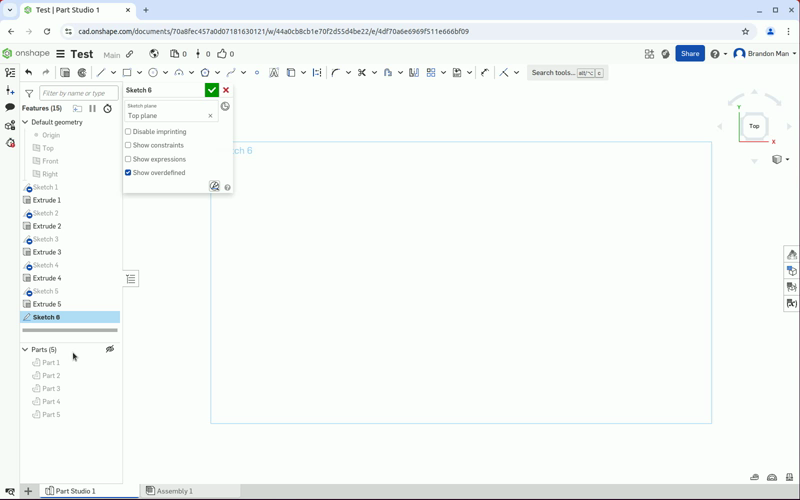
key(c)
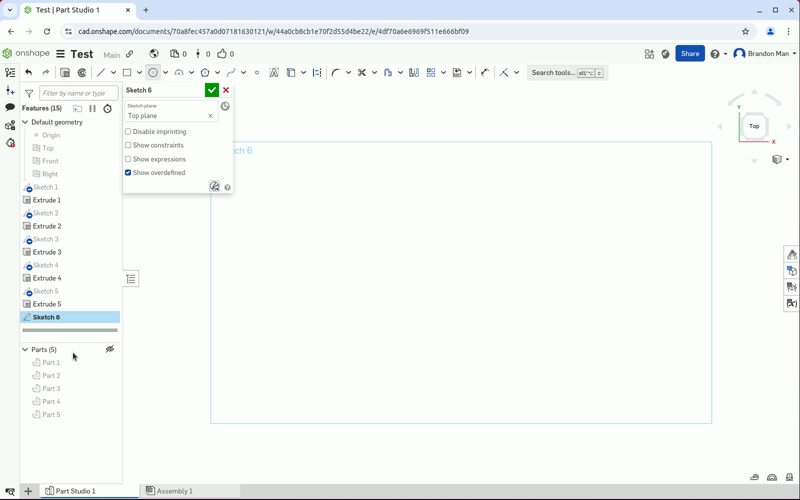
key_down(shift)
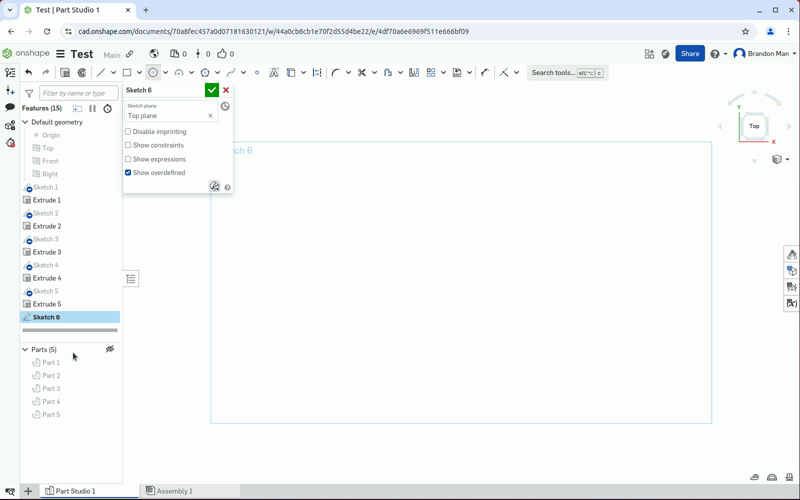
mouse_move(365, 319)
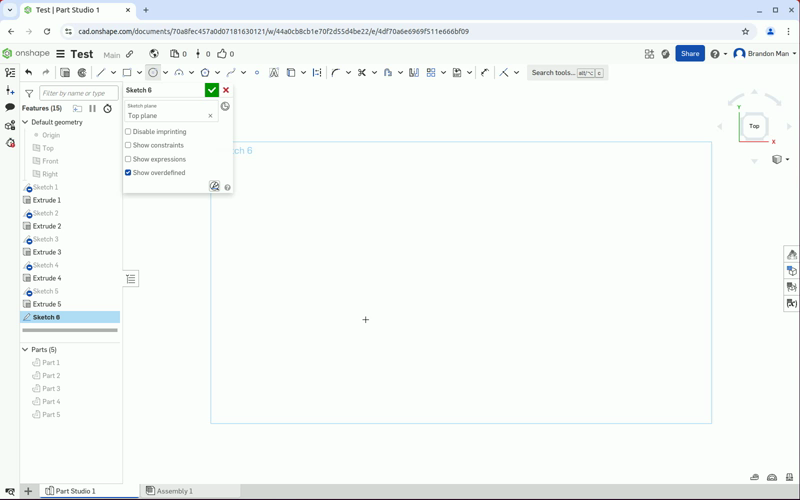
click(365, 319)
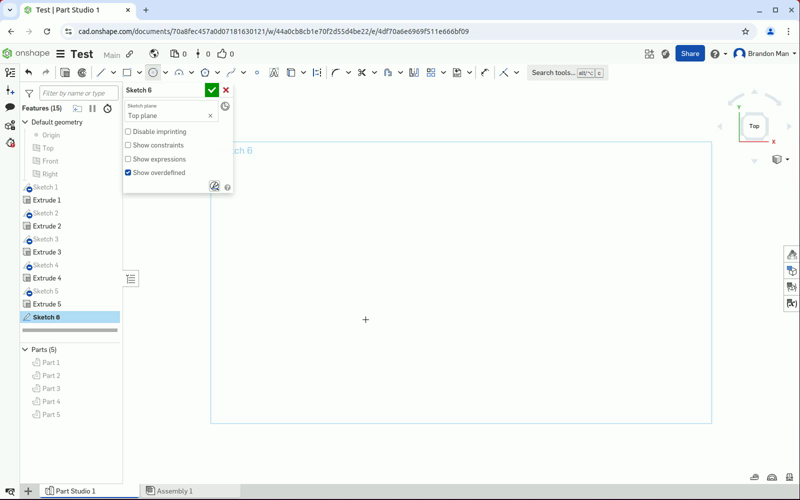
key_up(shift)
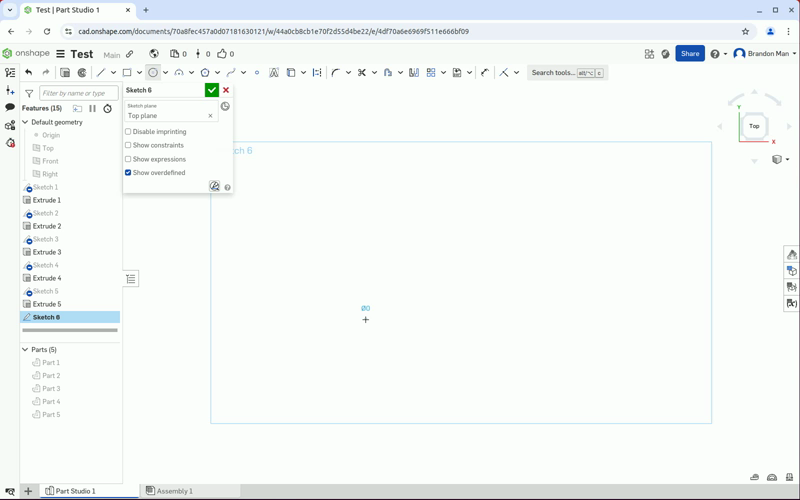
mouse_move(371, 319)
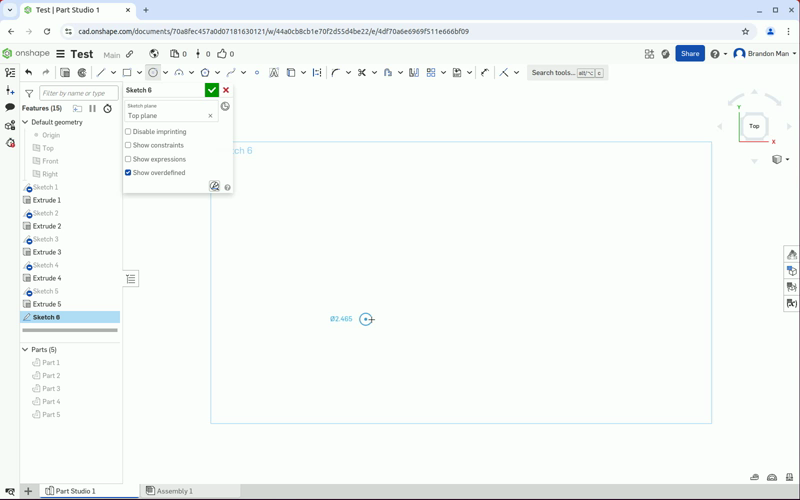
click(371, 319)
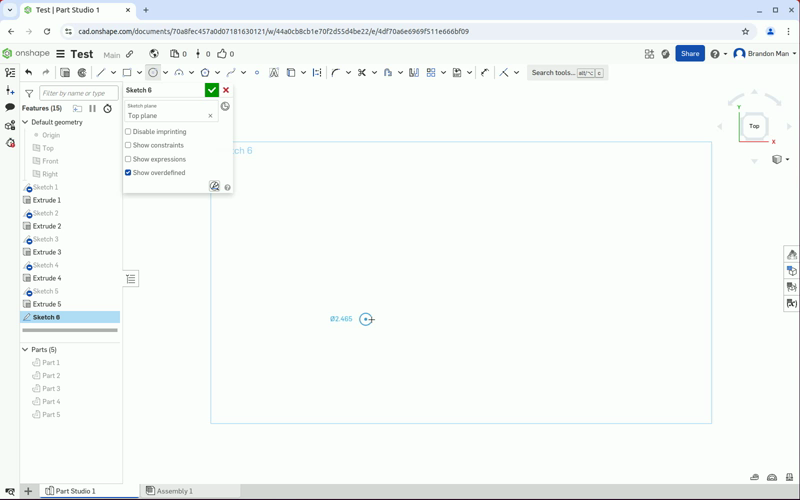
key(esc)
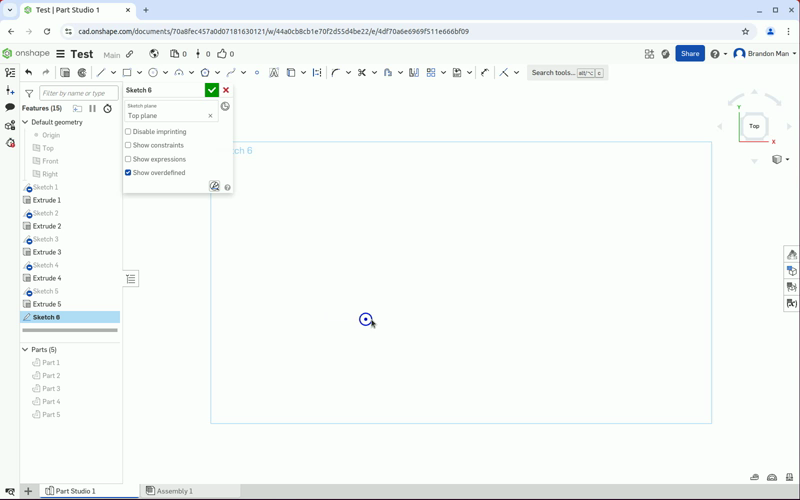
mouse_move(363, 322)
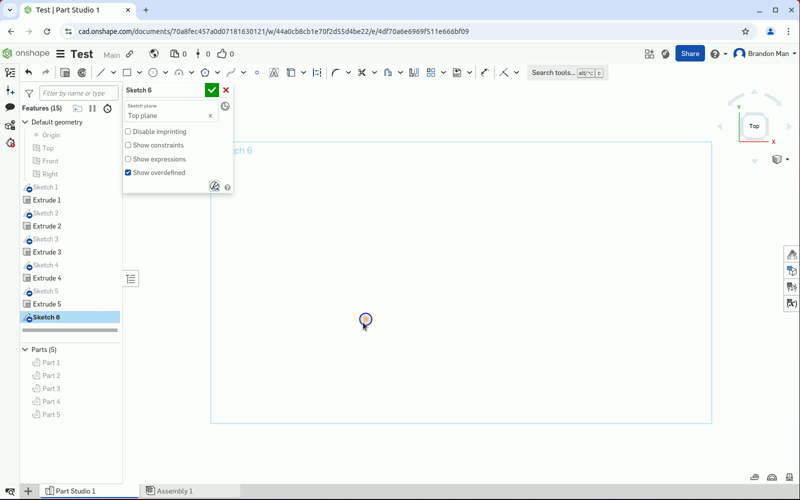
scroll(6)
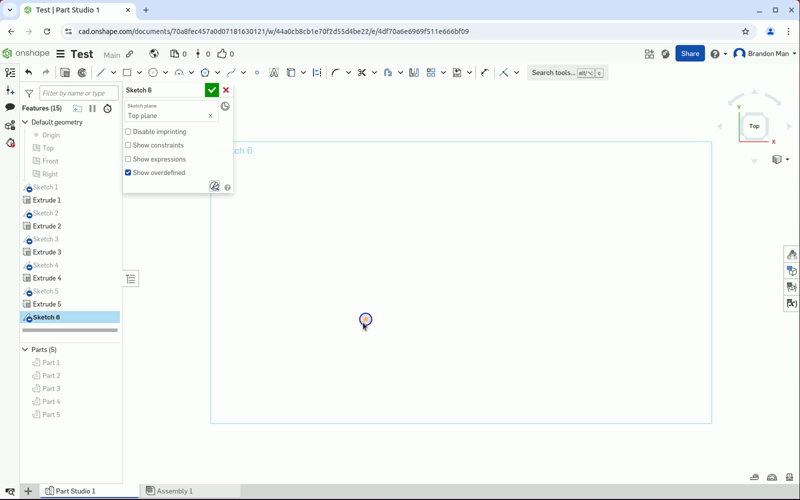
scroll(6)
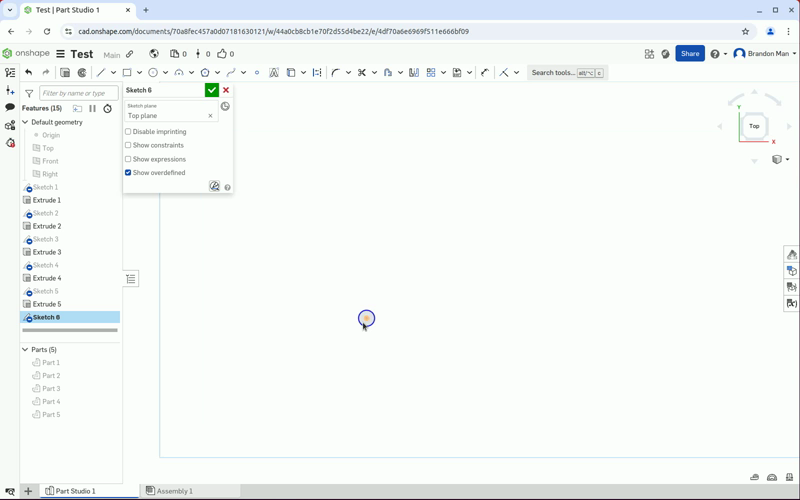
scroll(6)
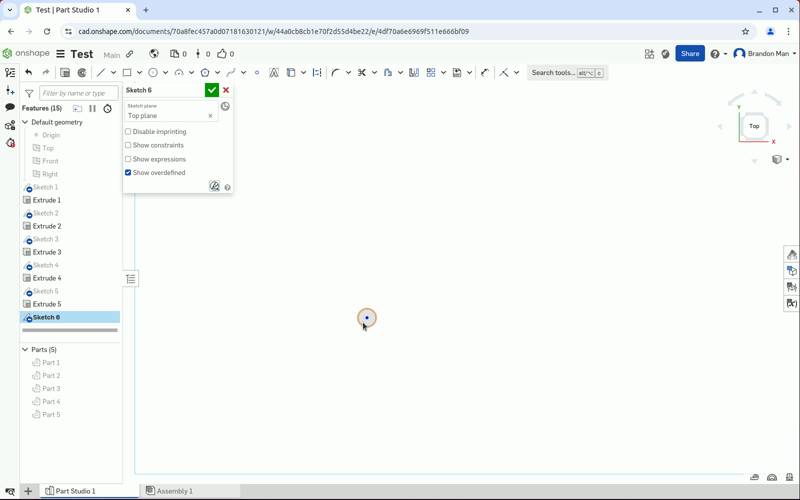
scroll(6)
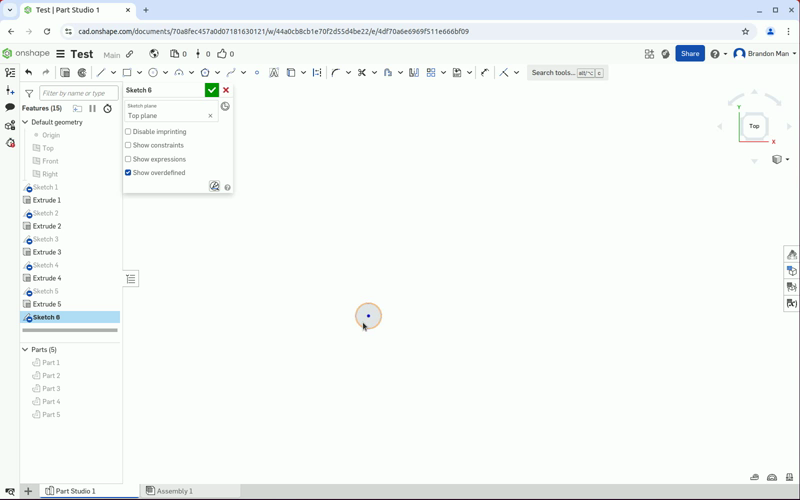
scroll(6)
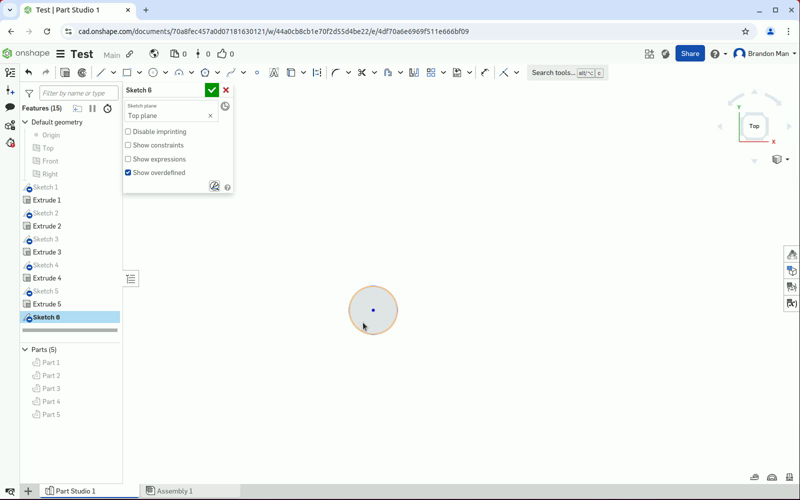
scroll(6)
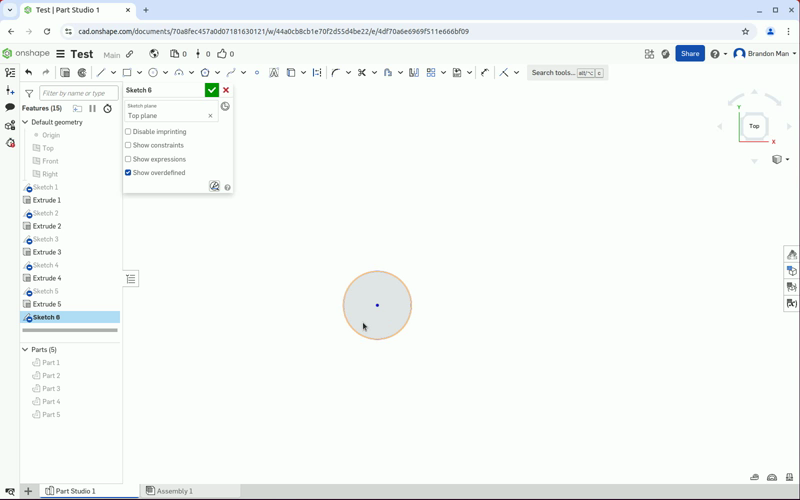
scroll(6)
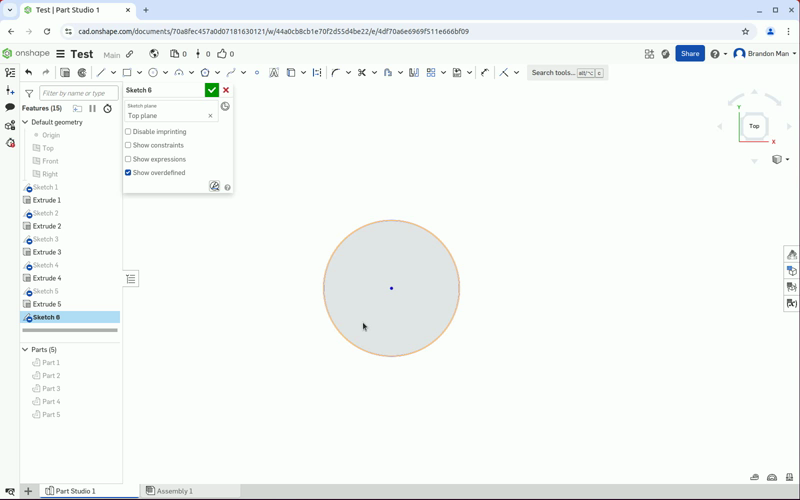
click(363, 322)
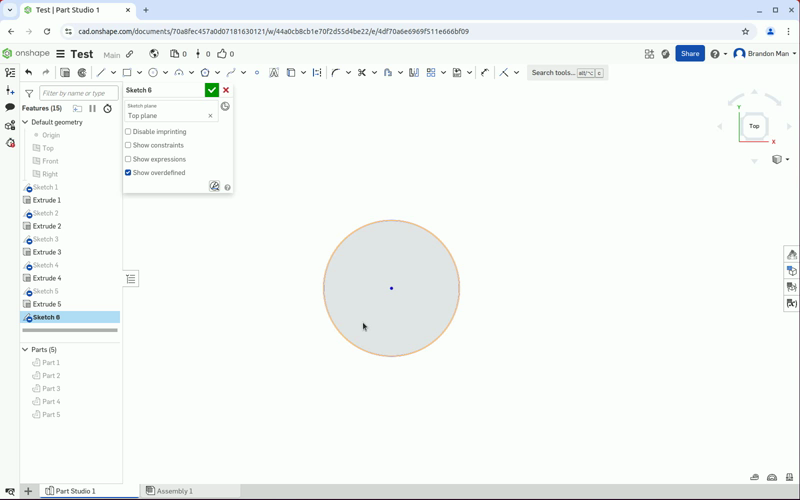
scroll(-6)
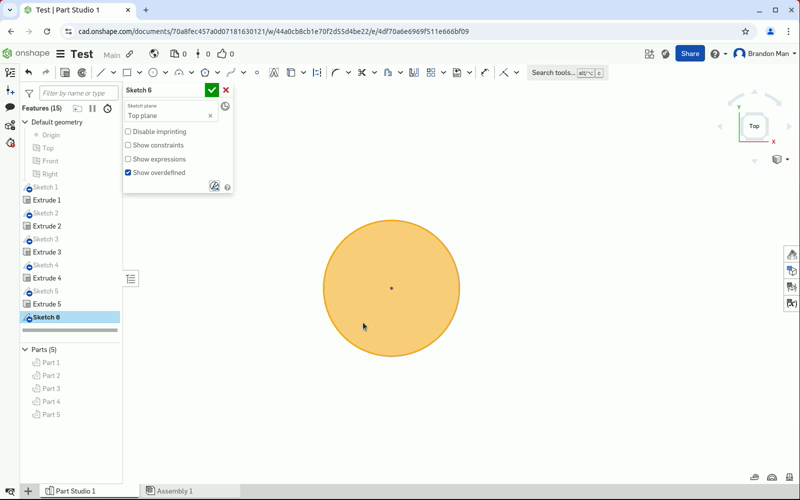
scroll(-6)
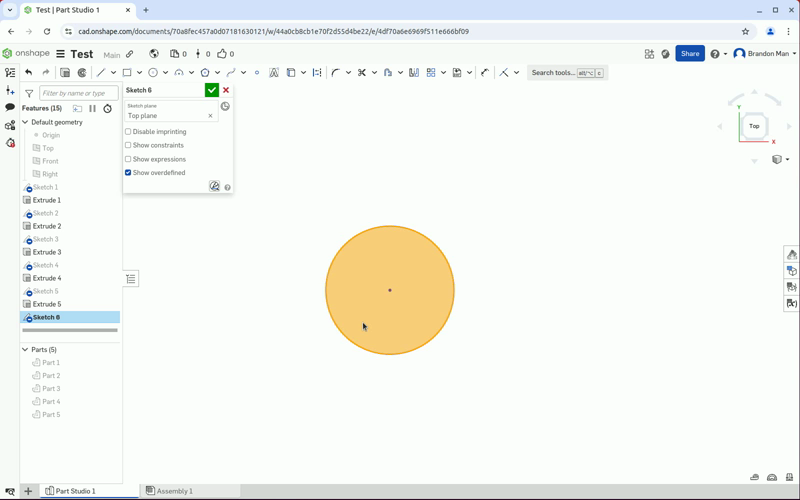
scroll(-6)
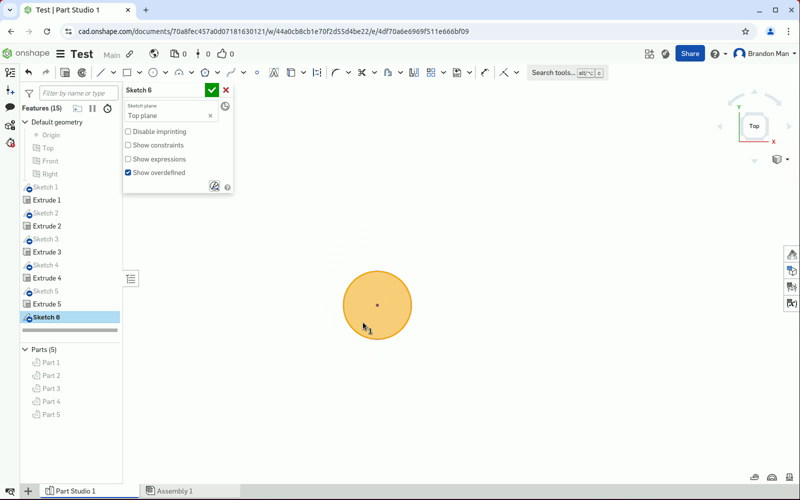
scroll(-6)
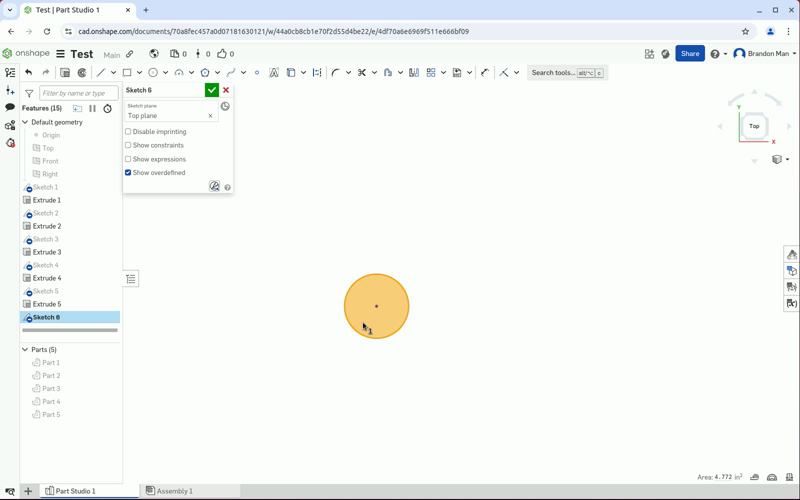
scroll(-6)
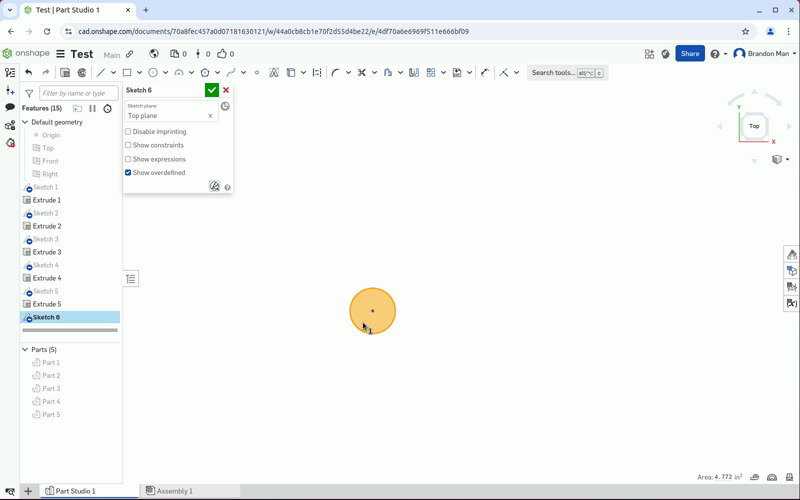
scroll(-6)
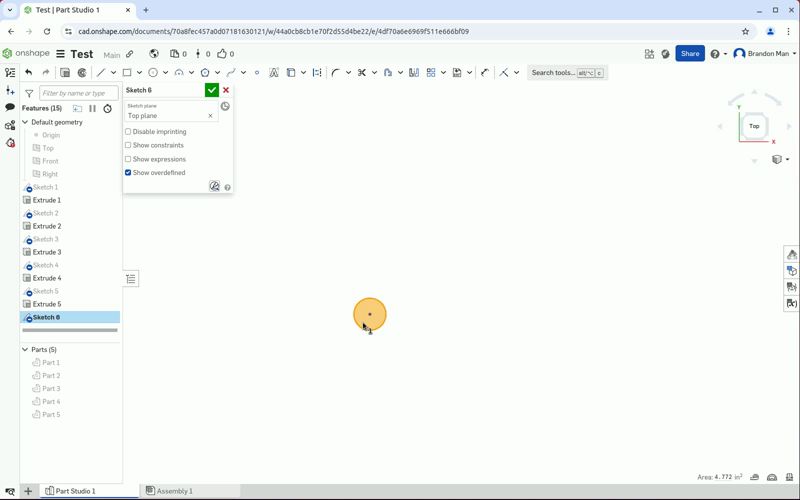
scroll(-6)
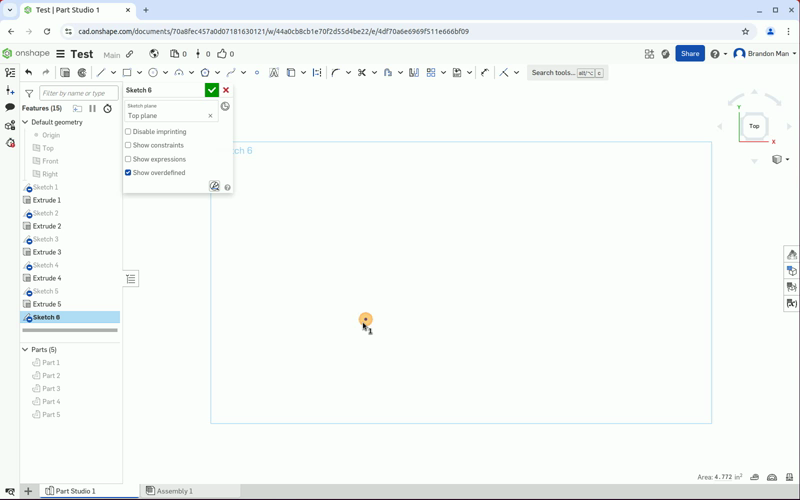
mouse_move(73, 352)
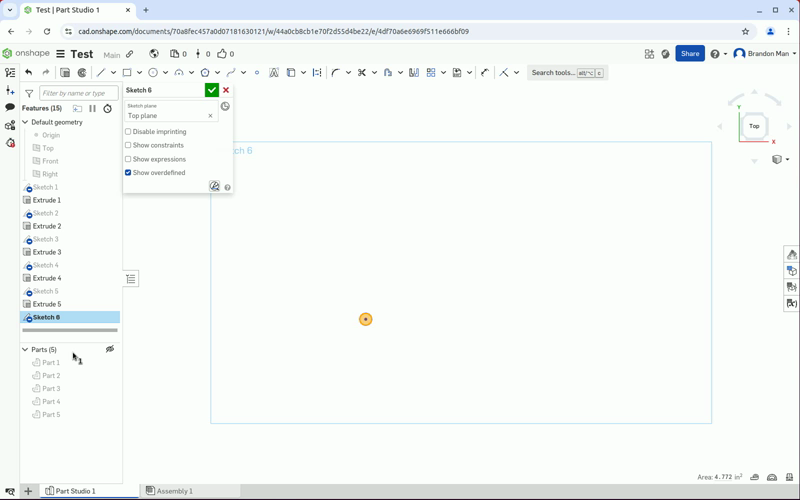
key(shift+y)
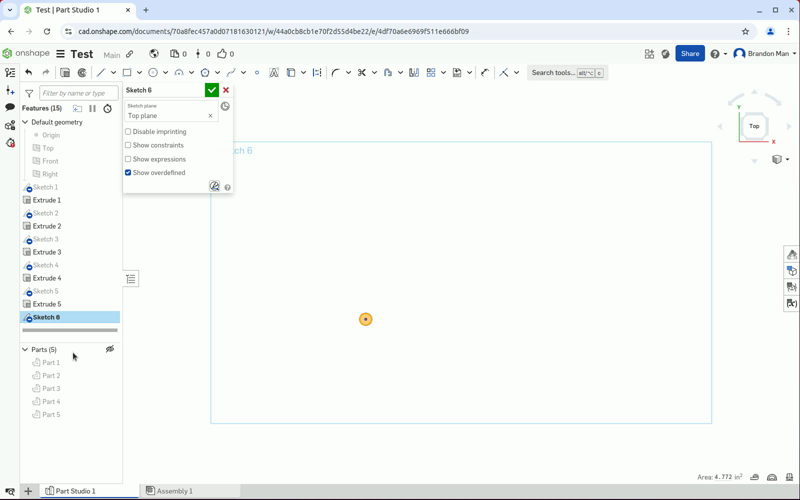
key(shift+e)
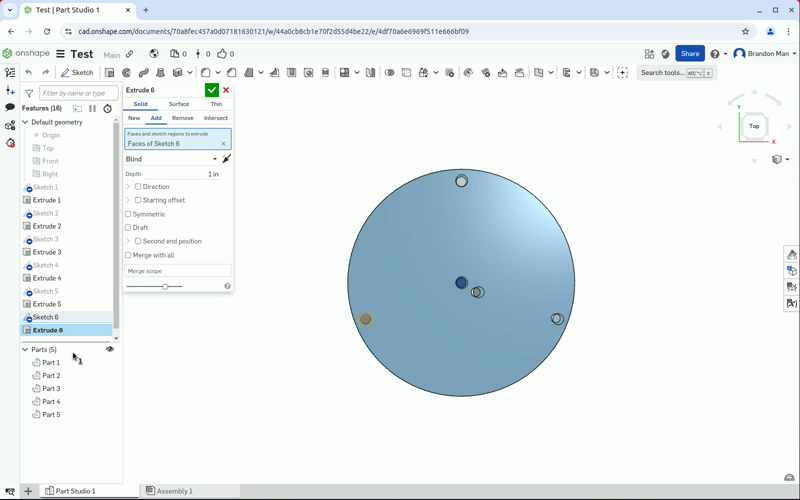
mouse_move(143, 106)
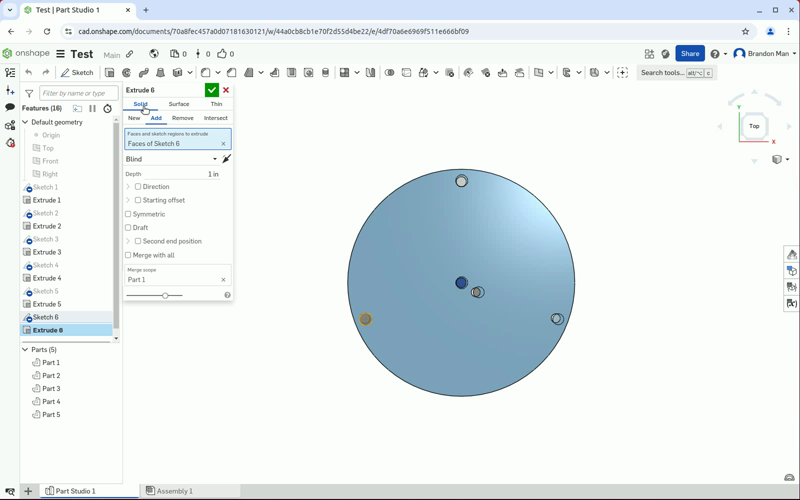
click(143, 106)
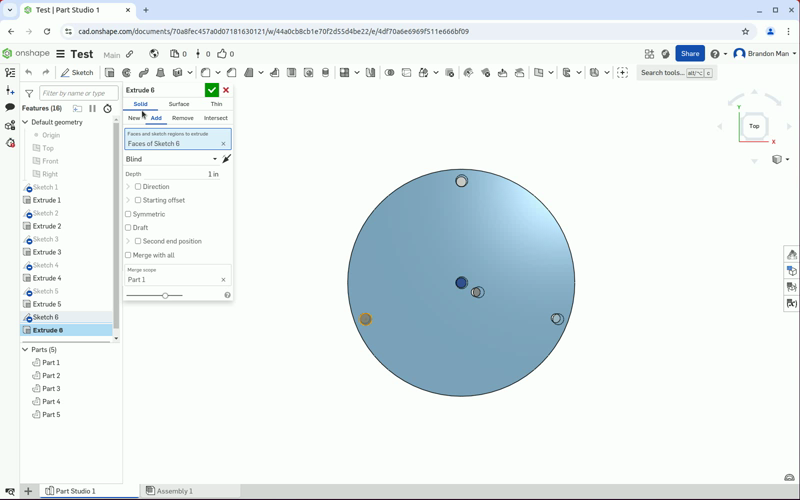
mouse_move(137, 120)
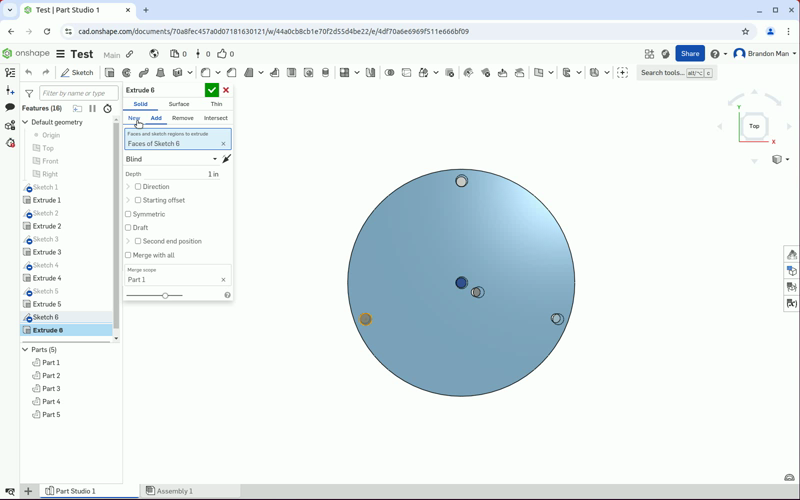
click(137, 120)
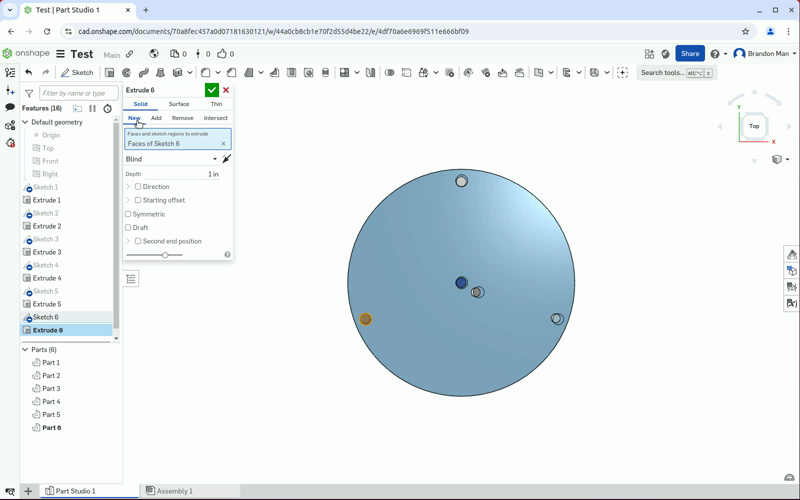
key(tab, 4)
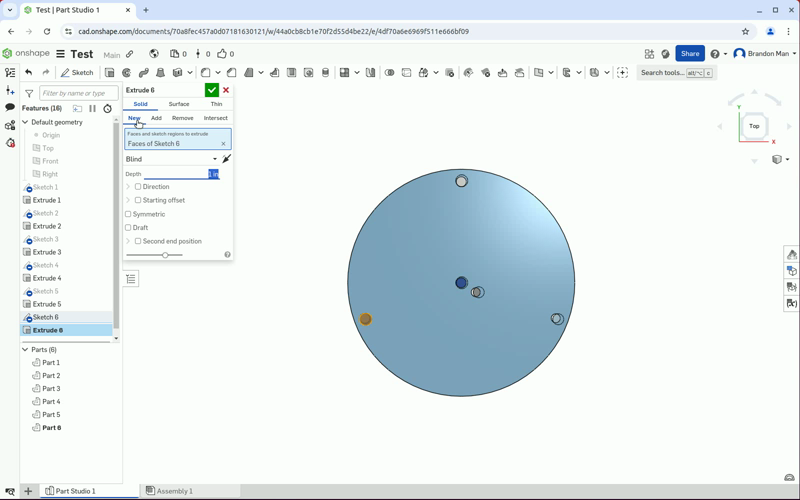
text(-3.611)
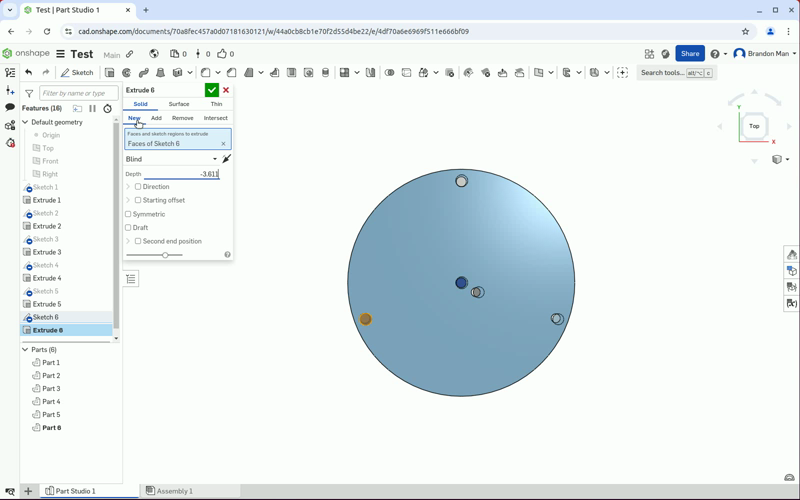
key(enter)
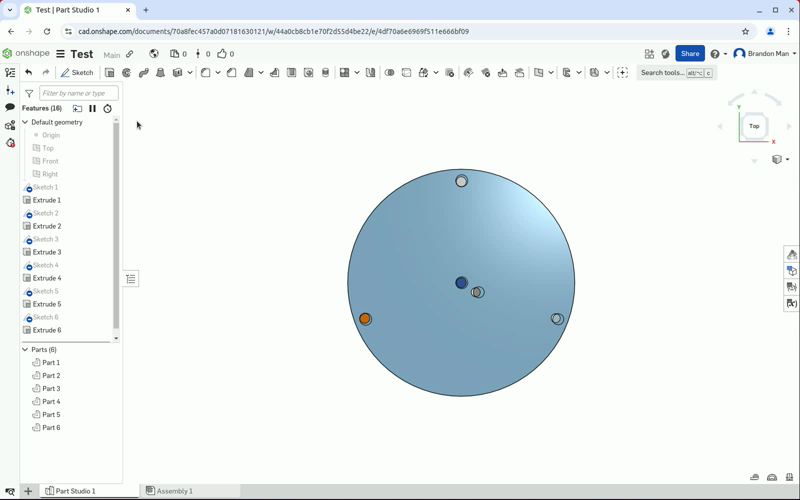
key(shift+h)
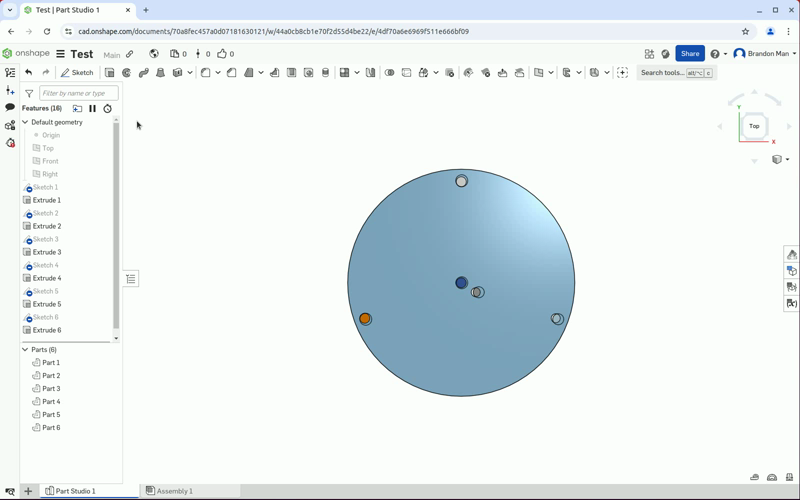
key(shift+h)
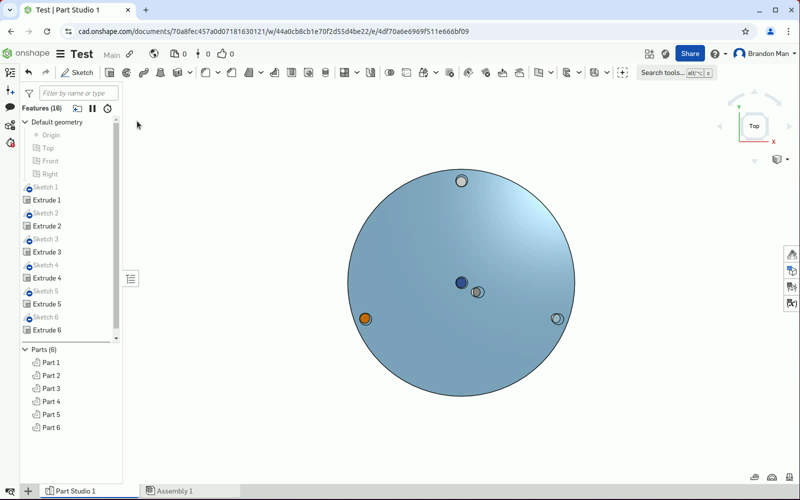
mouse_move(69, 189)
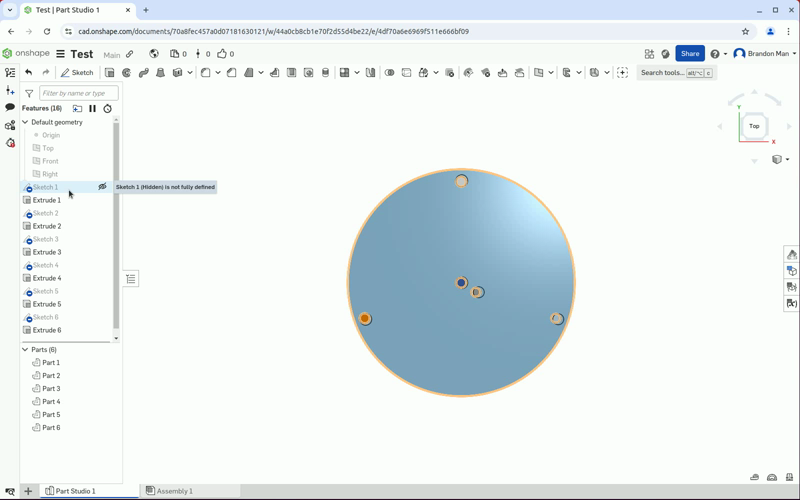
click(69, 189)
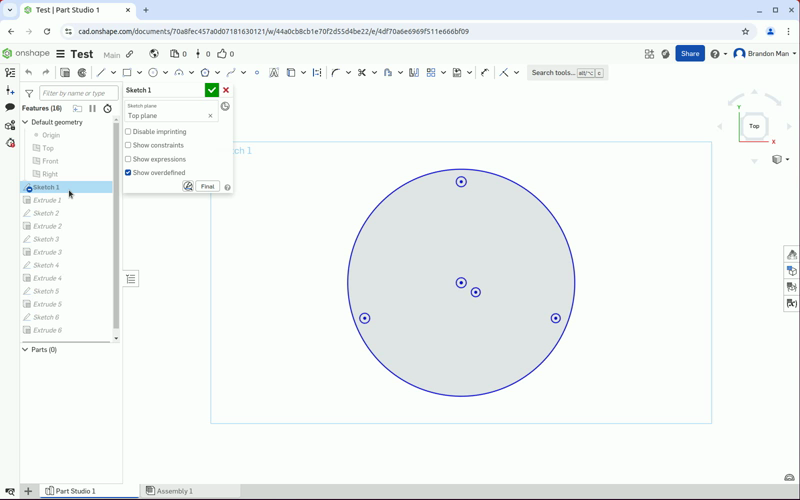
mouse_move(229, 92)
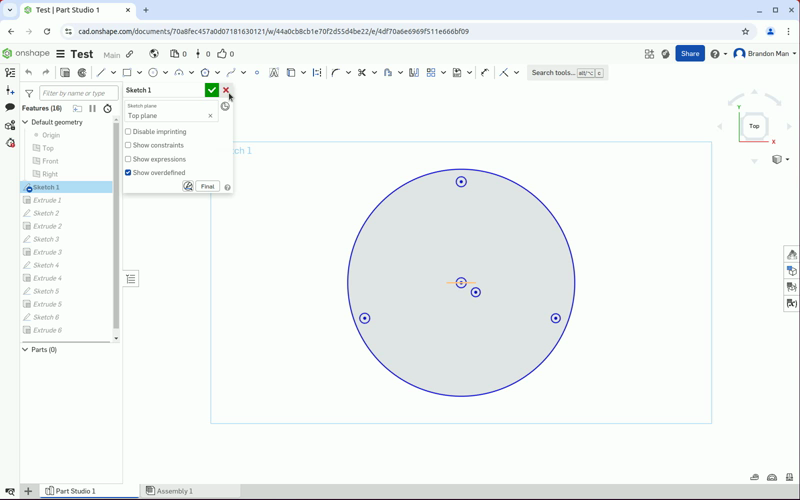
click(229, 92)
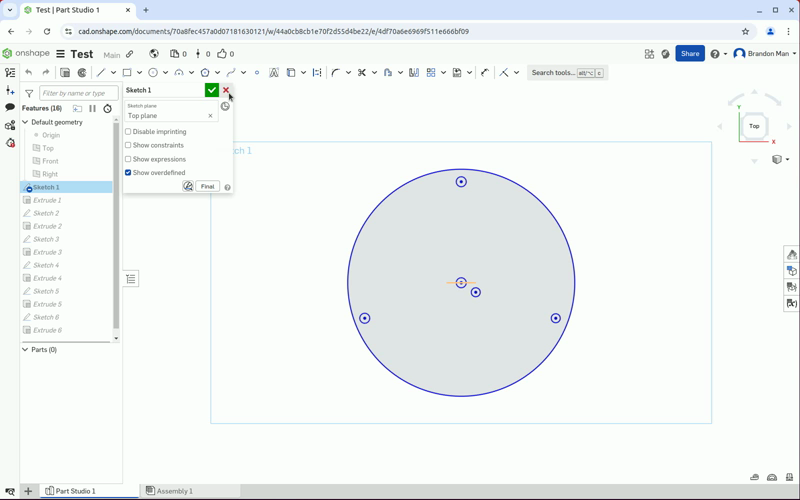
key(shift+s)
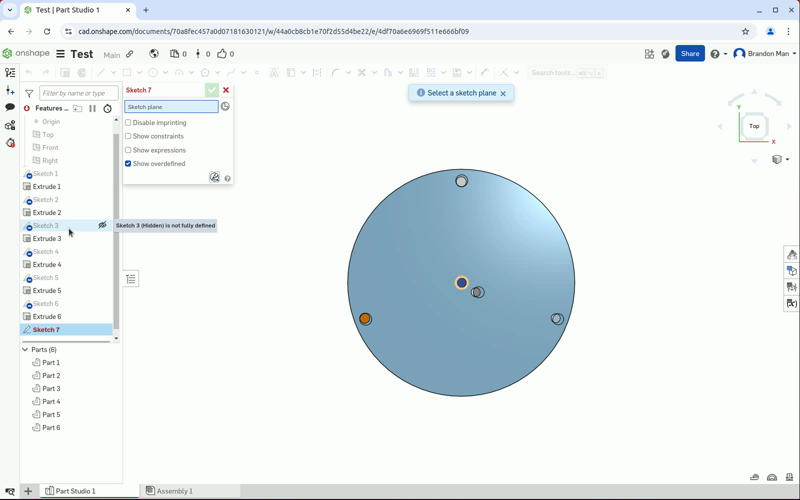
scroll(3)
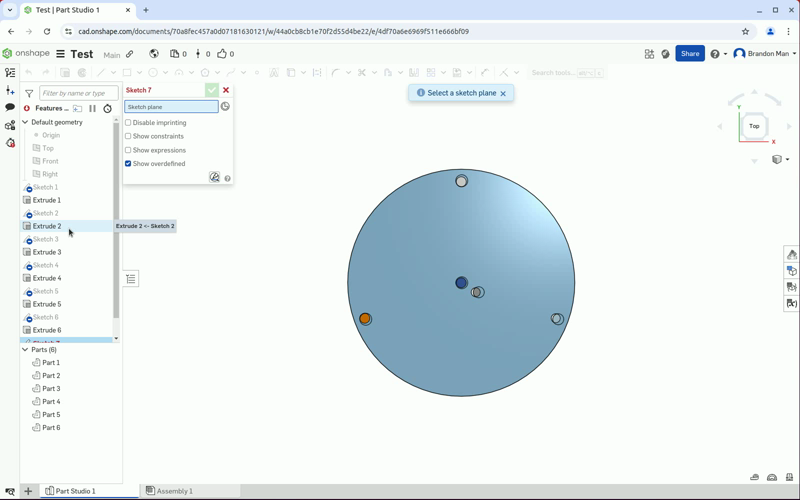
mouse_move(69, 150)
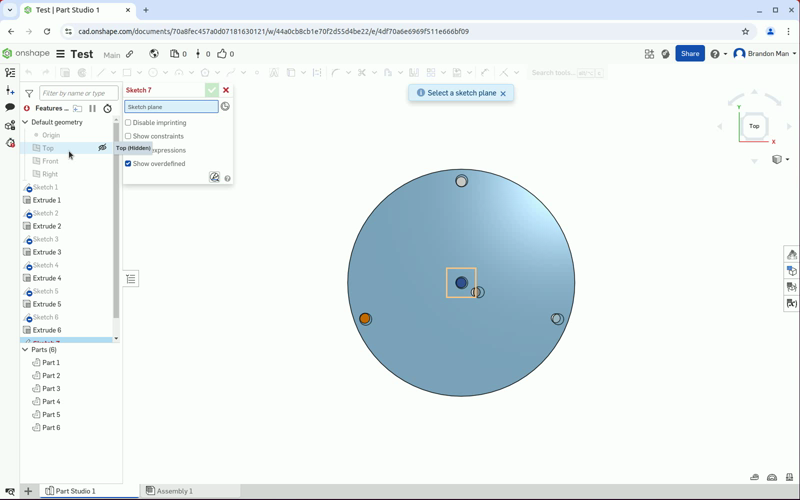
click(69, 150)
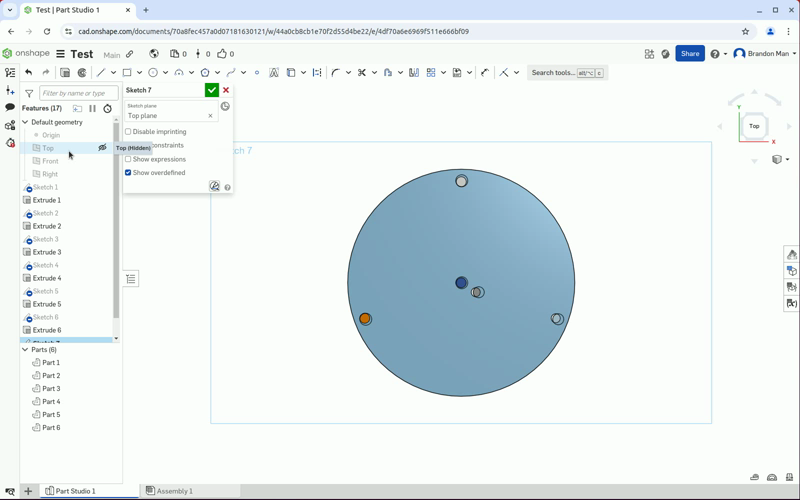
mouse_move(73, 352)
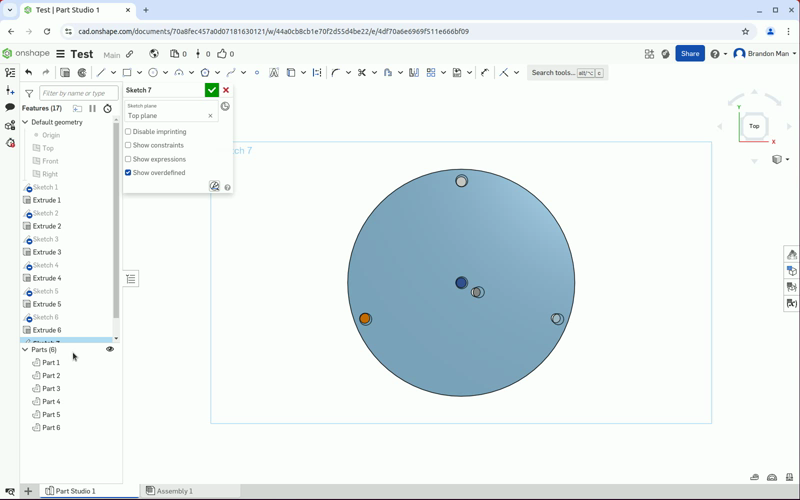
key(y)
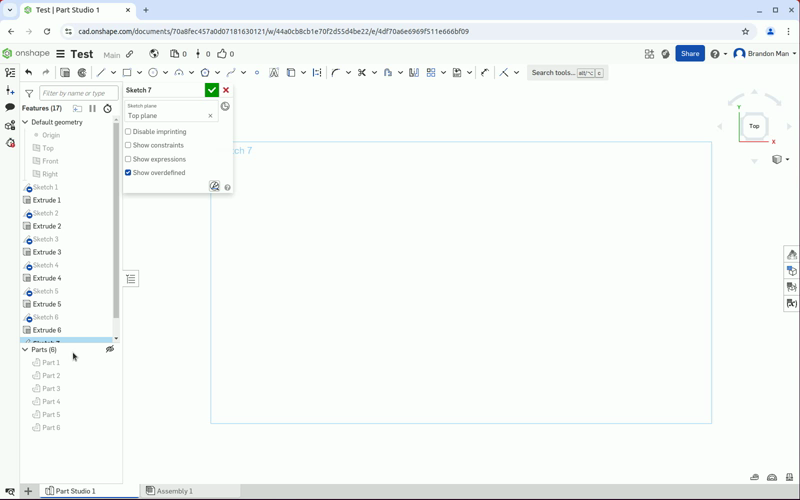
key(c)
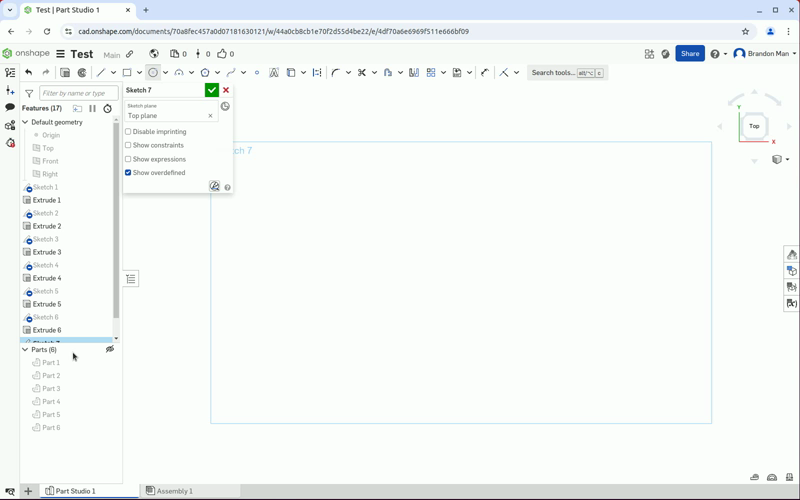
key_down(shift)
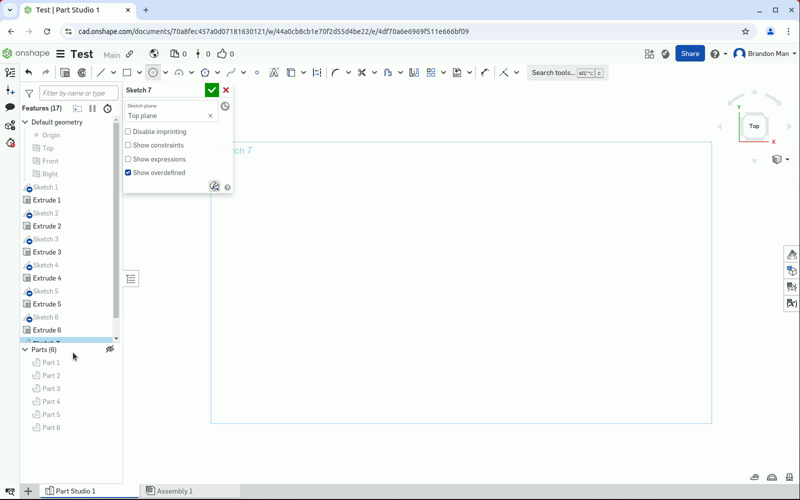
mouse_move(478, 292)
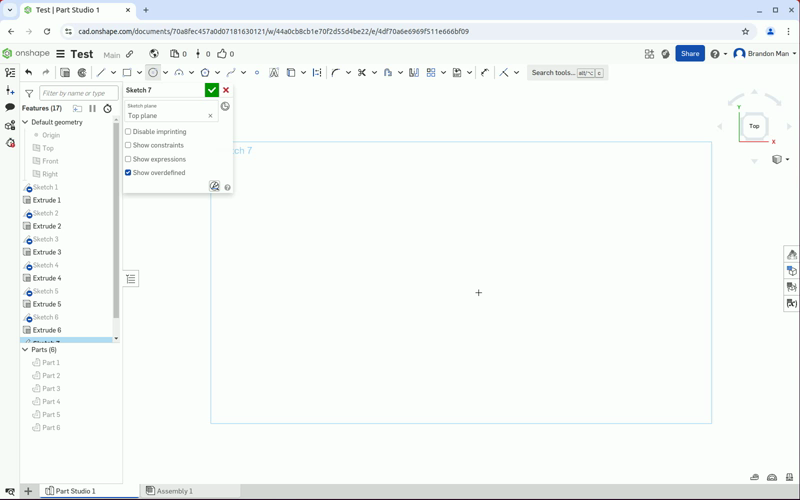
click(478, 292)
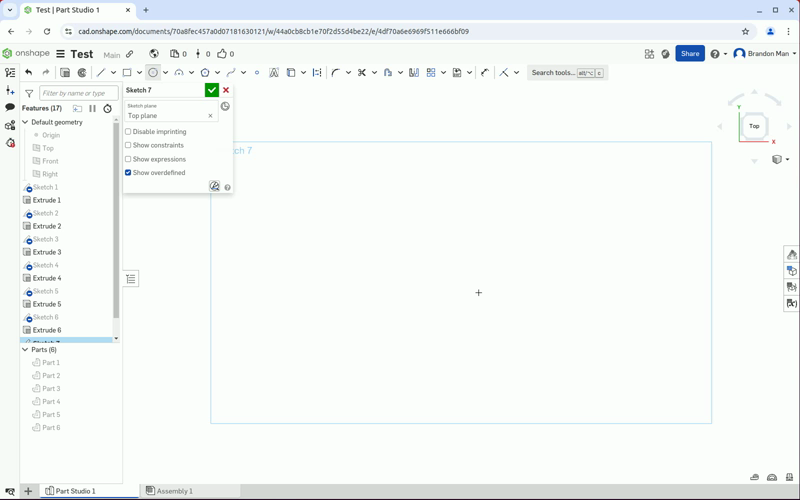
key_up(shift)
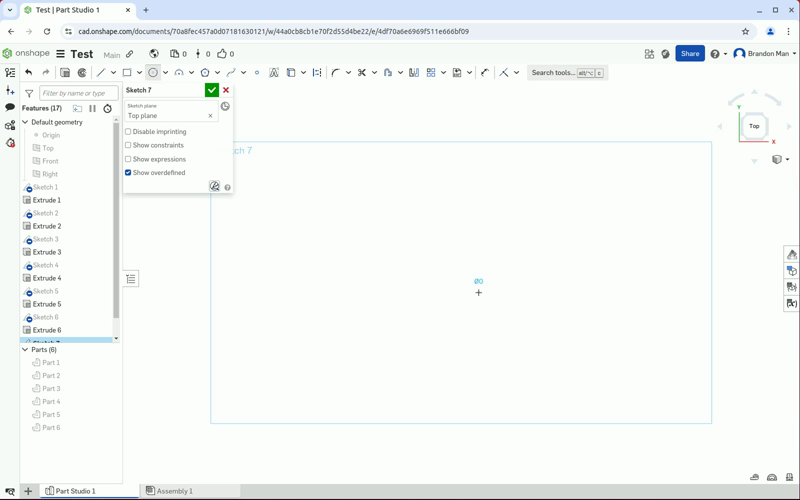
mouse_move(484, 292)
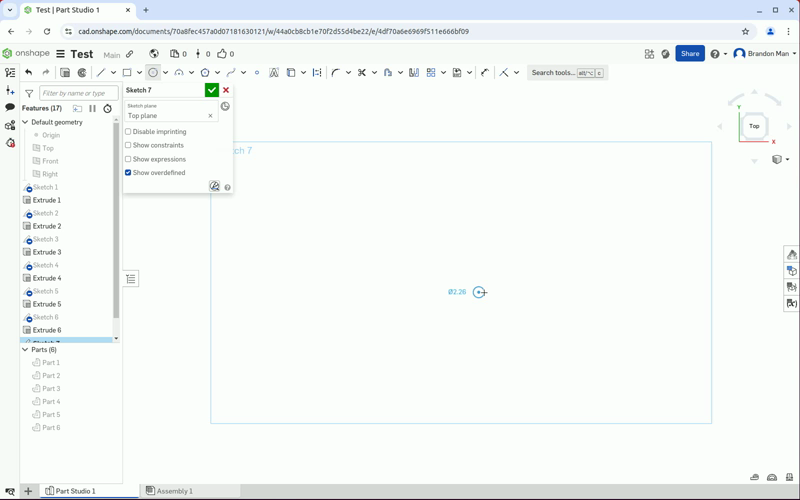
click(484, 292)
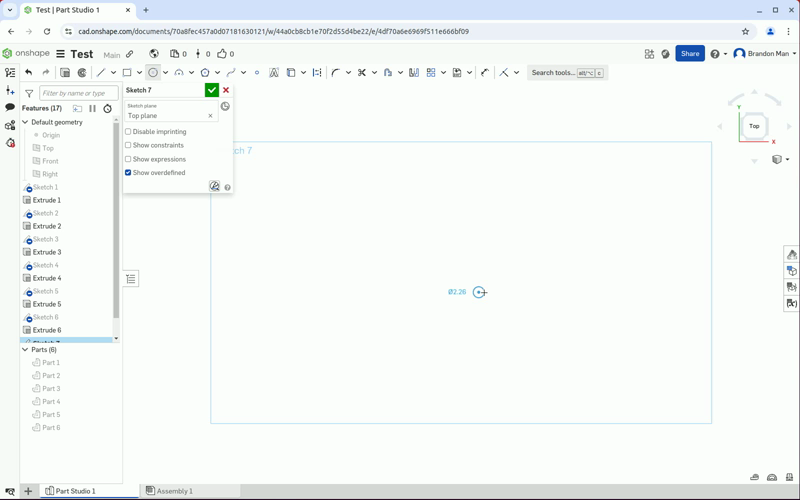
key(esc)
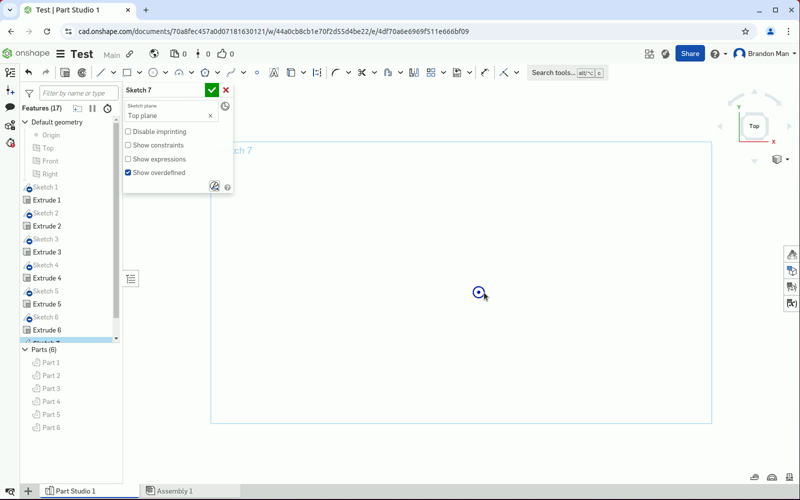
mouse_move(478, 290)
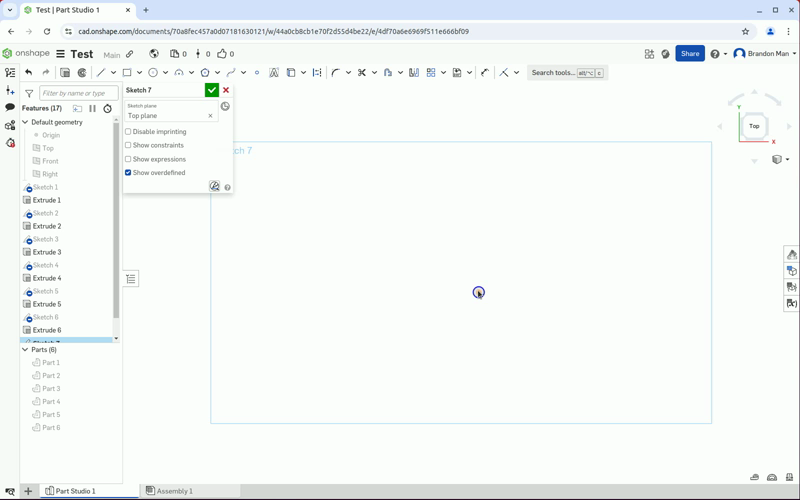
scroll(6)
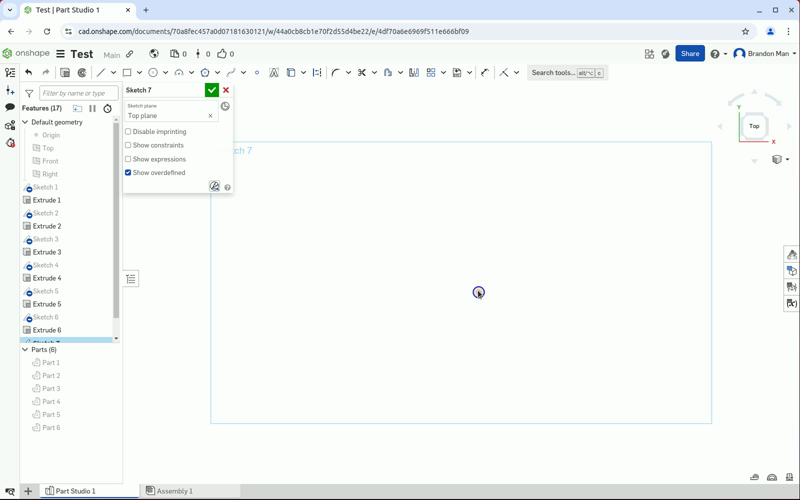
scroll(6)
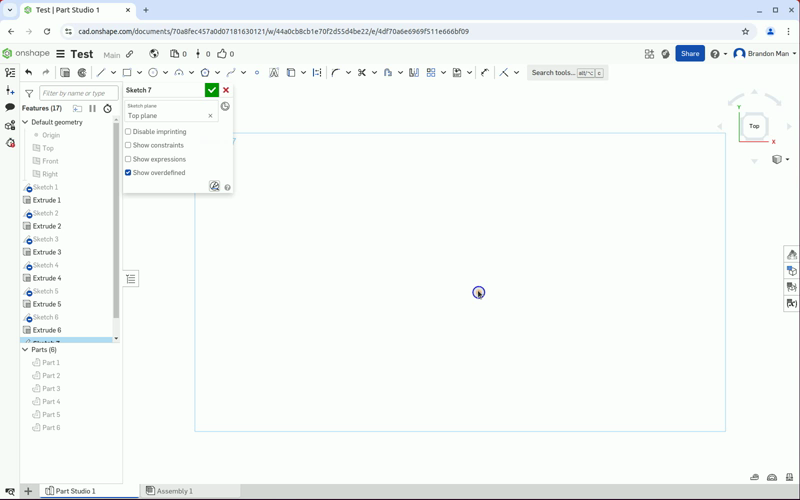
scroll(6)
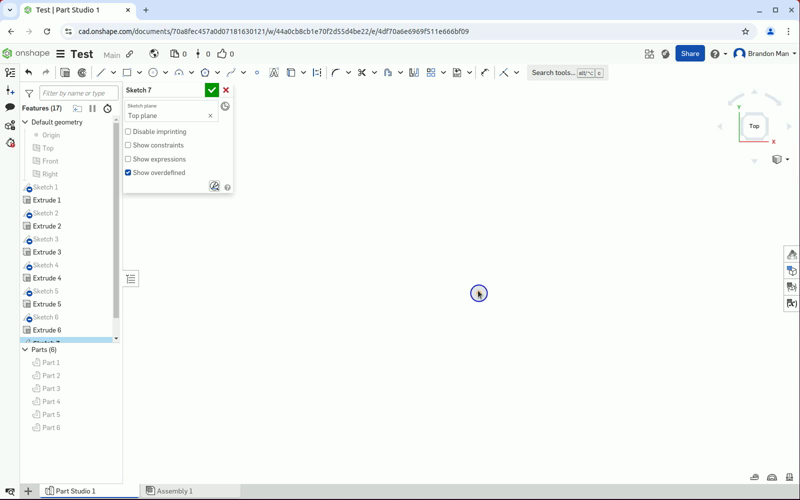
scroll(6)
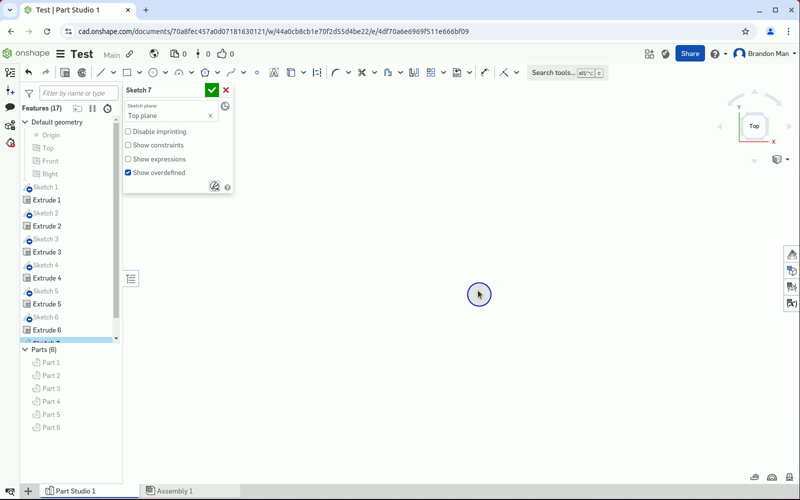
scroll(6)
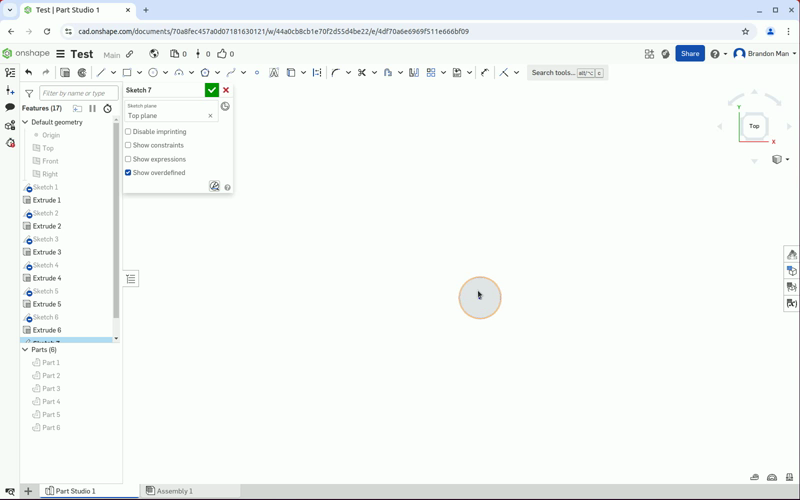
scroll(6)
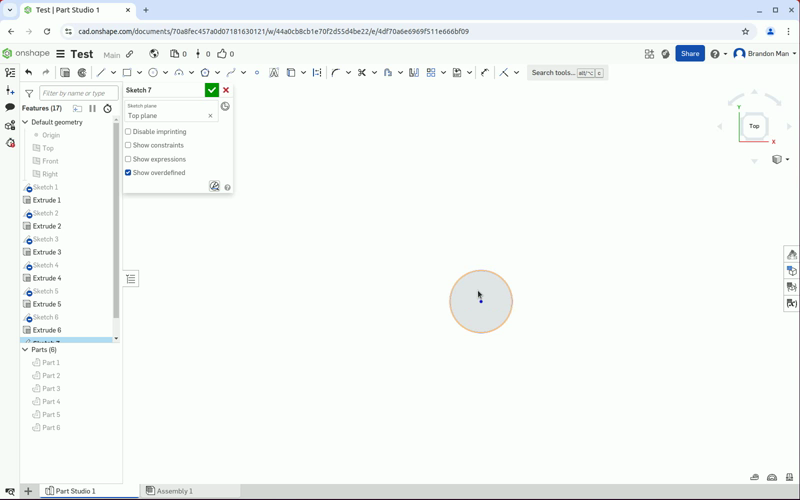
scroll(6)
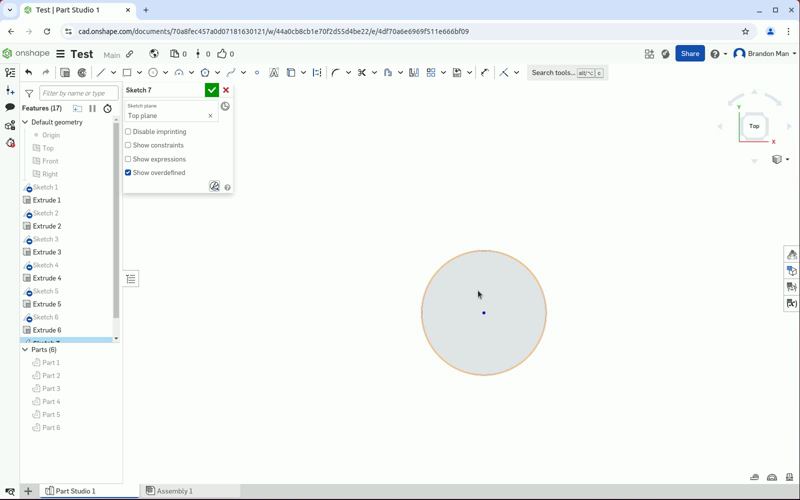
click(478, 290)
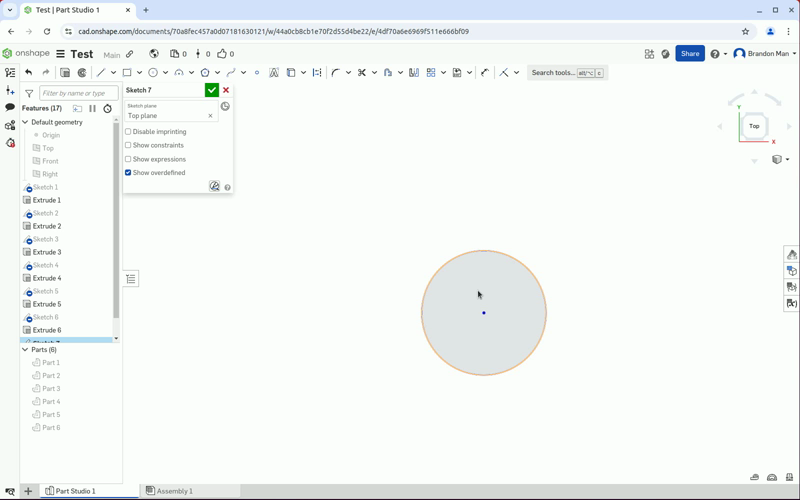
scroll(-6)
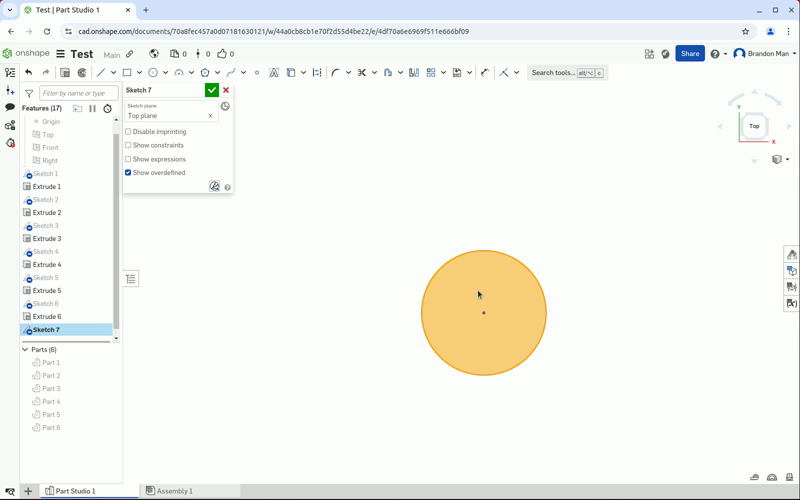
scroll(-6)
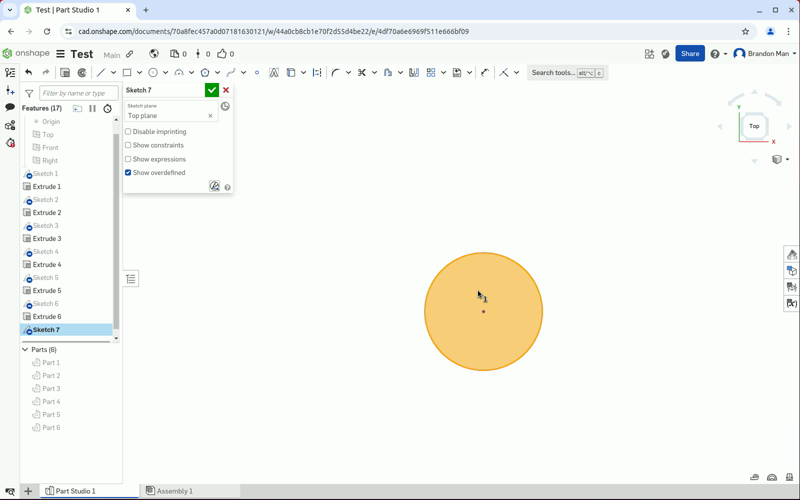
scroll(-6)
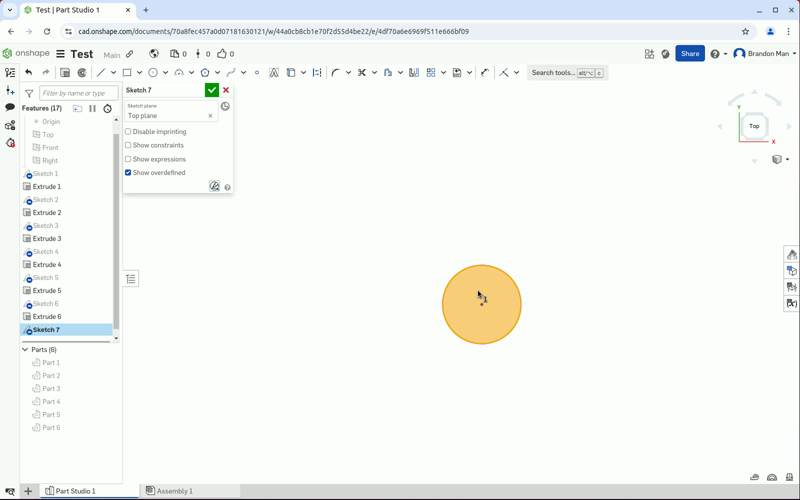
scroll(-6)
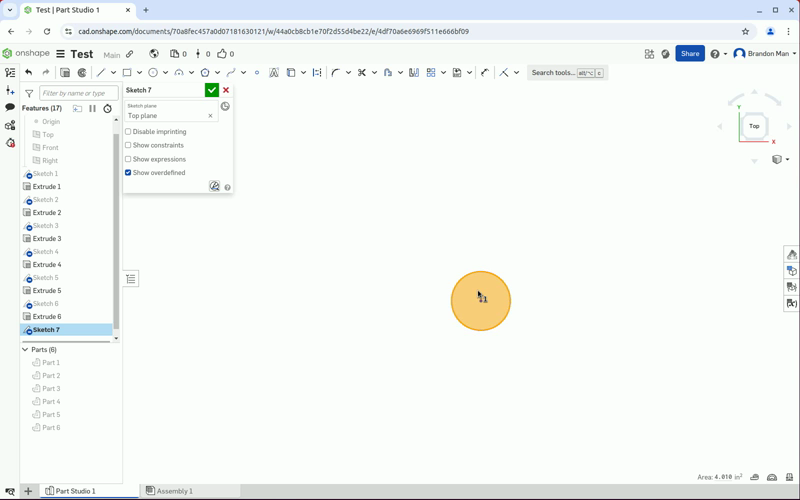
scroll(-6)
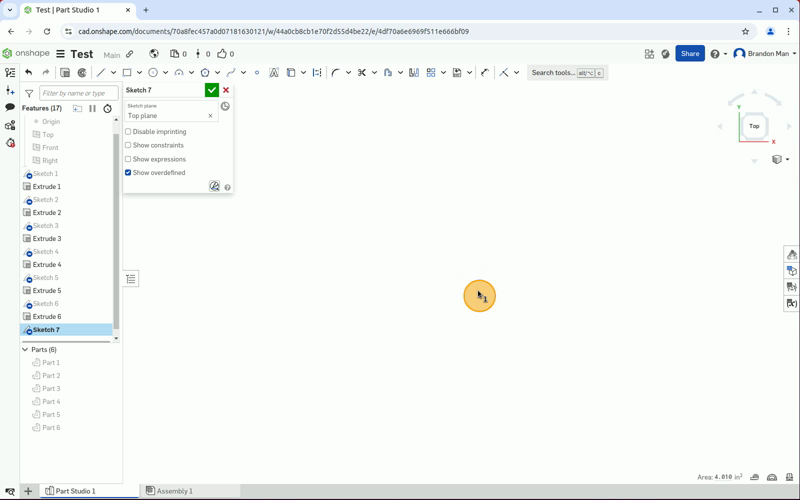
scroll(-6)
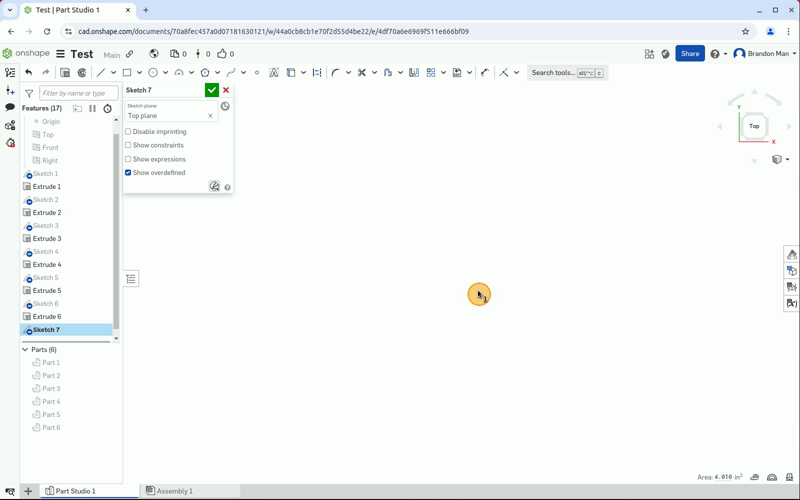
scroll(-6)
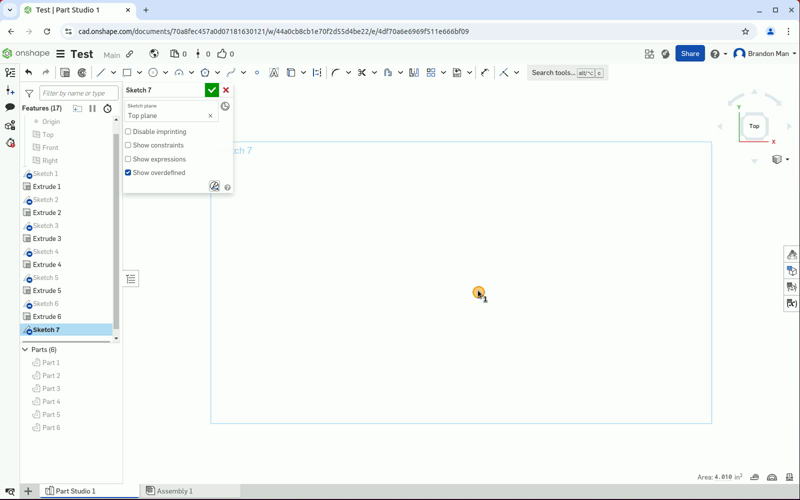
mouse_move(73, 352)
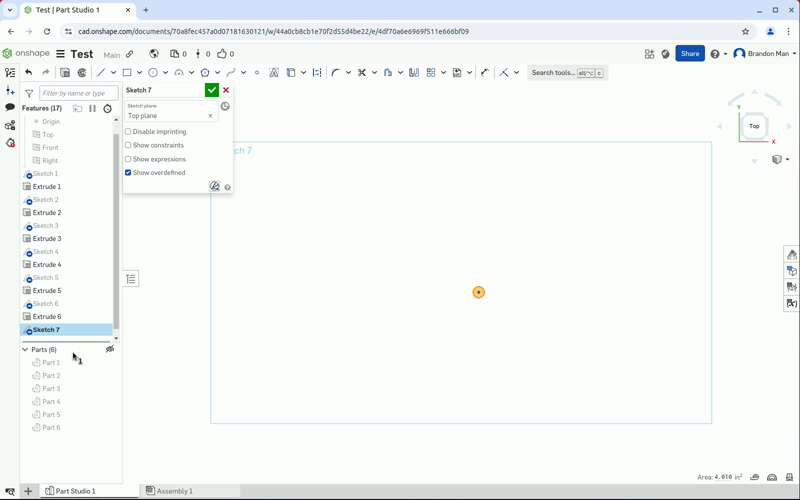
key(shift+y)
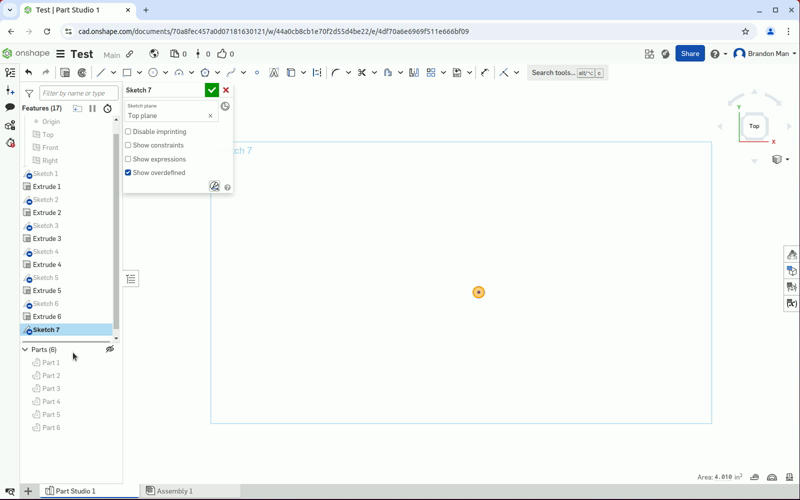
key(shift+e)
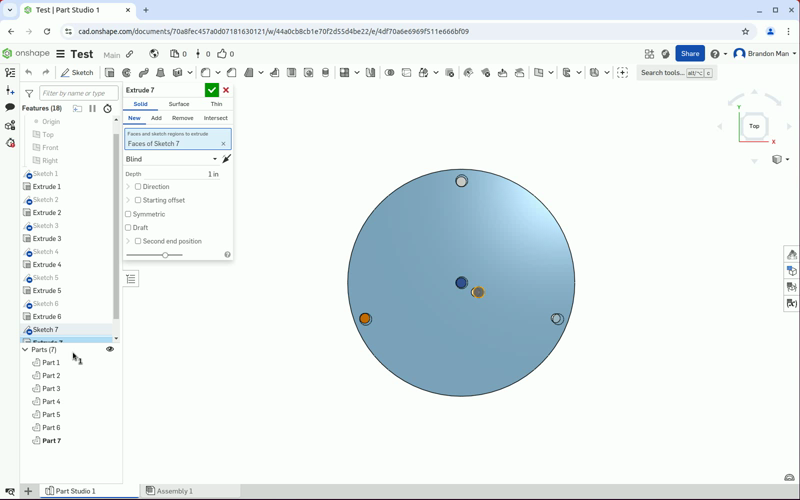
mouse_move(143, 106)
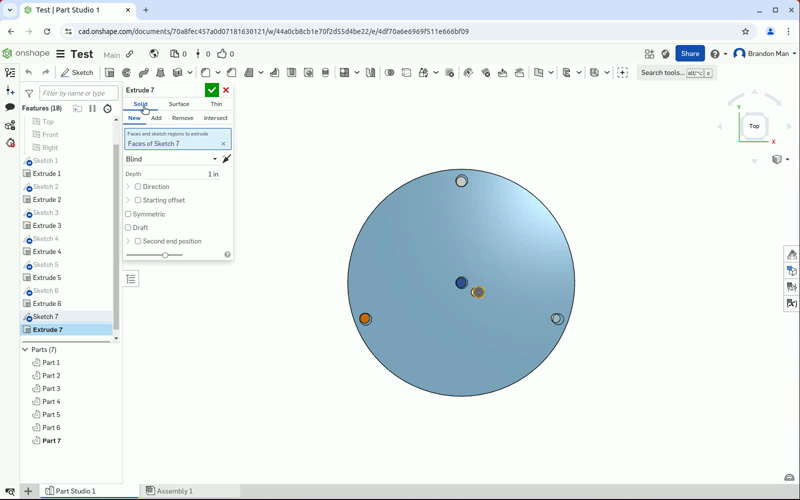
click(143, 106)
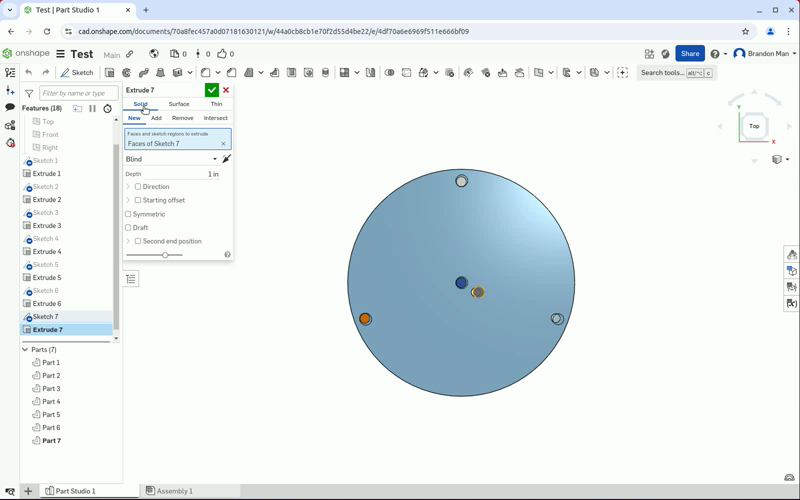
mouse_move(186, 120)
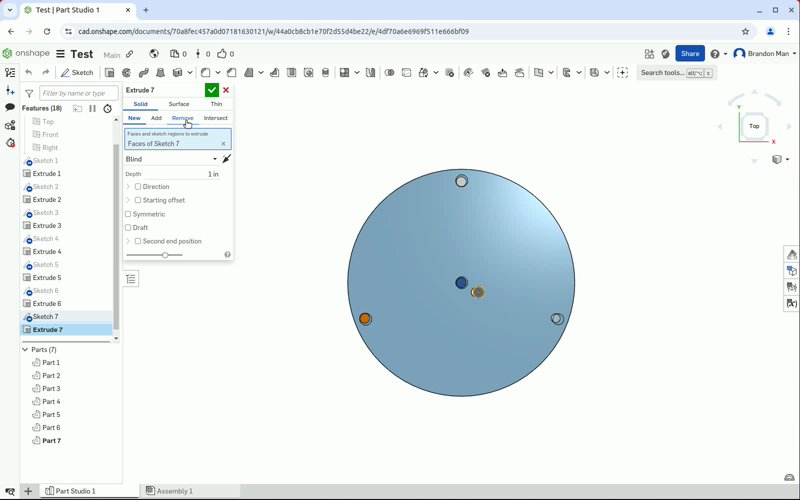
click(186, 120)
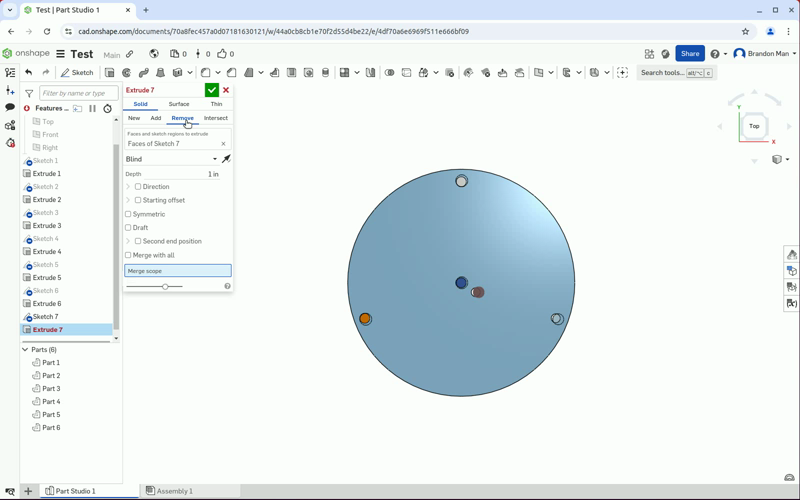
key(tab, 4)
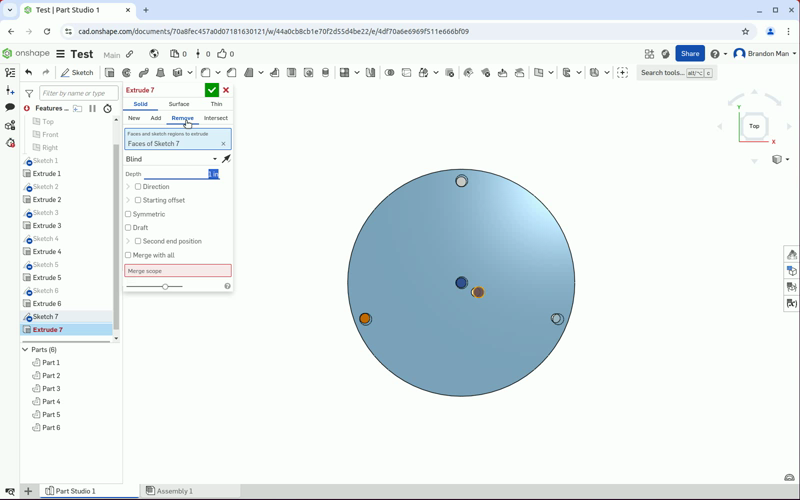
text(0.963)
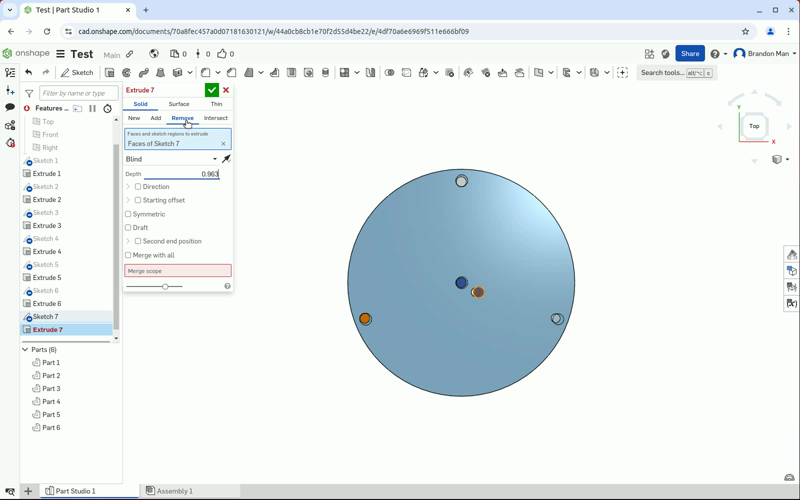
key(tab, 6)
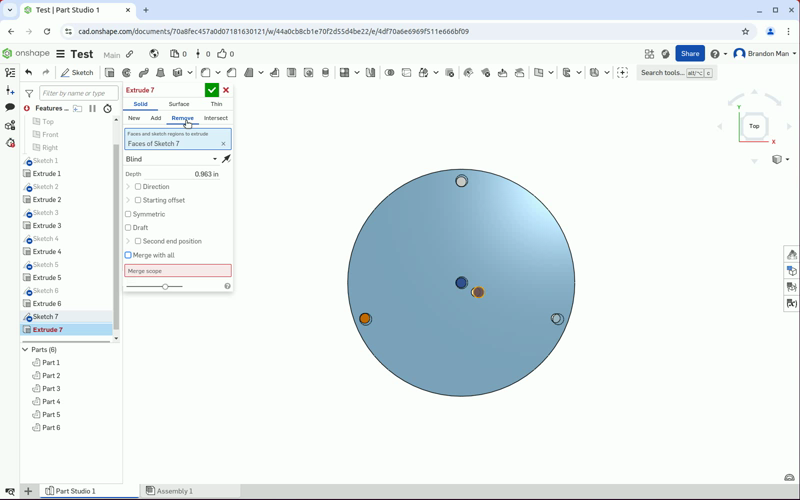
key(space)
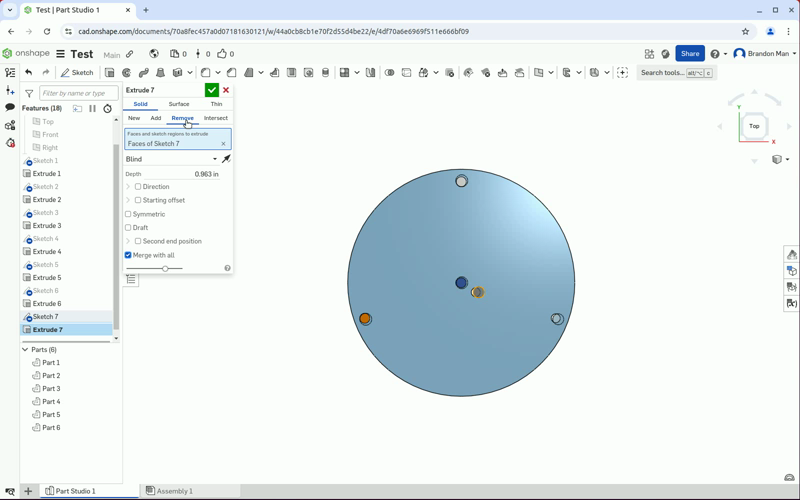
key(enter)
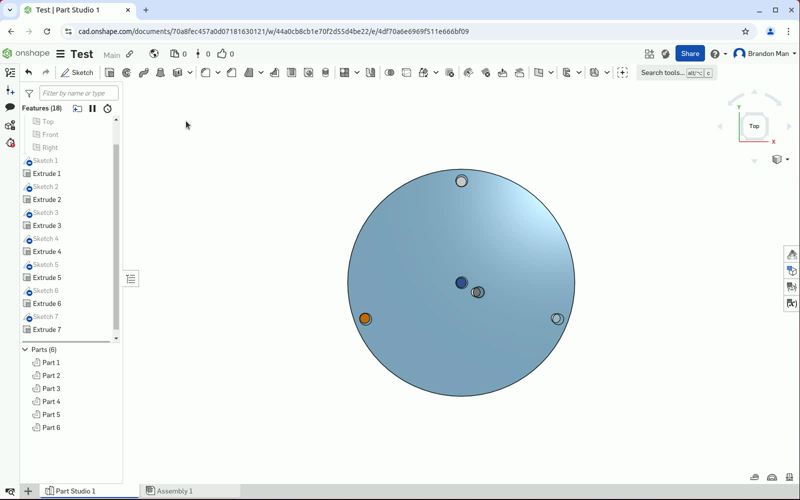
key(shift+h)
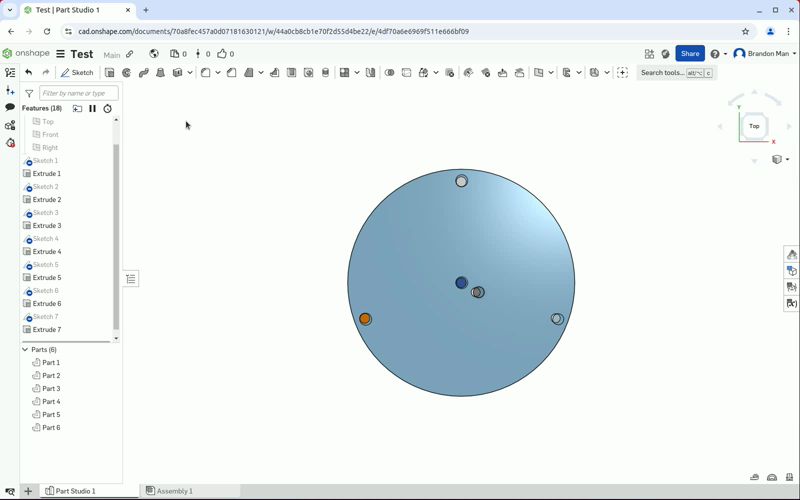
key(shift+h)
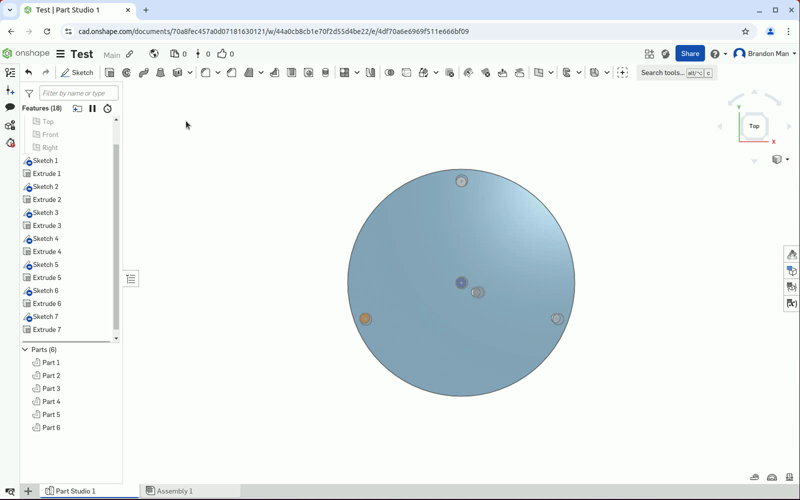
key(shift+7)
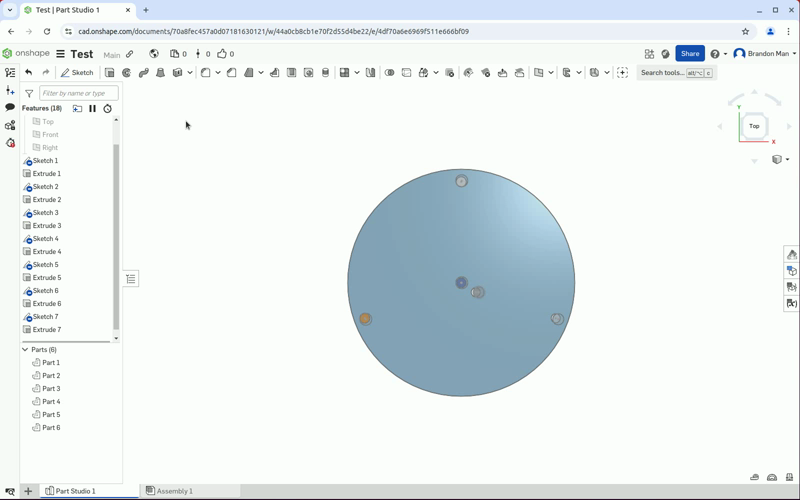
key(up, 3)
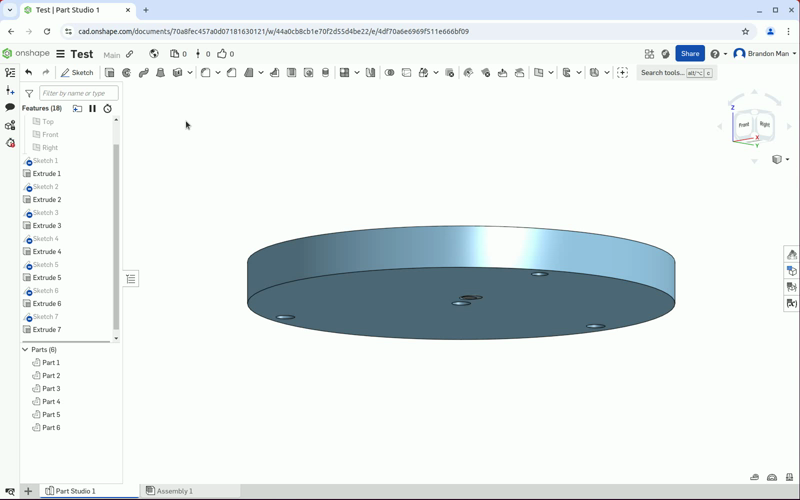
key(left, 3)
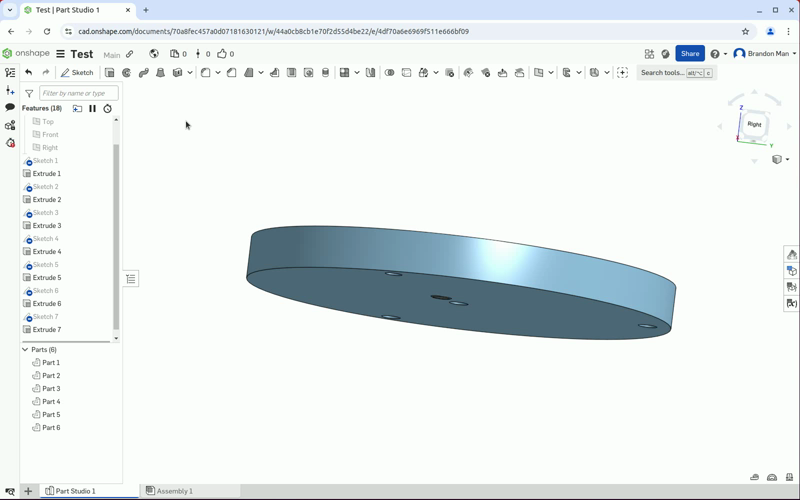
key(right, 3)
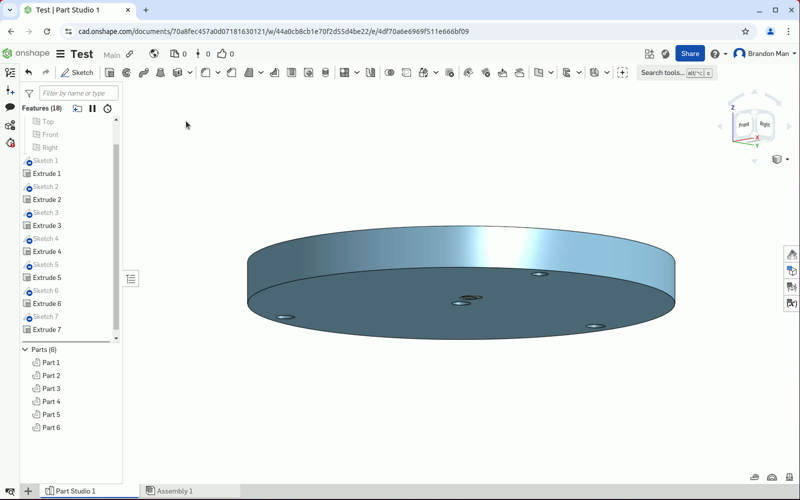
key(down, 3)
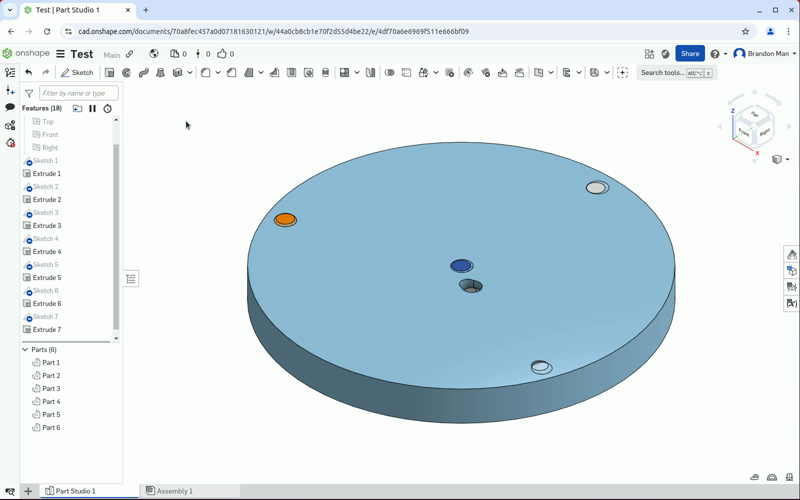
mouse_move(69, 163)
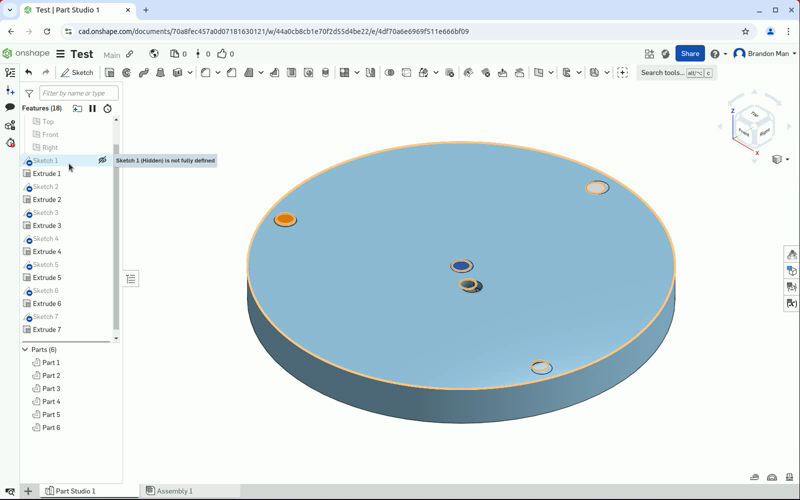
click(69, 163)